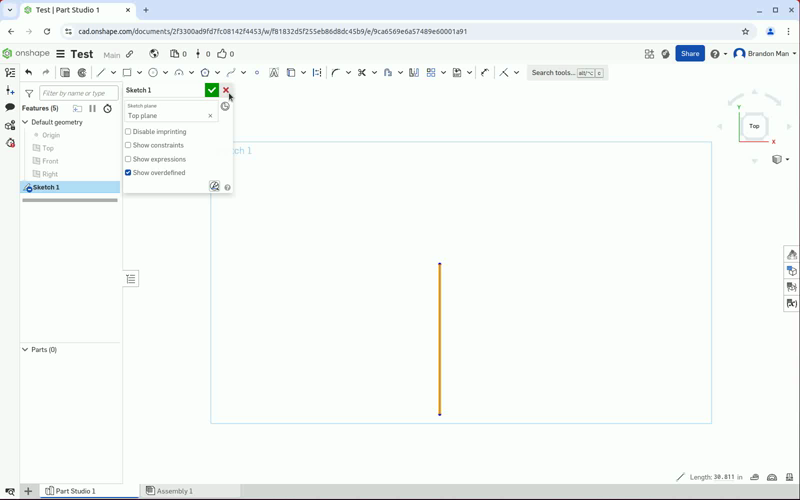
key(shift+h)
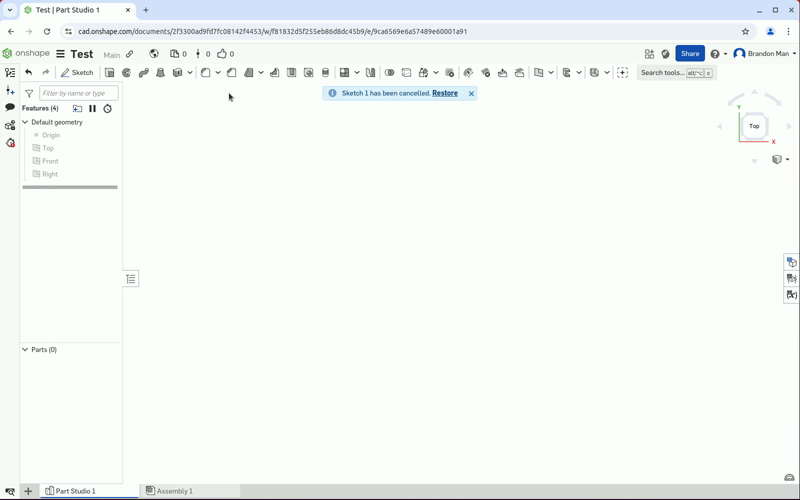
mouse_move(73, 352)
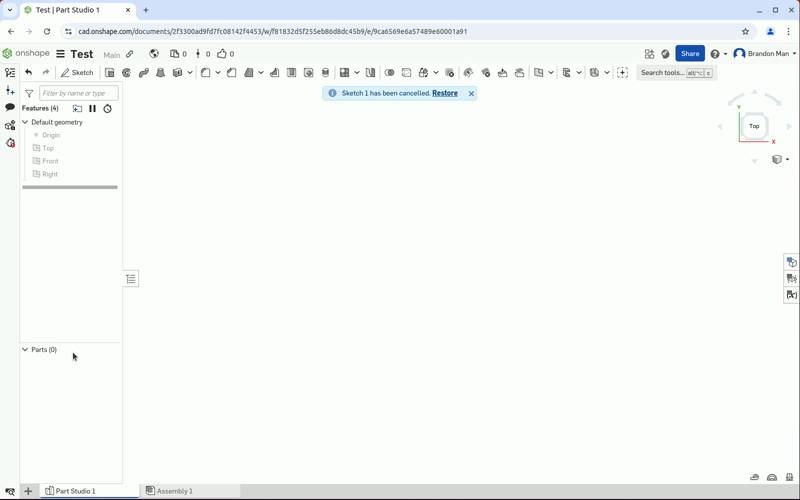
key(y)
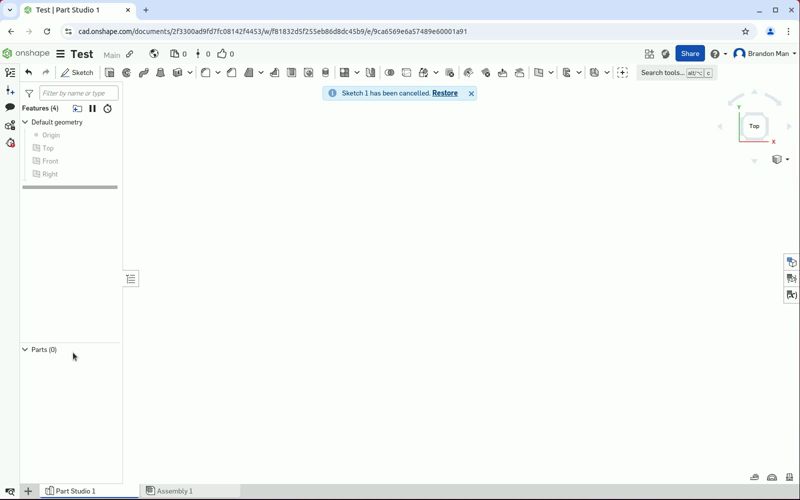
key(shift+p)
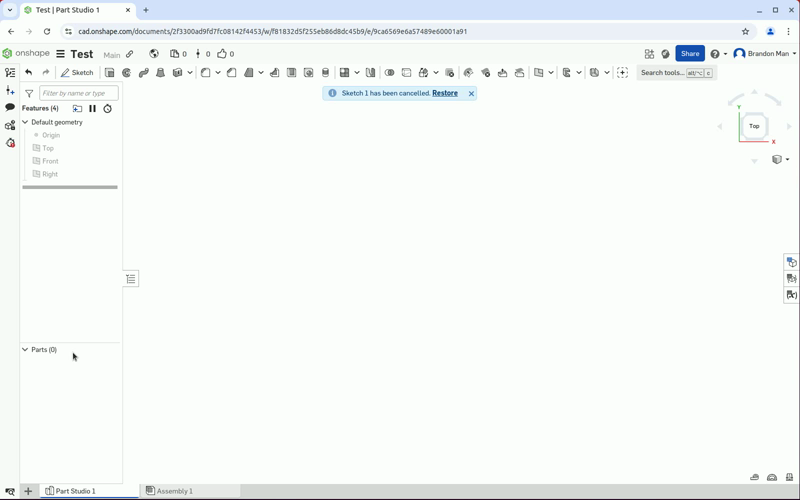
key(space)
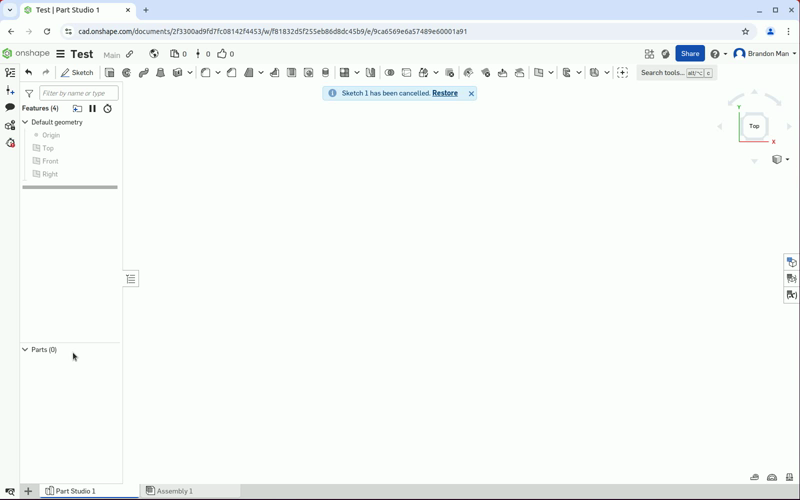
key_down(shift)
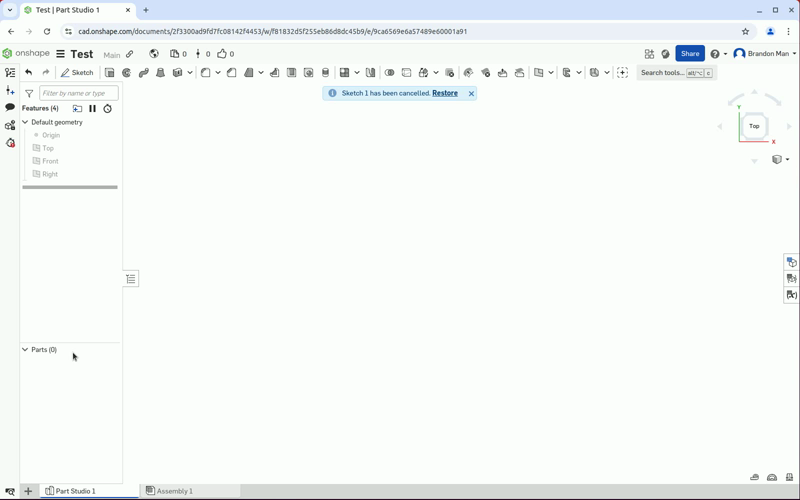
key(up)
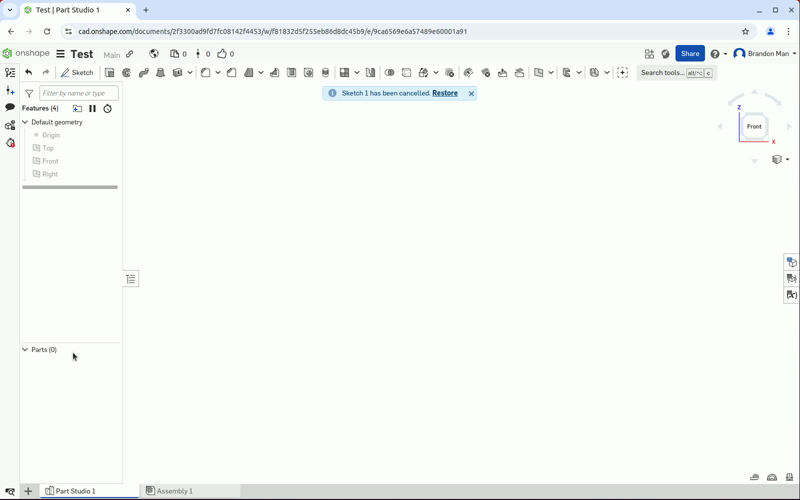
key_up(shift)
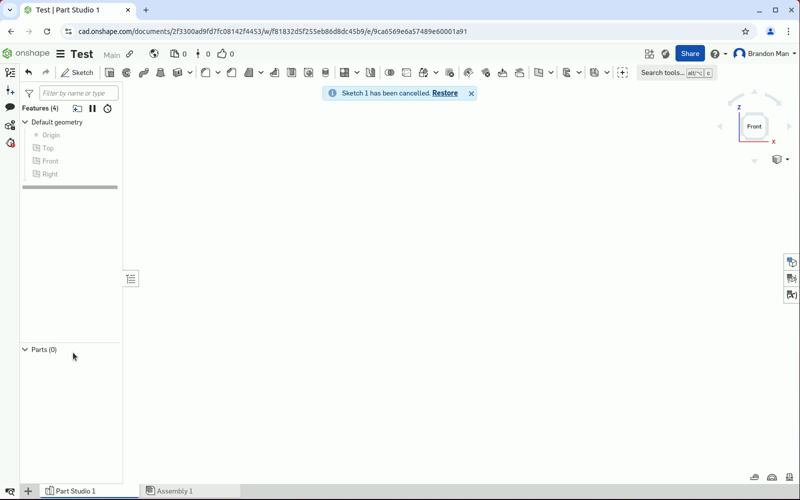
mouse_move(73, 352)
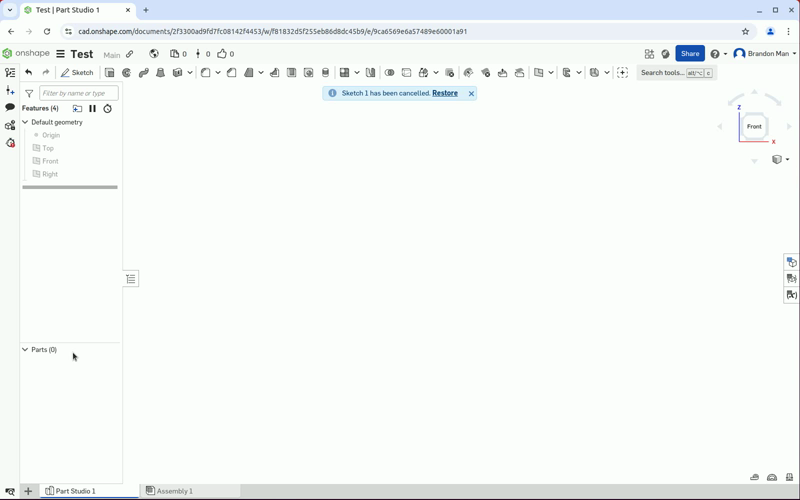
key(shift+y)
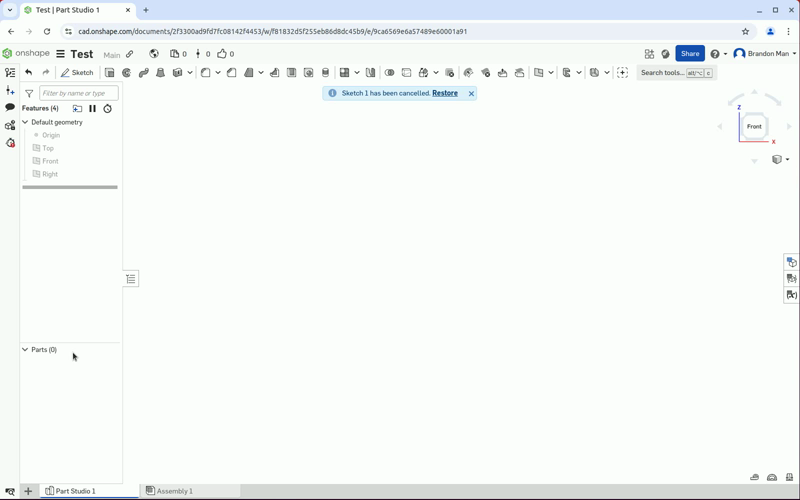
key(shift+s)
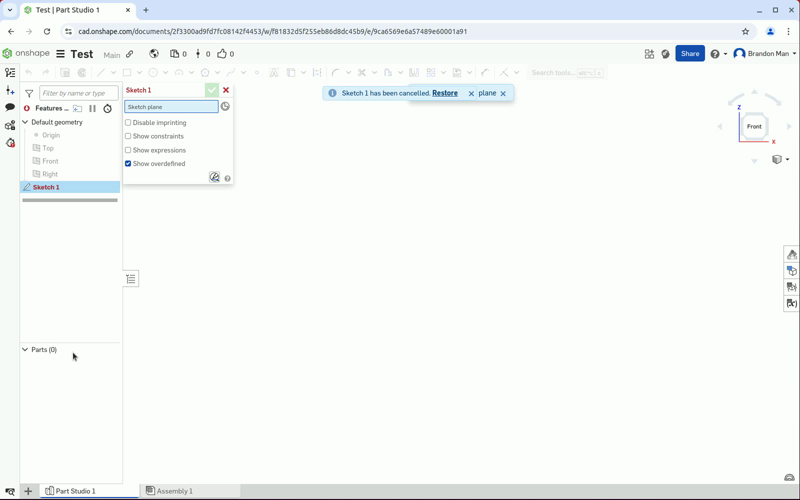
mouse_move(73, 163)
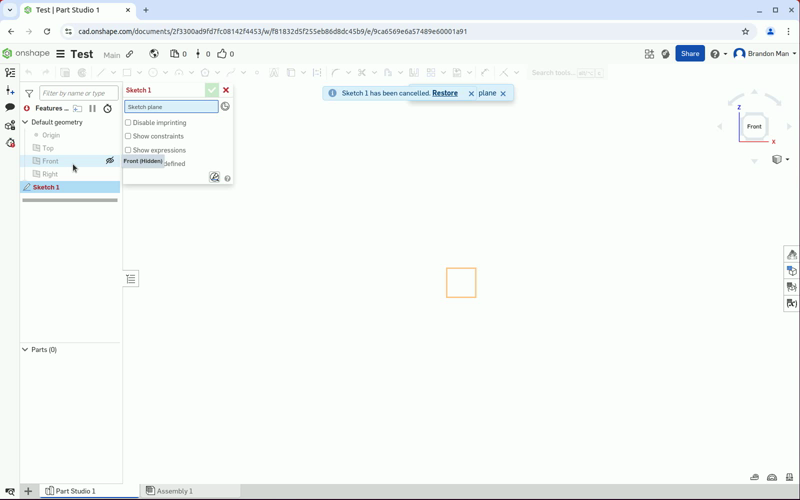
click(73, 163)
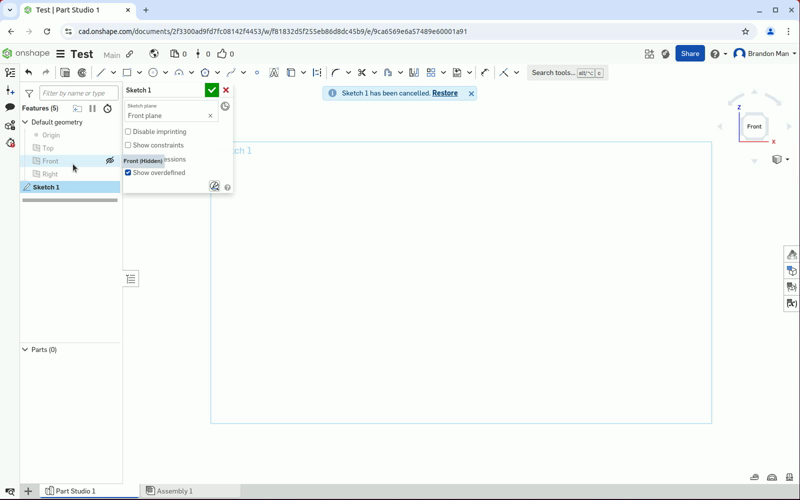
mouse_move(73, 352)
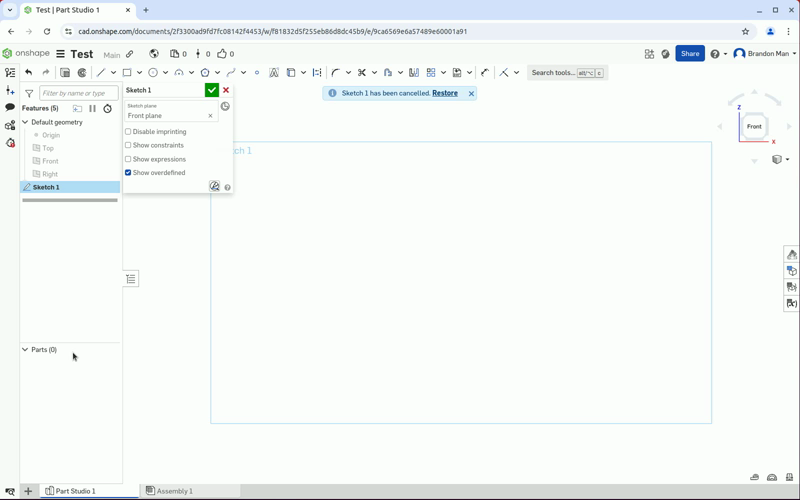
key(y)
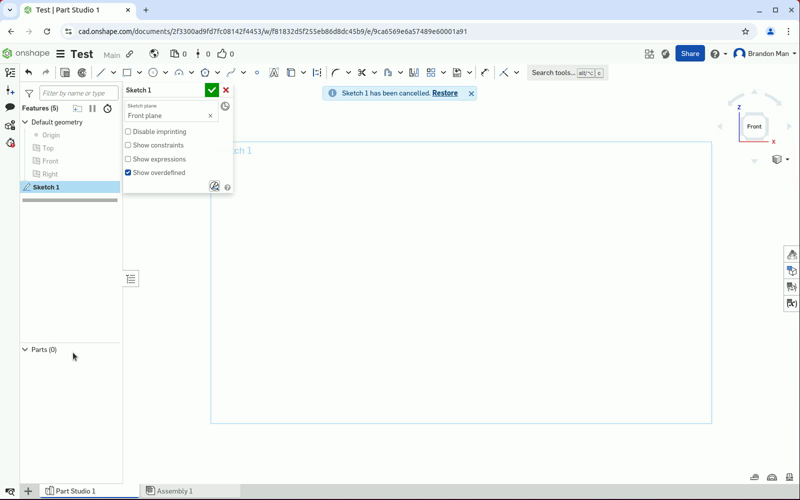
key(c)
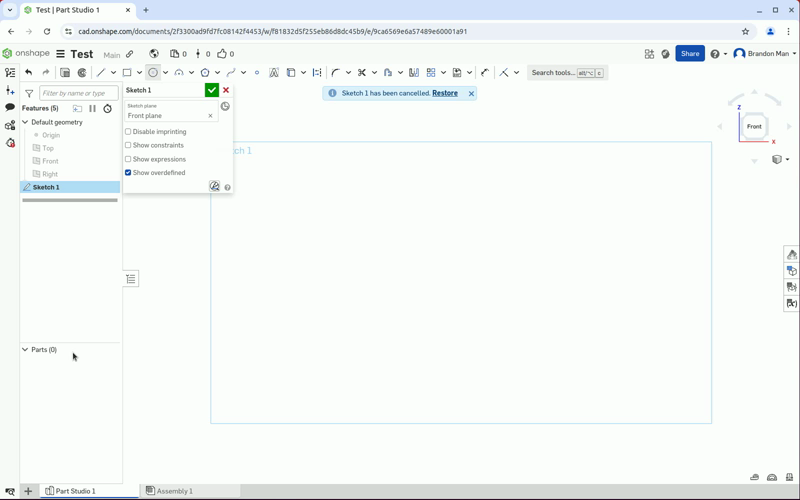
key_down(shift)
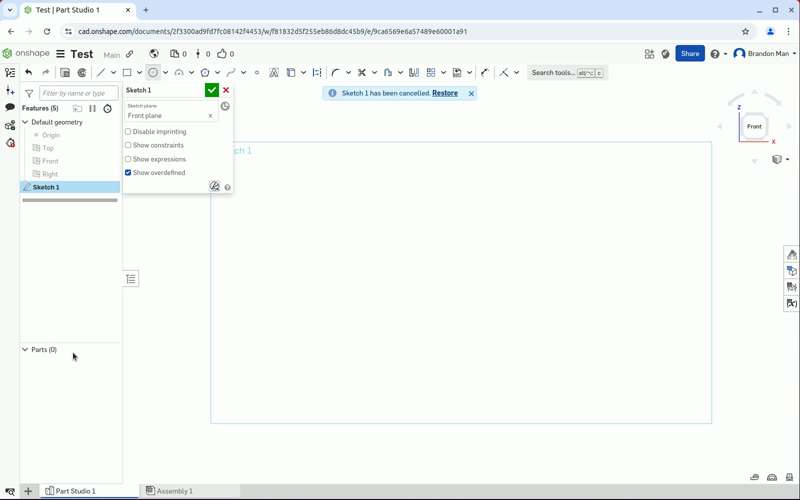
mouse_move(431, 282)
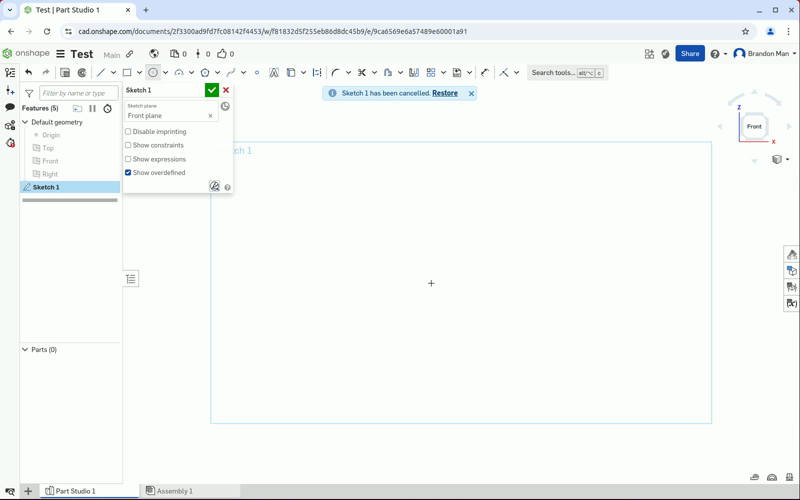
click(431, 282)
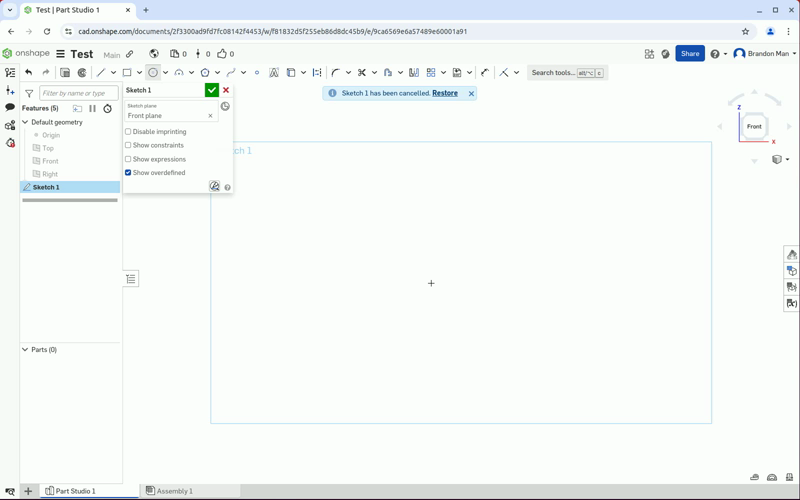
key_up(shift)
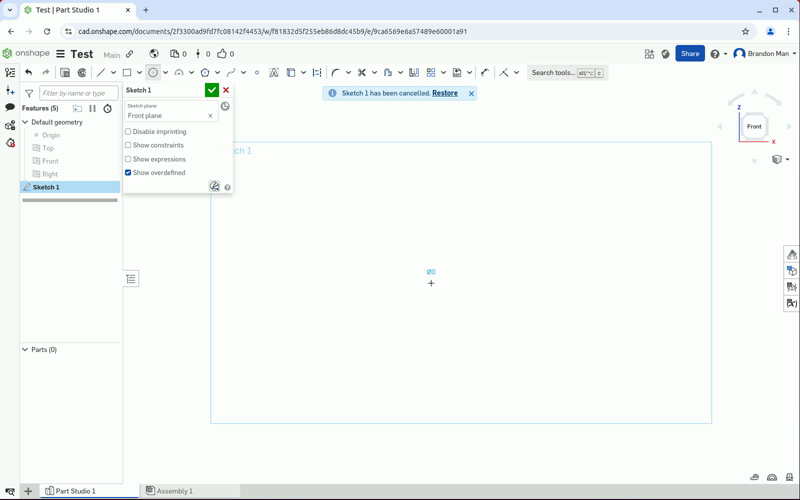
mouse_move(434, 282)
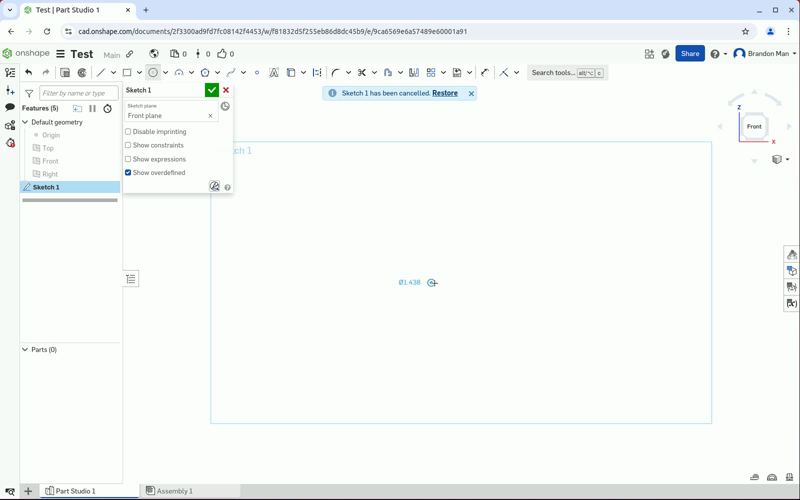
click(434, 282)
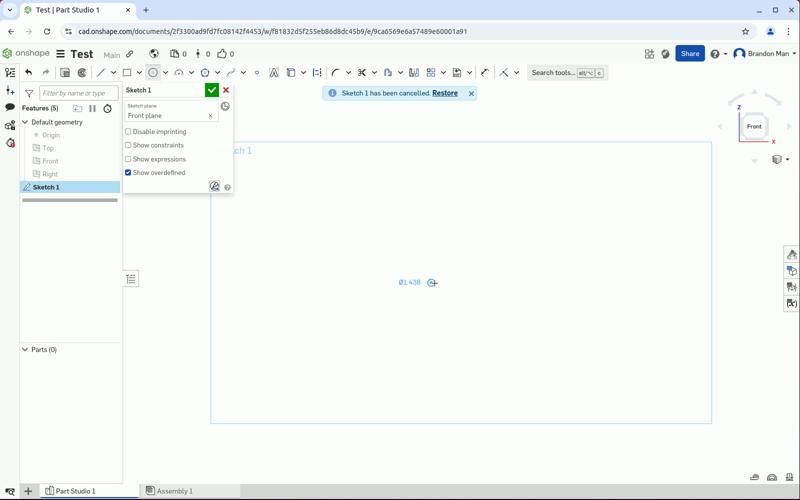
key(esc)
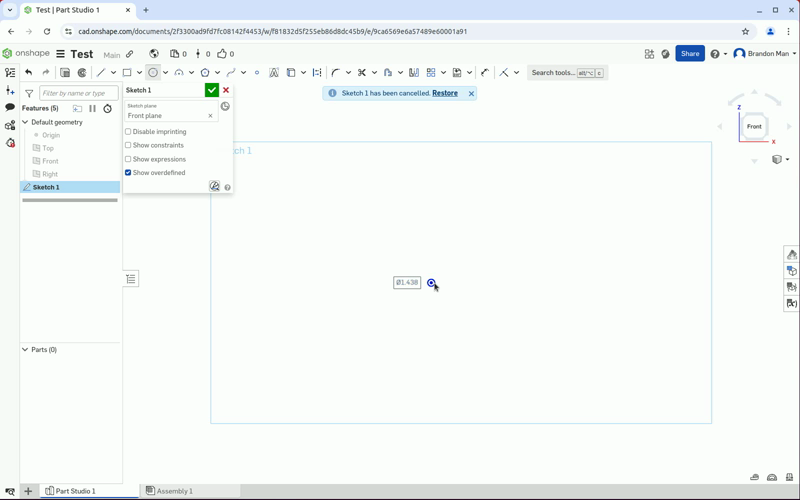
key(c)
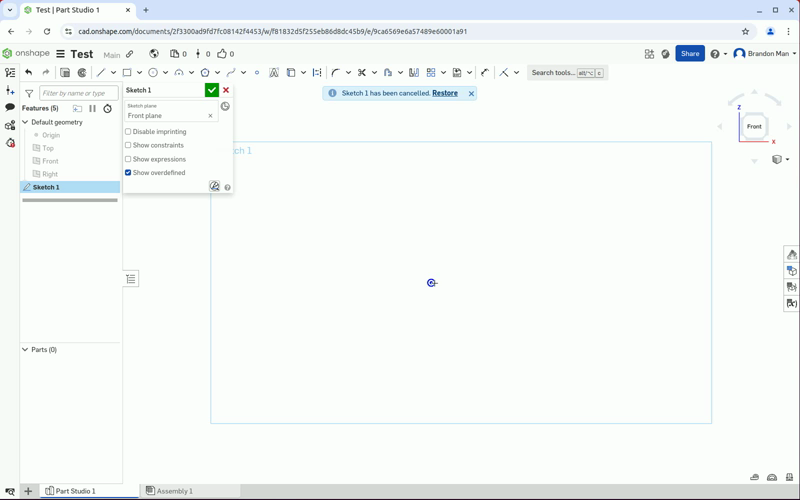
key_down(shift)
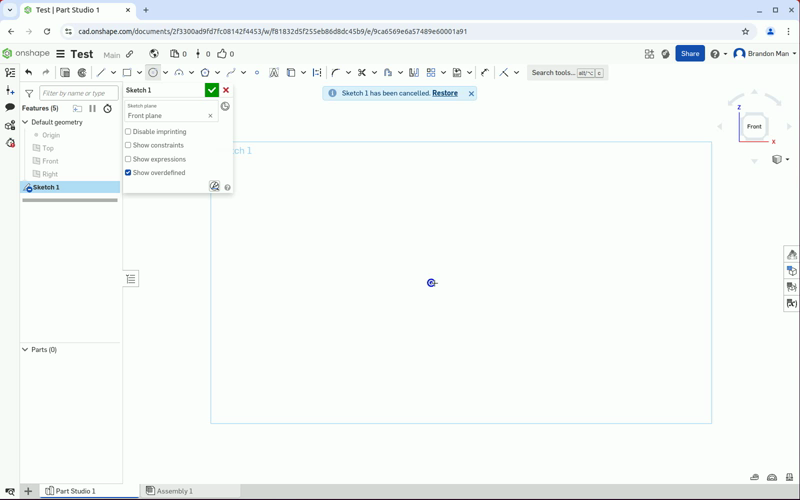
mouse_move(431, 282)
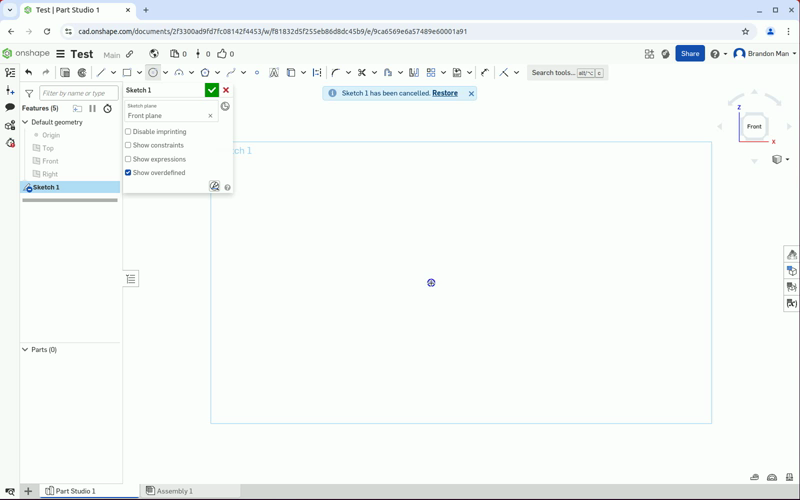
scroll(6)
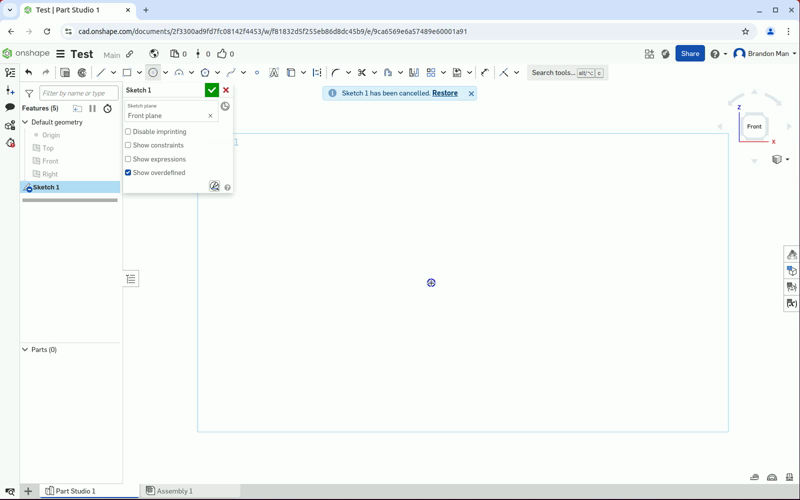
scroll(6)
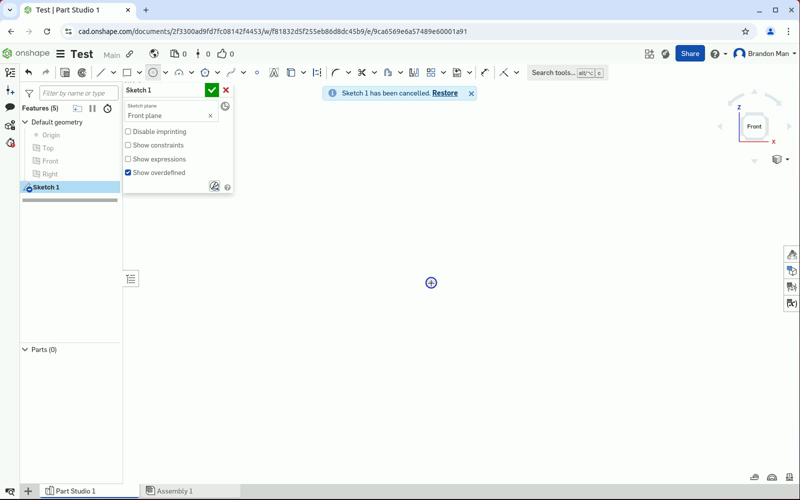
scroll(6)
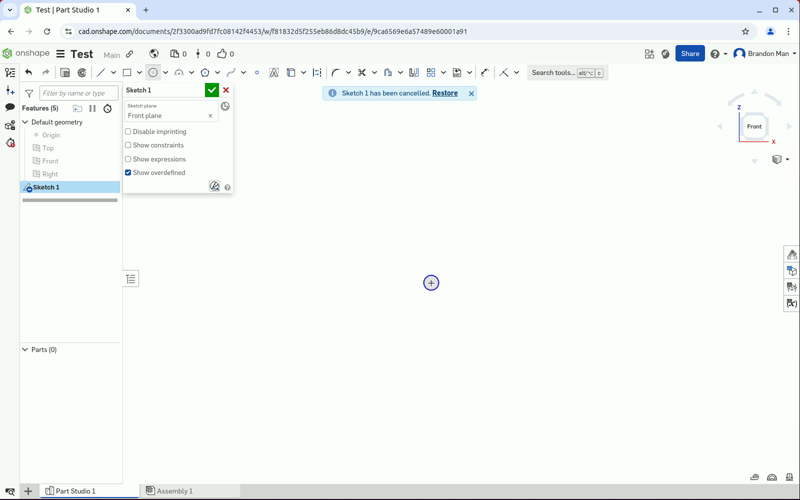
scroll(6)
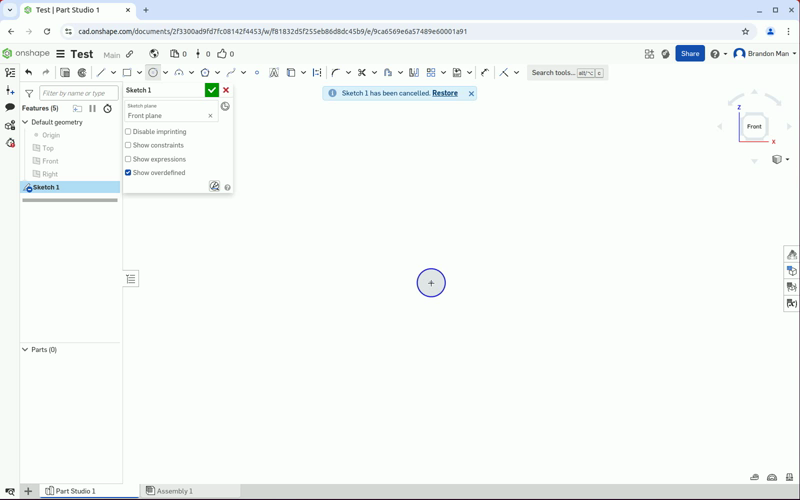
scroll(6)
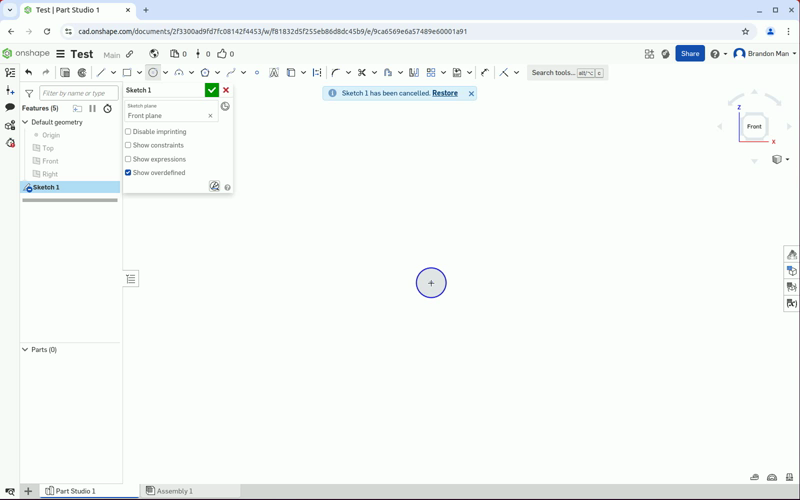
scroll(6)
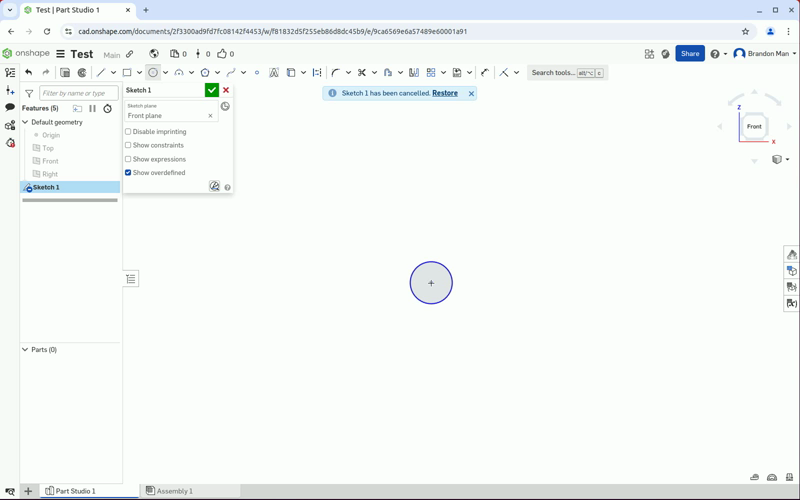
scroll(6)
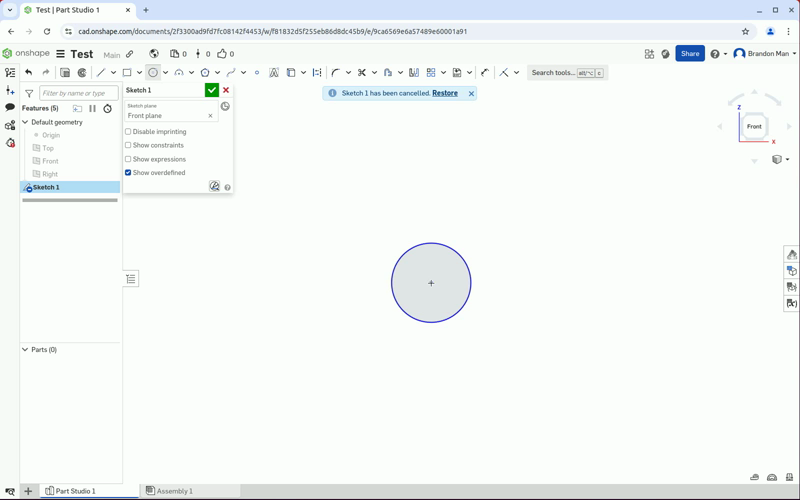
click(431, 282)
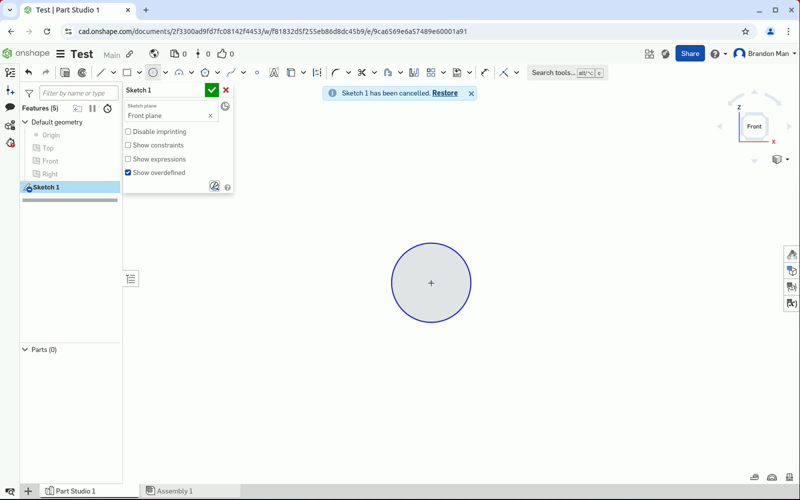
scroll(-6)
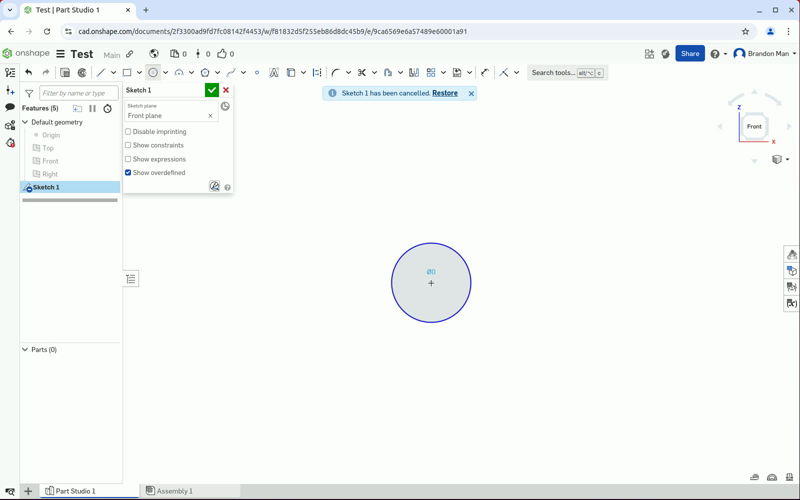
scroll(-6)
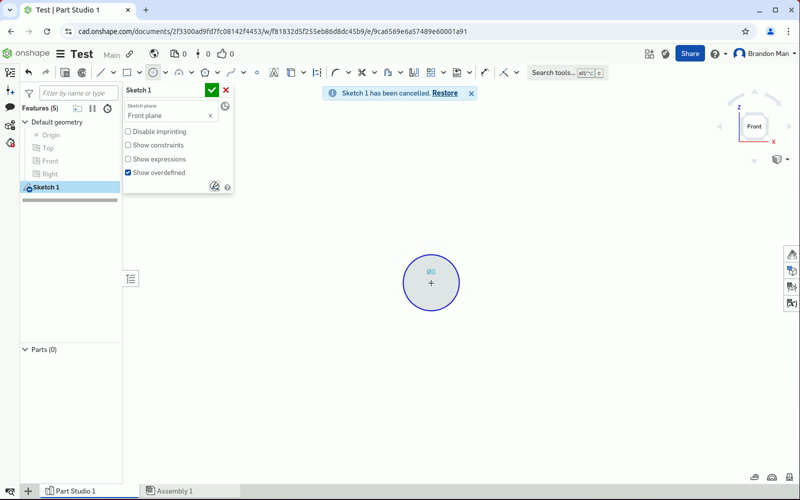
scroll(-6)
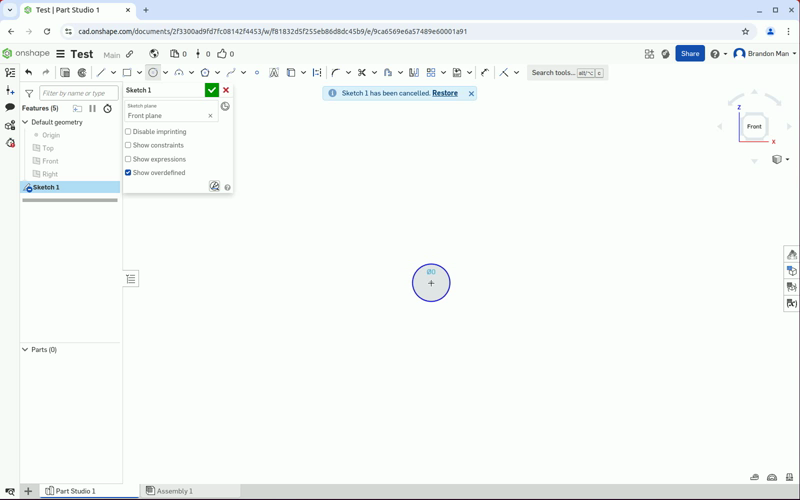
scroll(-6)
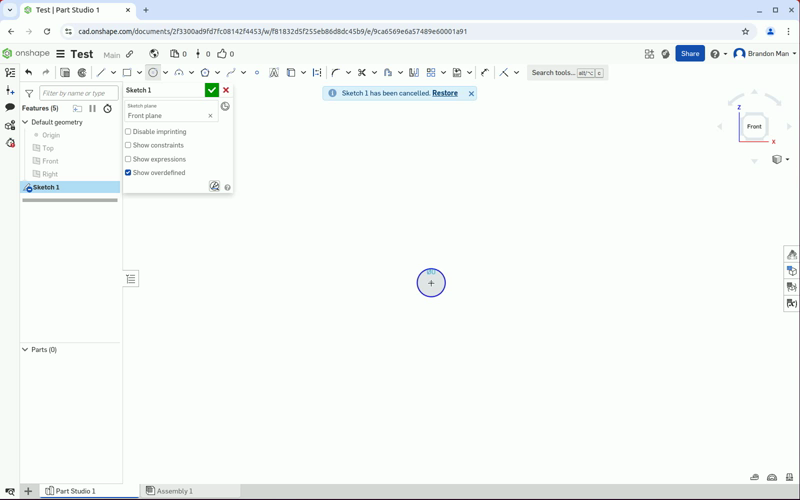
scroll(-6)
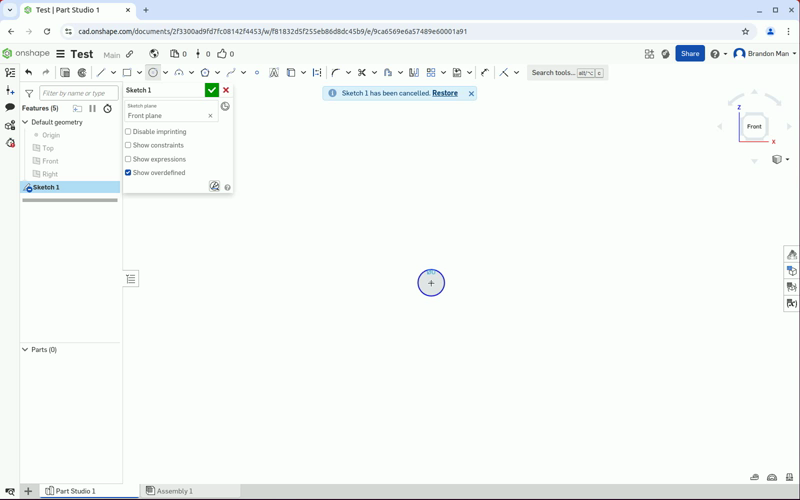
scroll(-6)
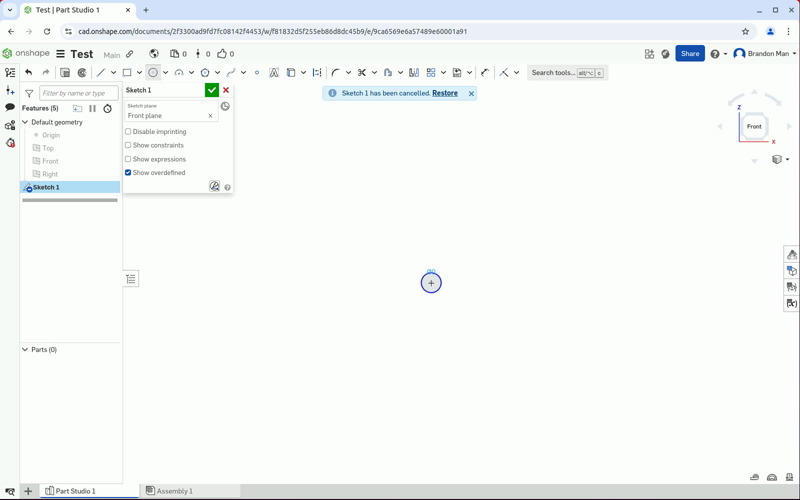
scroll(-6)
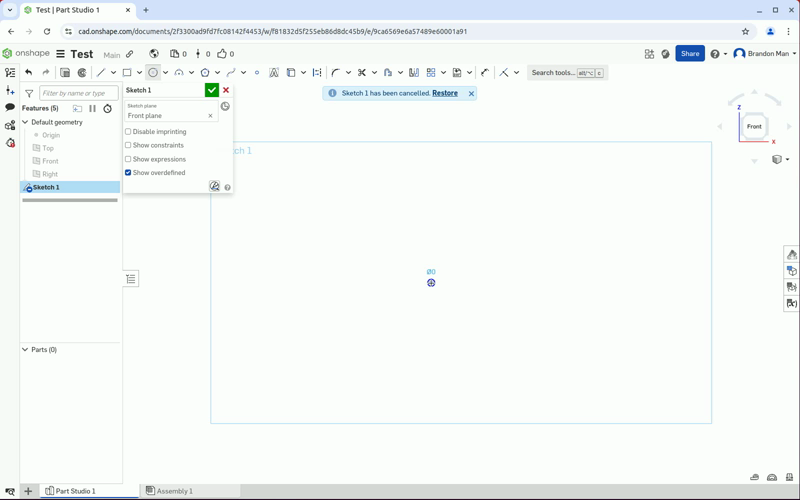
key_up(shift)
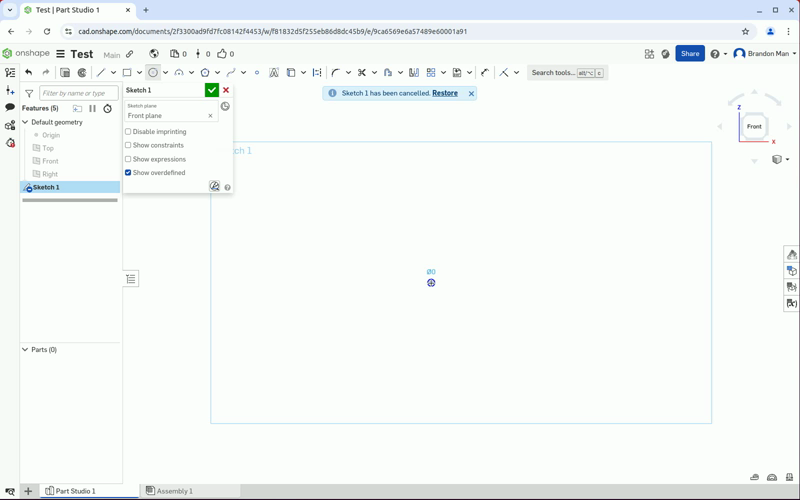
mouse_move(433, 282)
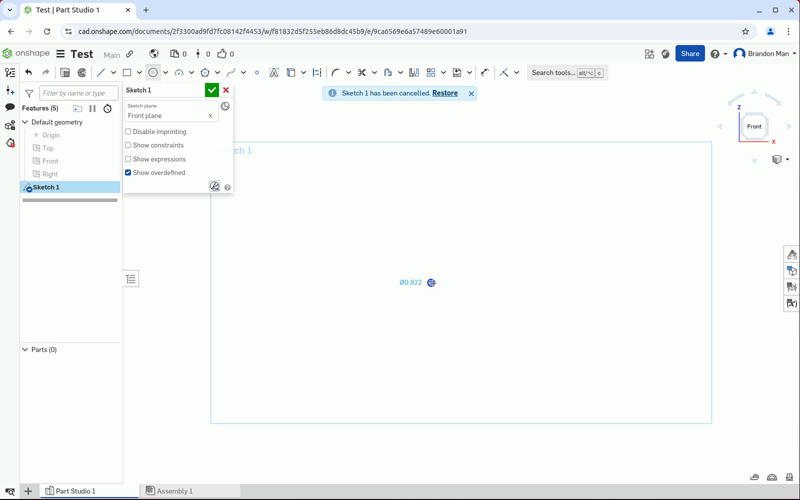
scroll(6)
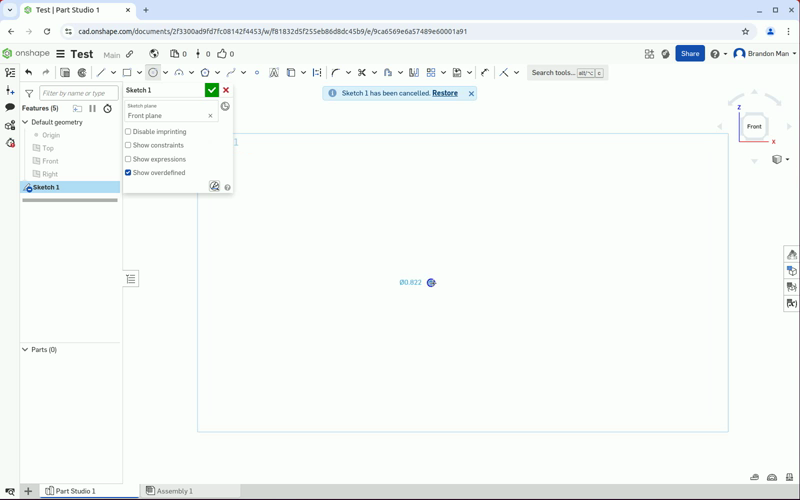
scroll(6)
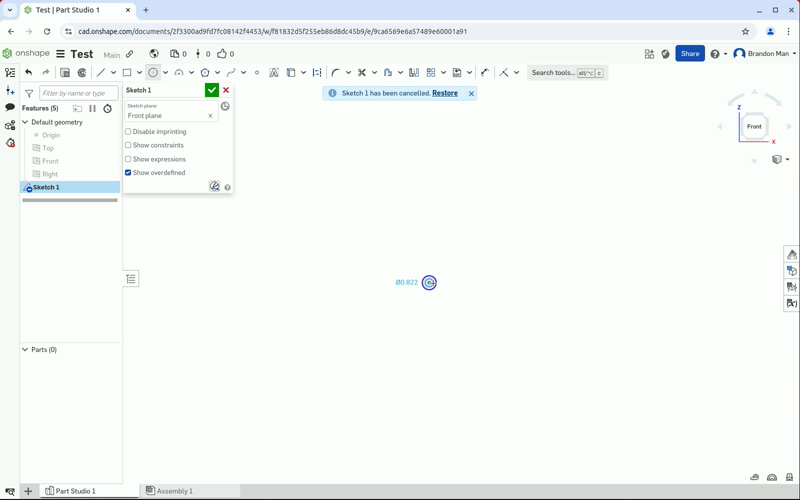
scroll(6)
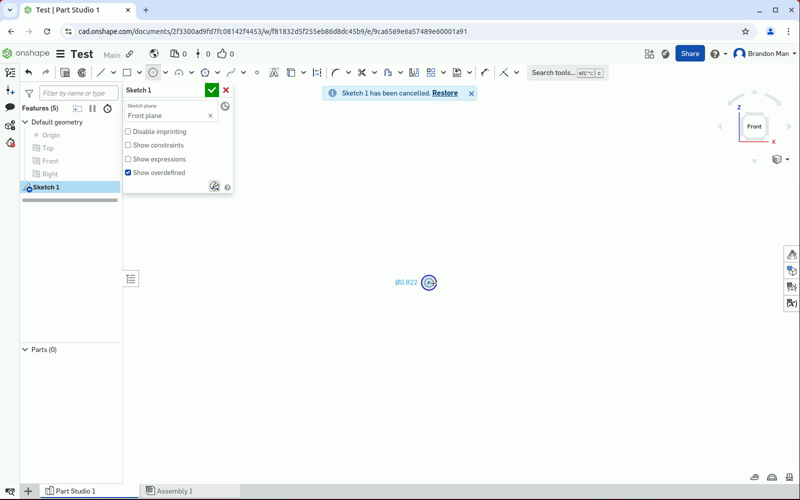
scroll(6)
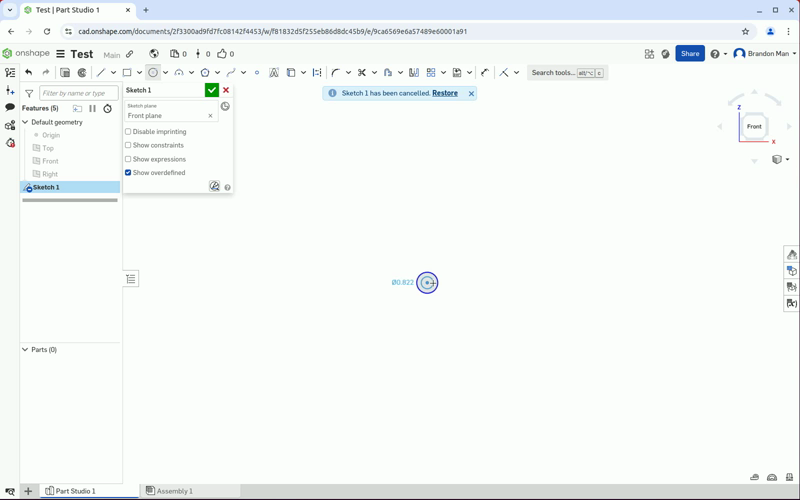
scroll(6)
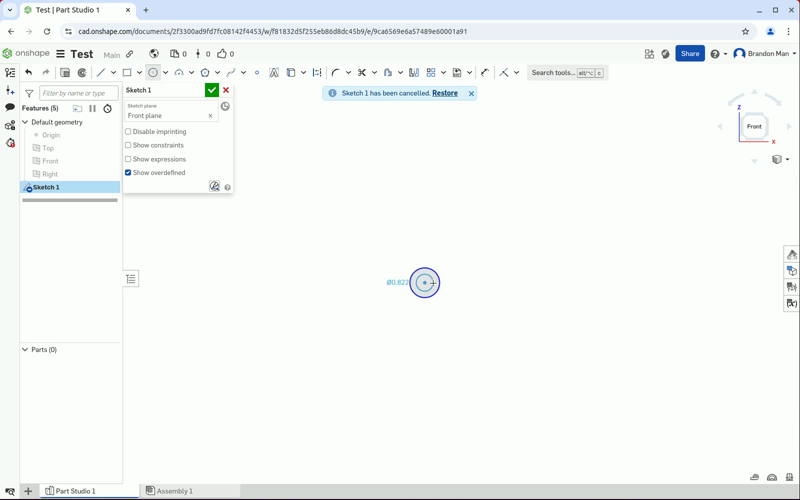
scroll(6)
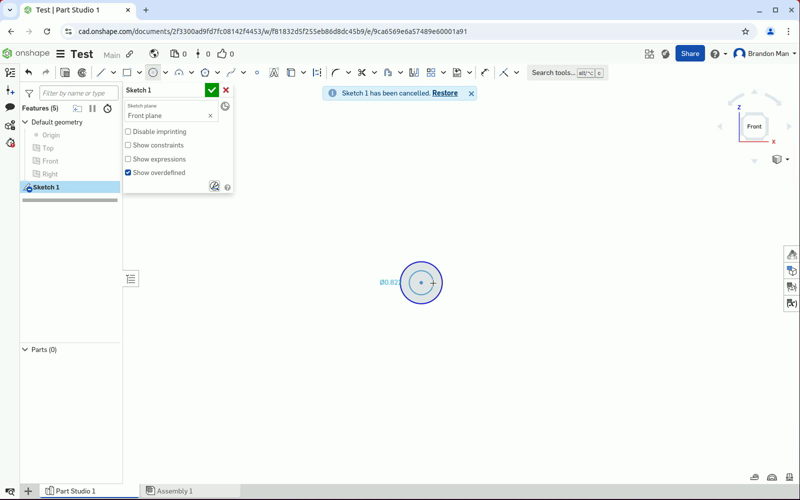
scroll(6)
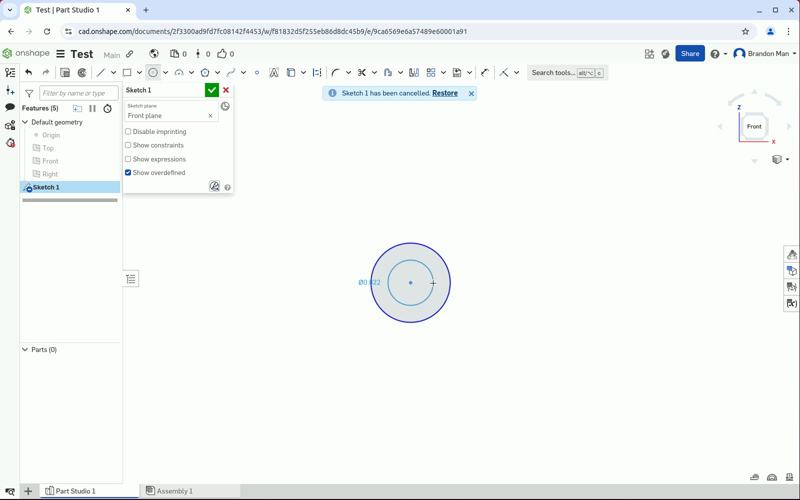
click(433, 282)
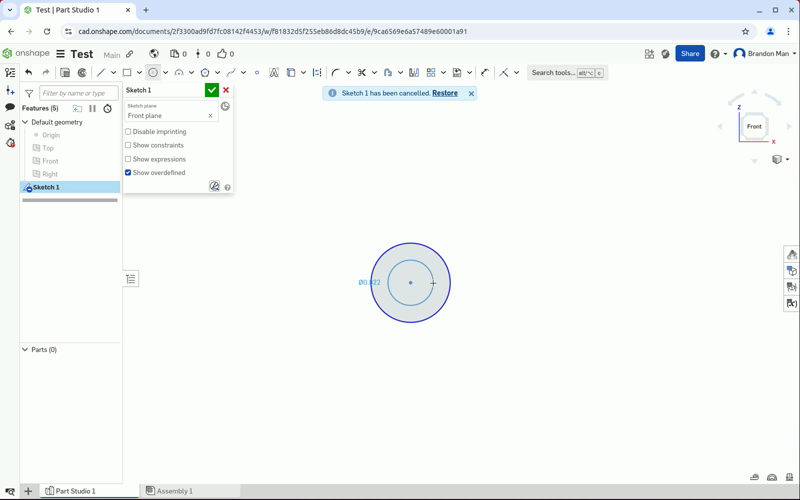
scroll(-6)
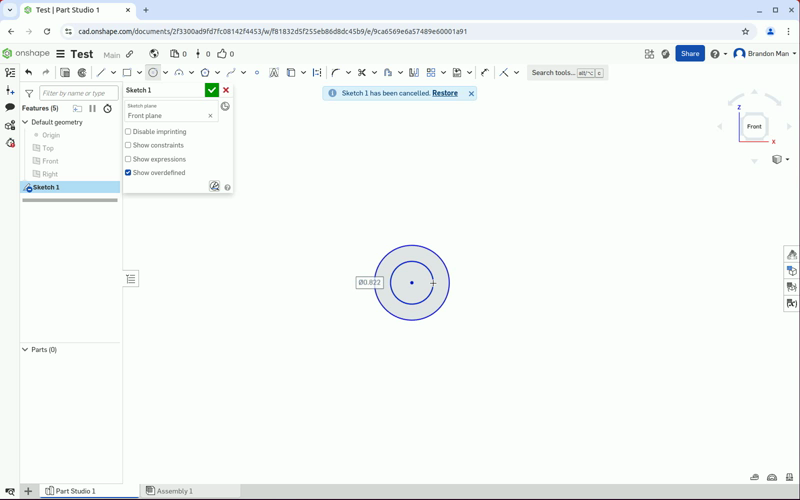
scroll(-6)
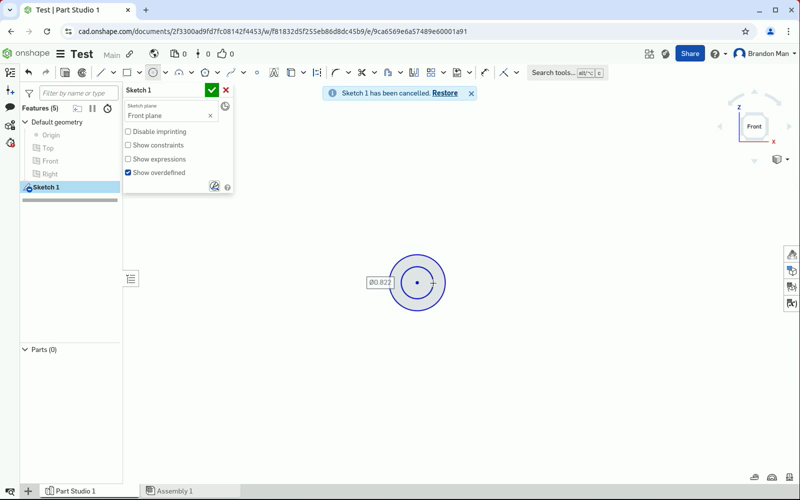
scroll(-6)
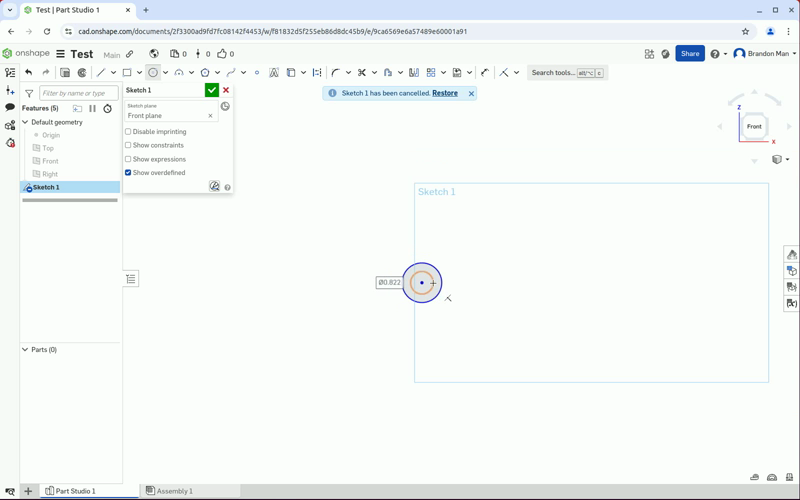
scroll(-6)
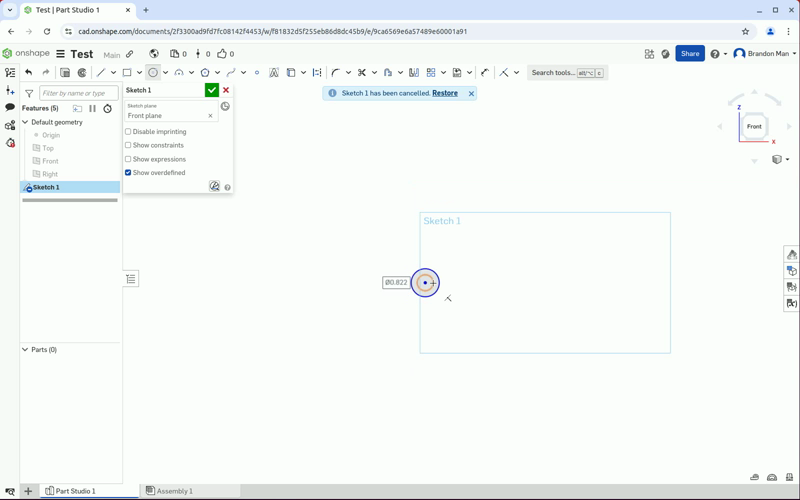
scroll(-6)
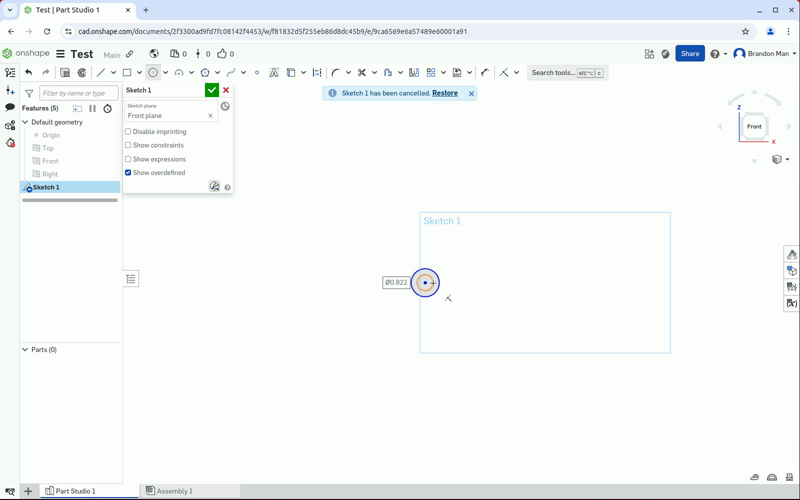
scroll(-6)
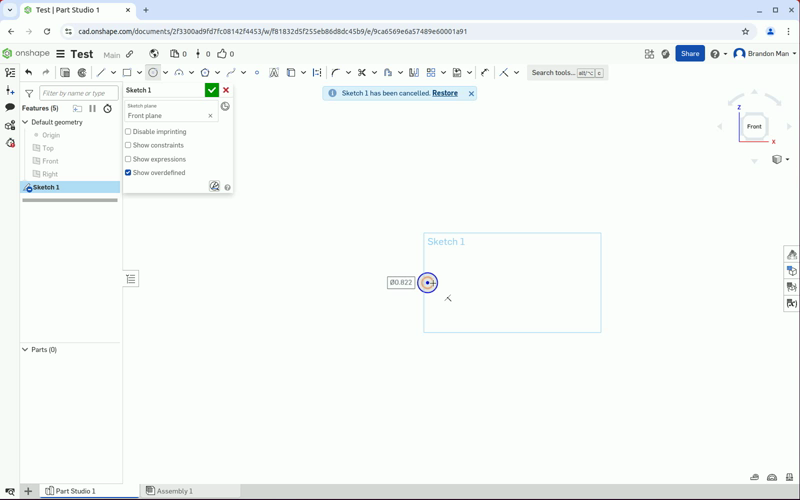
scroll(-6)
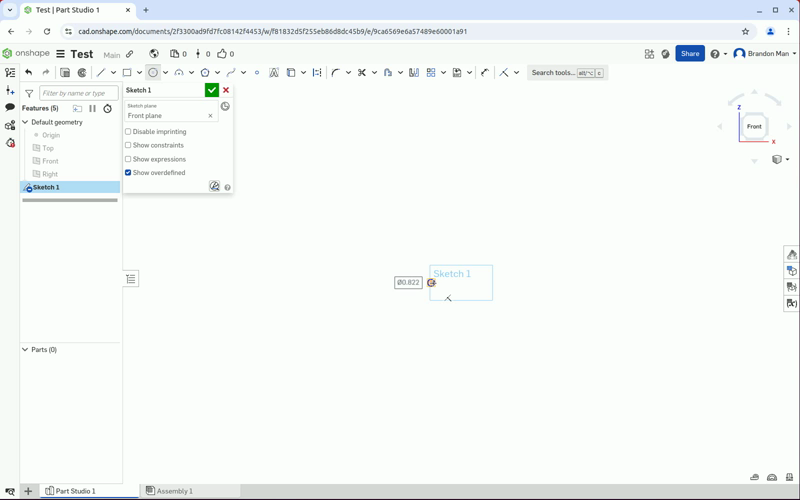
key(esc)
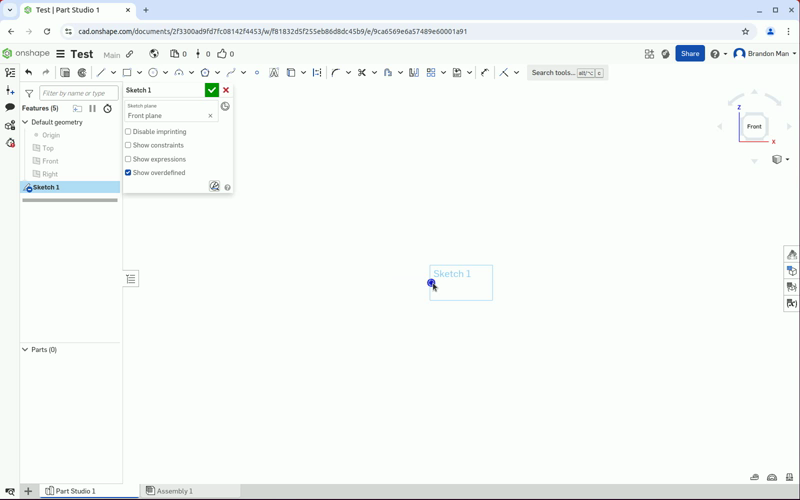
mouse_move(434, 283)
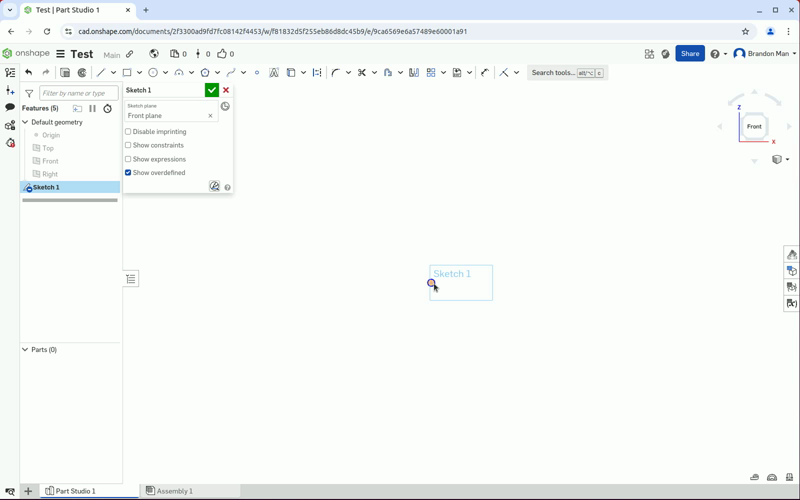
scroll(6)
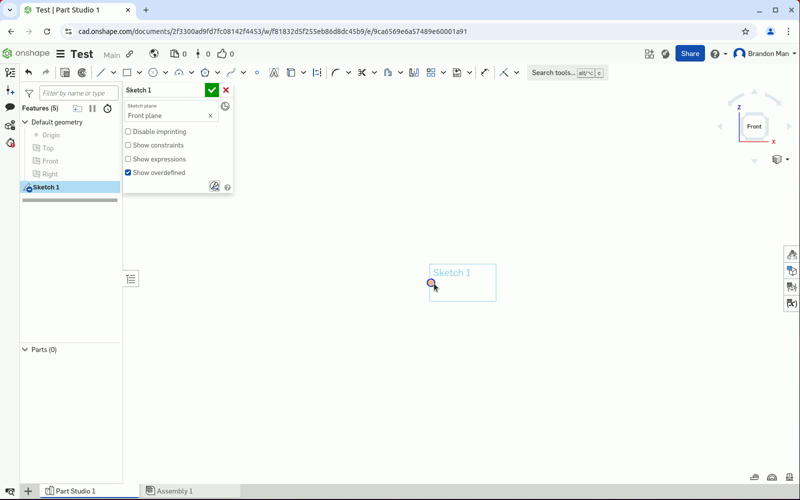
scroll(6)
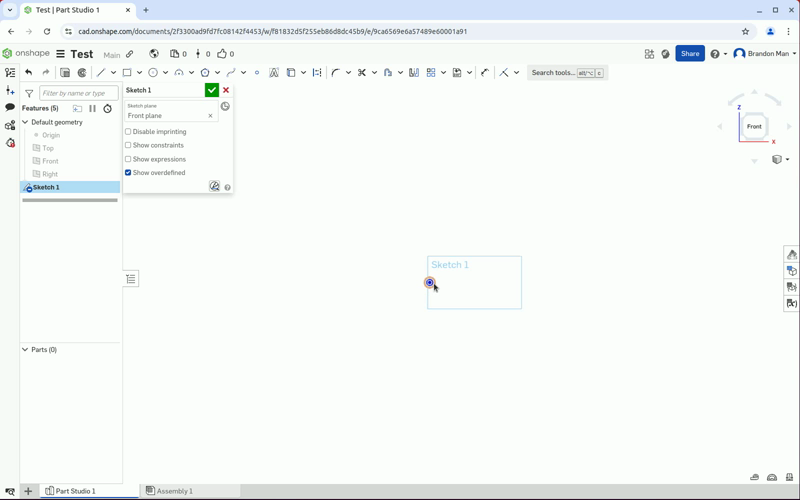
scroll(6)
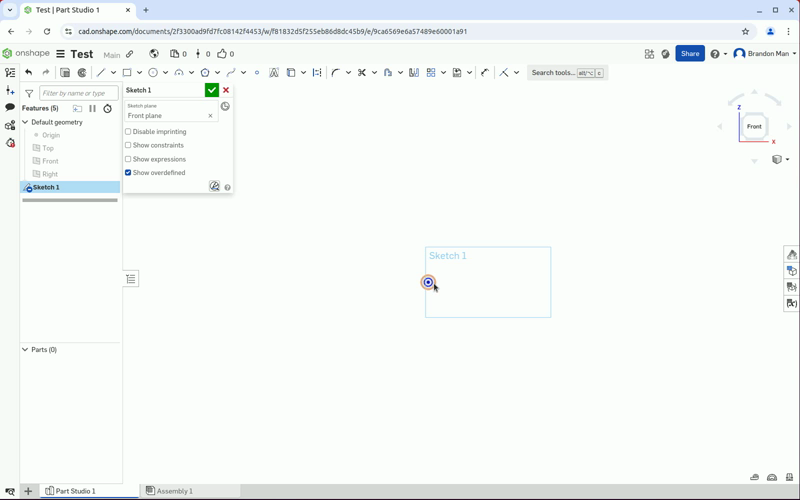
scroll(6)
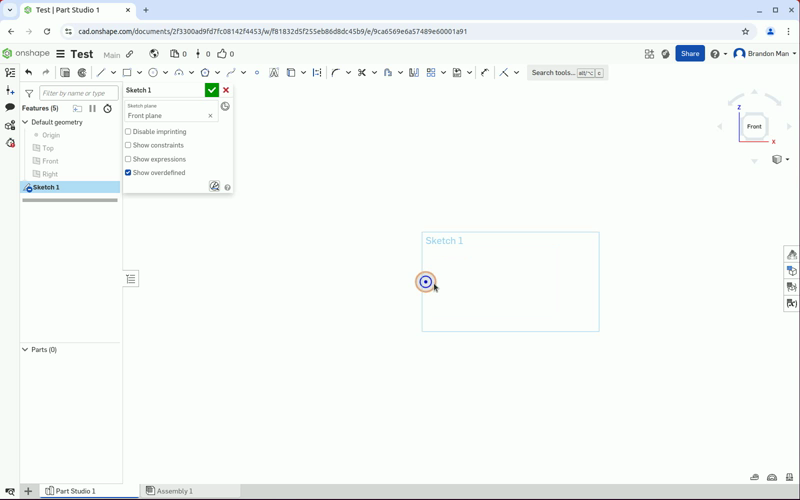
scroll(6)
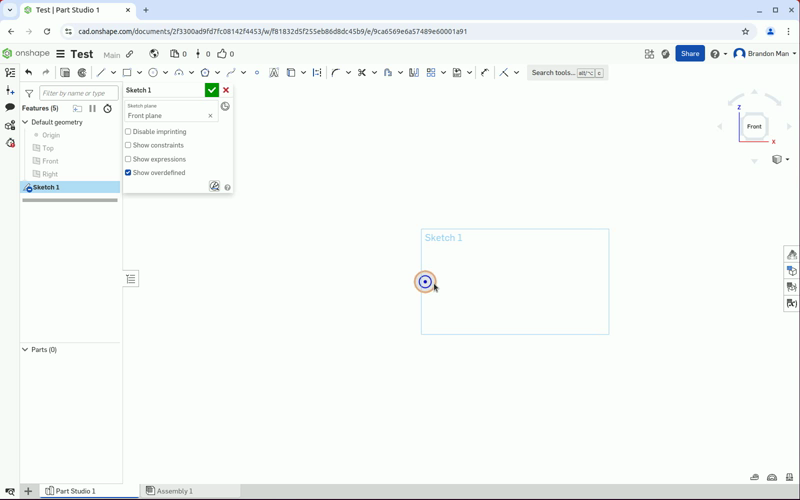
scroll(6)
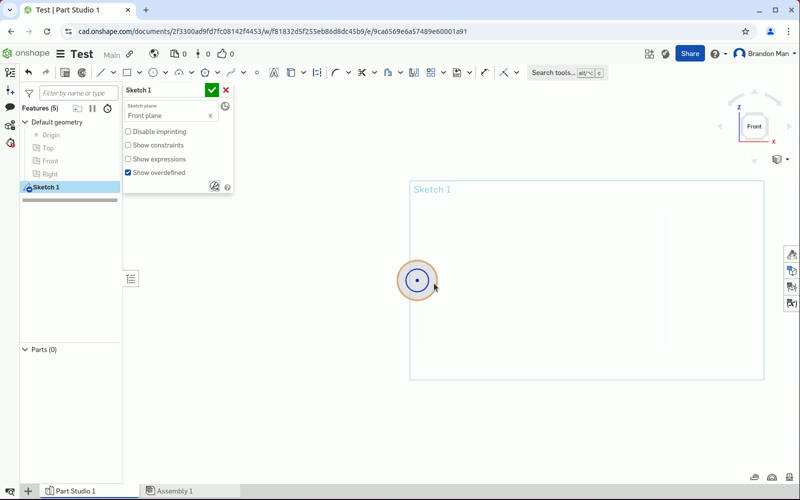
scroll(6)
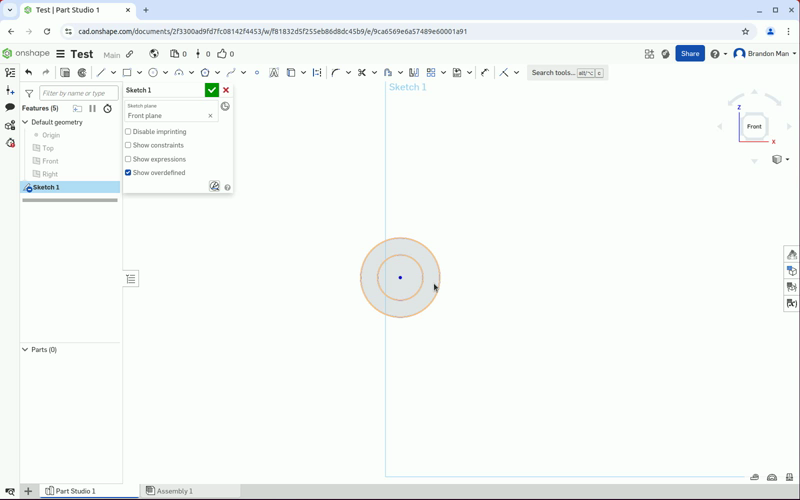
click(434, 283)
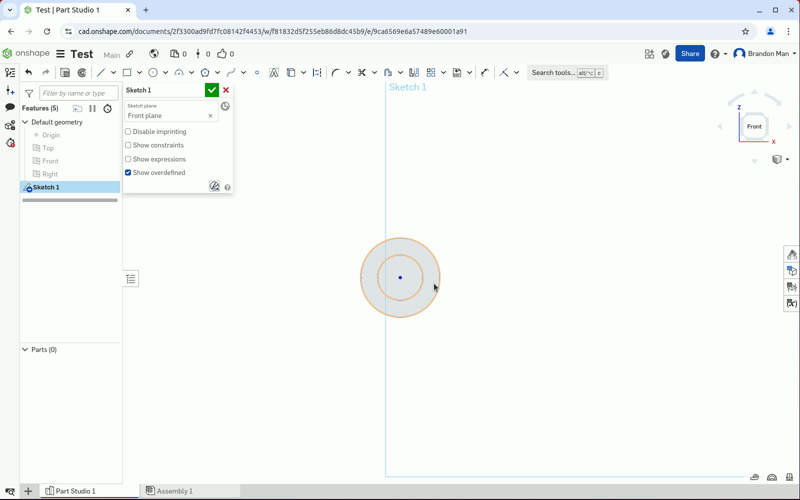
scroll(-6)
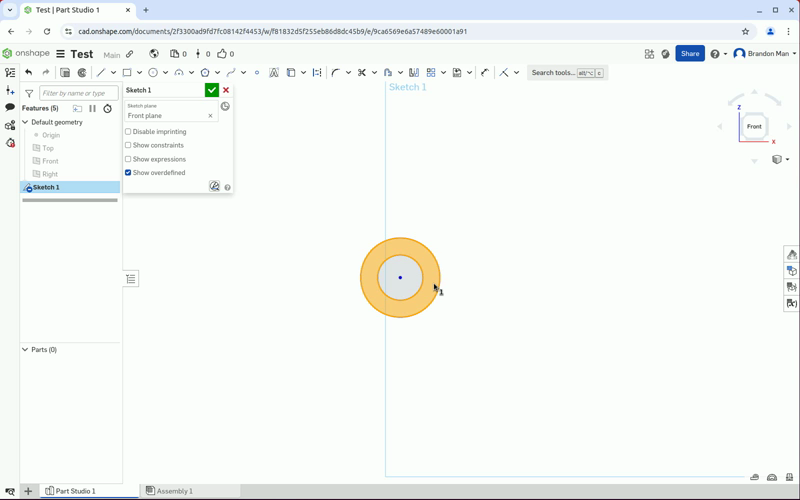
scroll(-6)
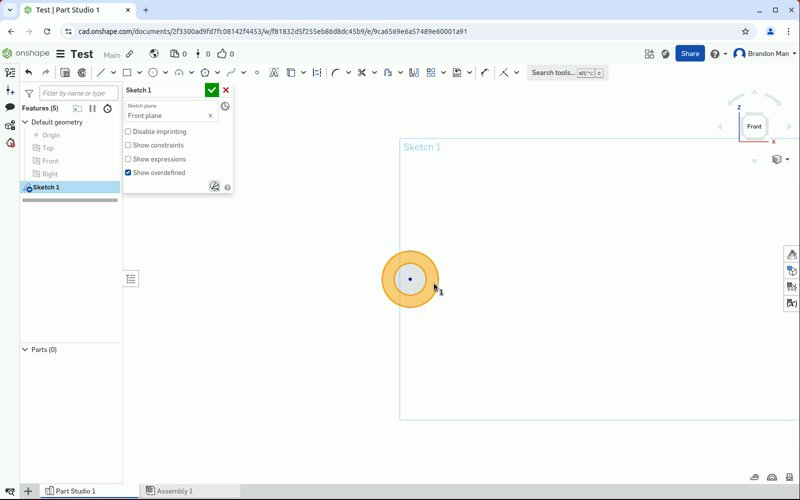
scroll(-6)
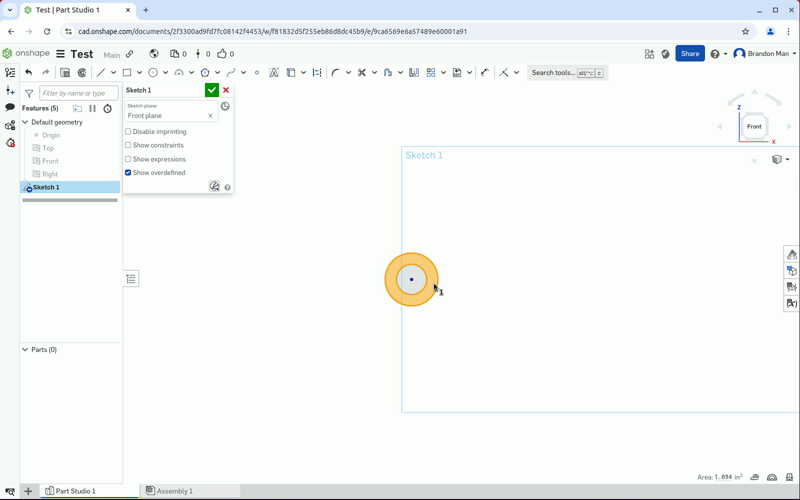
scroll(-6)
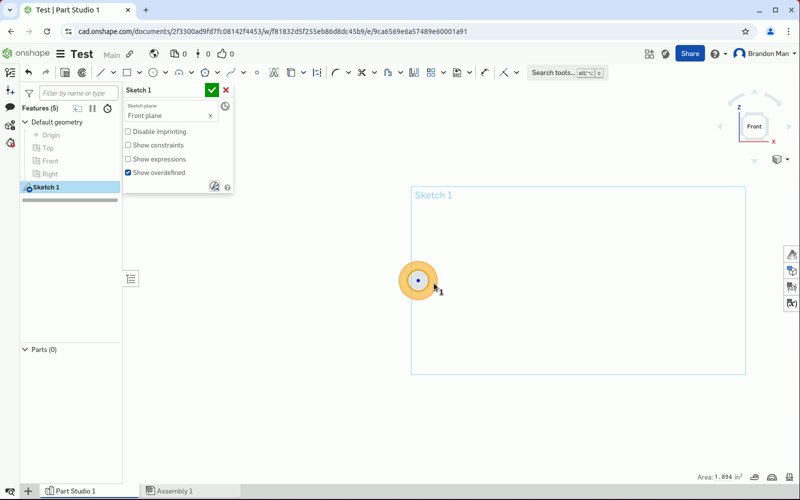
scroll(-6)
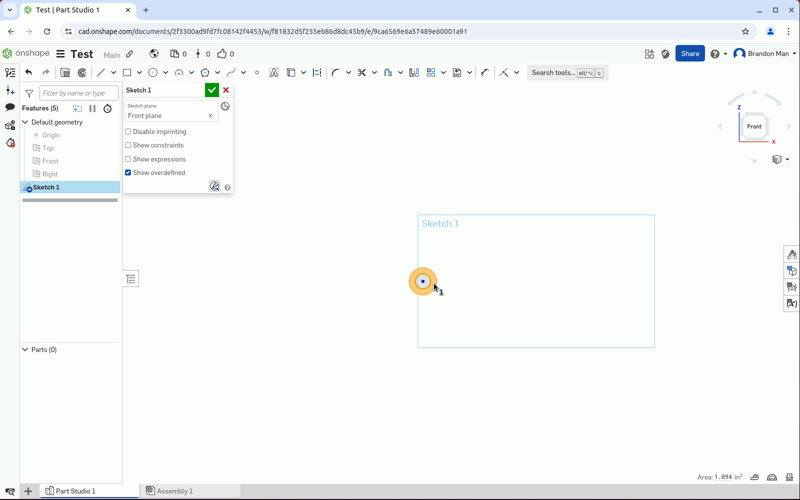
scroll(-6)
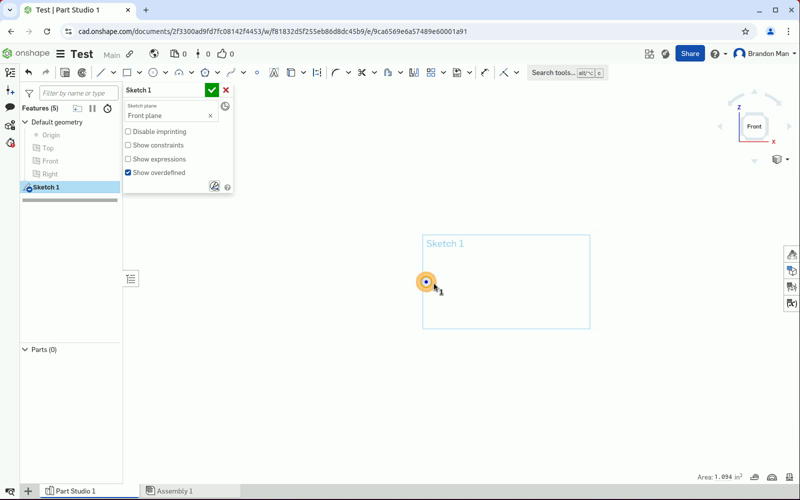
scroll(-6)
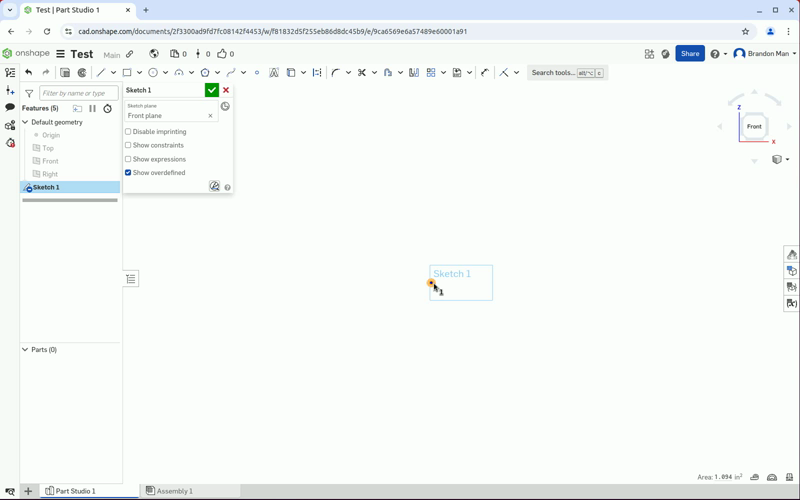
mouse_move(73, 352)
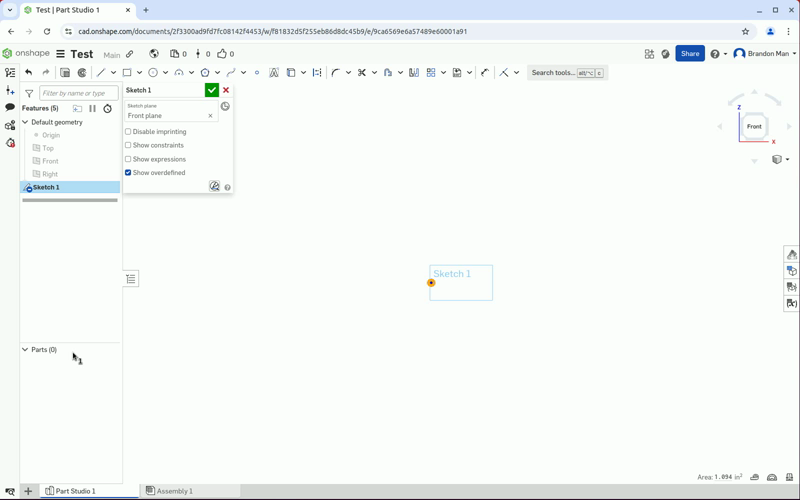
key(shift+y)
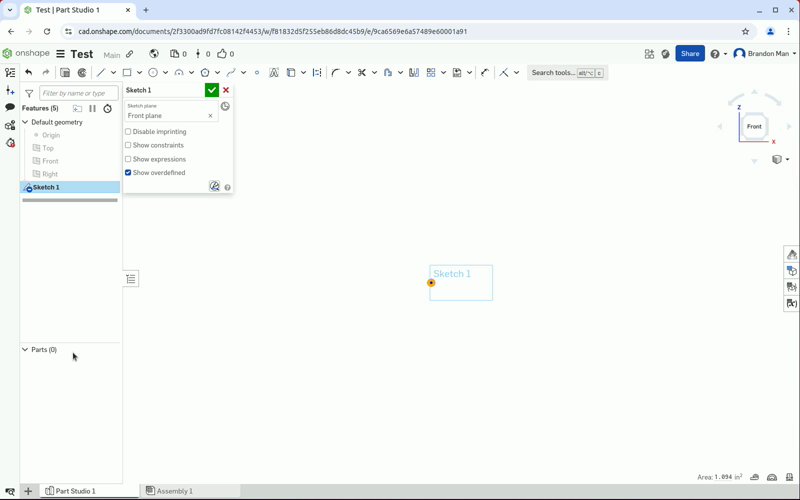
key(shift+e)
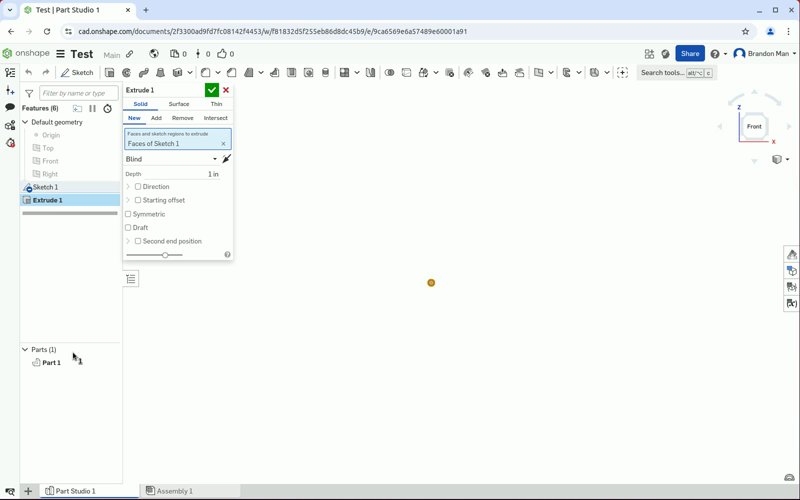
mouse_move(143, 106)
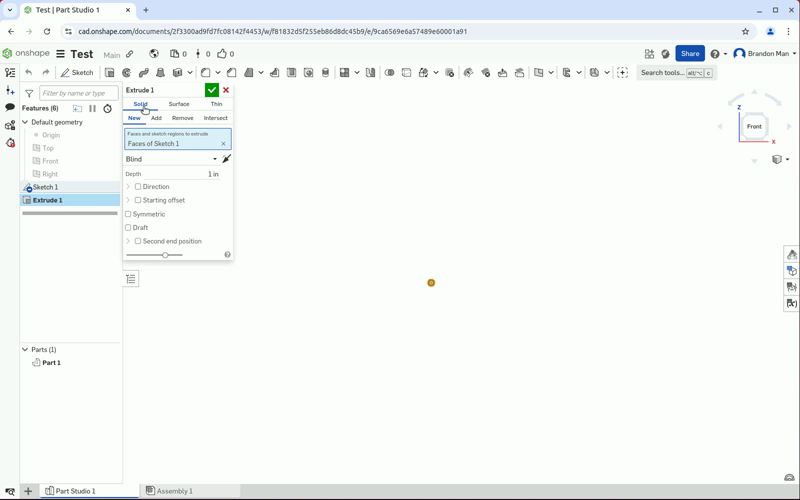
click(143, 106)
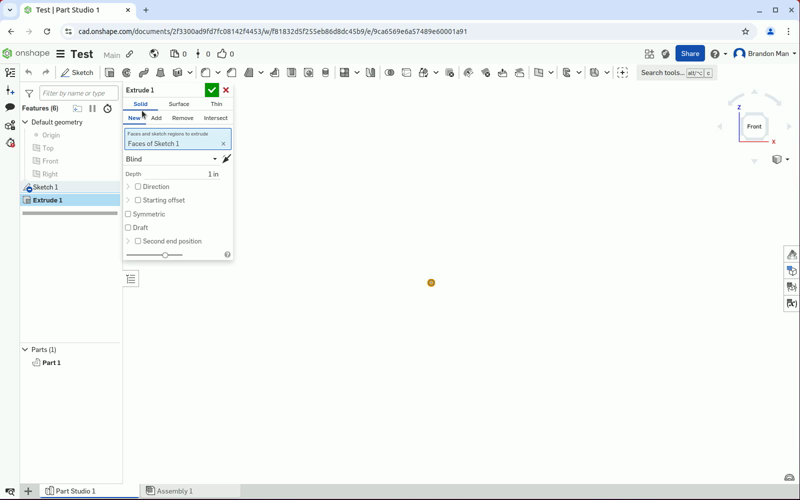
mouse_move(137, 120)
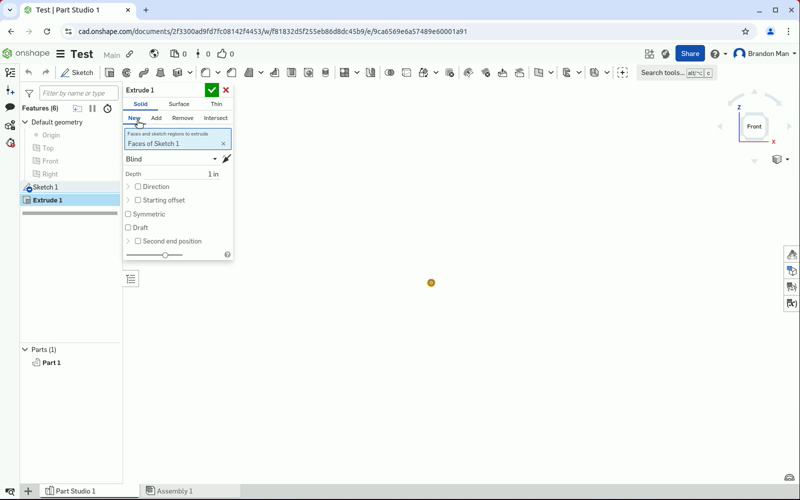
click(137, 120)
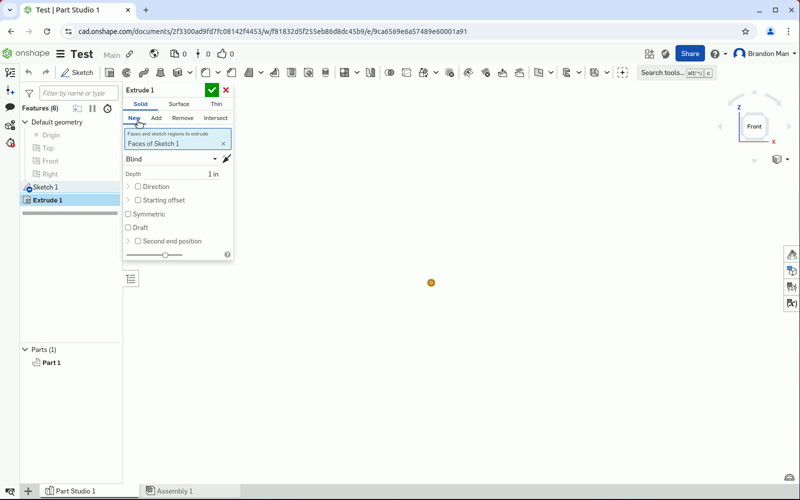
key(tab, 4)
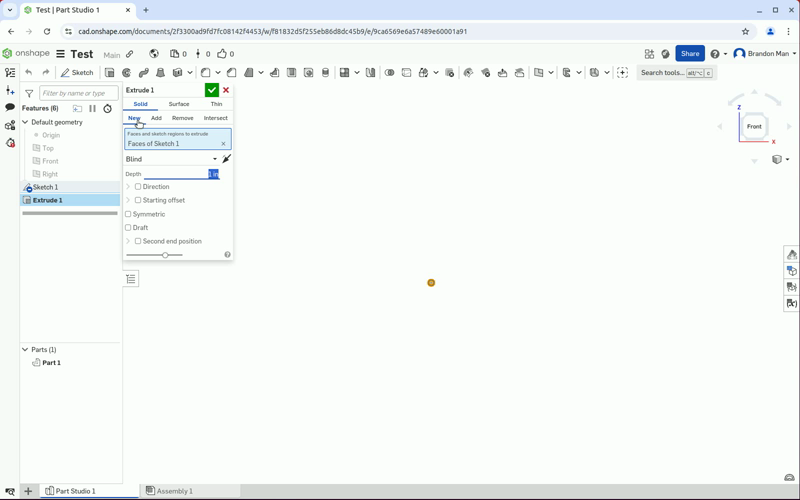
text(0.241)
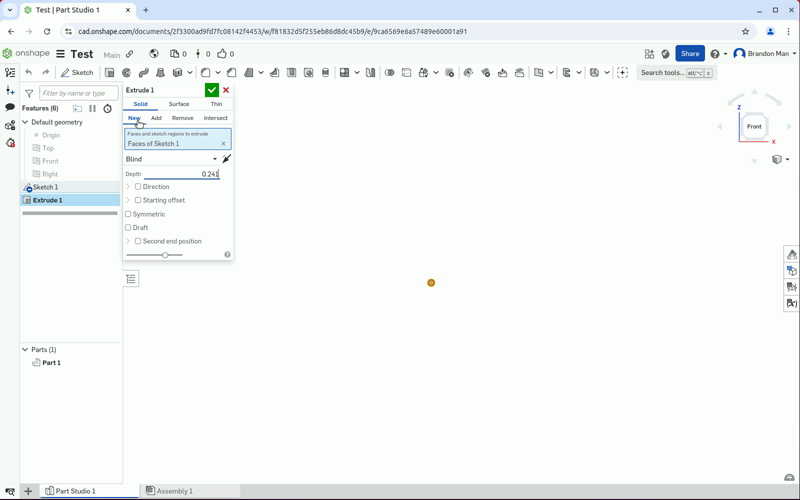
key(enter)
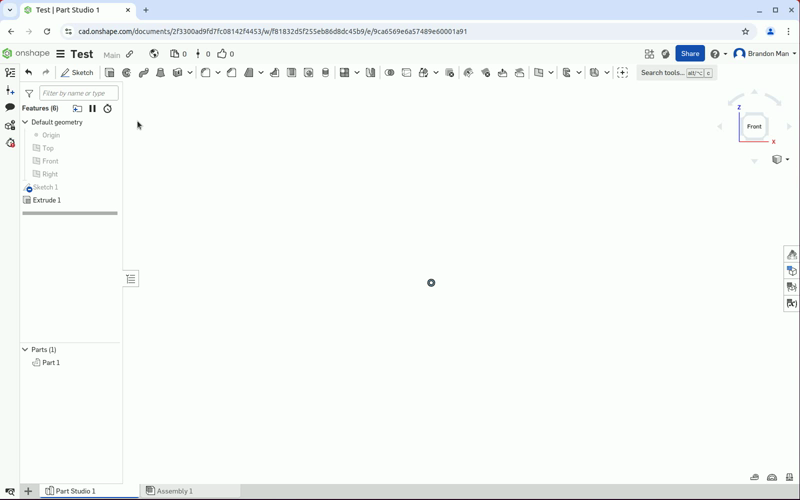
key(shift+h)
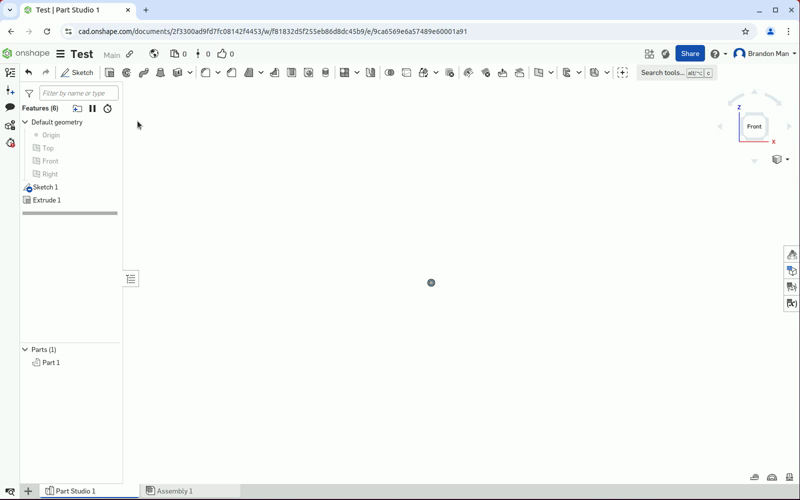
key(shift+h)
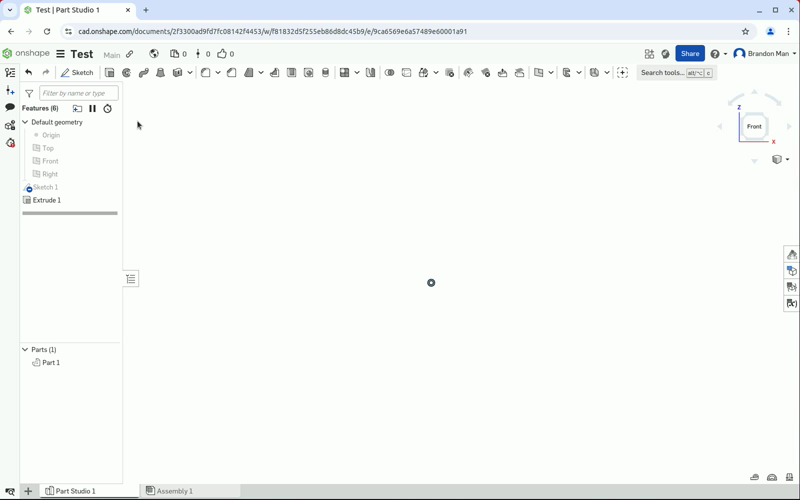
mouse_move(73, 189)
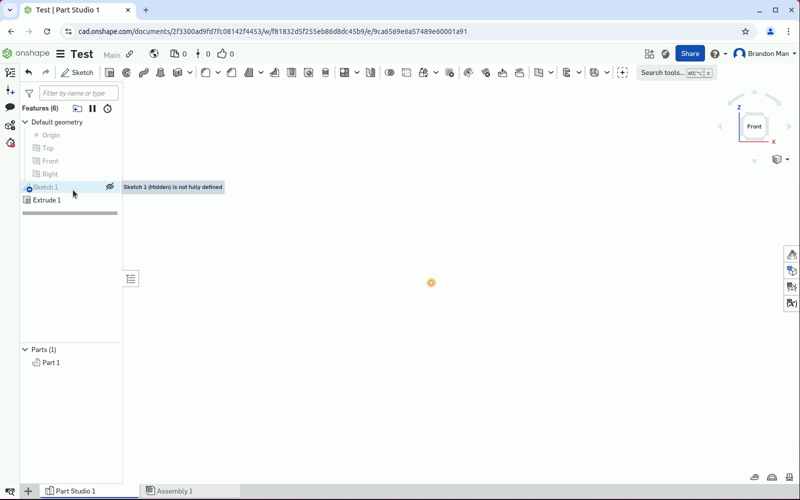
click(73, 189)
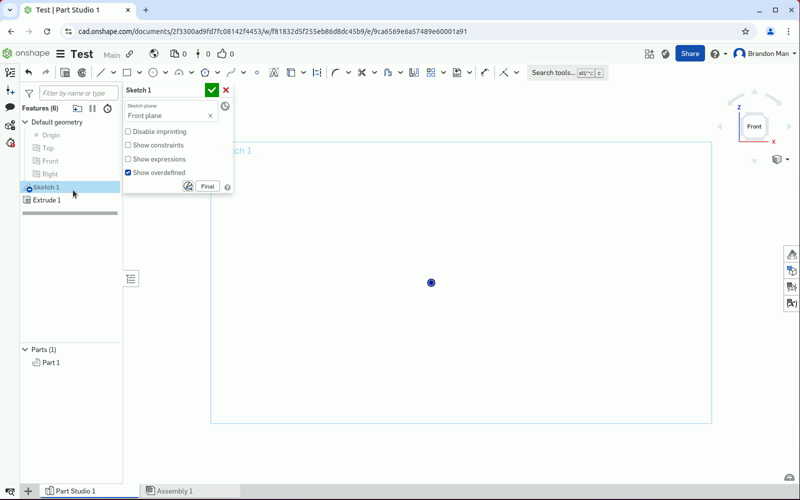
mouse_move(229, 92)
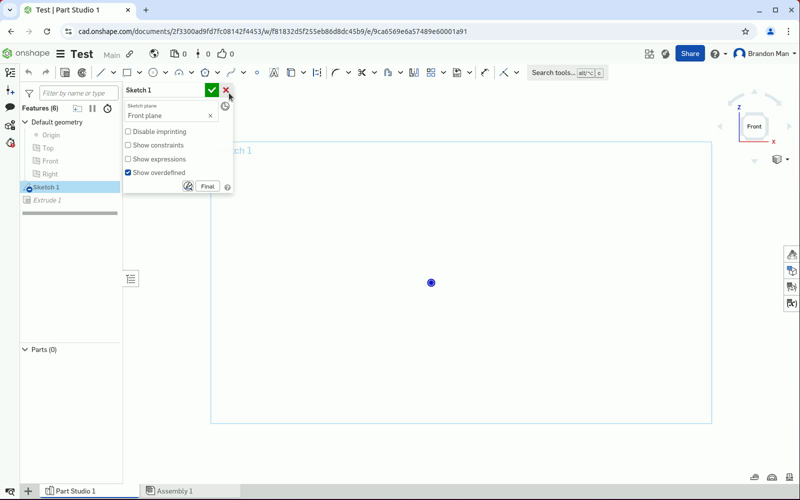
click(229, 92)
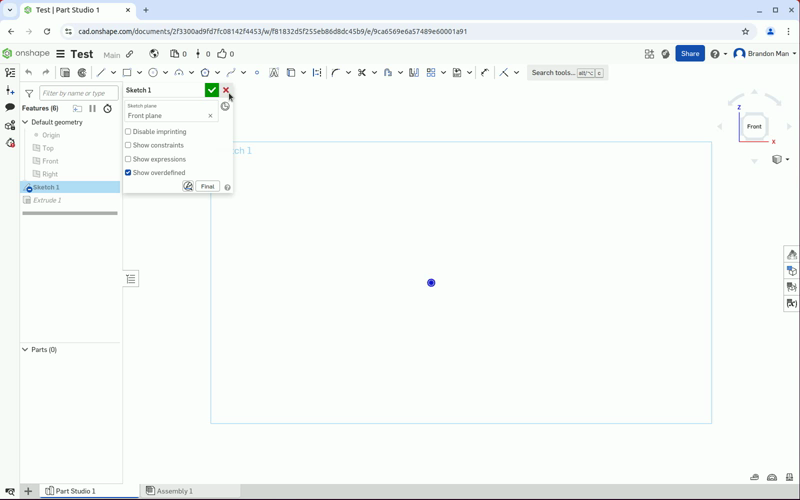
key(shift+s)
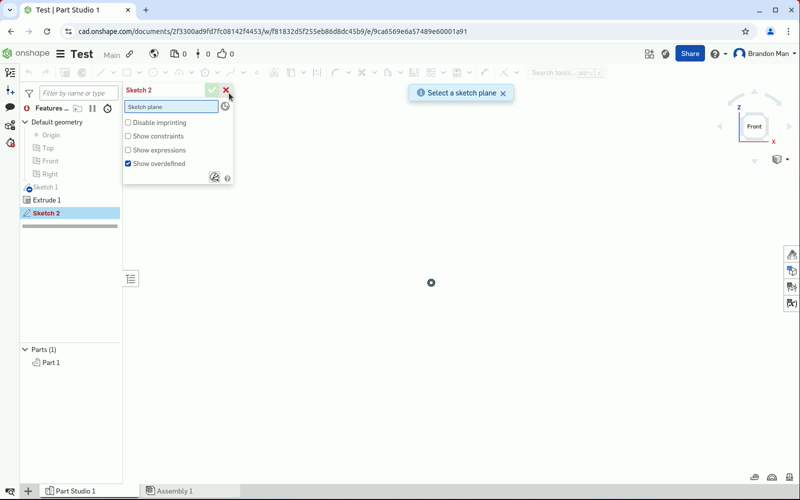
mouse_move(73, 163)
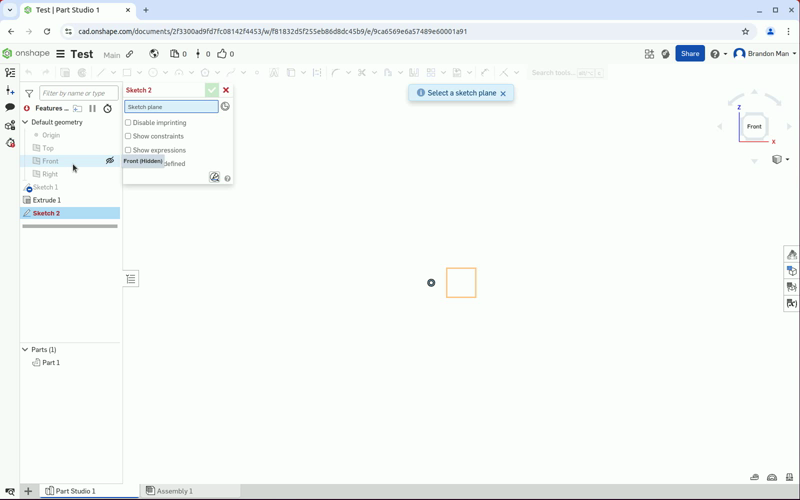
click(73, 163)
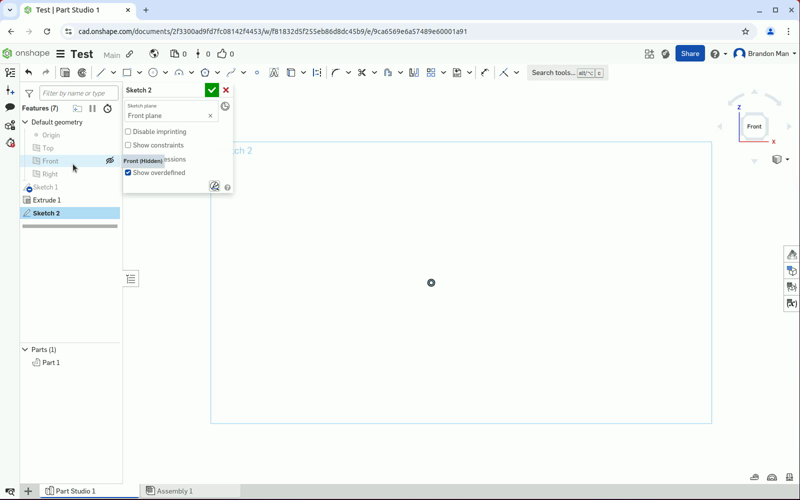
mouse_move(73, 352)
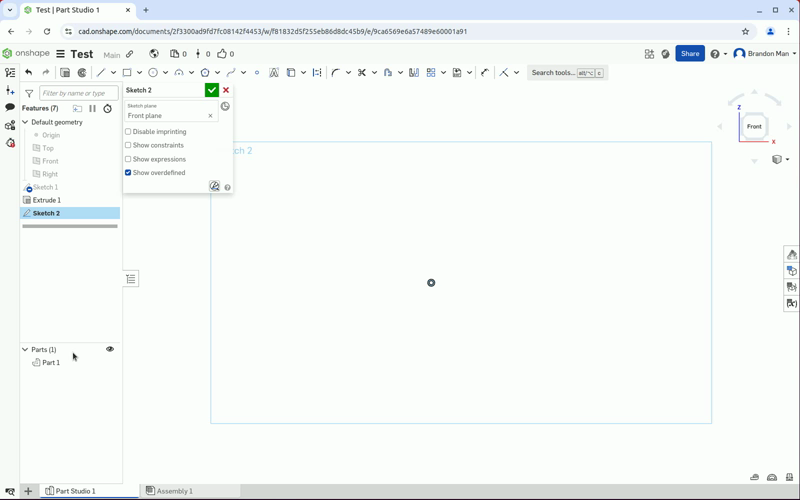
key(y)
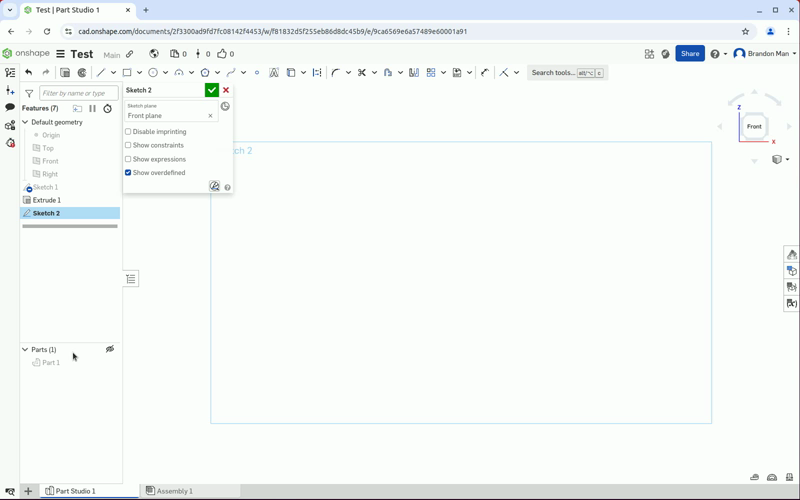
key(c)
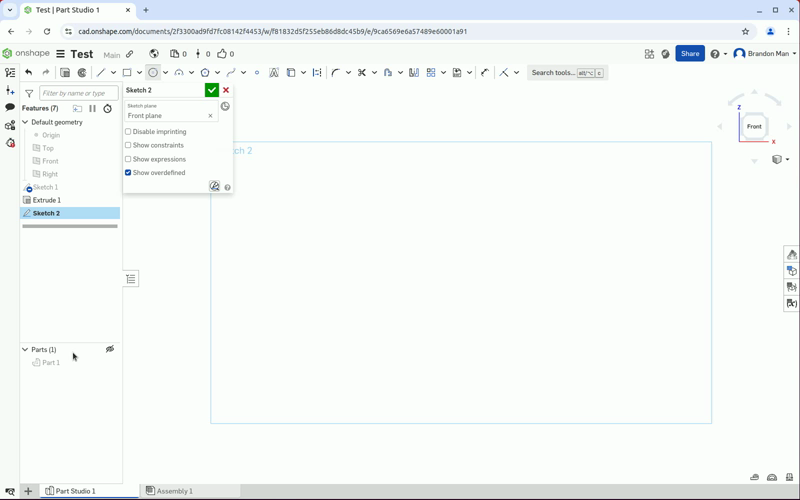
key_down(shift)
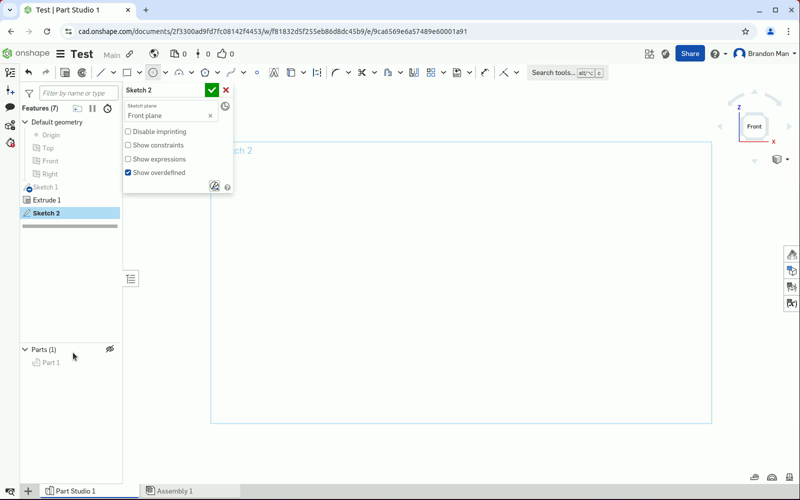
mouse_move(570, 282)
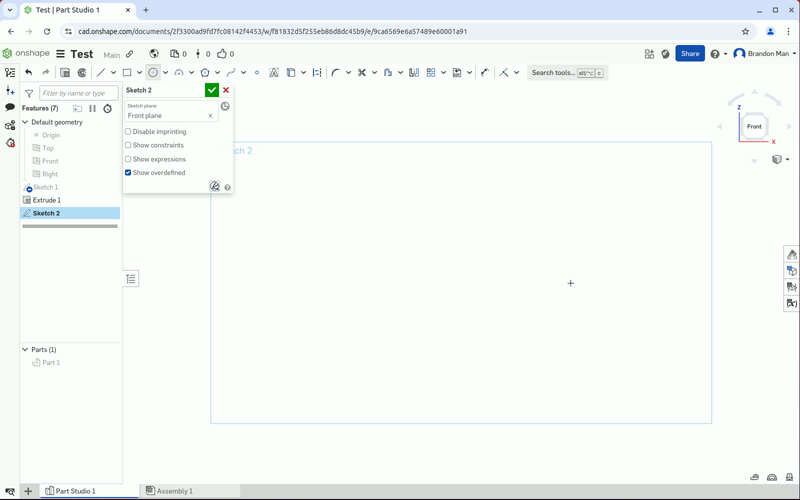
click(570, 282)
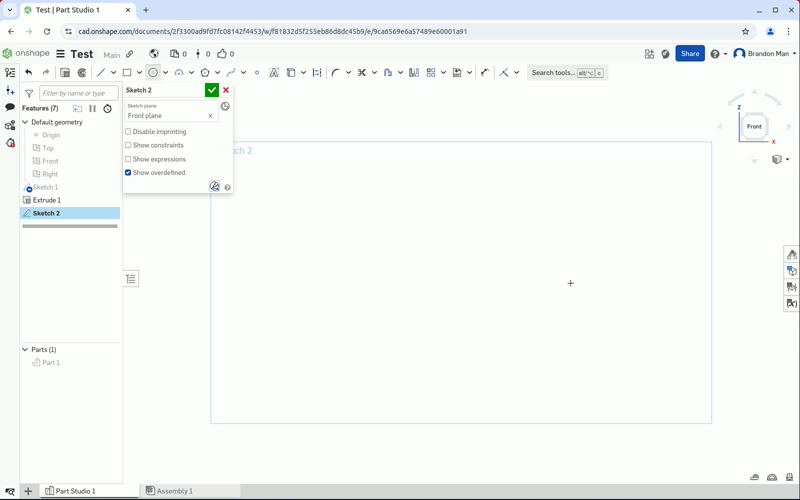
key_up(shift)
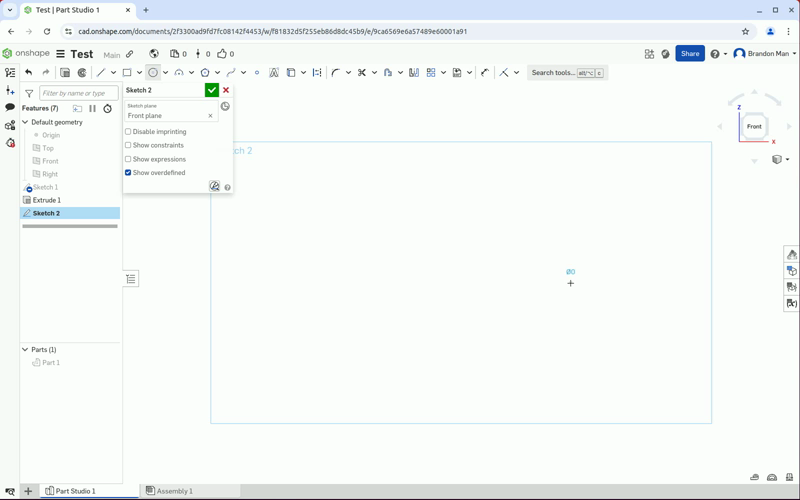
mouse_move(574, 282)
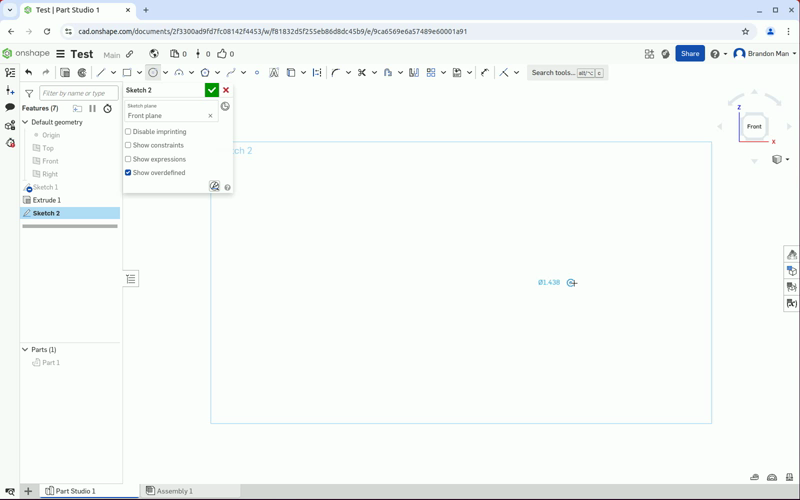
click(574, 282)
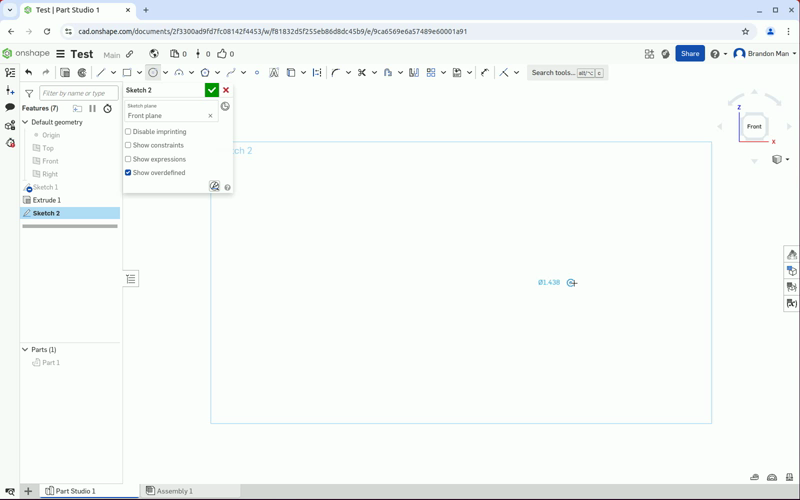
key(esc)
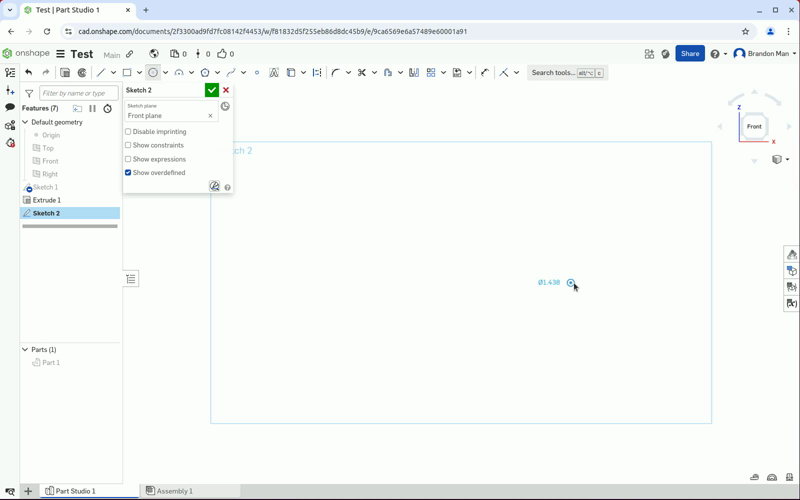
key(c)
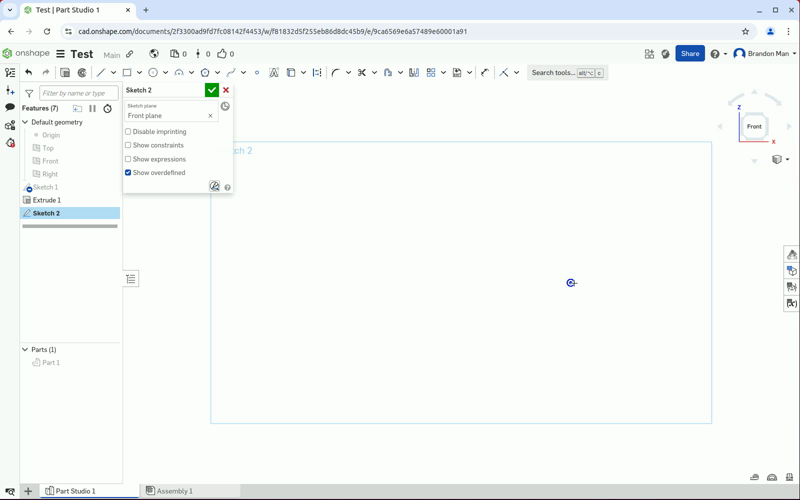
key_down(shift)
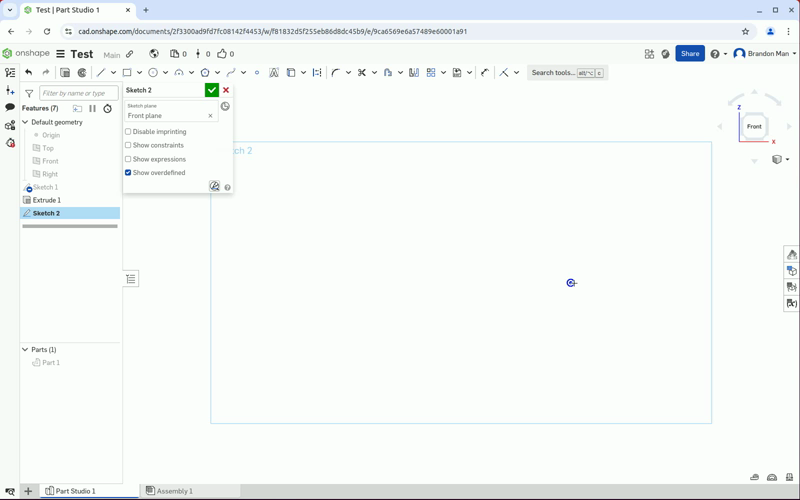
mouse_move(570, 282)
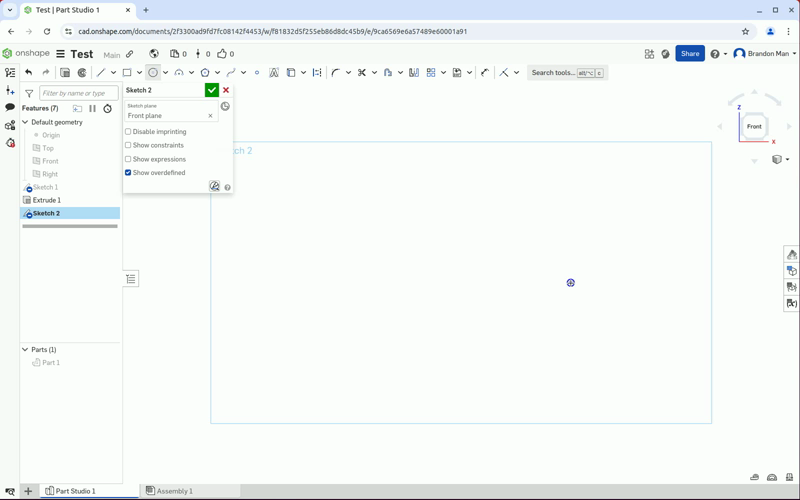
scroll(6)
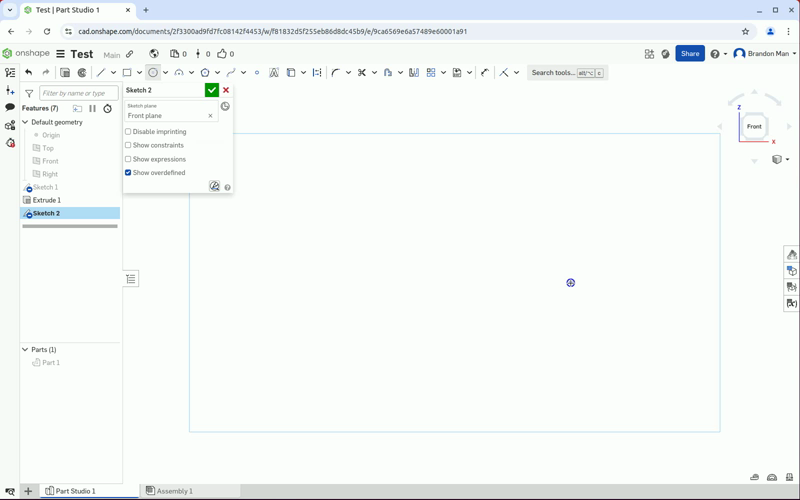
scroll(6)
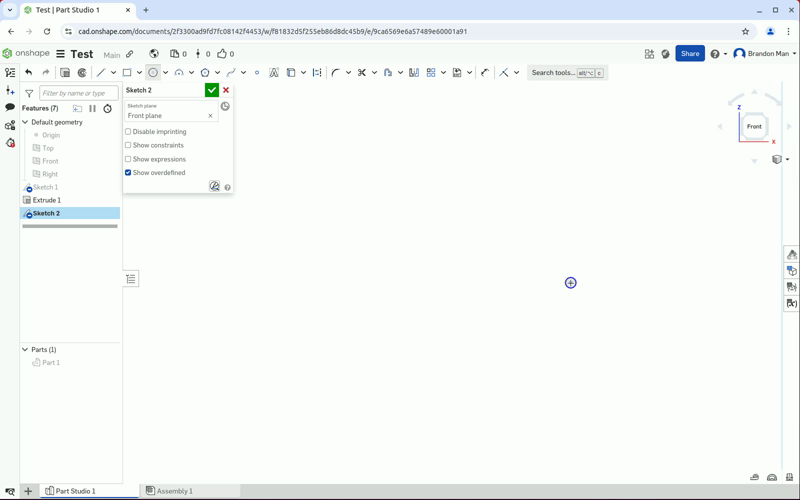
scroll(6)
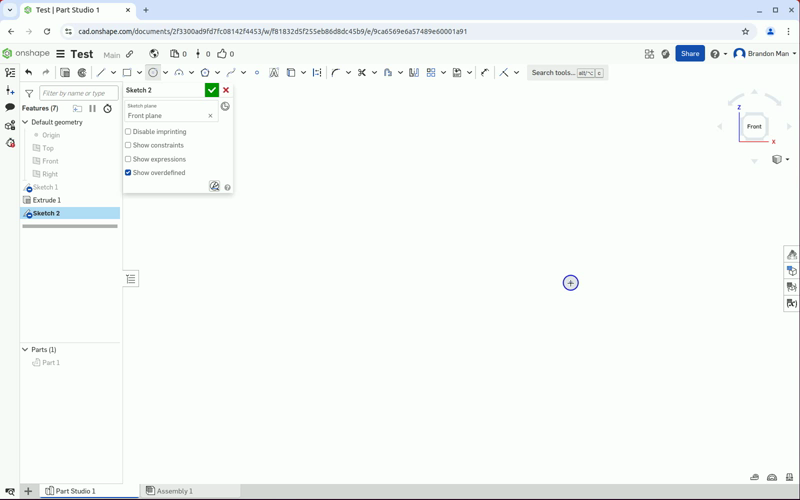
scroll(6)
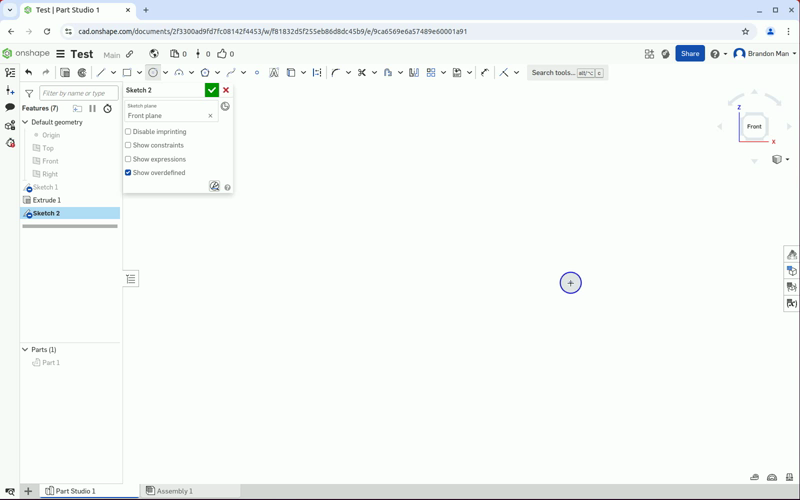
scroll(6)
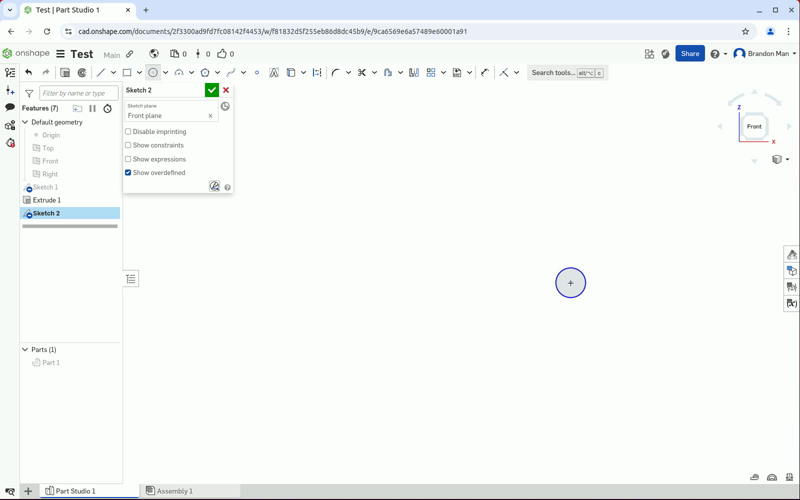
scroll(6)
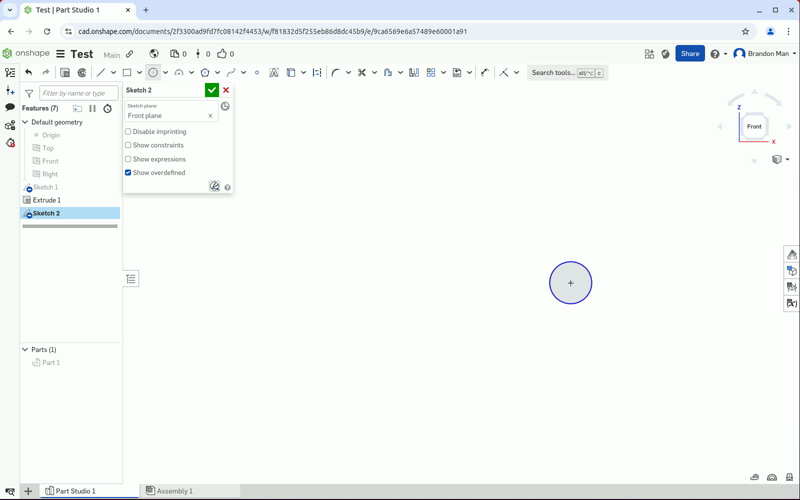
scroll(6)
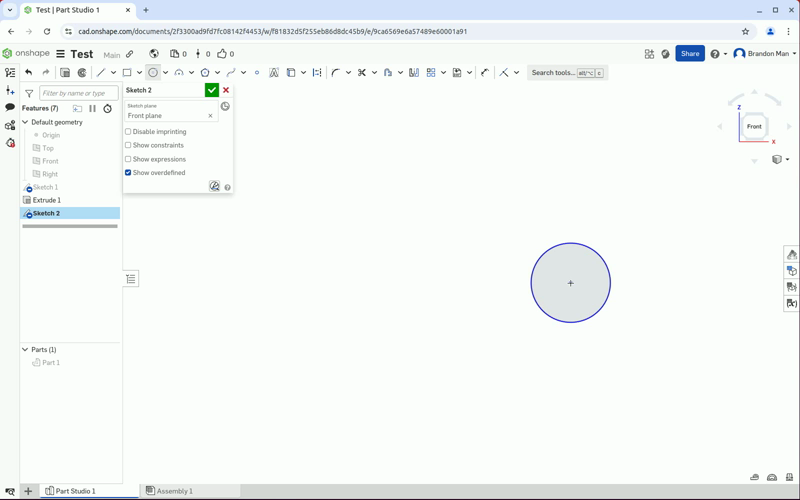
click(570, 282)
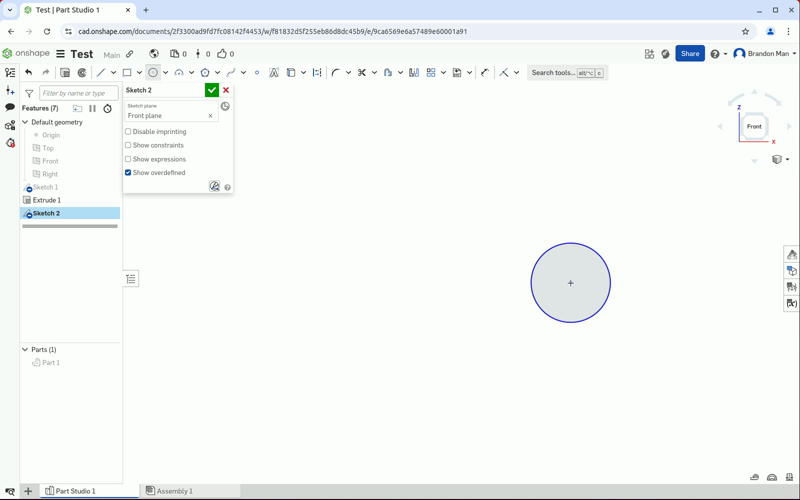
scroll(-6)
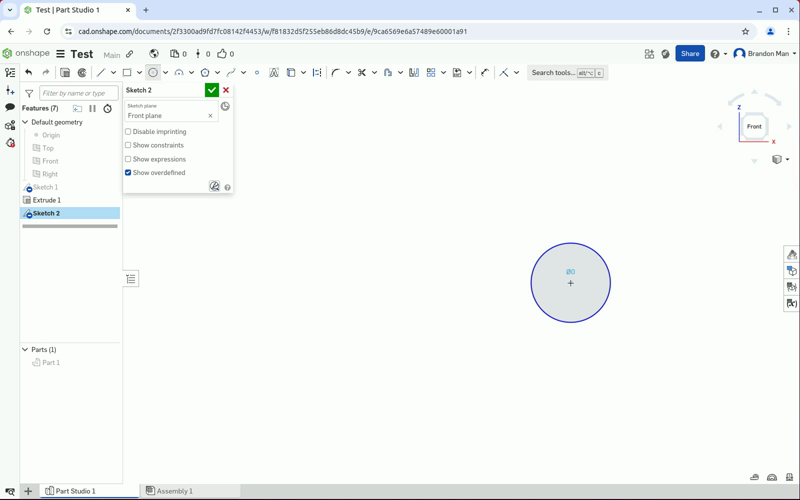
scroll(-6)
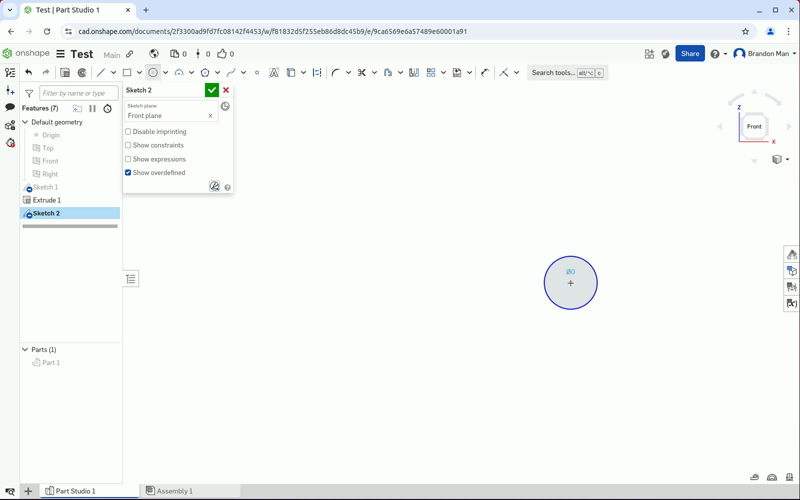
scroll(-6)
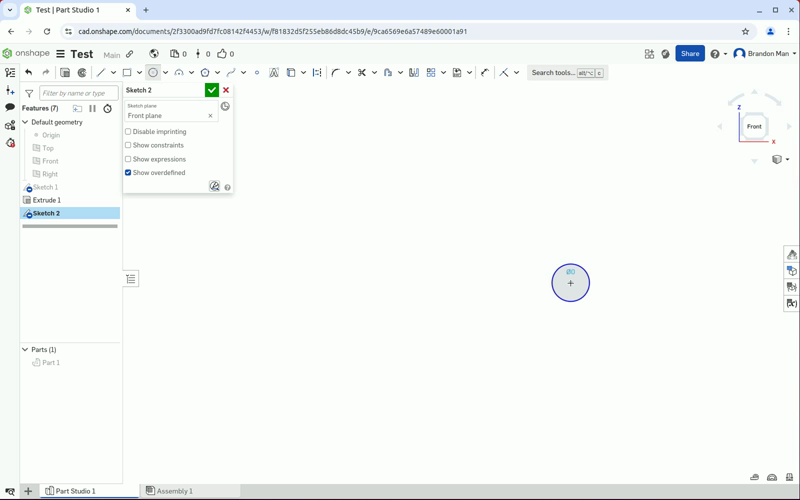
scroll(-6)
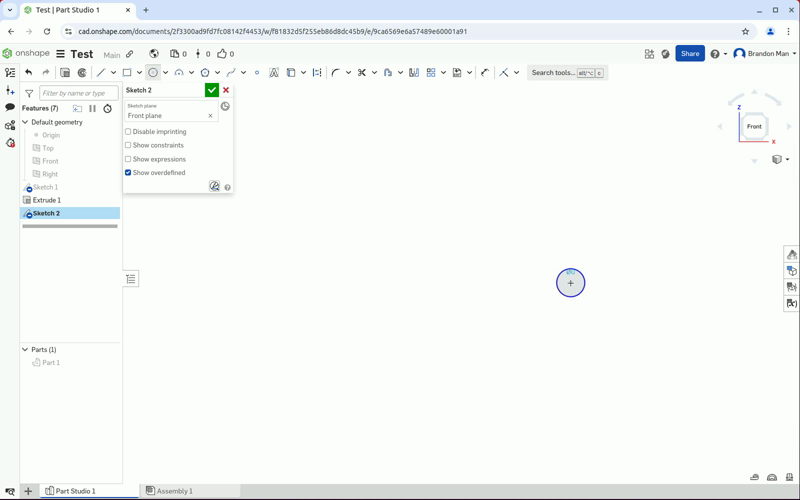
scroll(-6)
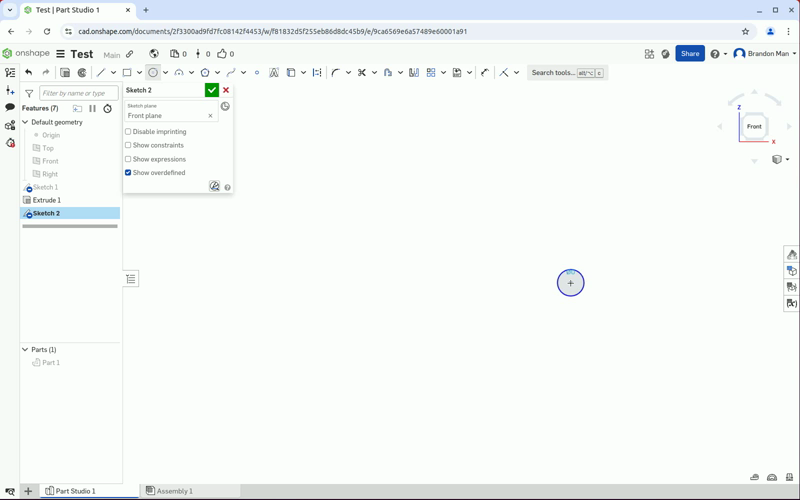
scroll(-6)
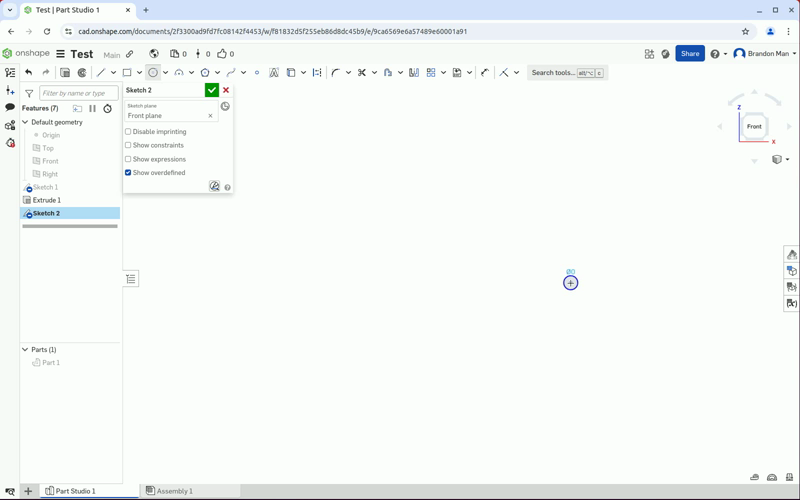
scroll(-6)
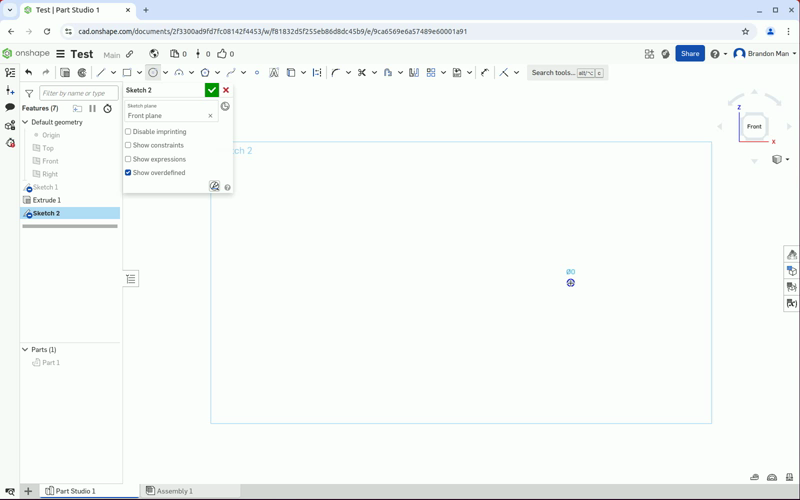
key_up(shift)
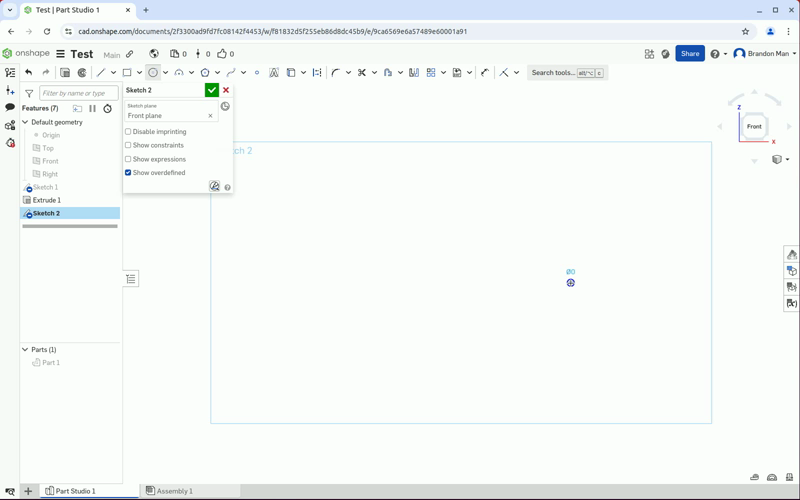
mouse_move(573, 282)
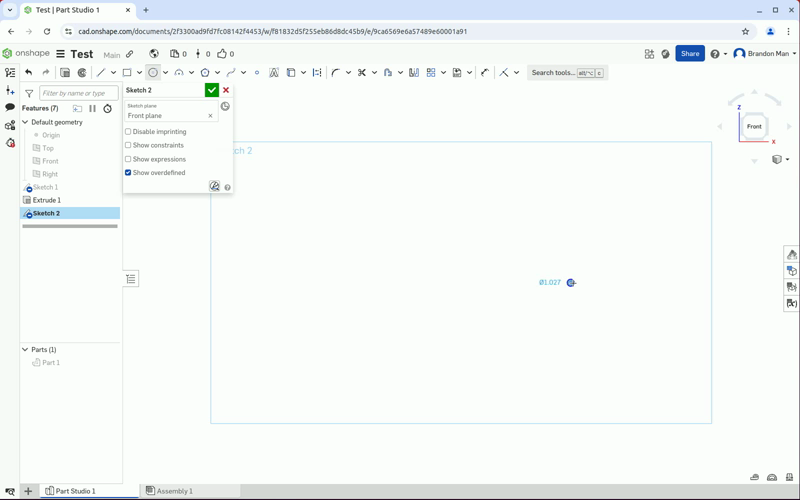
scroll(6)
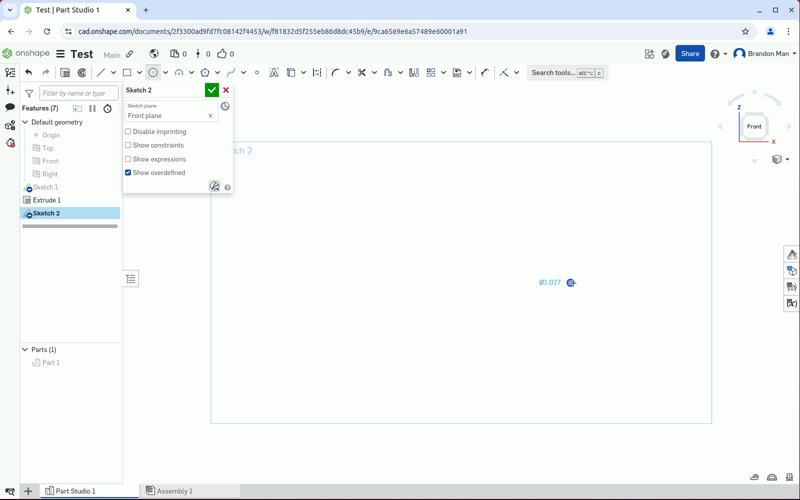
scroll(6)
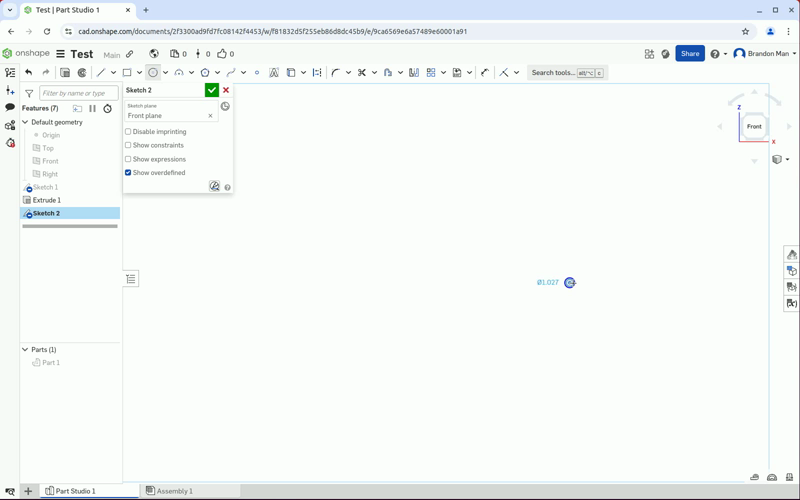
scroll(6)
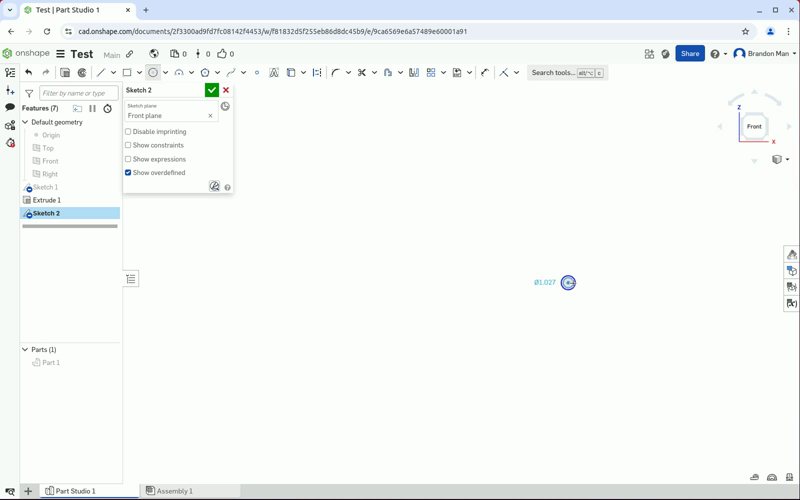
scroll(6)
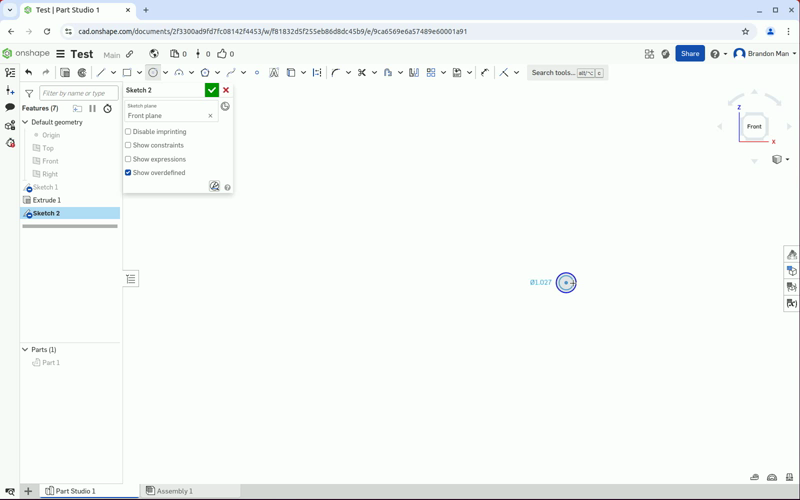
scroll(6)
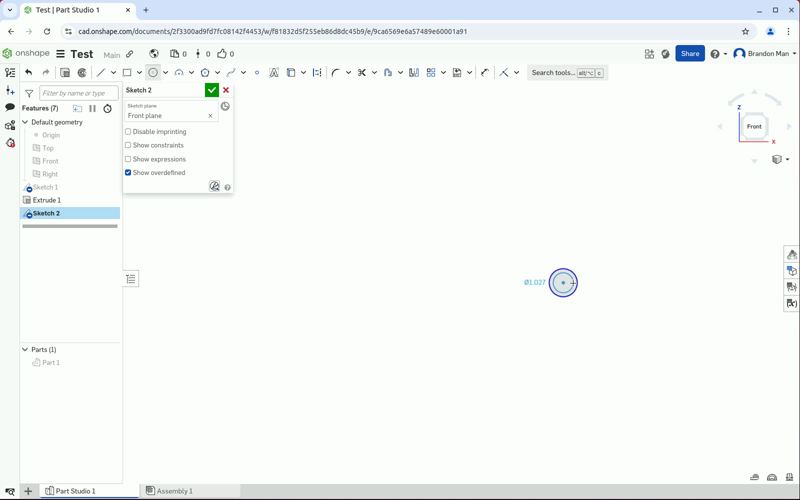
scroll(6)
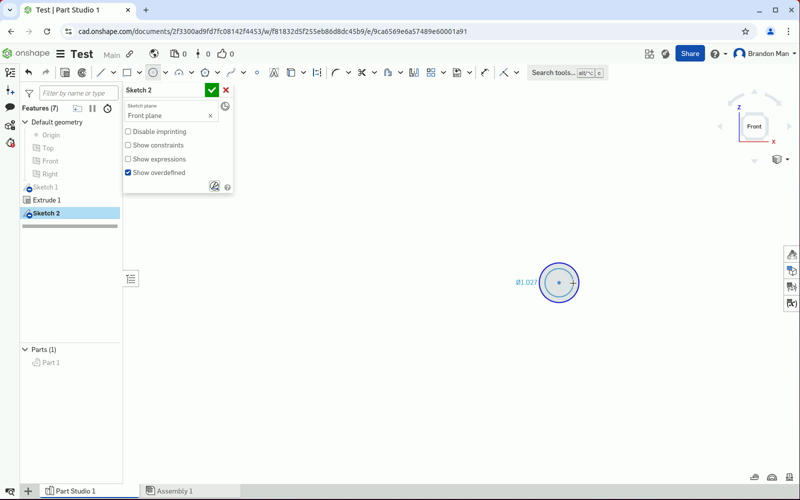
scroll(6)
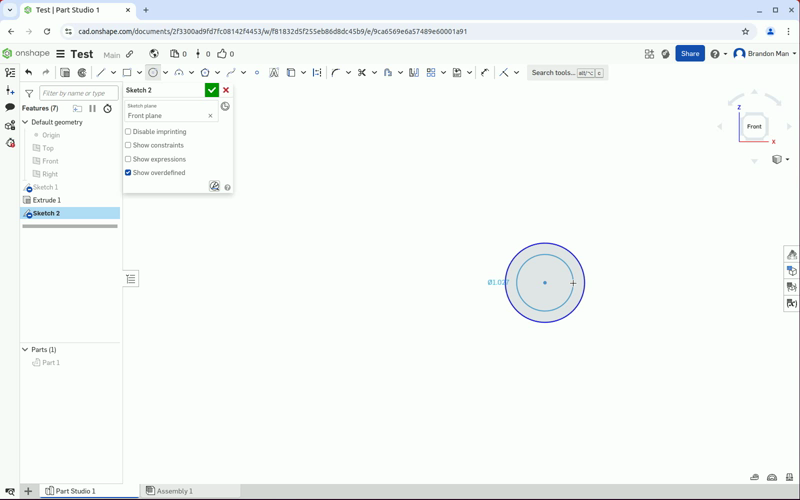
click(573, 282)
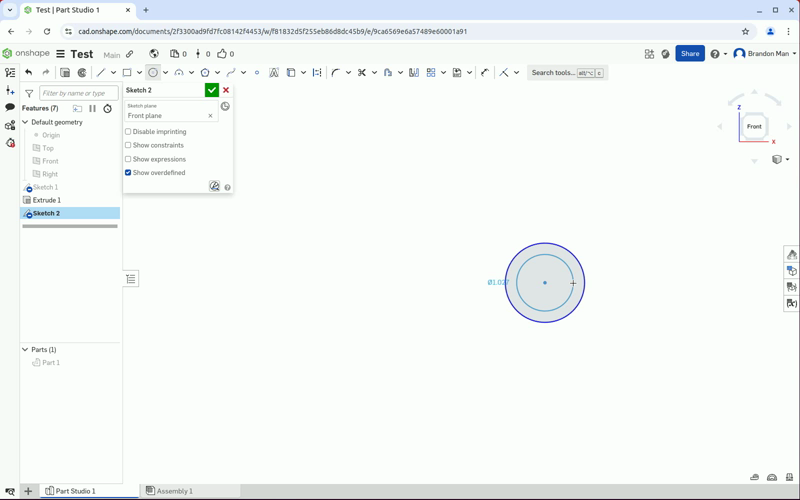
scroll(-6)
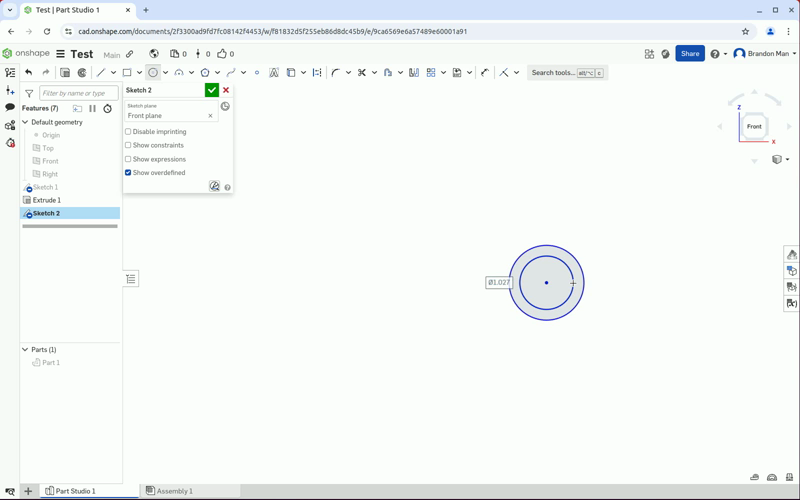
scroll(-6)
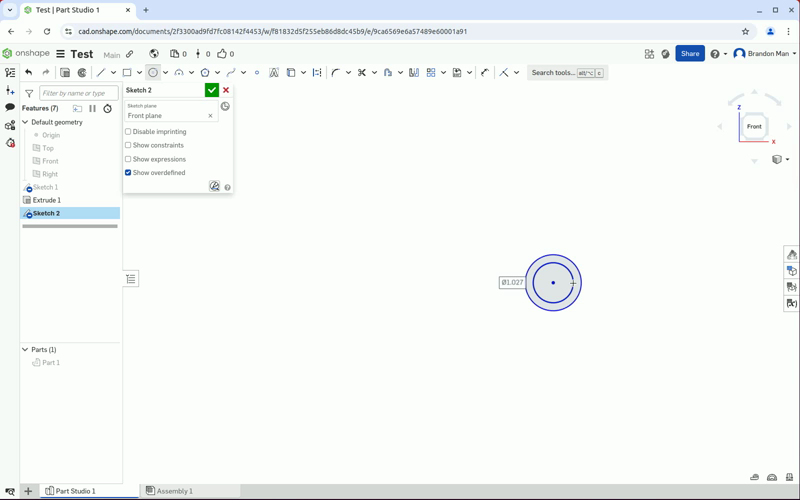
scroll(-6)
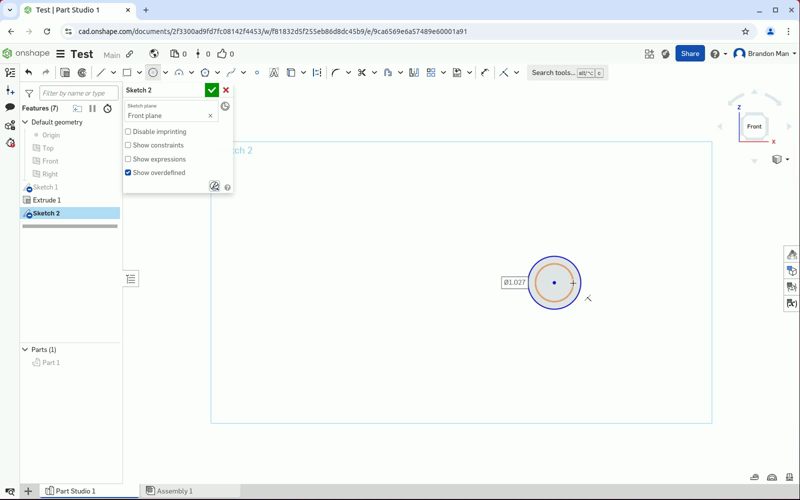
scroll(-6)
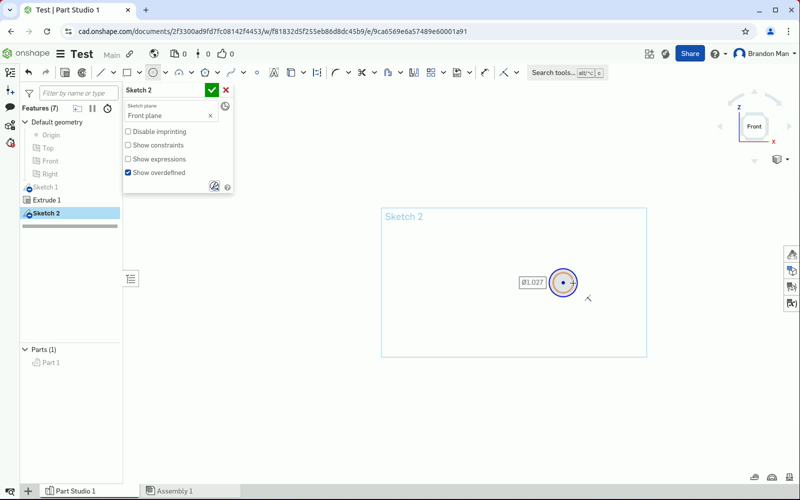
scroll(-6)
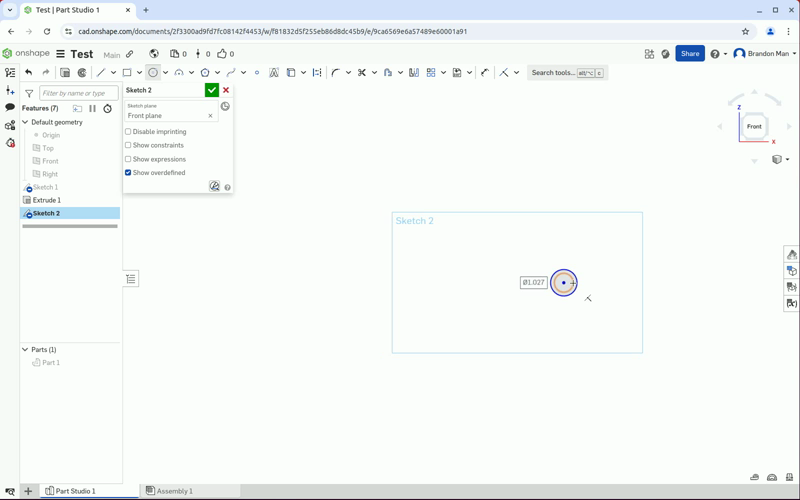
scroll(-6)
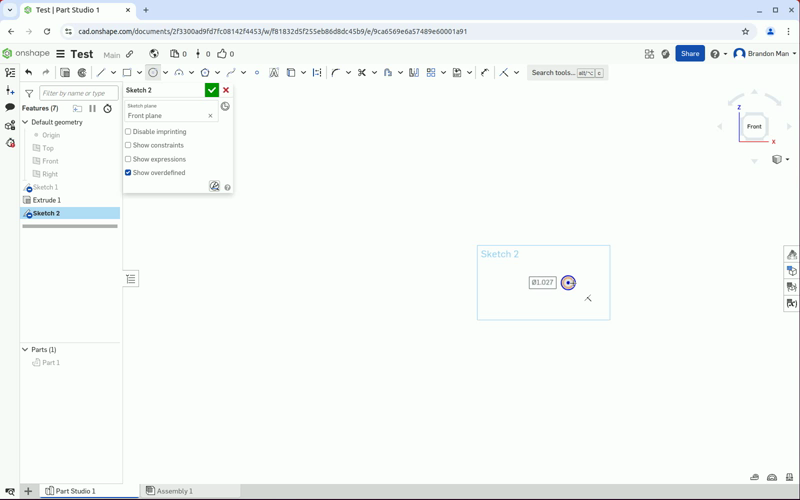
scroll(-6)
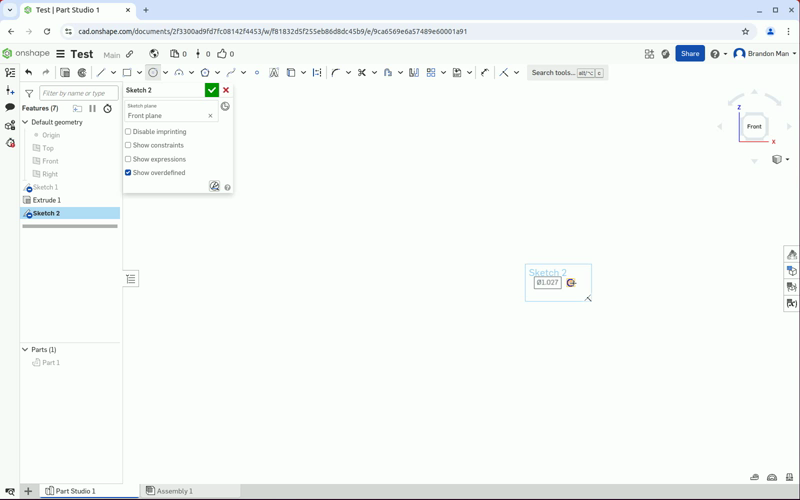
key(esc)
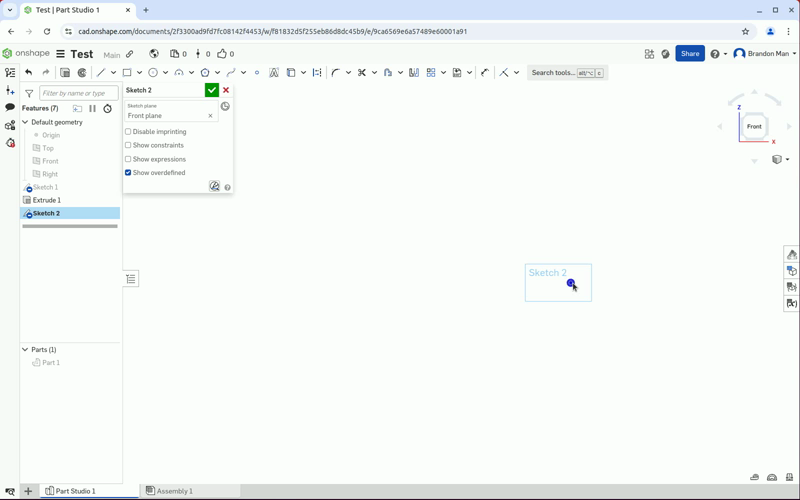
mouse_move(571, 285)
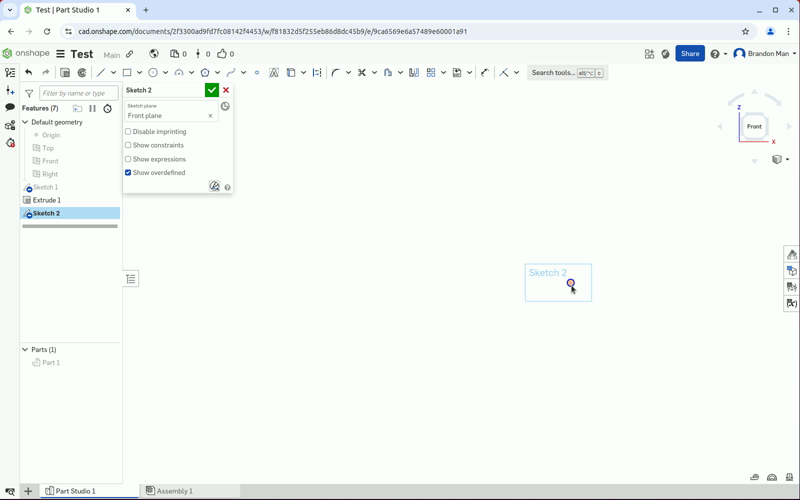
scroll(6)
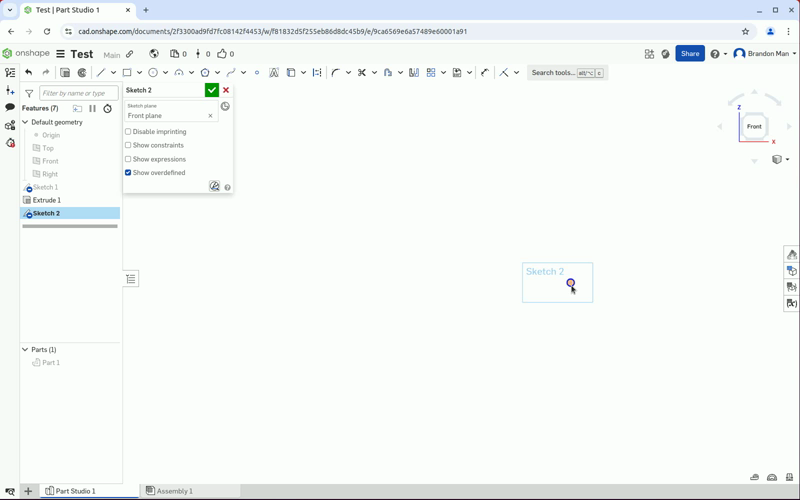
scroll(6)
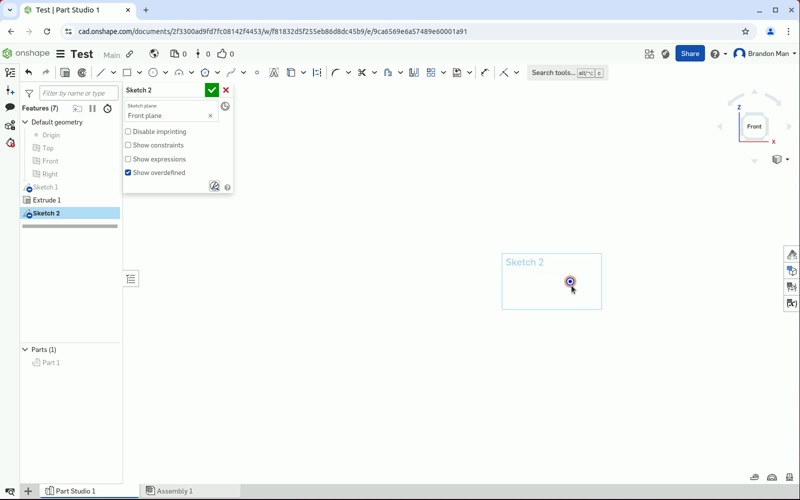
scroll(6)
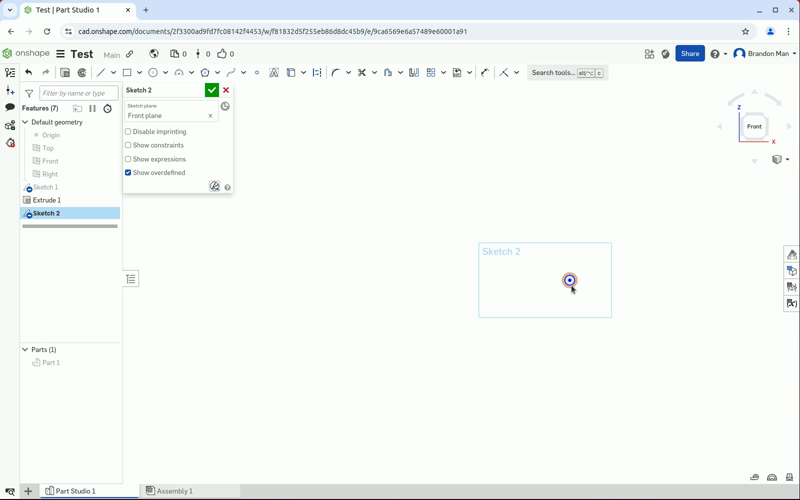
scroll(6)
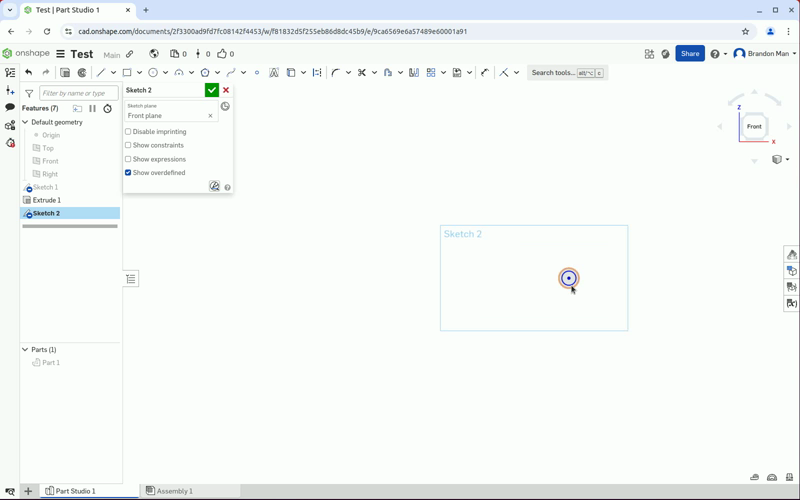
scroll(6)
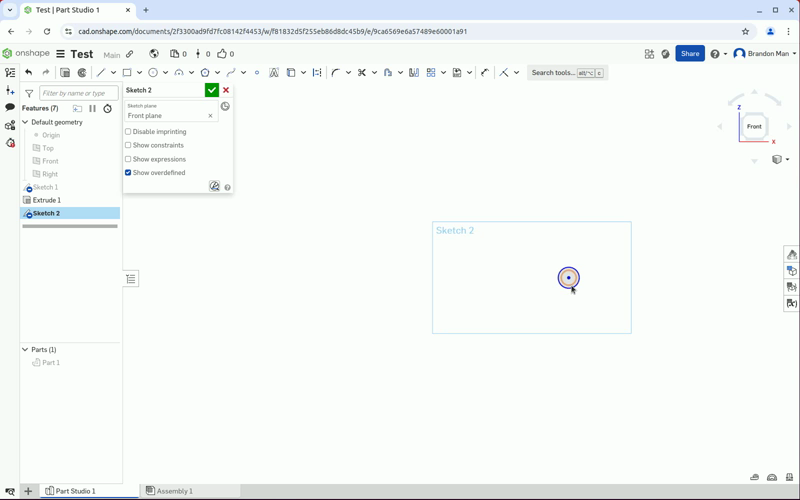
scroll(6)
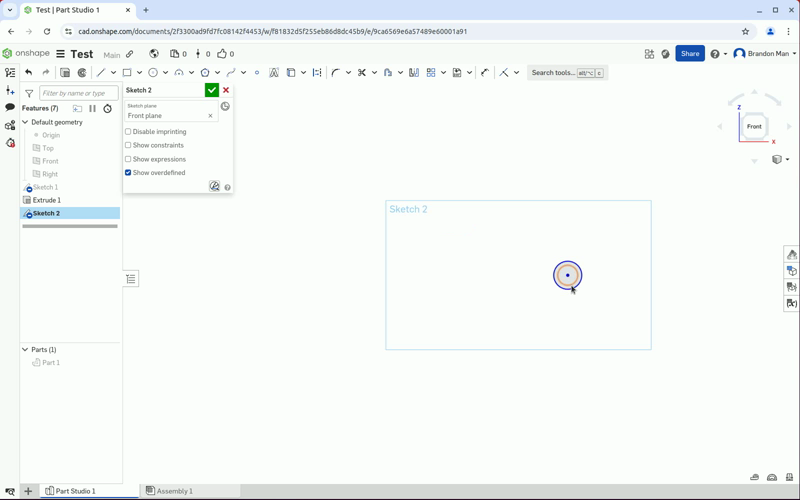
scroll(6)
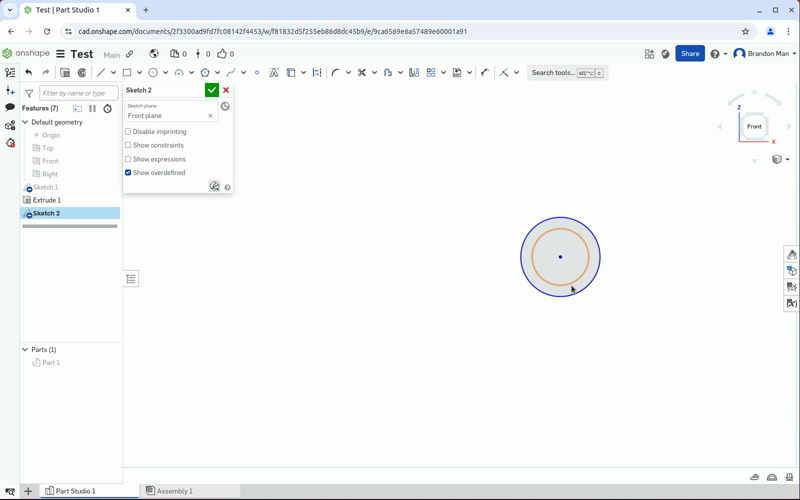
click(571, 285)
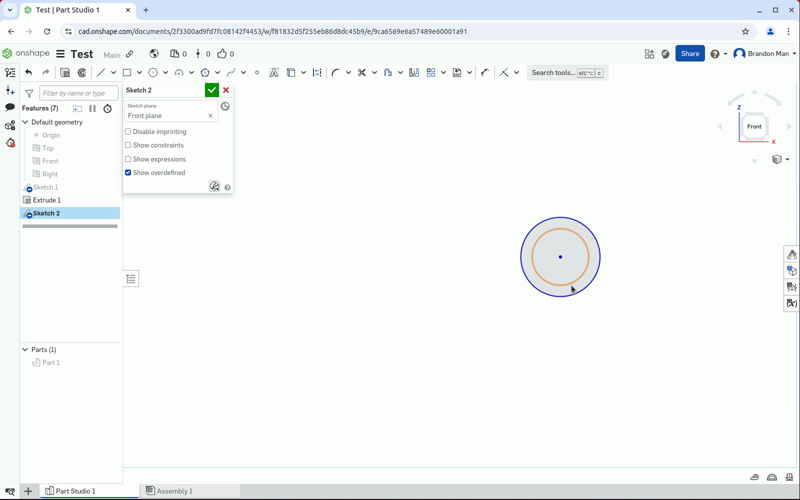
scroll(-6)
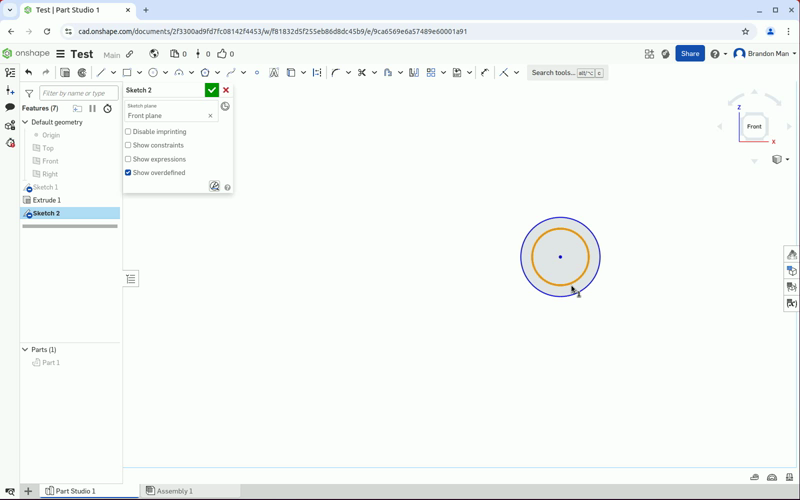
scroll(-6)
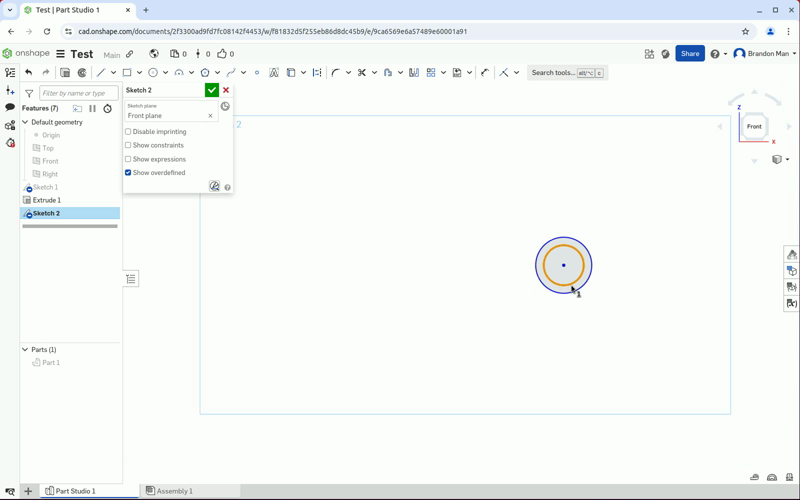
scroll(-6)
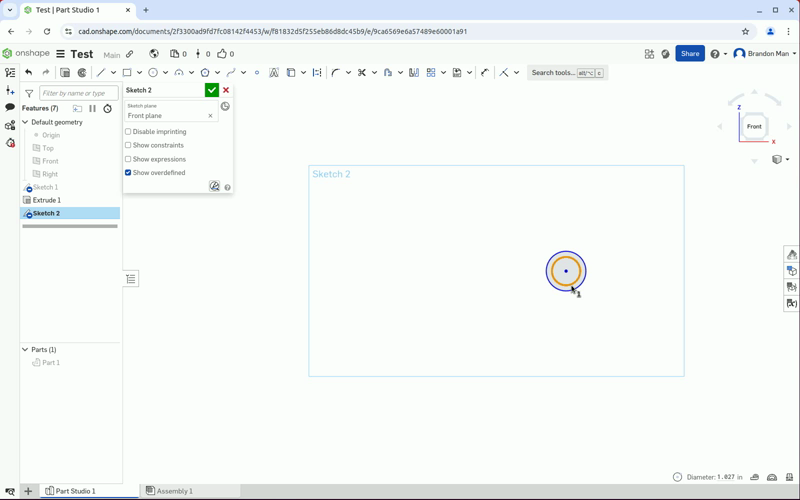
scroll(-6)
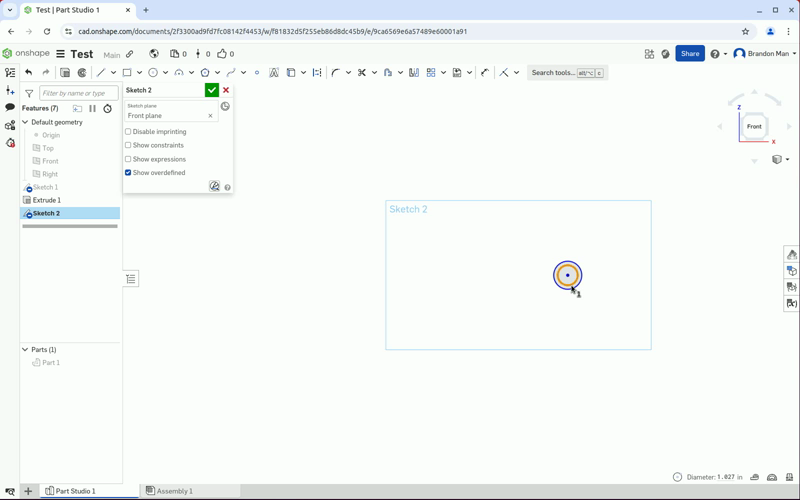
scroll(-6)
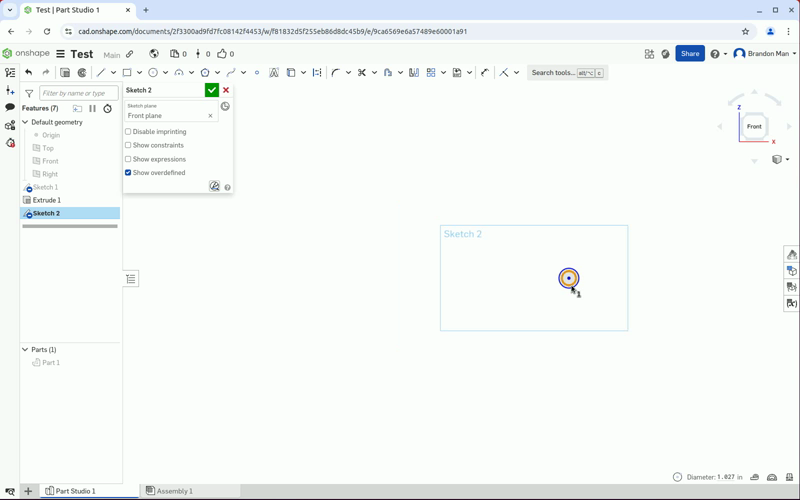
scroll(-6)
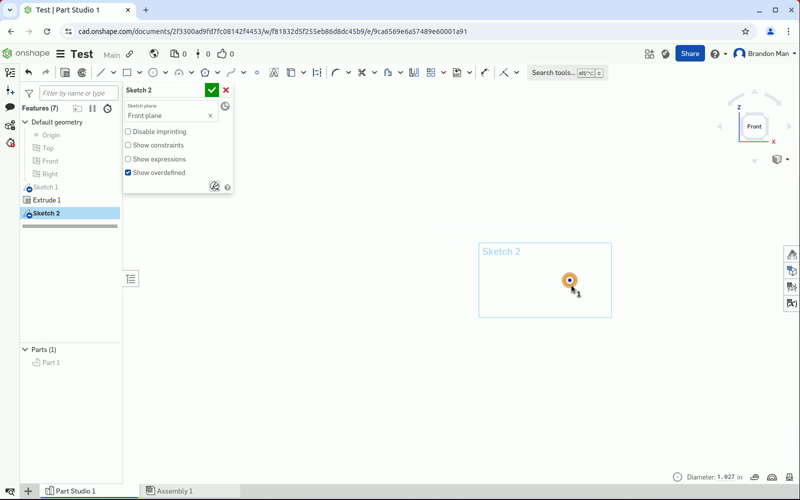
scroll(-6)
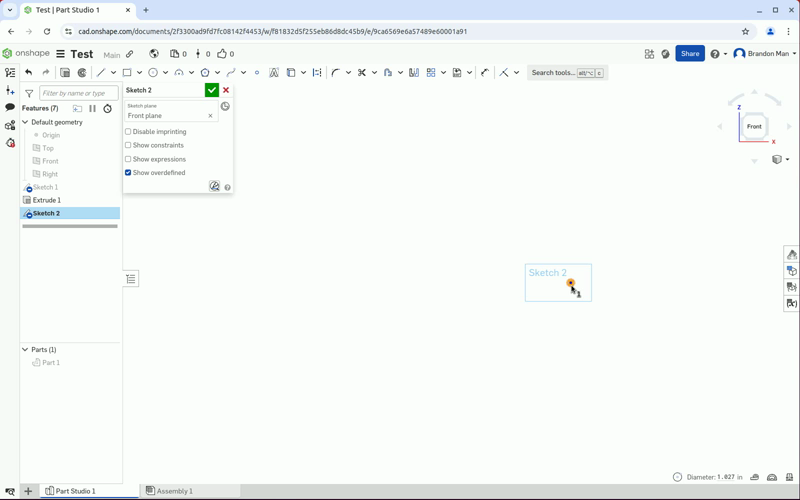
mouse_move(73, 352)
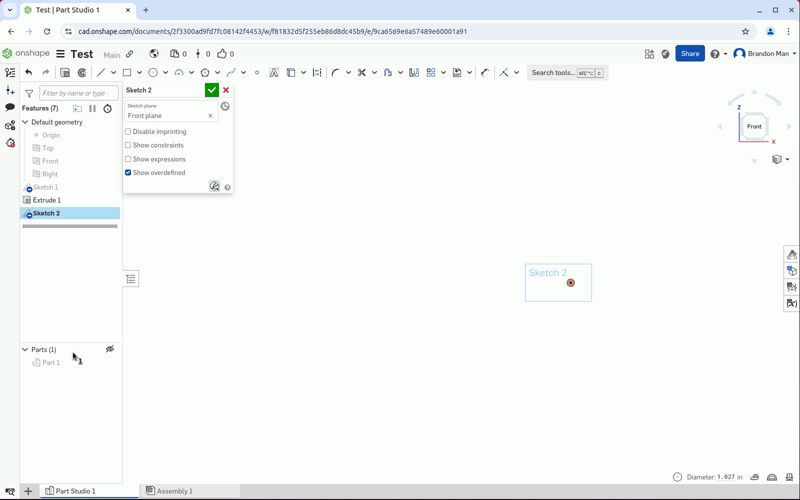
key(shift+y)
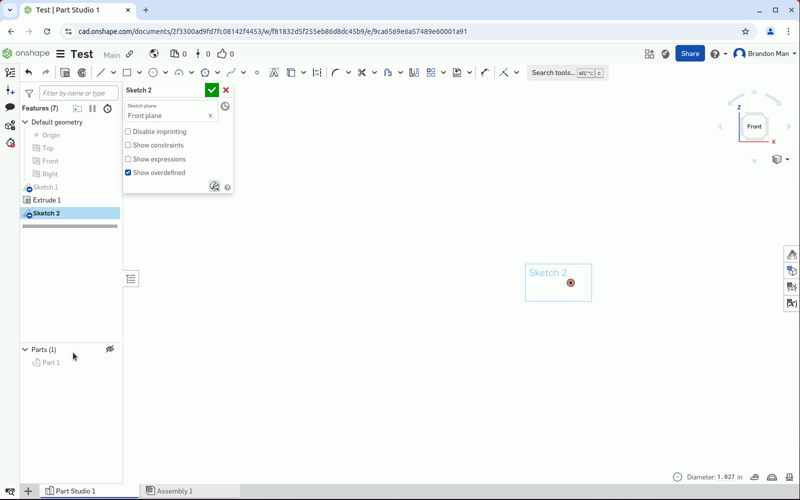
key(shift+e)
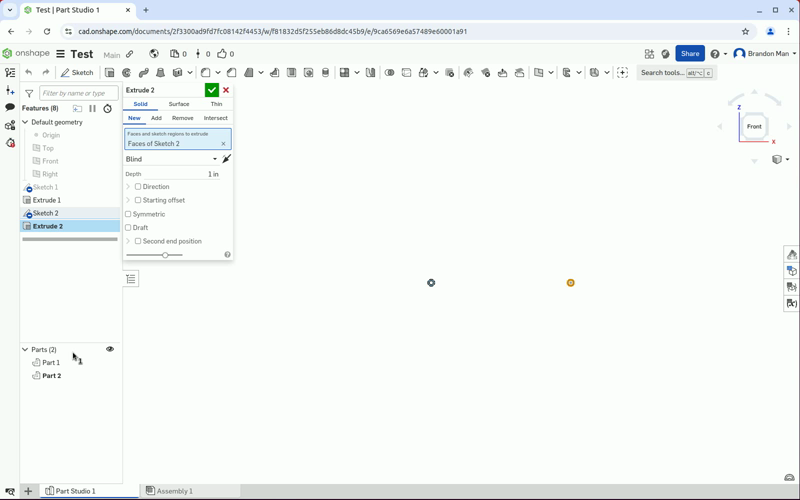
mouse_move(143, 106)
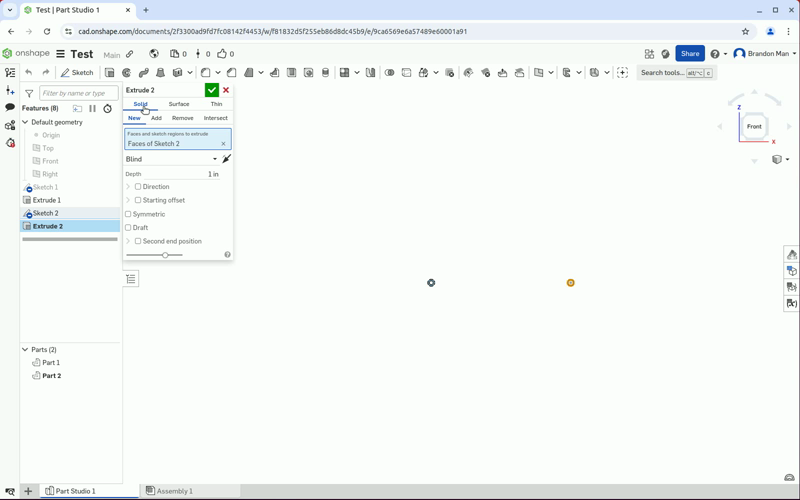
click(143, 106)
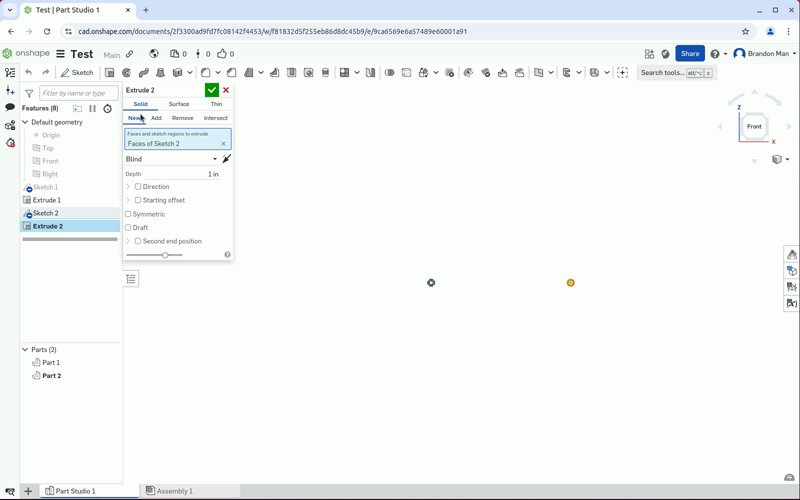
mouse_move(137, 120)
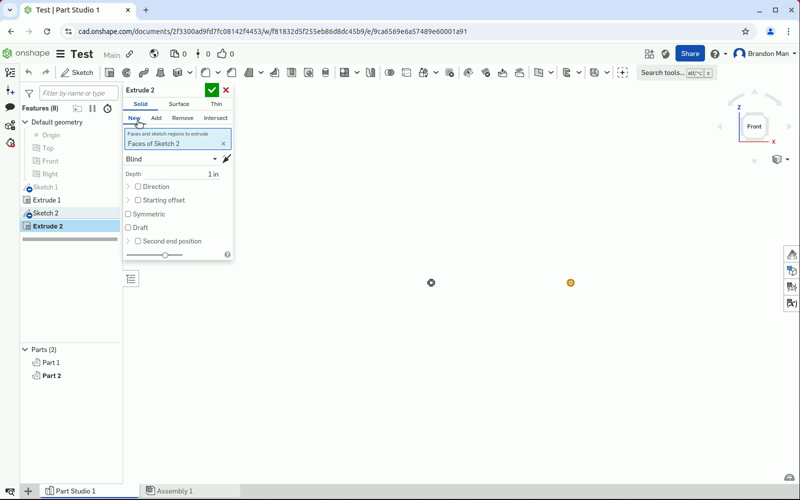
click(137, 120)
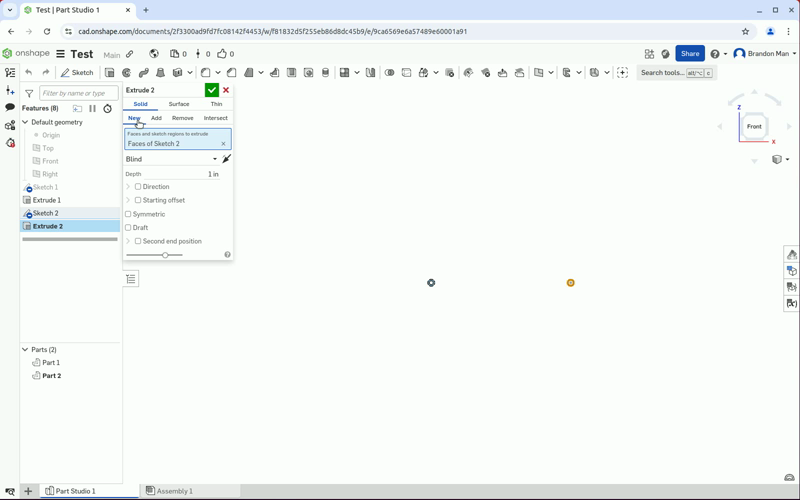
key(tab, 4)
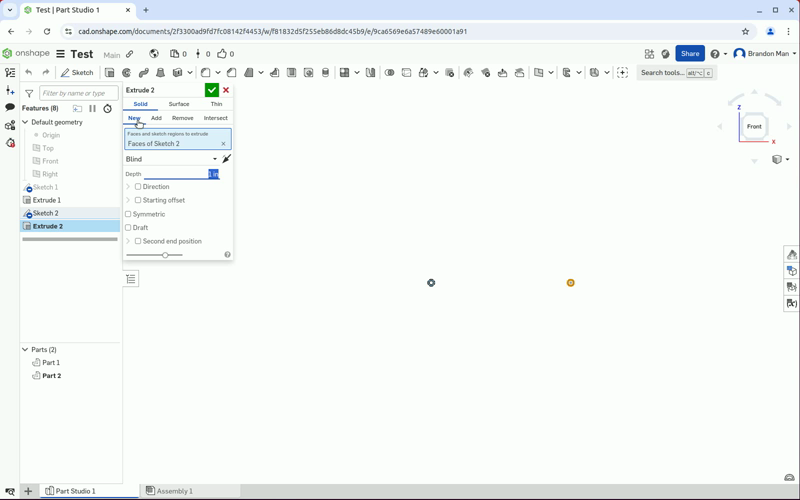
text(0.241)
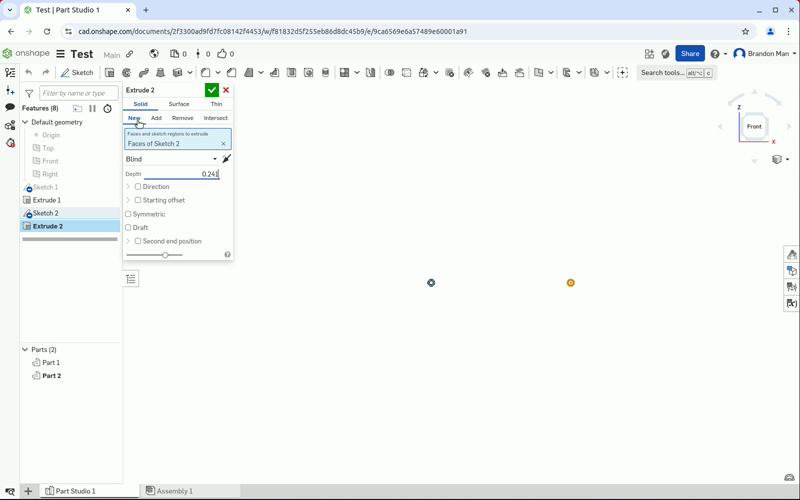
key(enter)
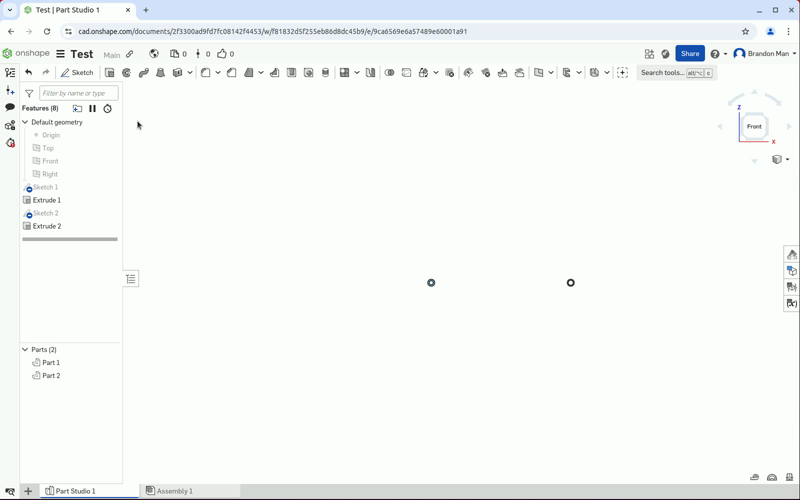
key(shift+h)
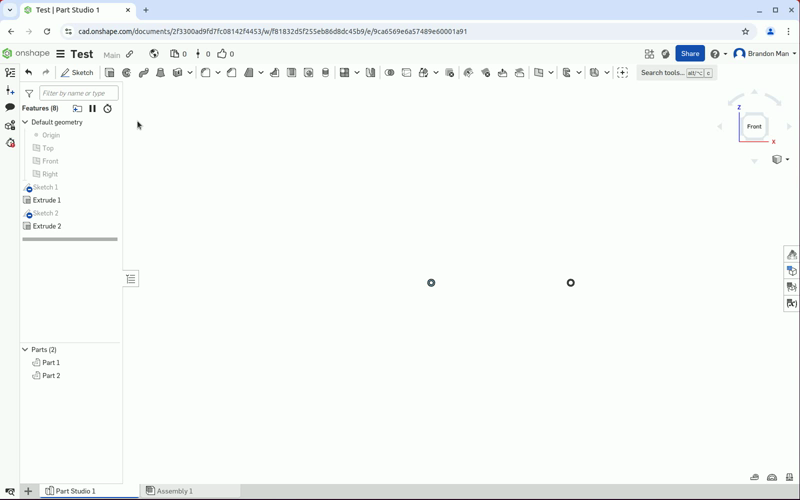
key(shift+h)
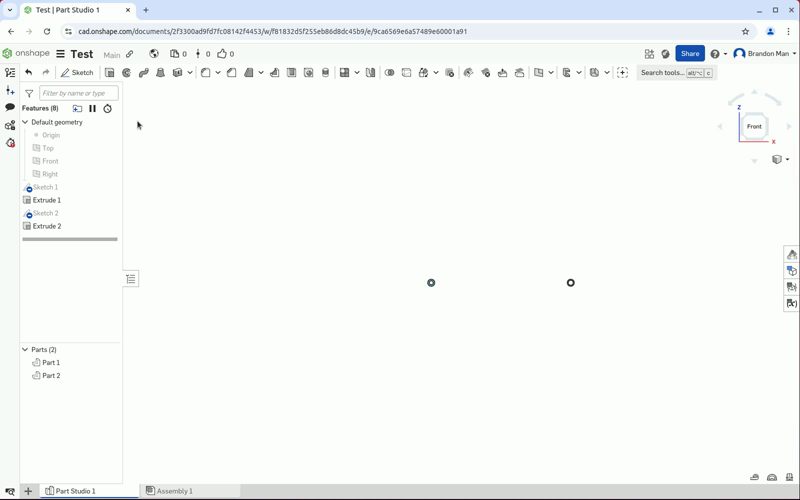
mouse_move(73, 189)
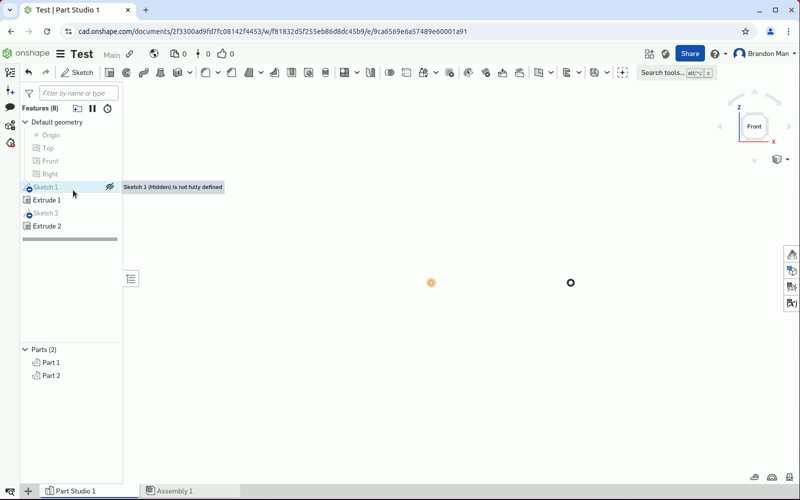
click(73, 189)
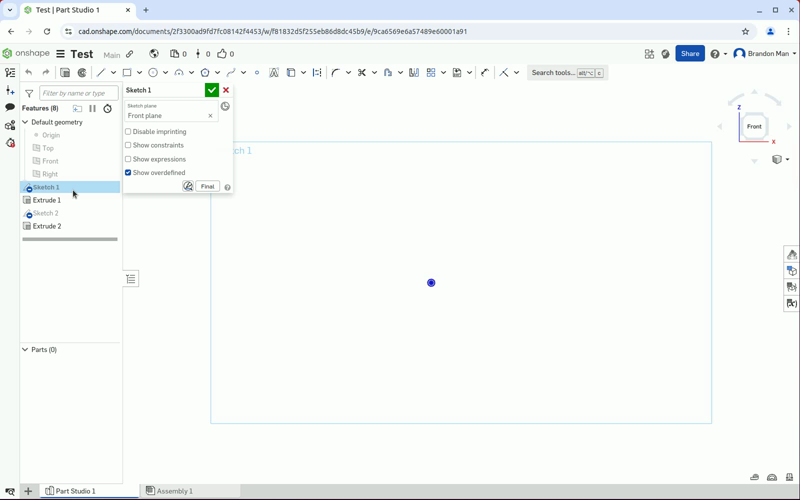
mouse_move(229, 92)
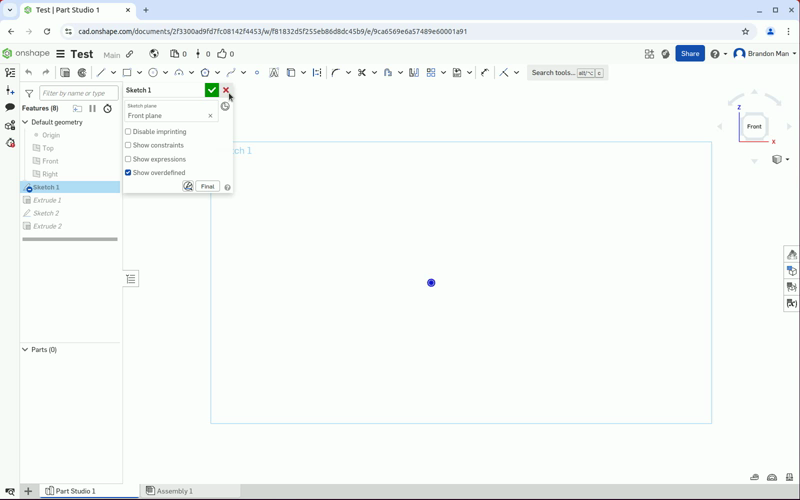
click(229, 92)
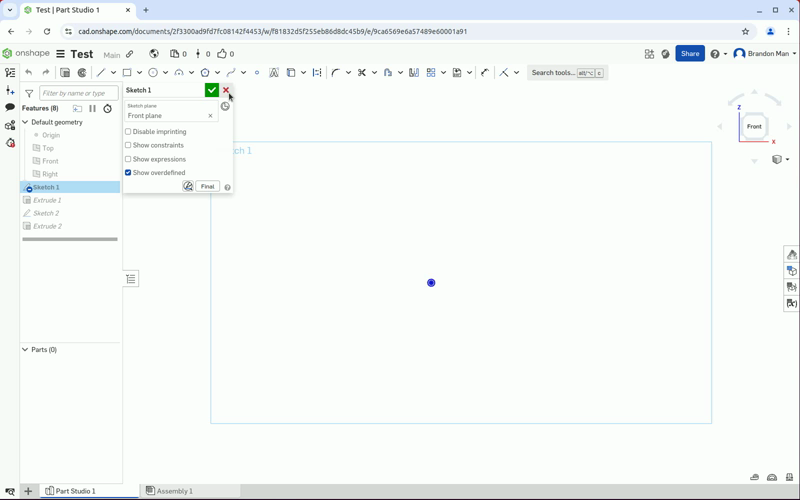
key(shift+s)
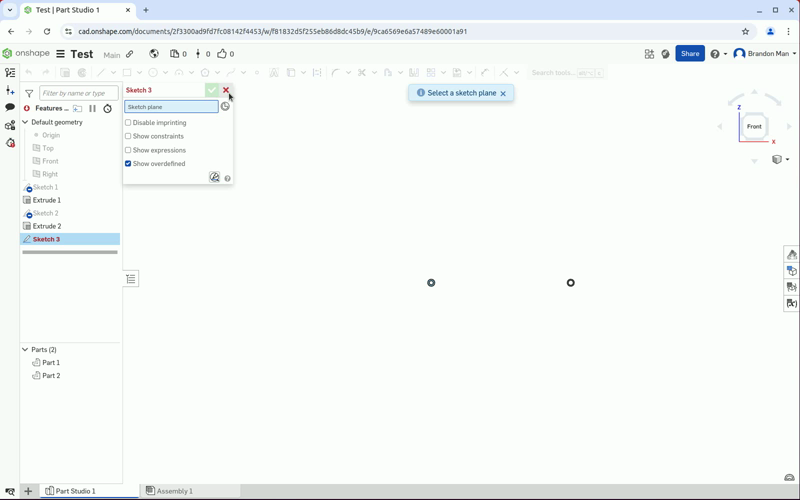
mouse_move(73, 163)
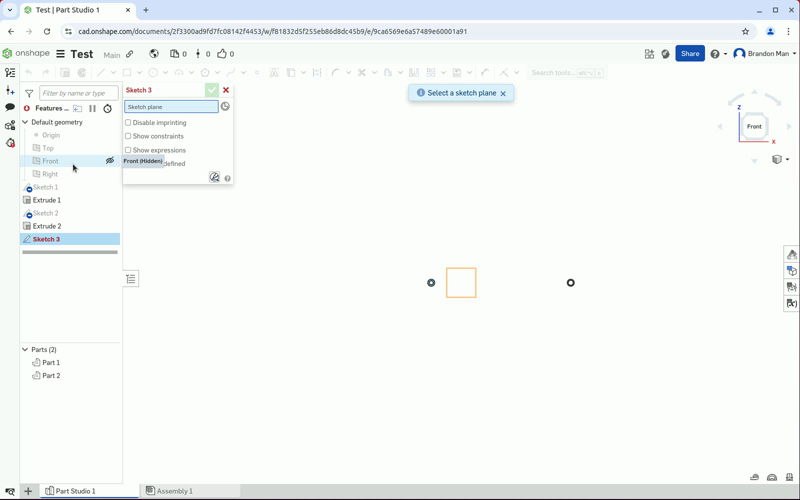
click(73, 163)
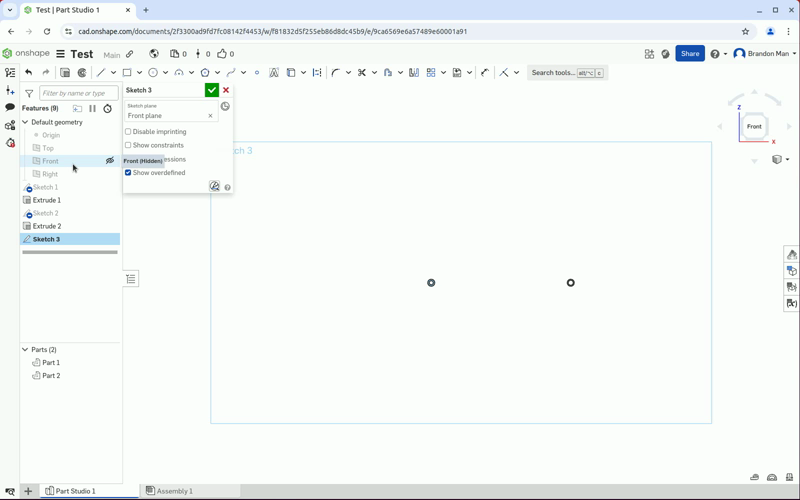
mouse_move(73, 352)
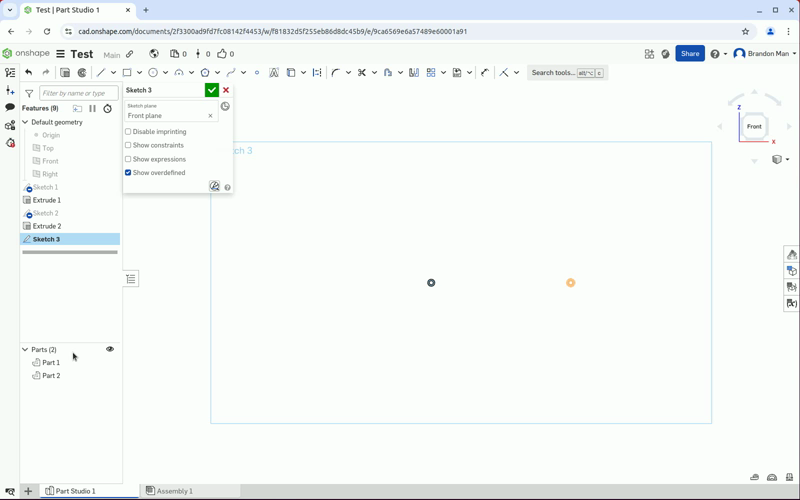
key(y)
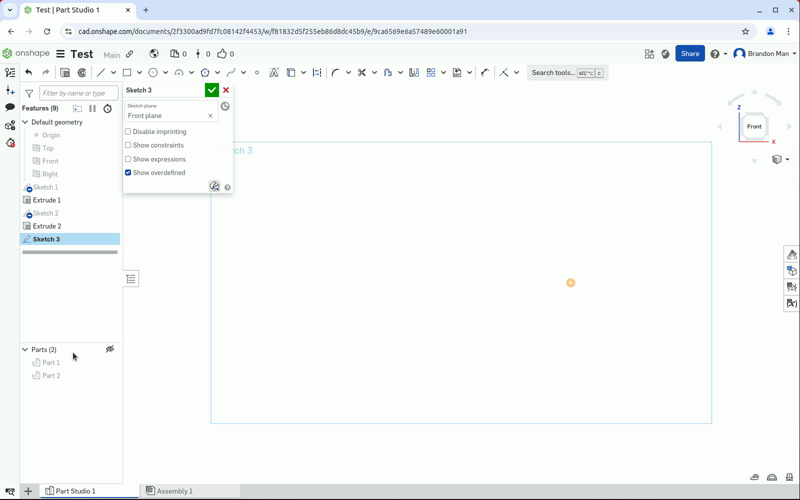
key(l)
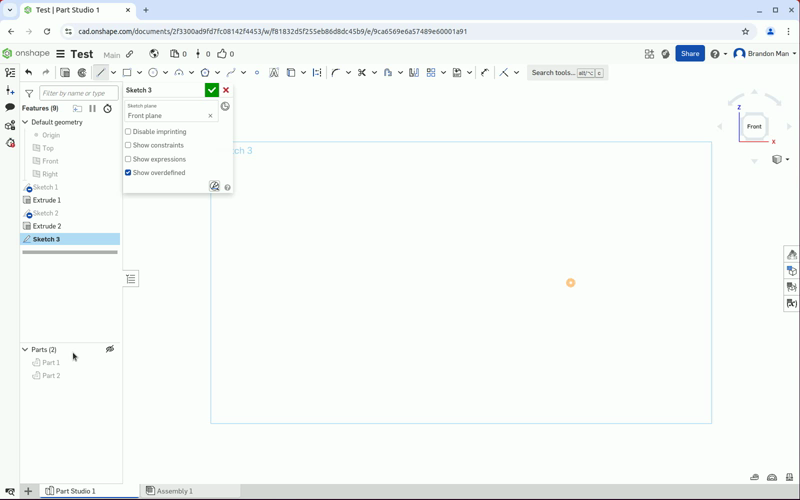
key_down(shift)
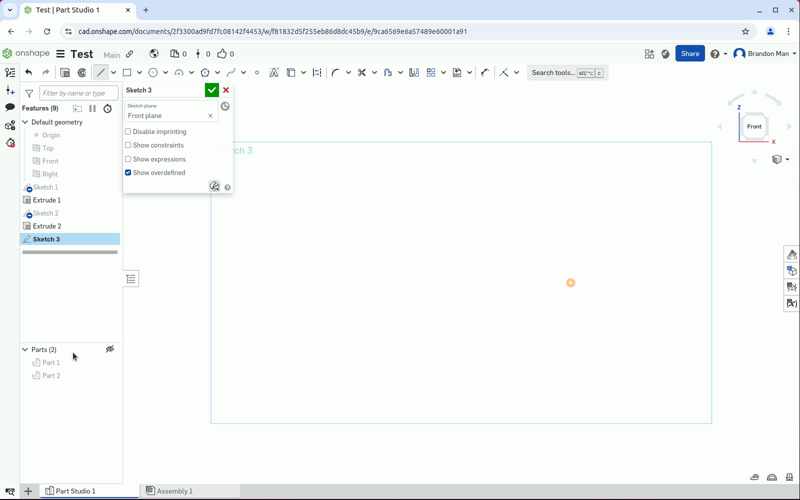
mouse_move(564, 284)
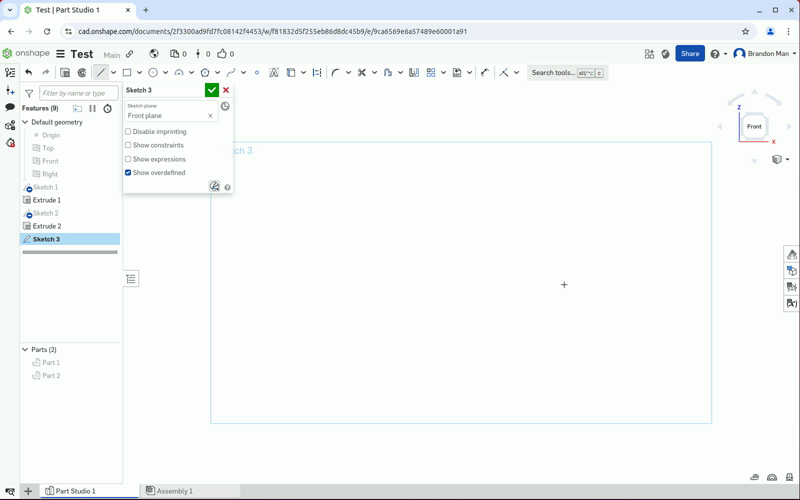
click(564, 284)
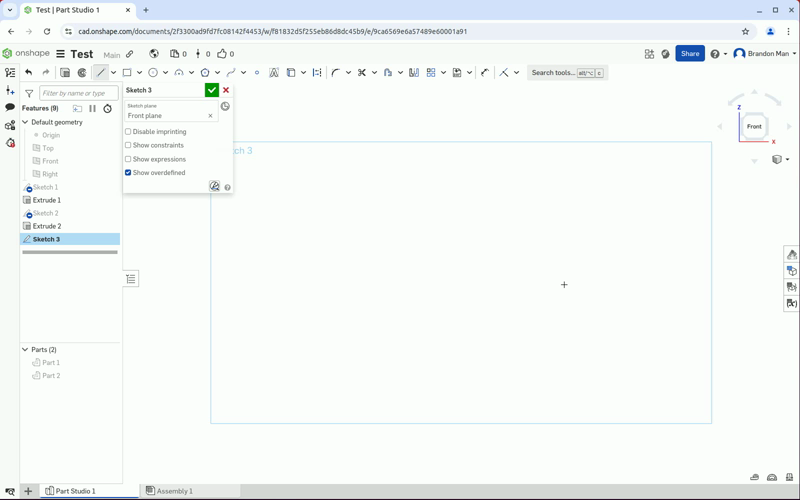
key_up(shift)
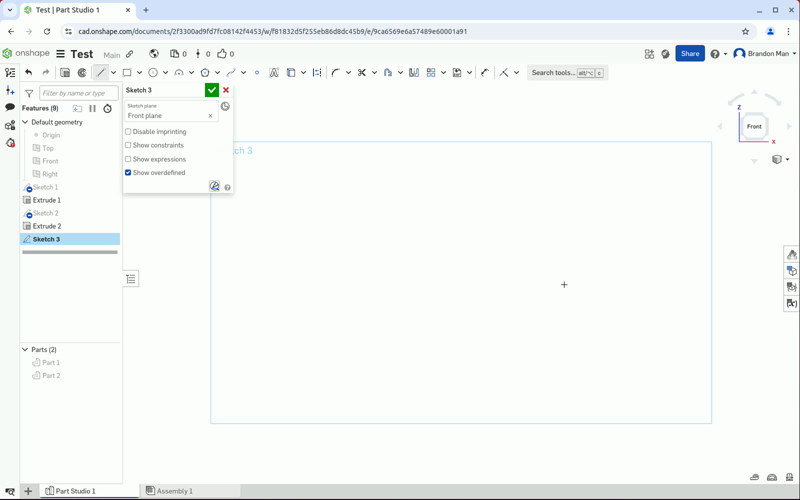
key_down(shift)
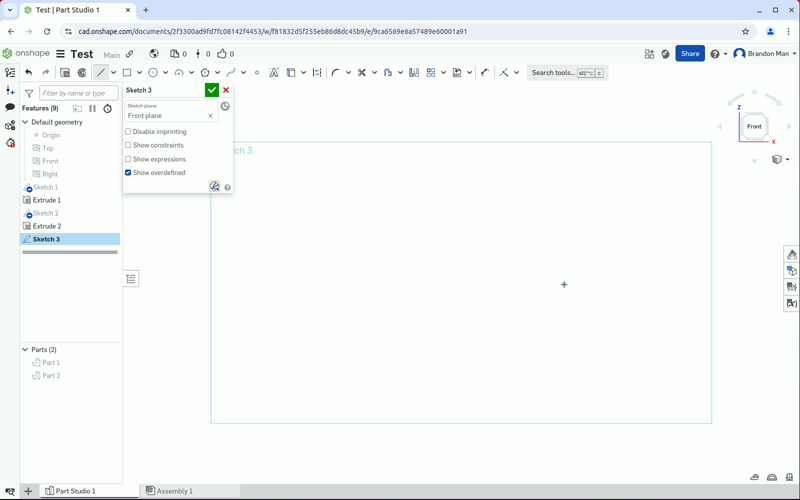
mouse_move(589, 284)
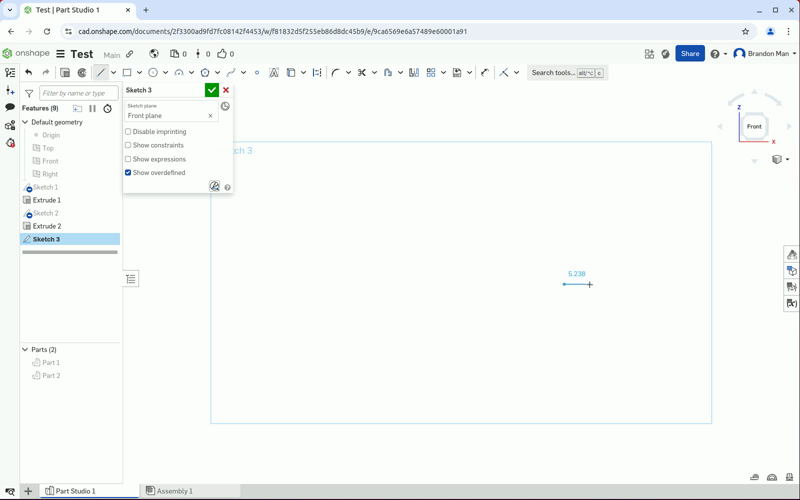
mouse_move(569, 284)
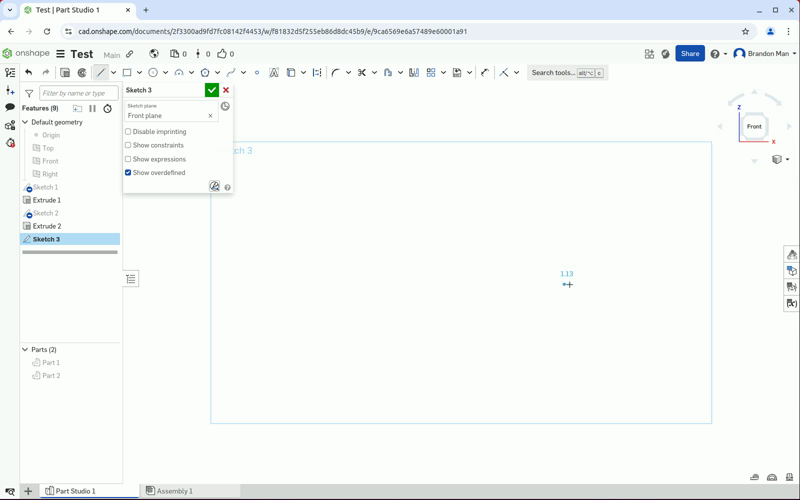
scroll(6)
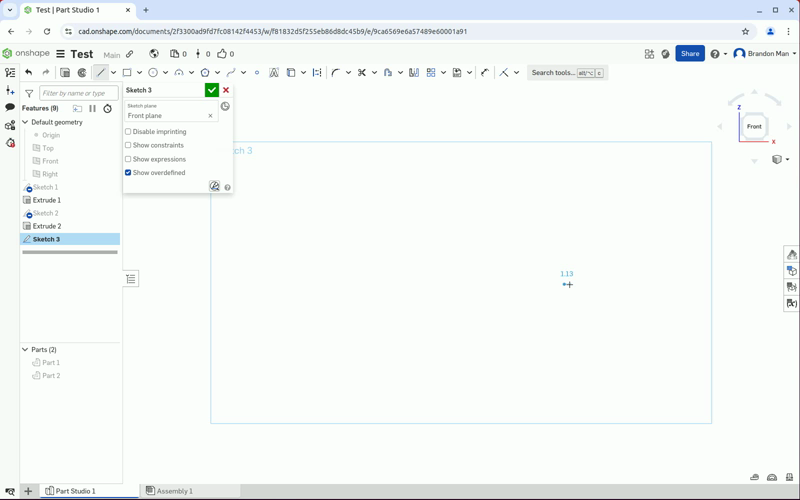
scroll(6)
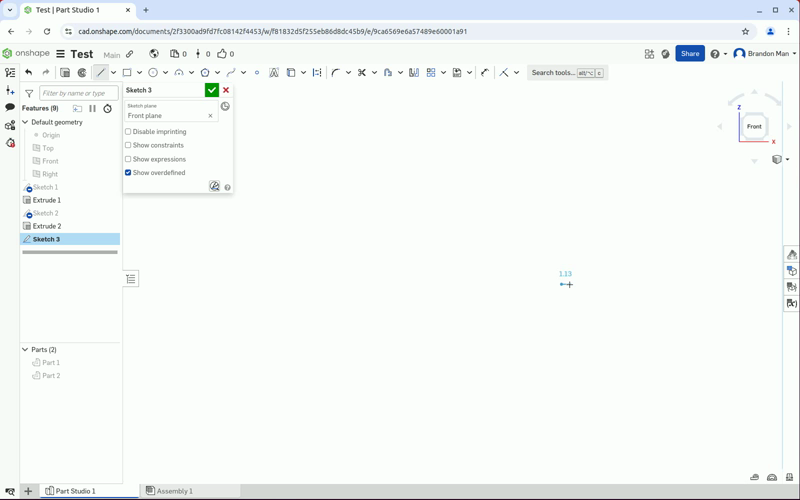
scroll(6)
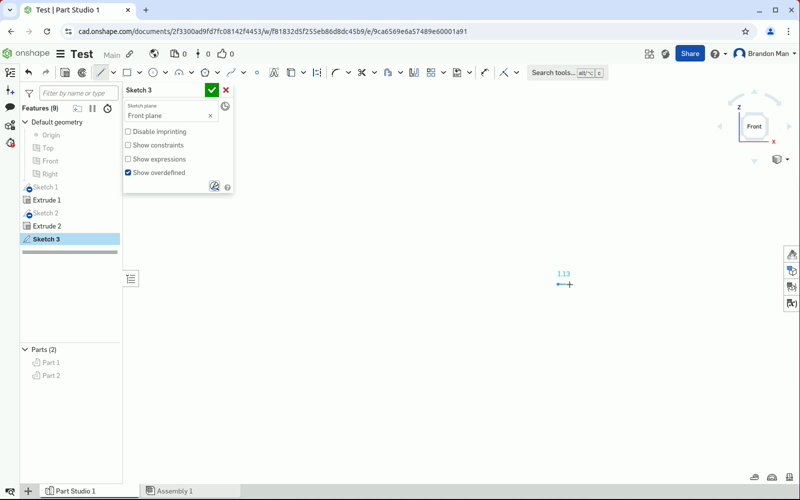
scroll(6)
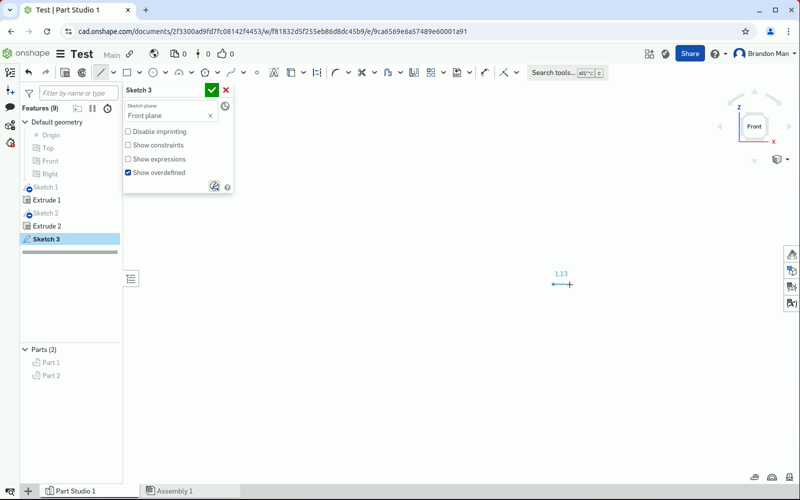
scroll(6)
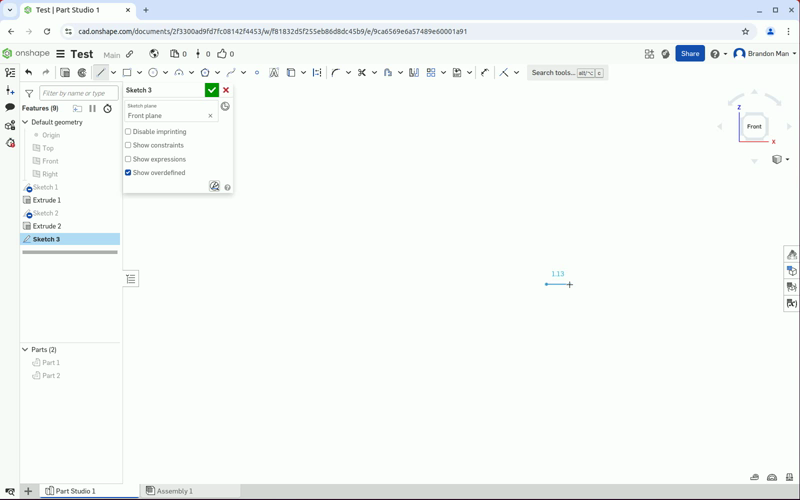
scroll(6)
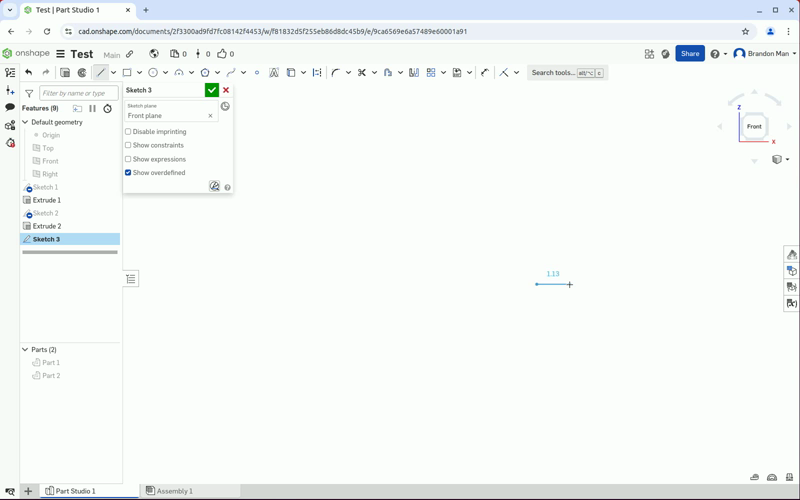
scroll(6)
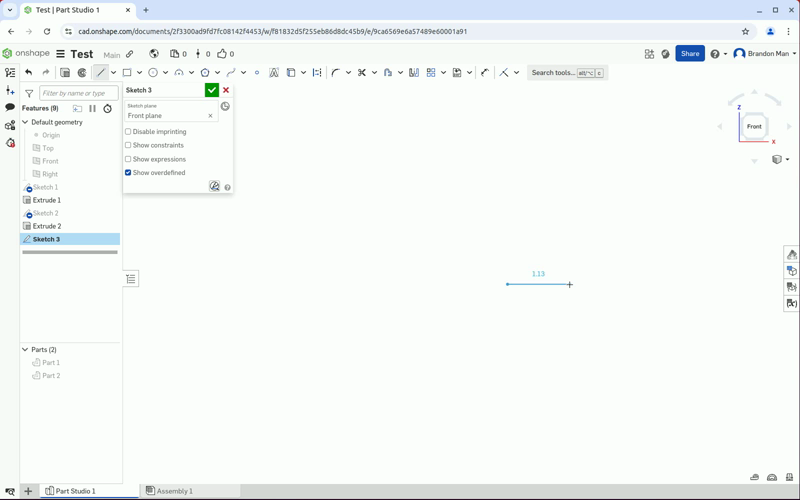
click(569, 284)
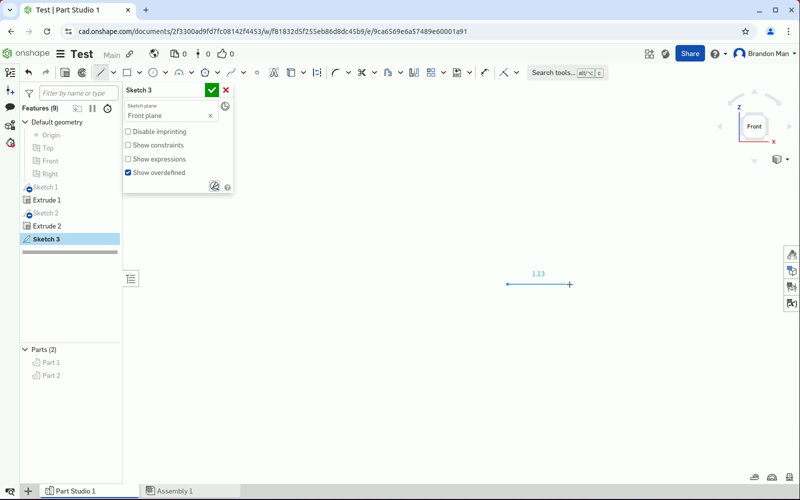
scroll(-6)
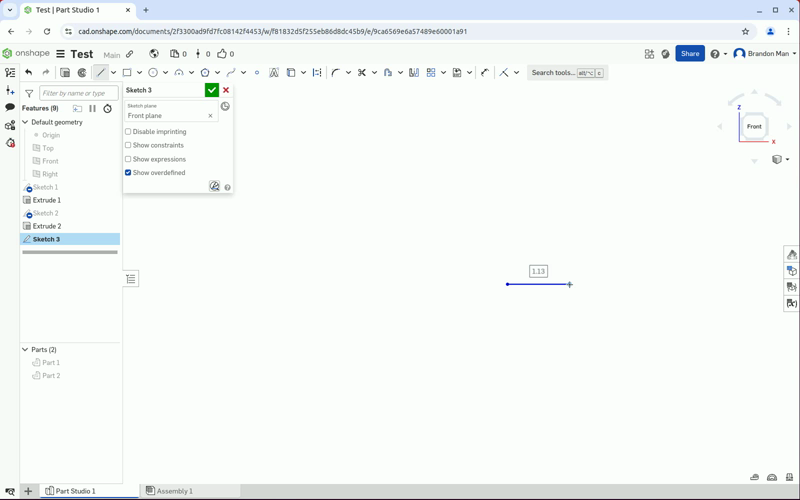
scroll(-6)
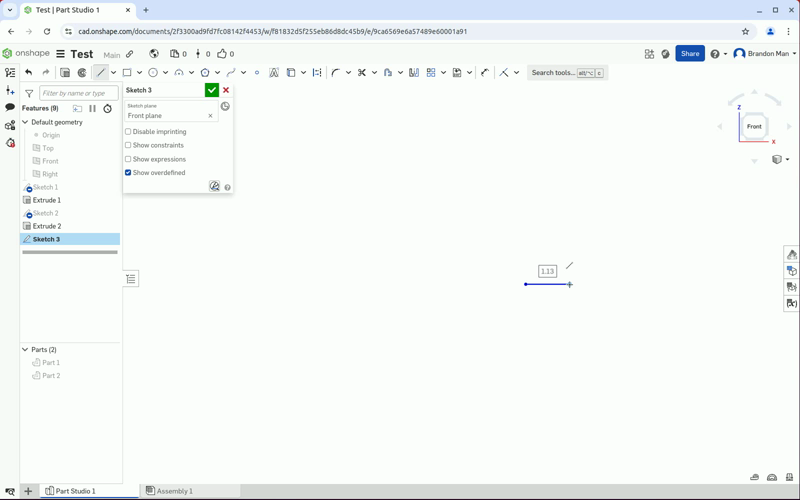
scroll(-6)
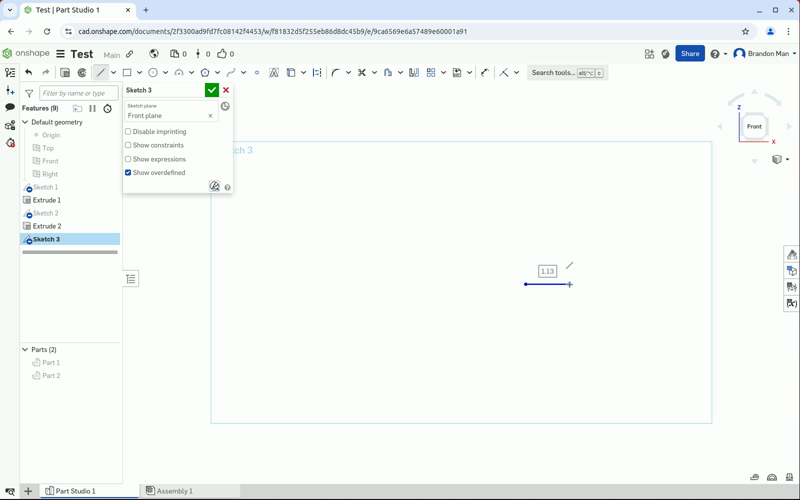
scroll(-6)
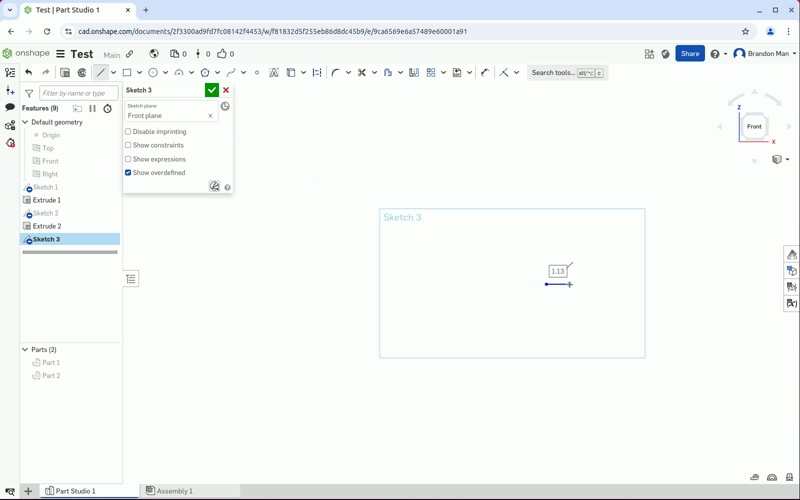
scroll(-6)
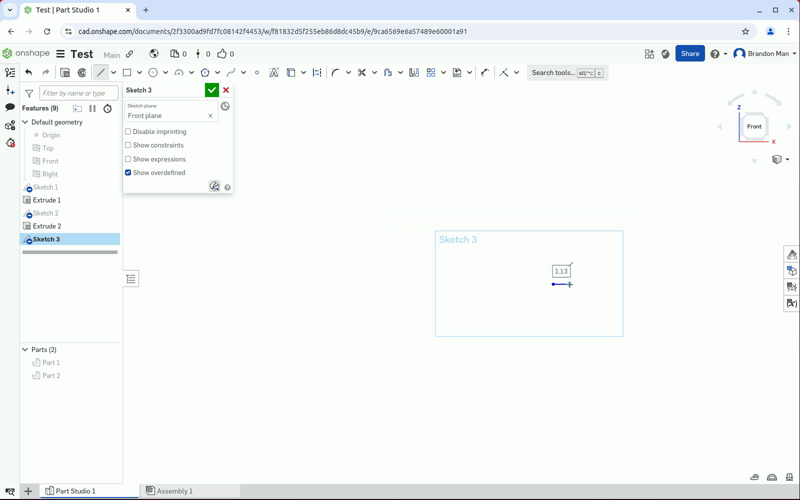
scroll(-6)
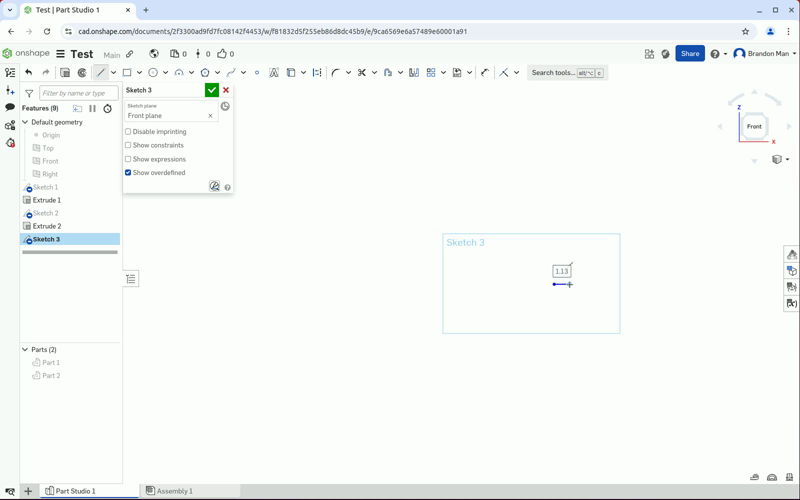
scroll(-6)
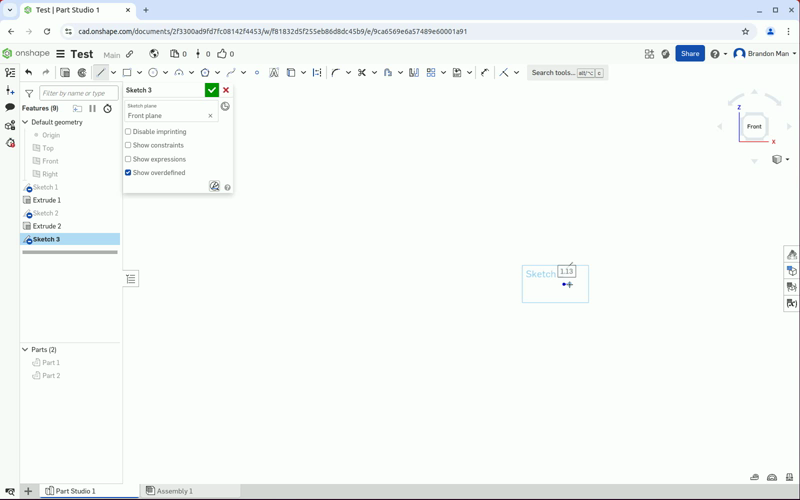
key_up(shift)
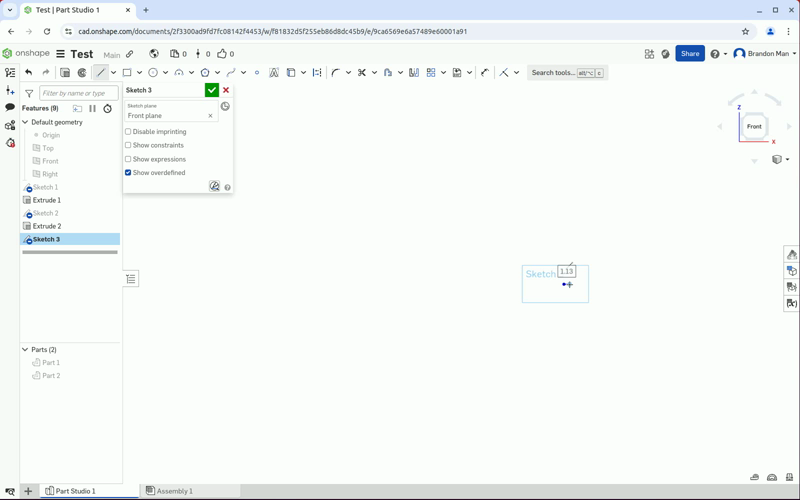
key(esc)
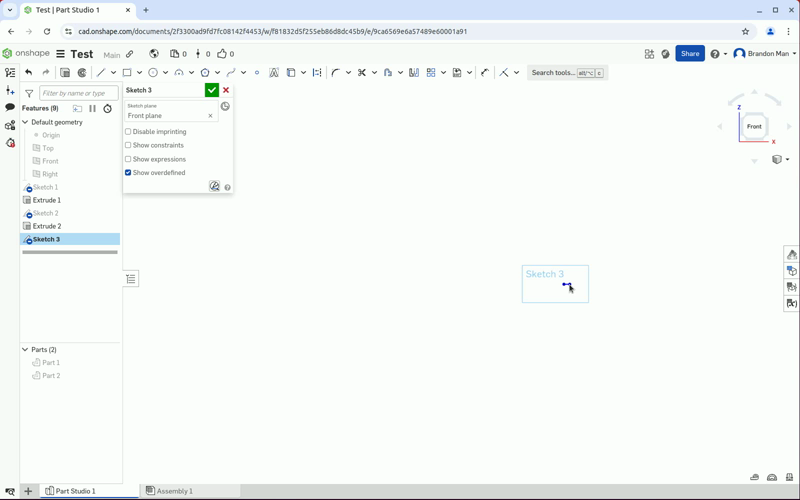
key(a)
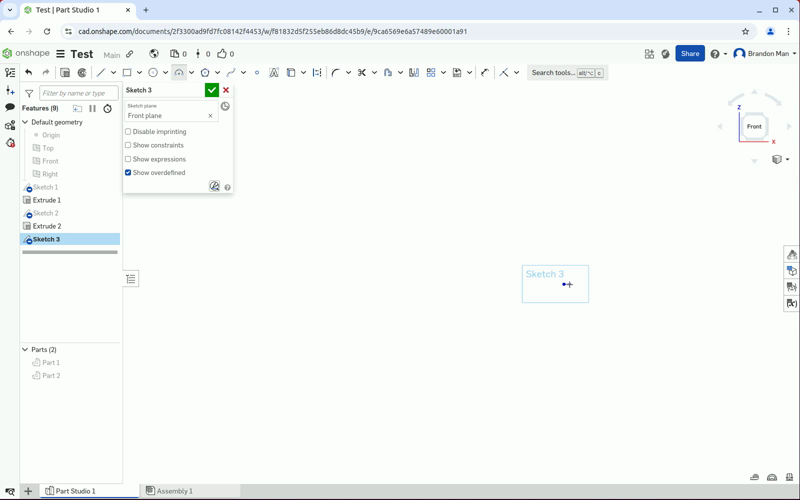
mouse_move(569, 284)
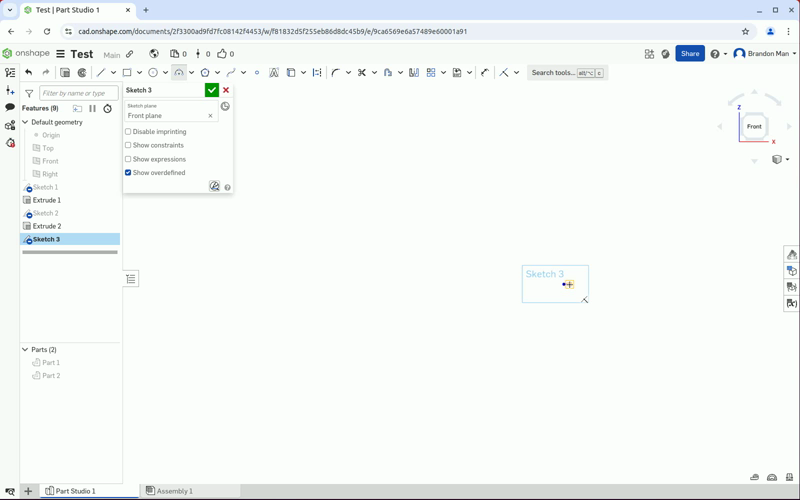
click(569, 284)
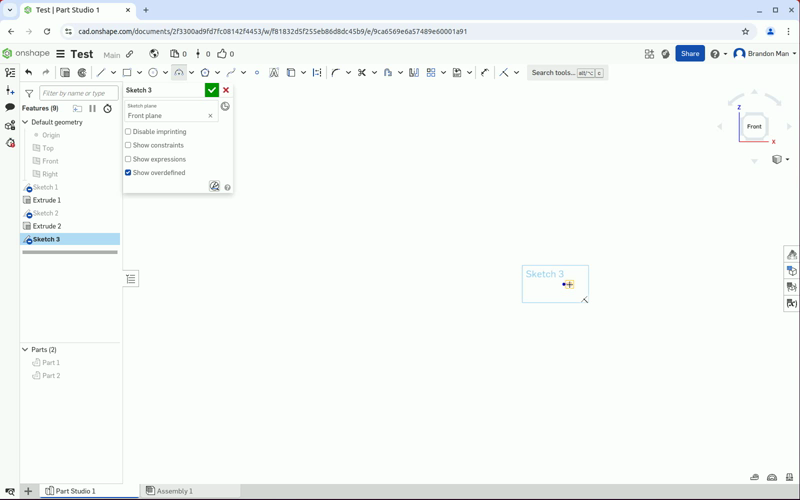
key_down(shift)
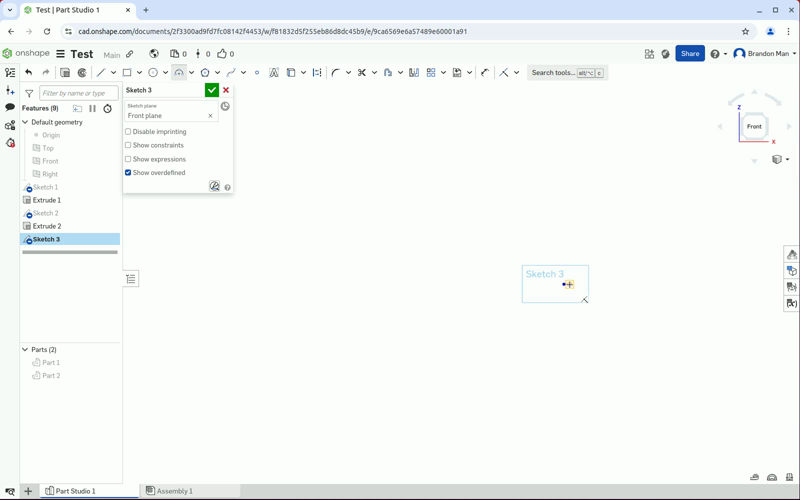
mouse_move(569, 280)
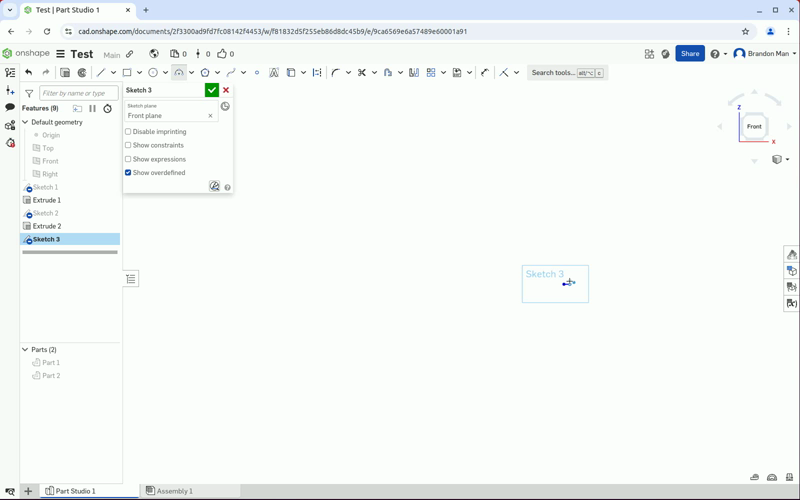
scroll(6)
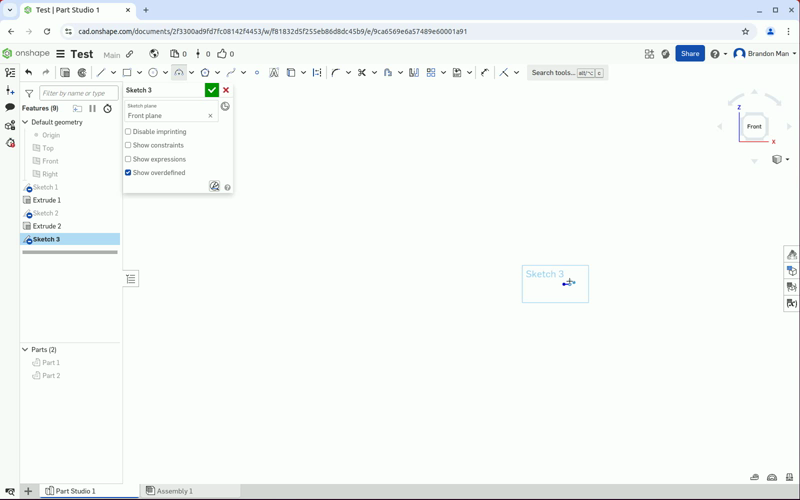
scroll(6)
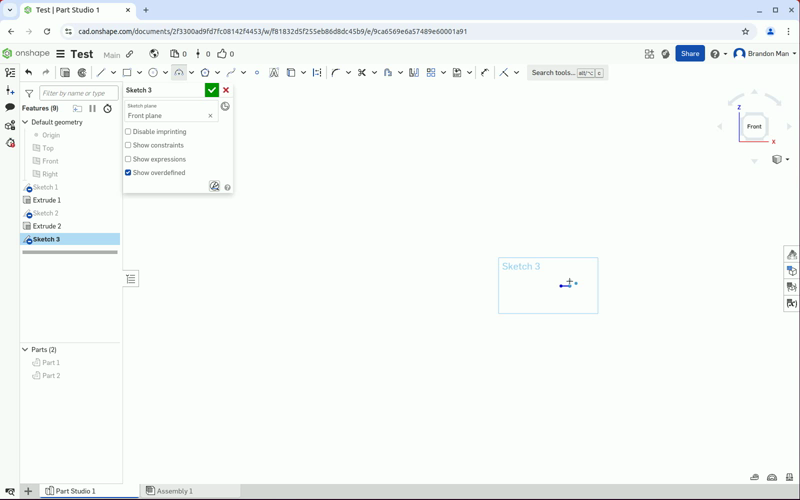
scroll(6)
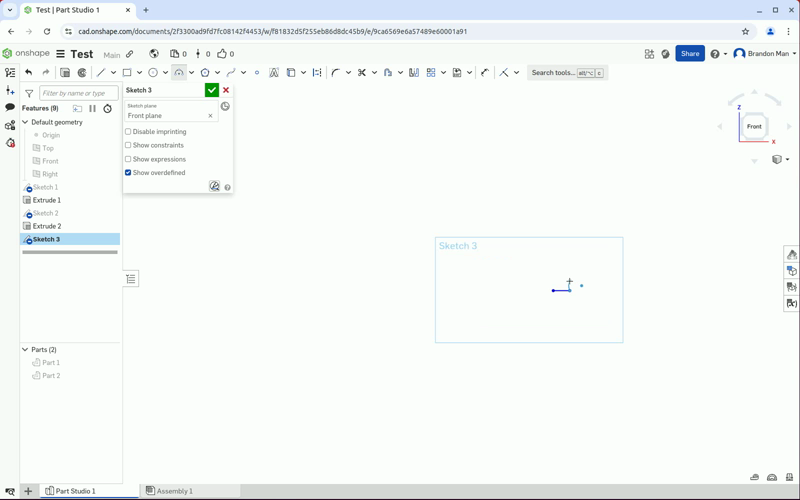
scroll(6)
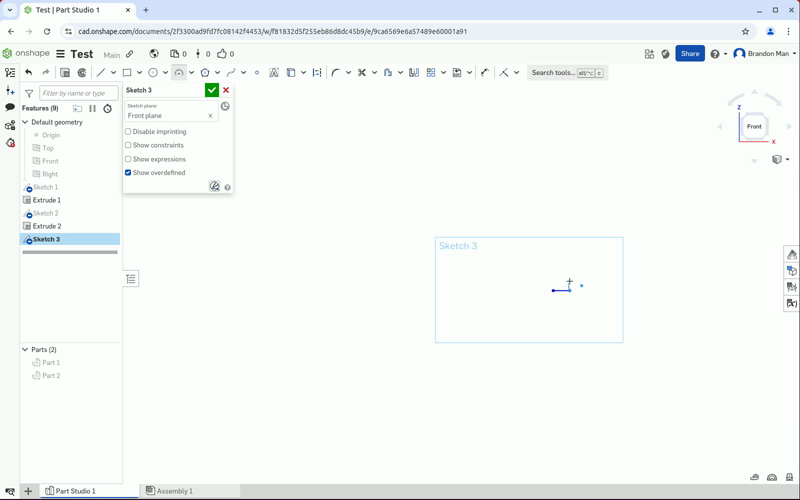
scroll(6)
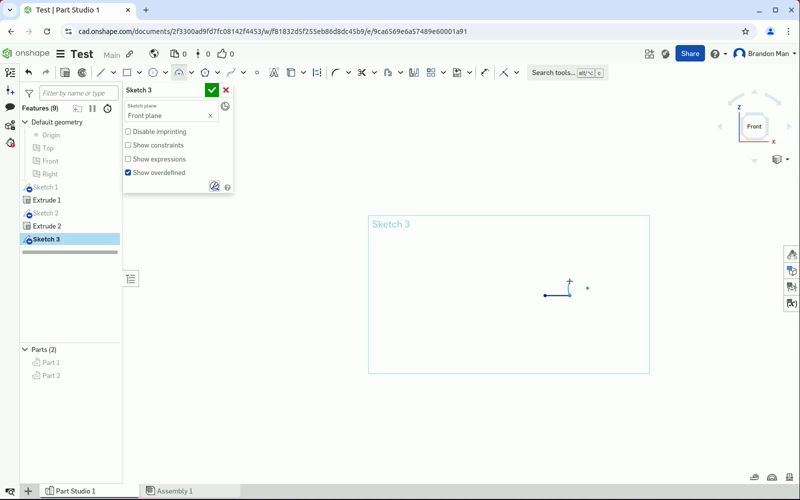
scroll(6)
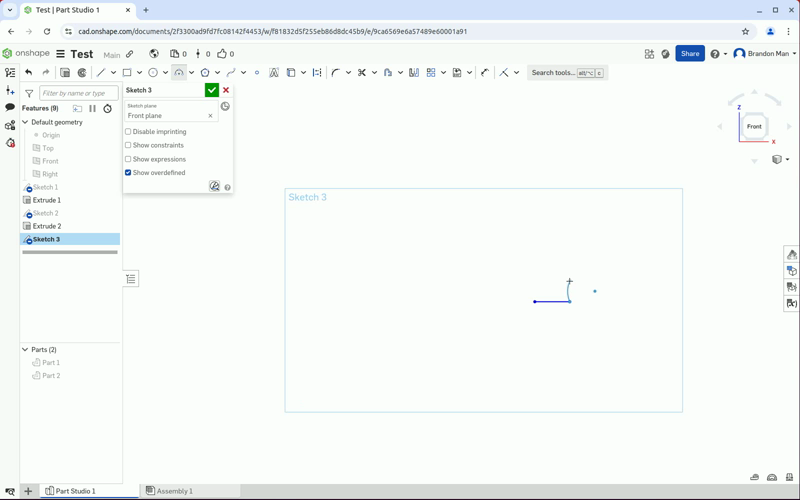
scroll(6)
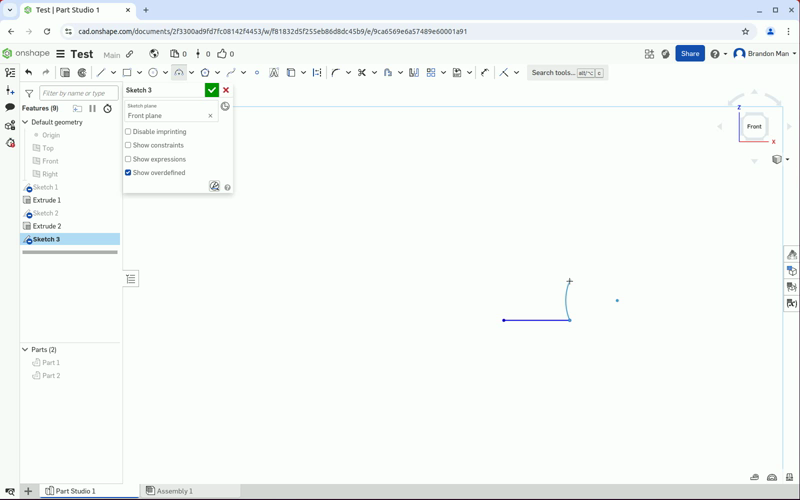
click(569, 280)
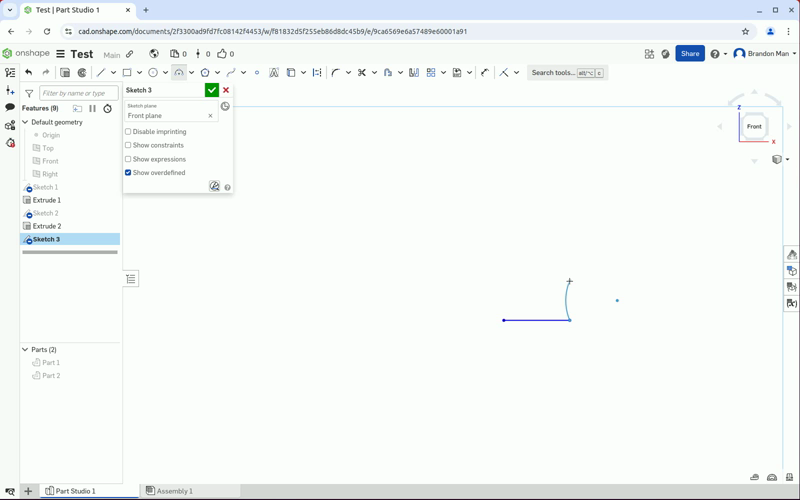
scroll(-6)
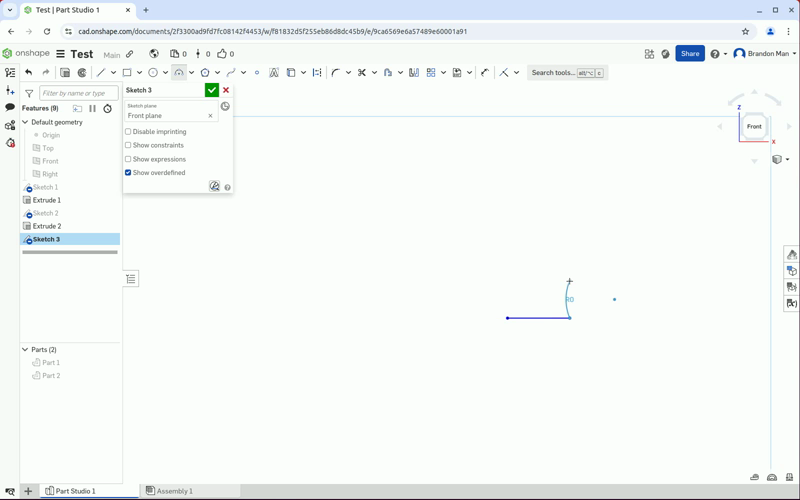
scroll(-6)
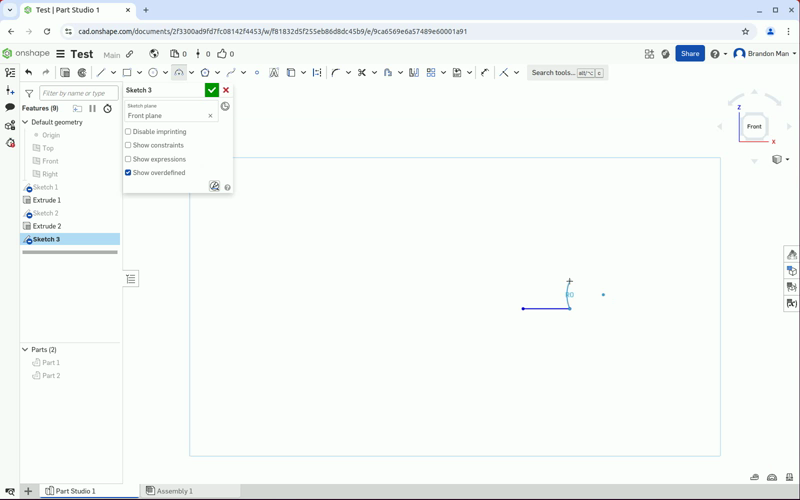
scroll(-6)
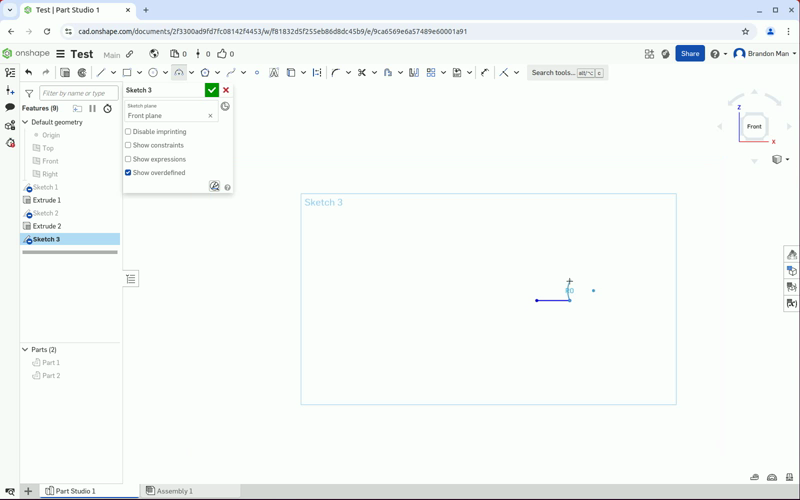
scroll(-6)
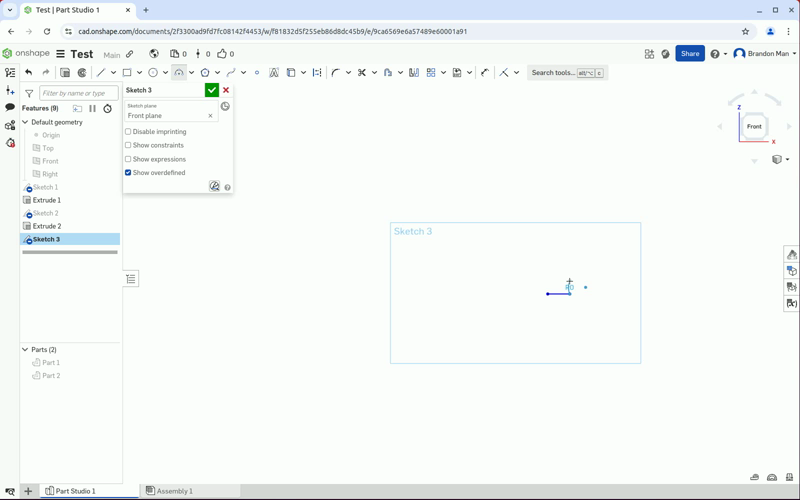
scroll(-6)
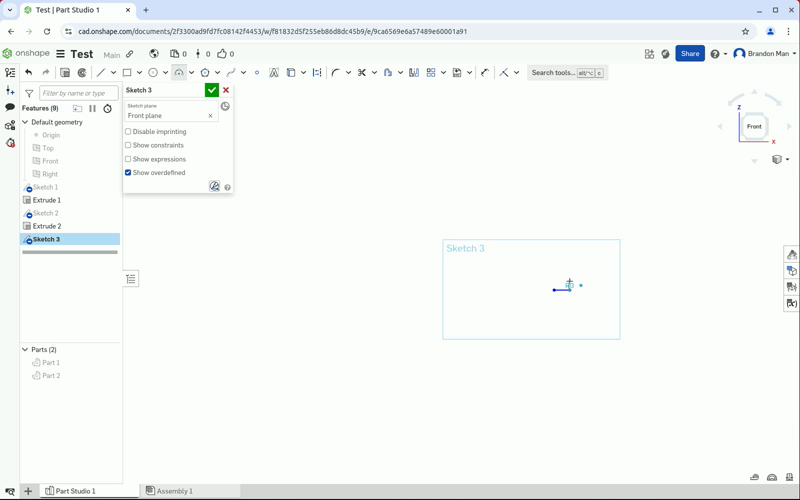
scroll(-6)
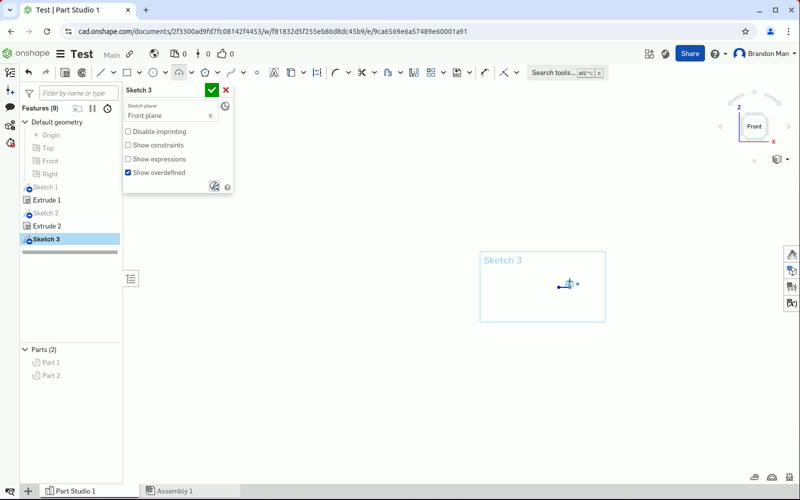
scroll(-6)
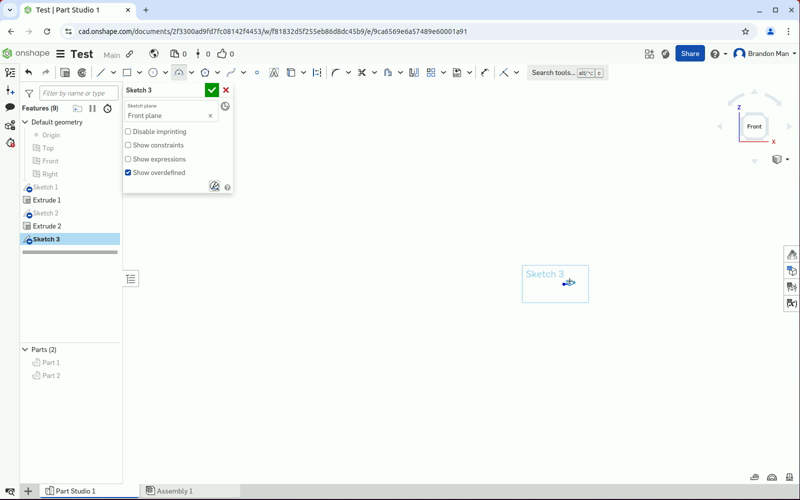
mouse_move(568, 282)
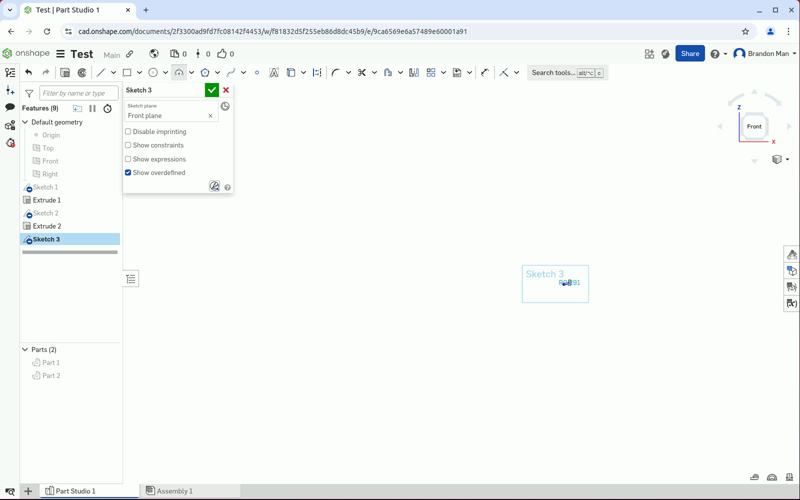
scroll(6)
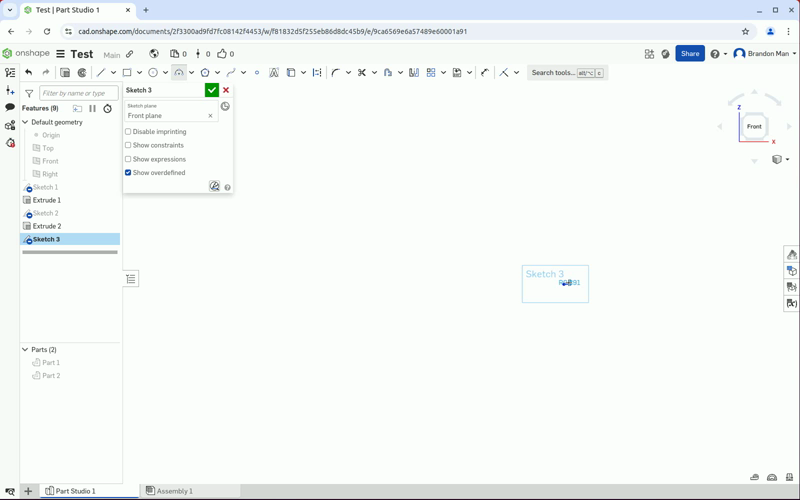
scroll(6)
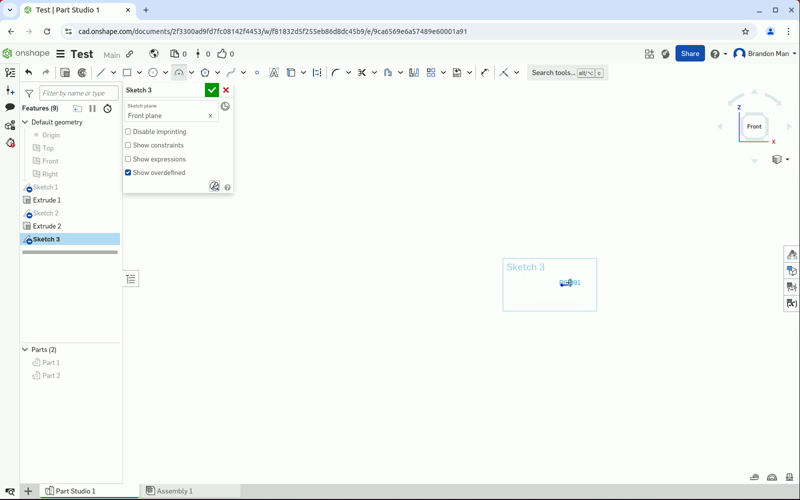
scroll(6)
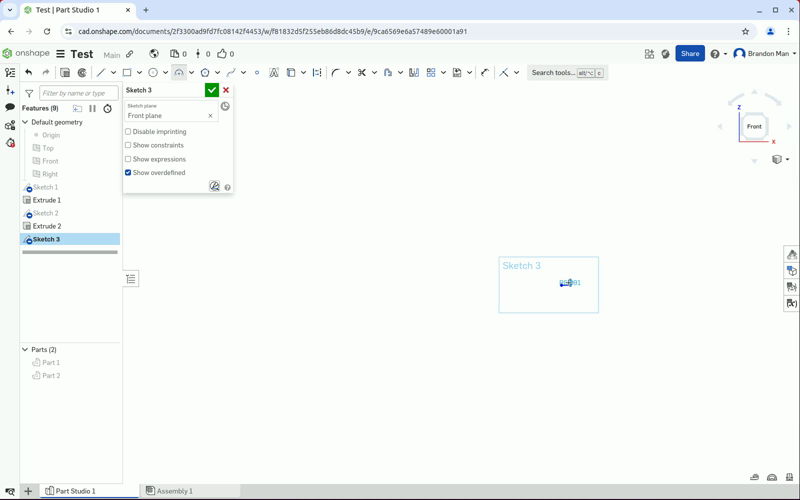
scroll(6)
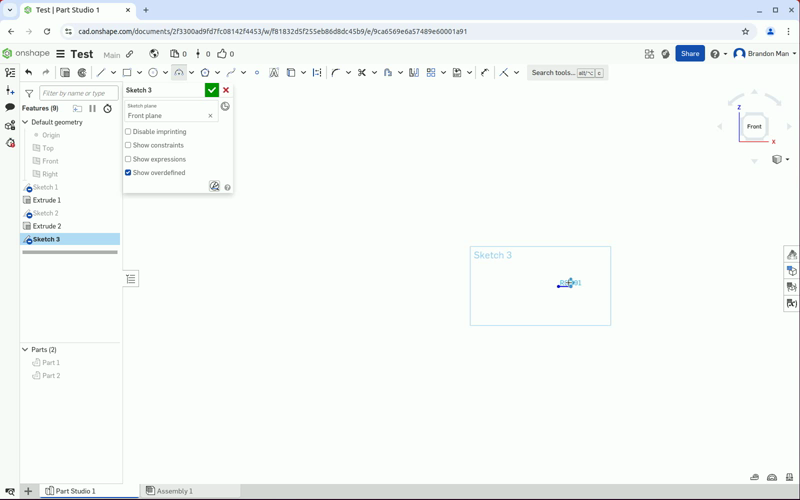
scroll(6)
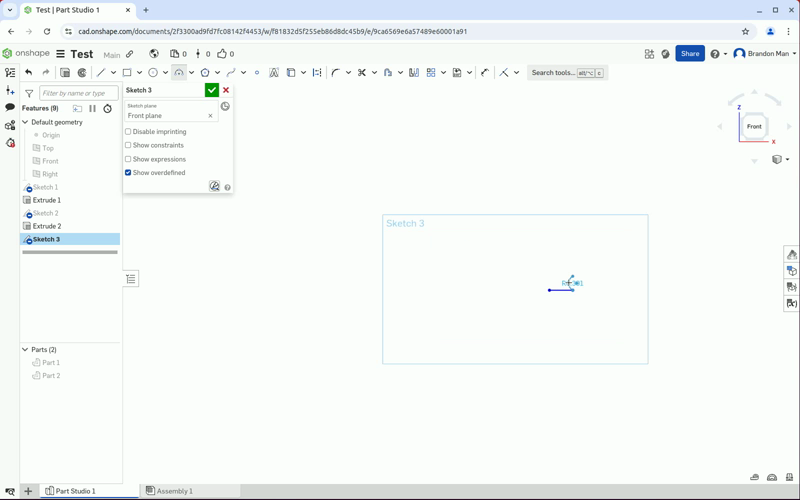
scroll(6)
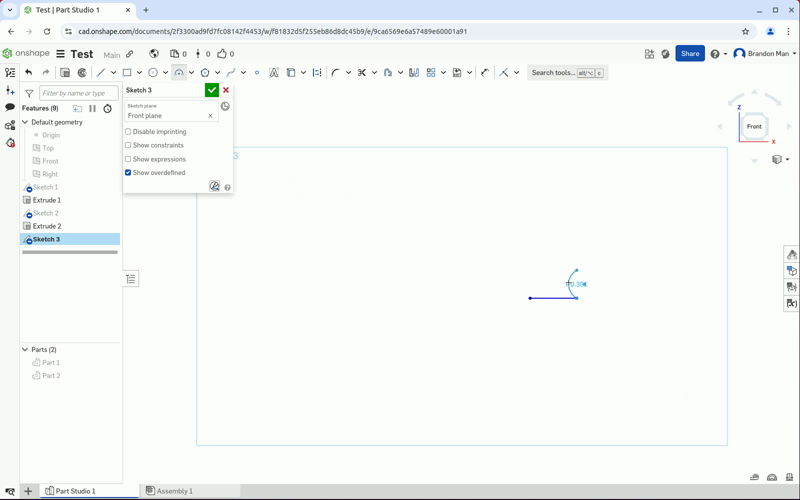
scroll(6)
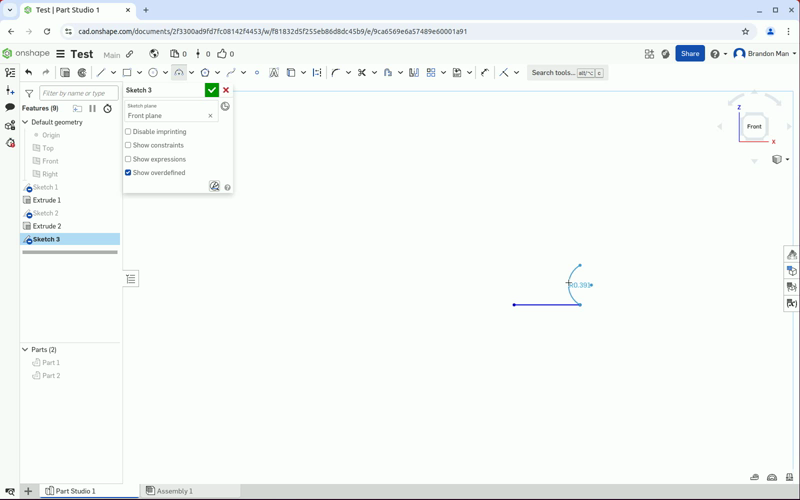
click(568, 282)
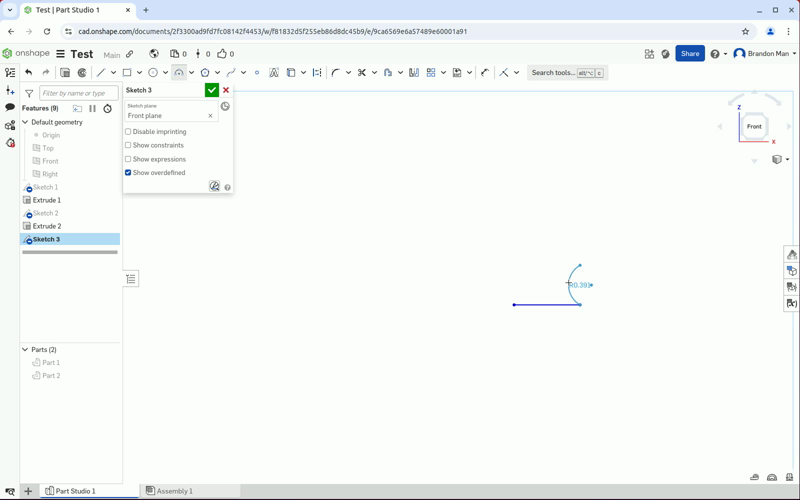
scroll(-6)
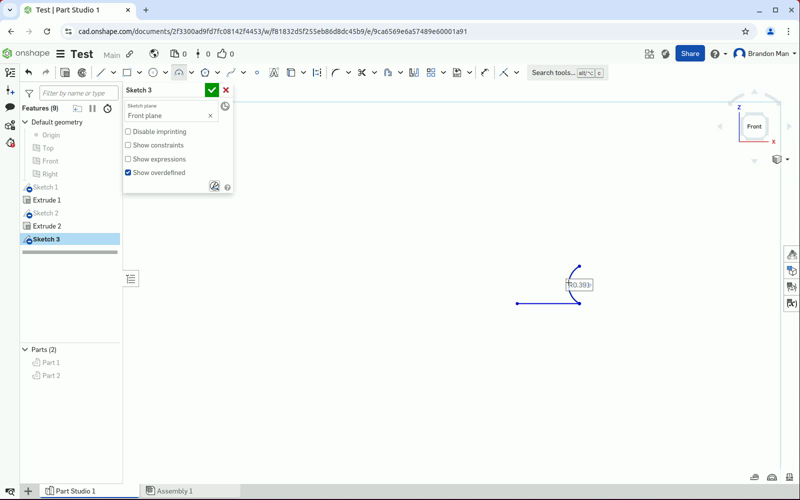
scroll(-6)
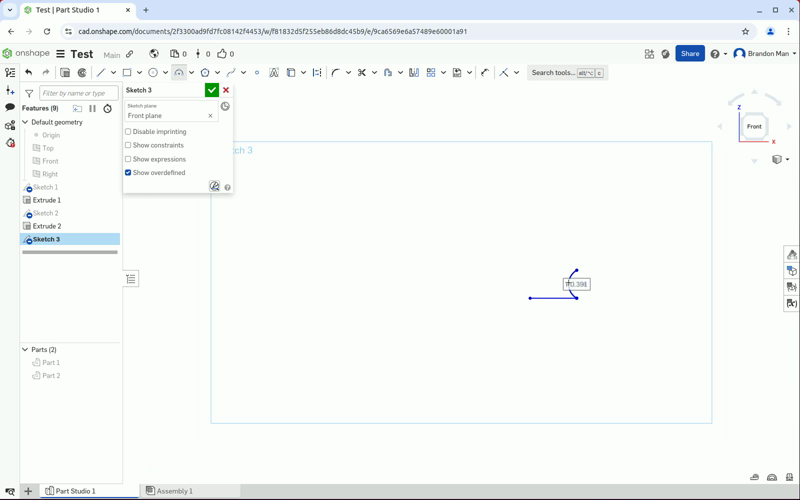
scroll(-6)
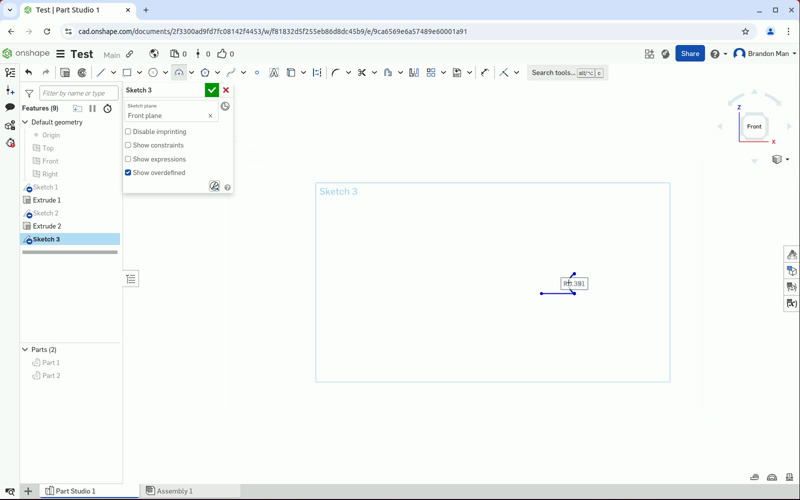
scroll(-6)
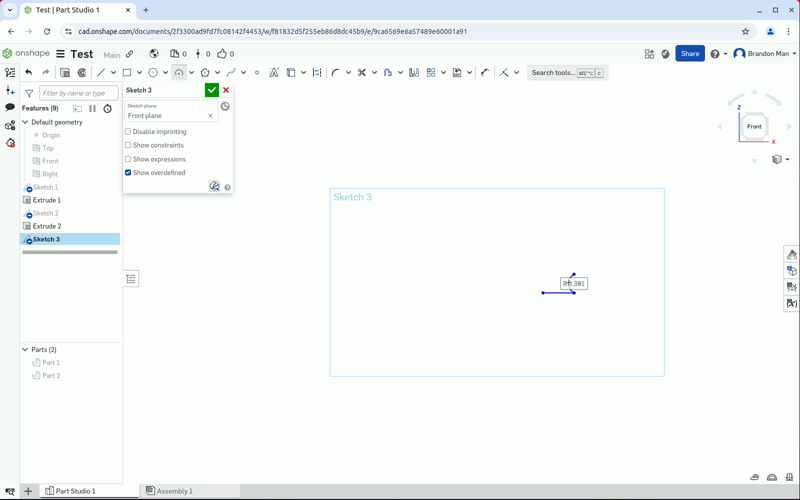
scroll(-6)
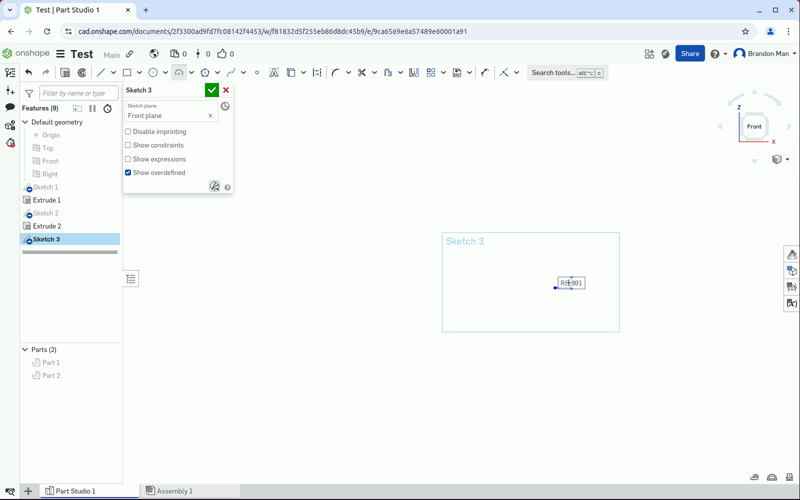
scroll(-6)
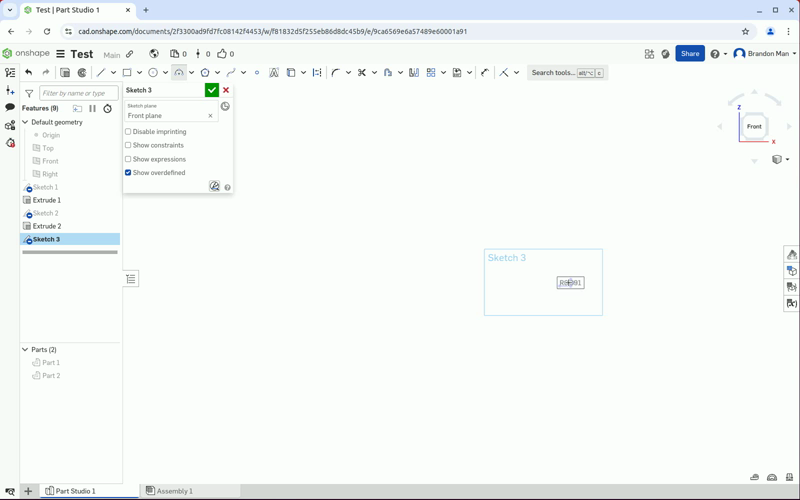
scroll(-6)
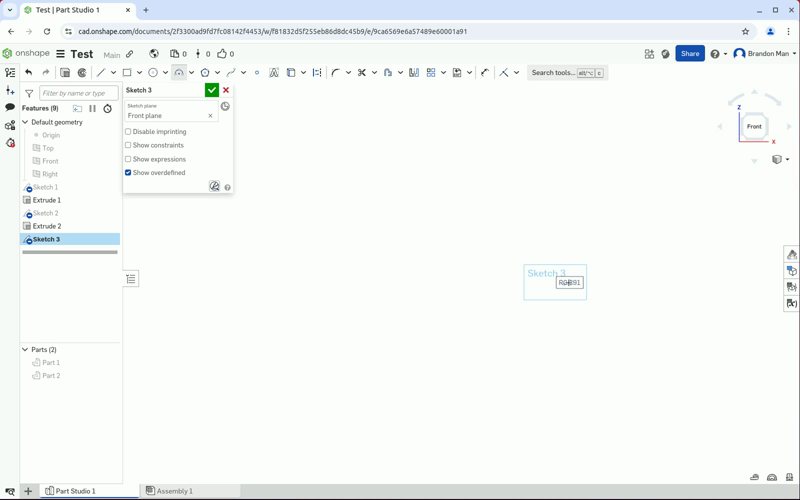
key_up(shift)
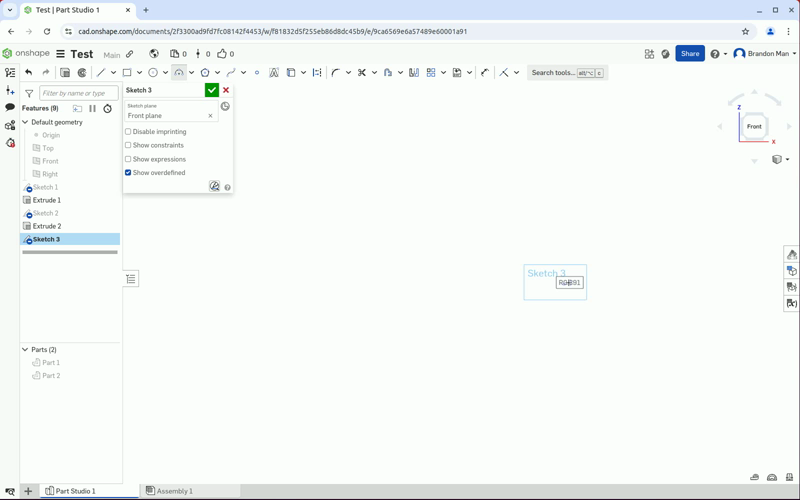
key(esc)
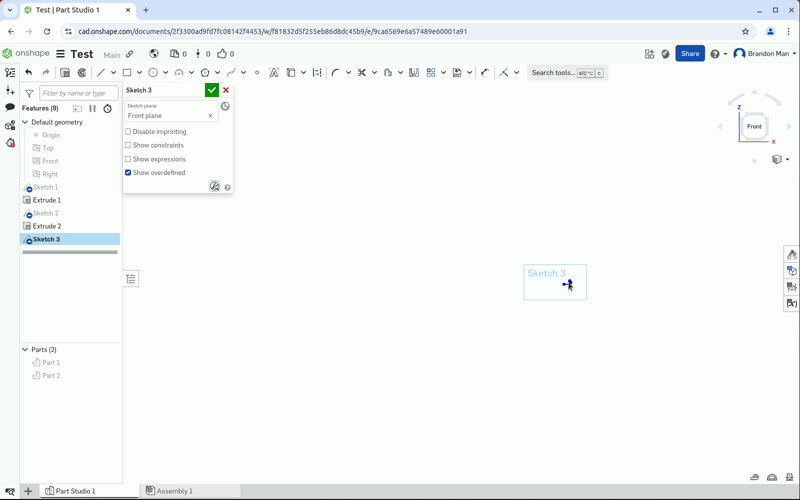
key(l)
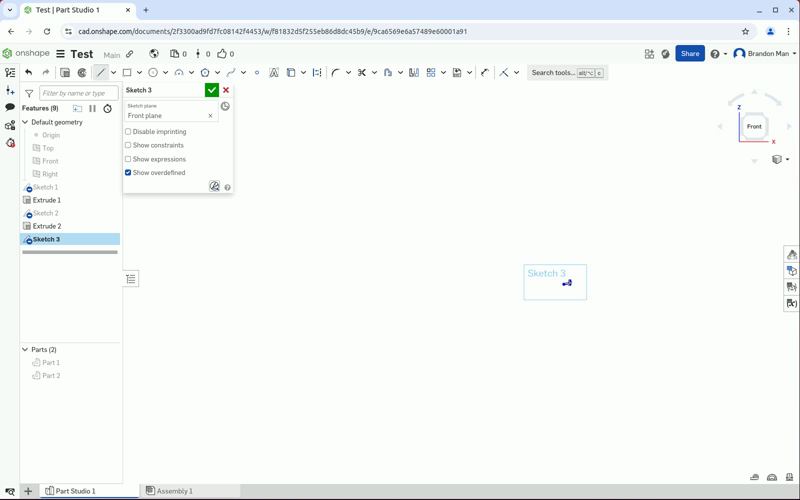
mouse_move(569, 280)
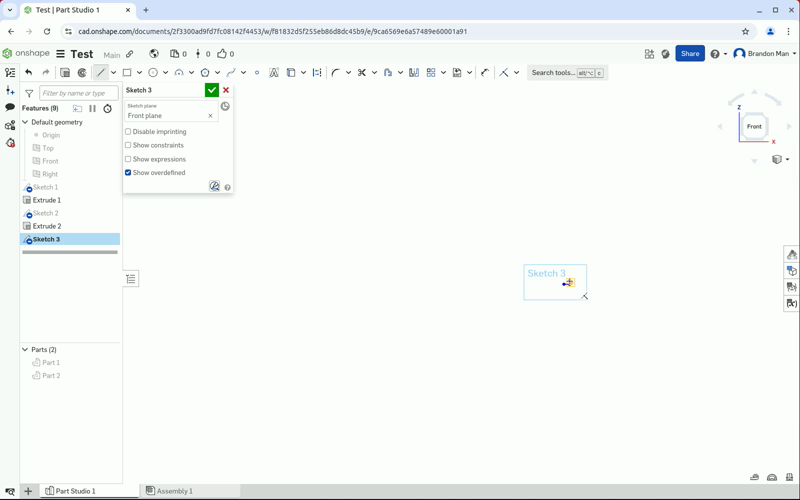
scroll(6)
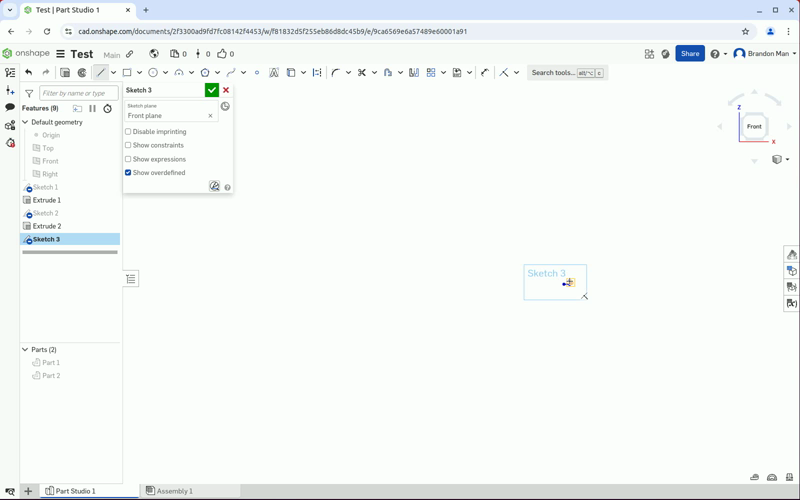
scroll(6)
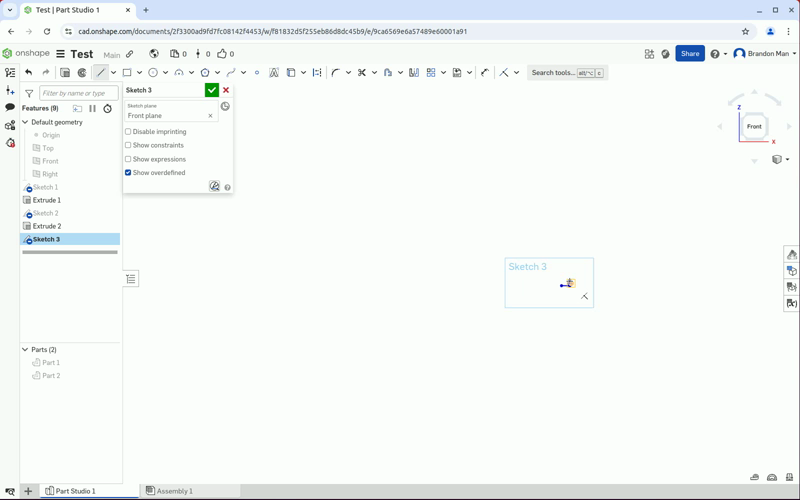
scroll(6)
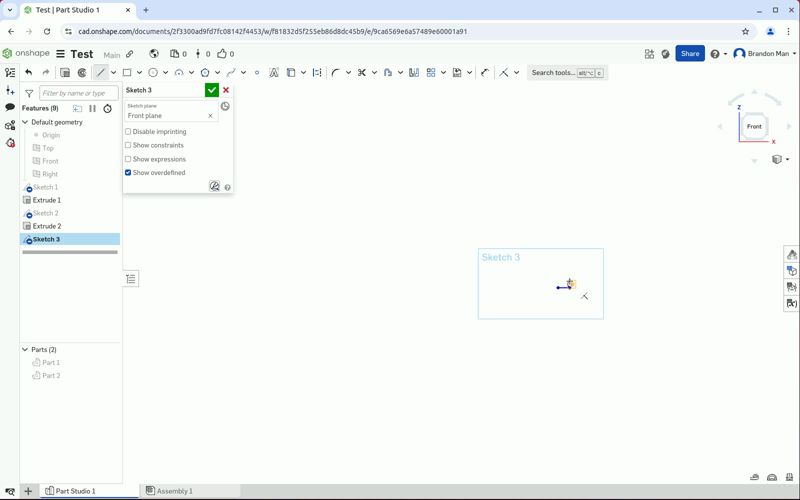
scroll(6)
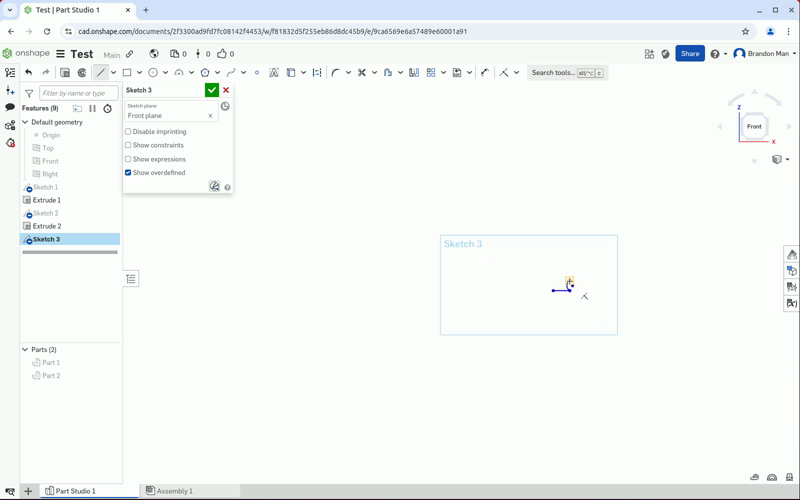
scroll(6)
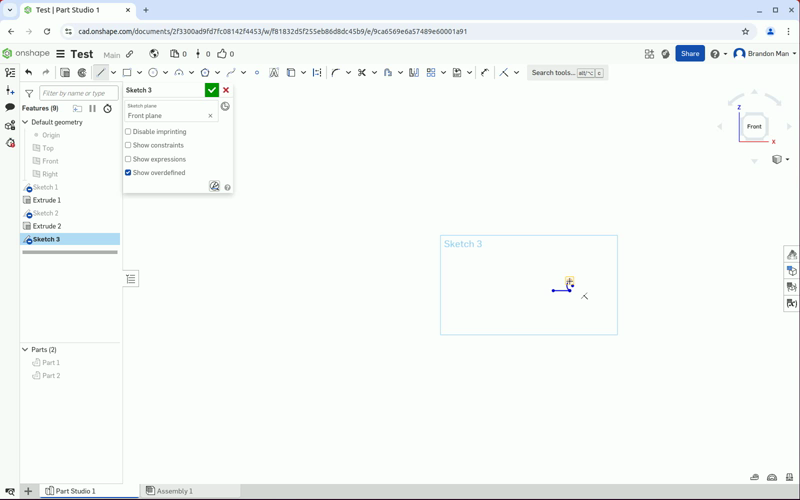
scroll(6)
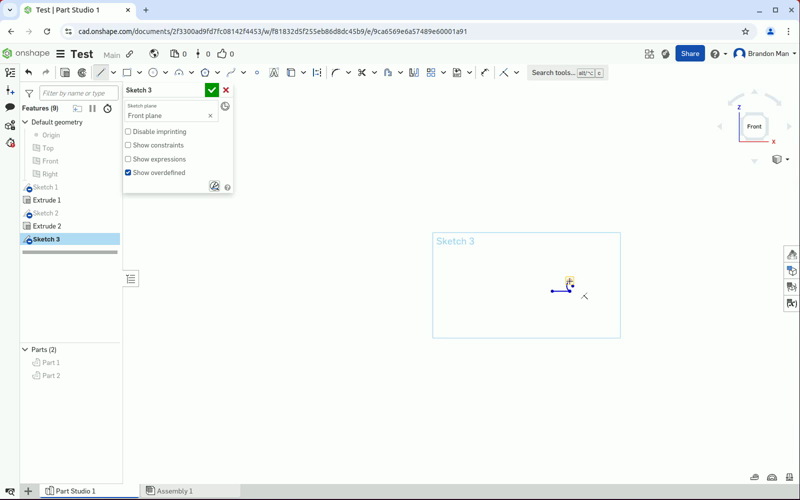
scroll(6)
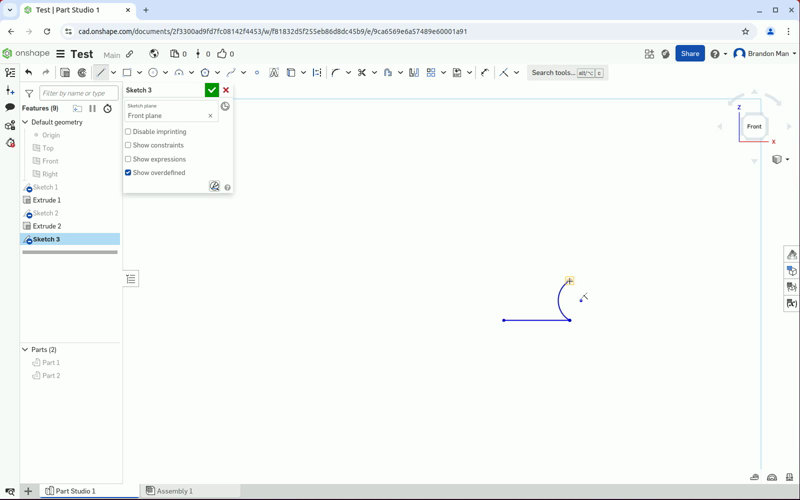
click(569, 280)
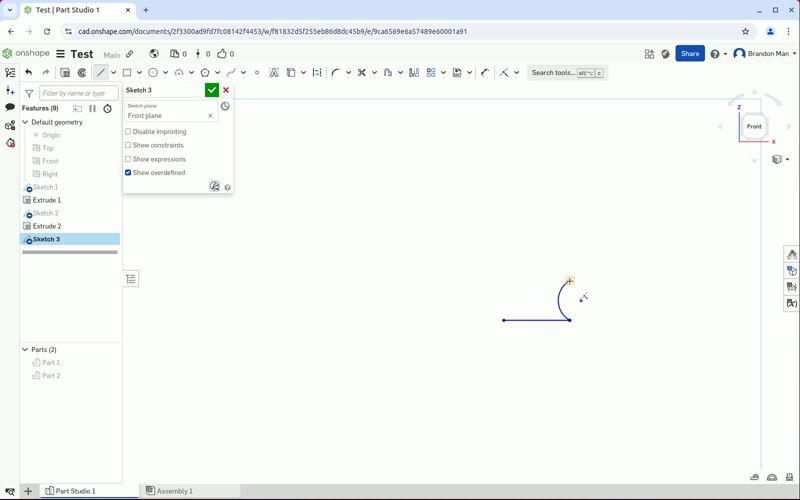
scroll(-6)
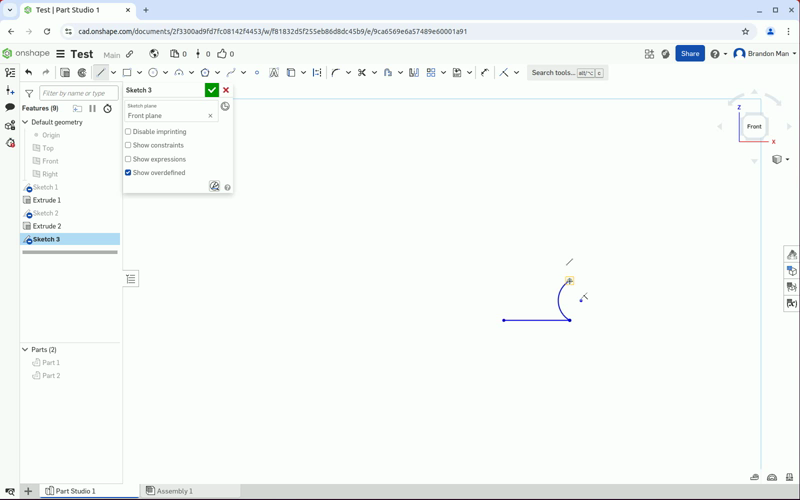
scroll(-6)
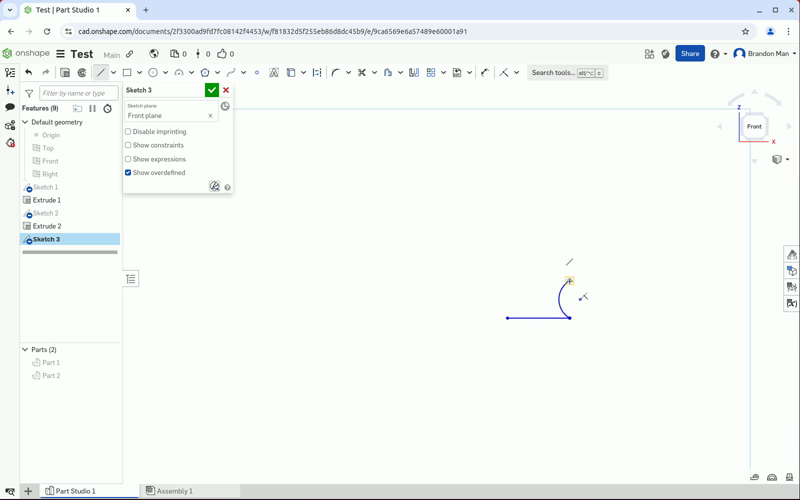
scroll(-6)
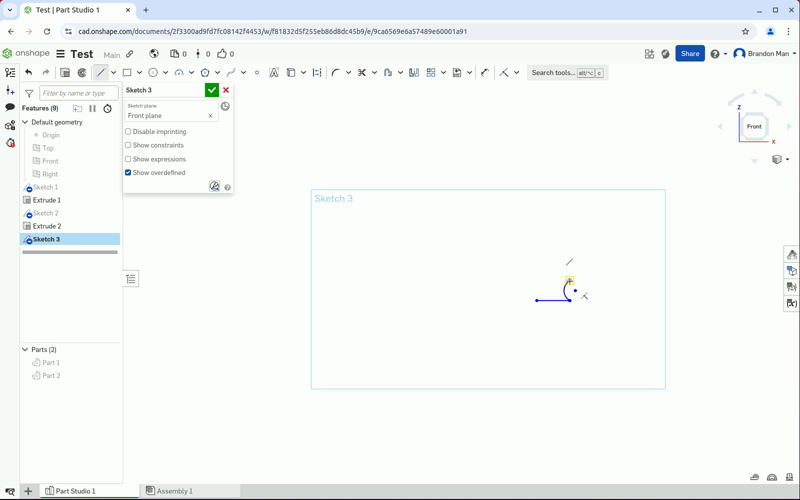
scroll(-6)
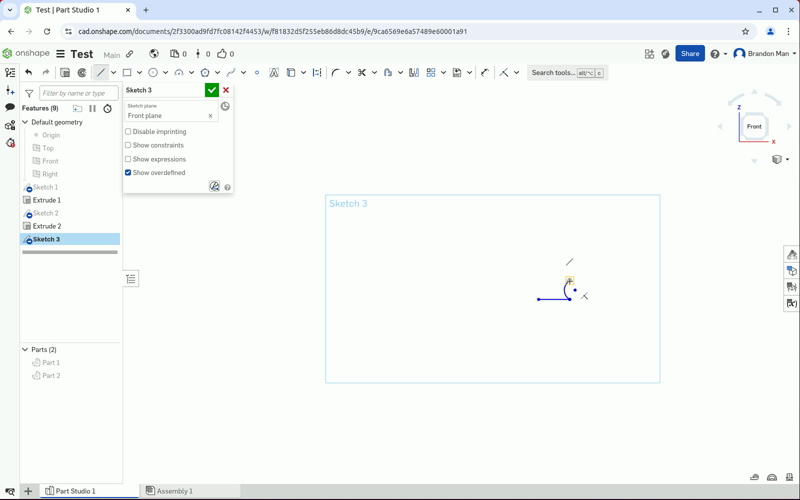
scroll(-6)
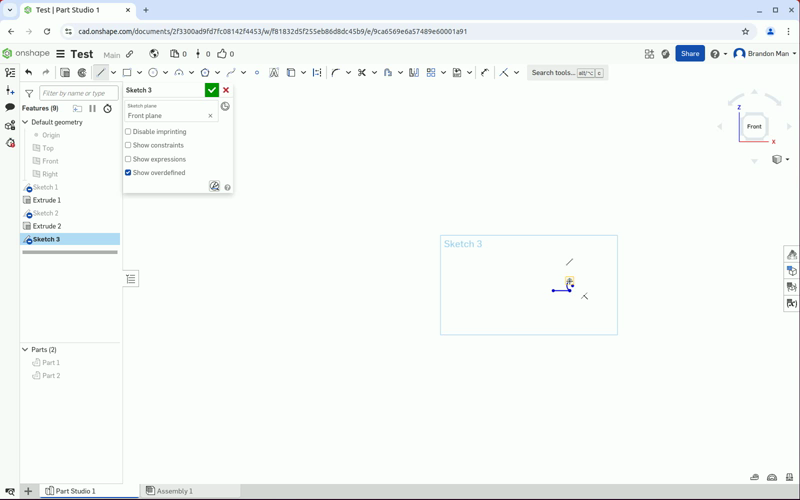
scroll(-6)
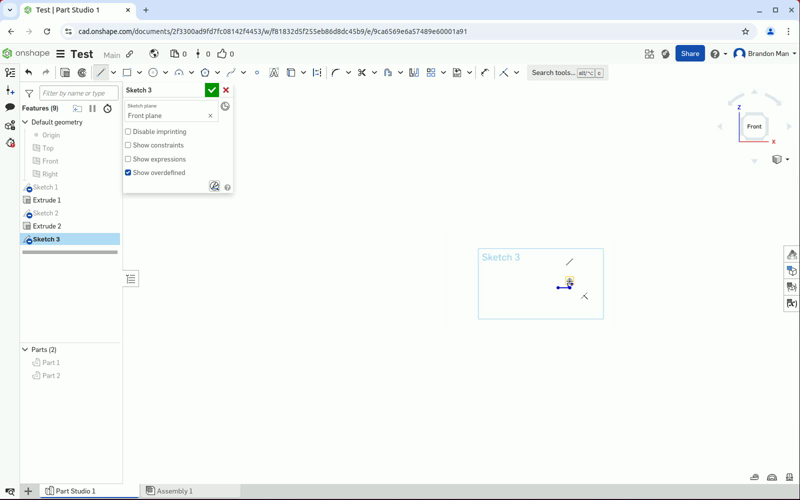
scroll(-6)
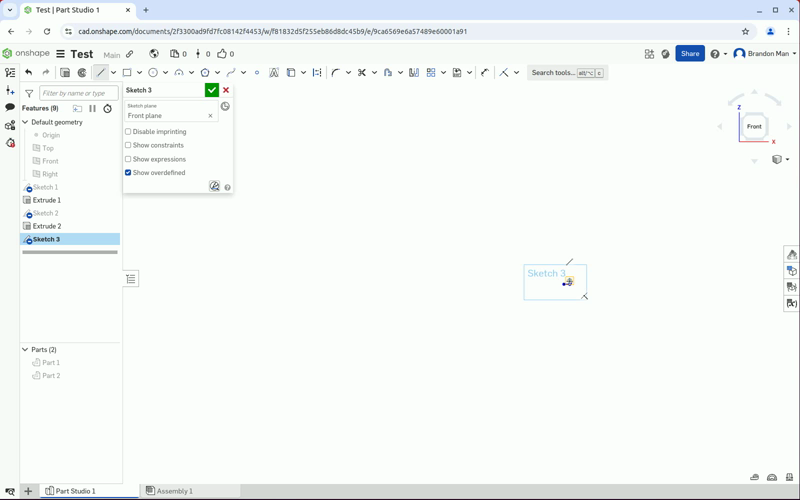
key_down(shift)
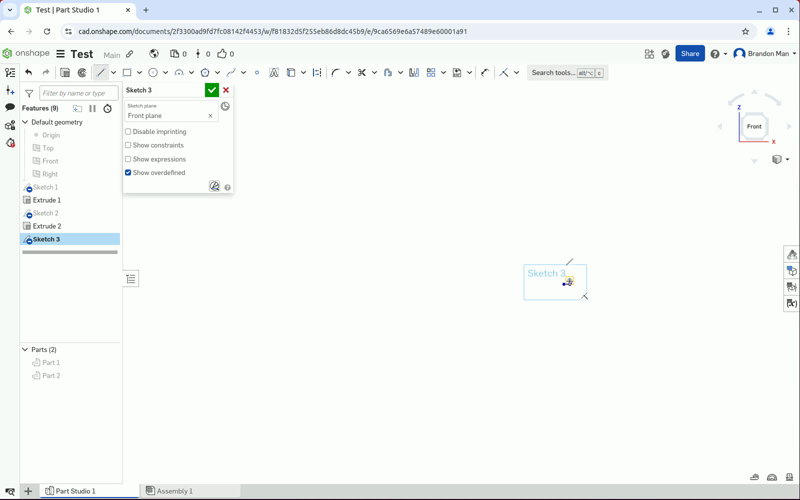
mouse_move(589, 280)
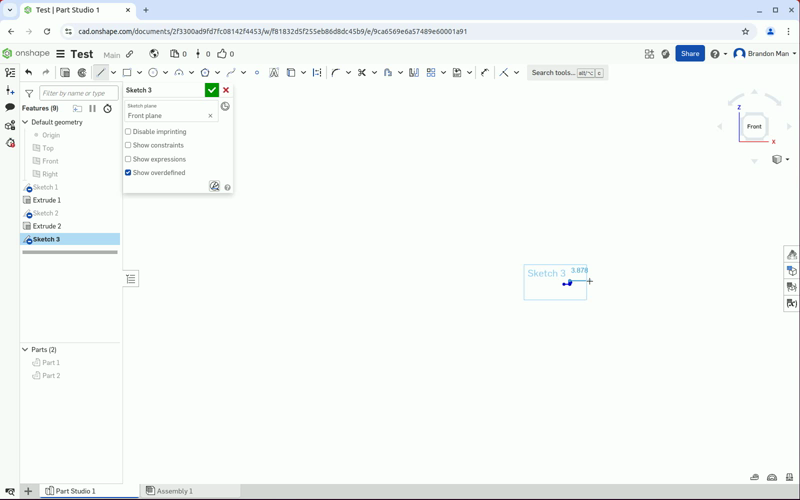
mouse_move(564, 280)
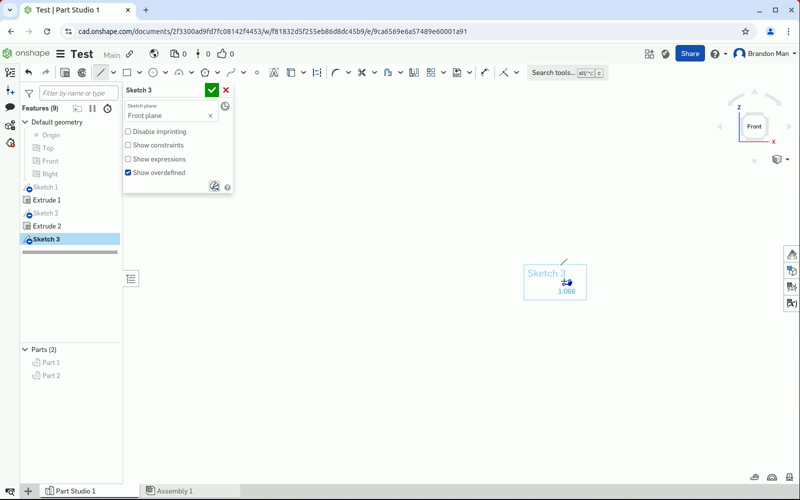
scroll(6)
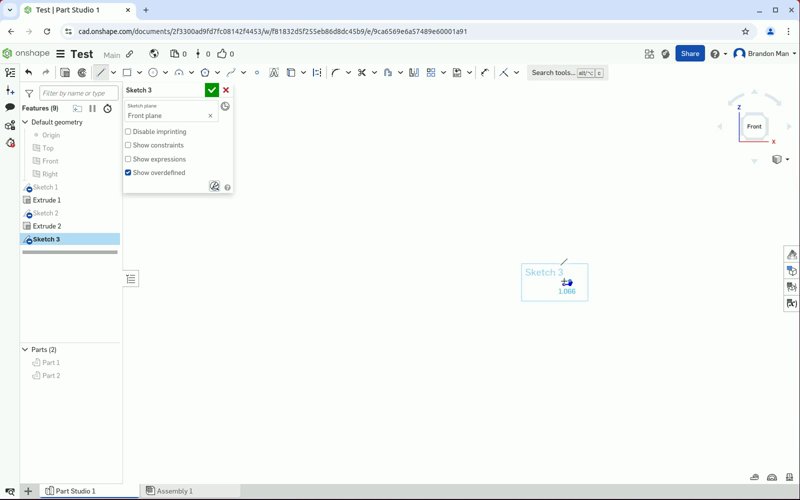
scroll(6)
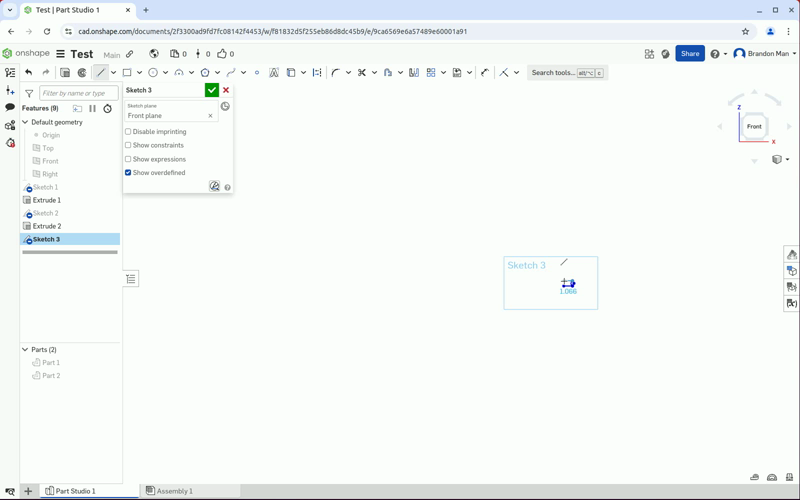
scroll(6)
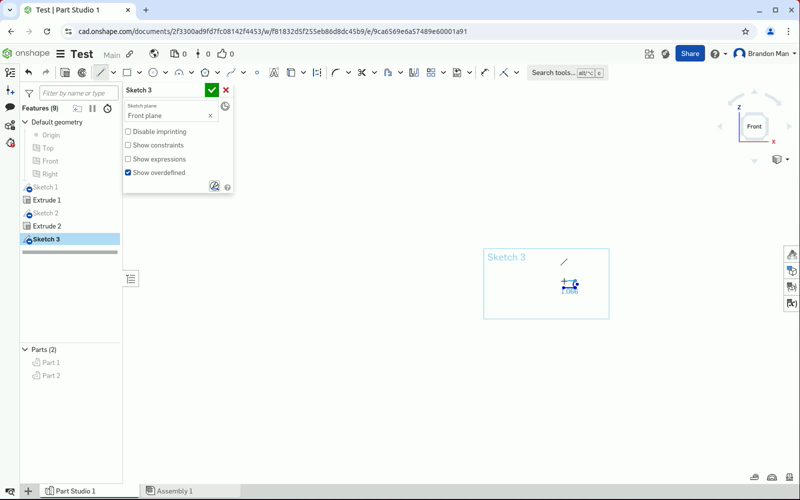
scroll(6)
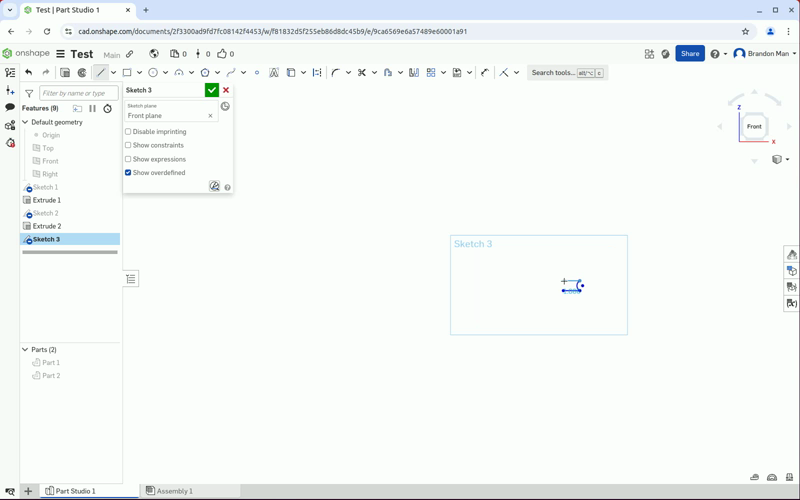
scroll(6)
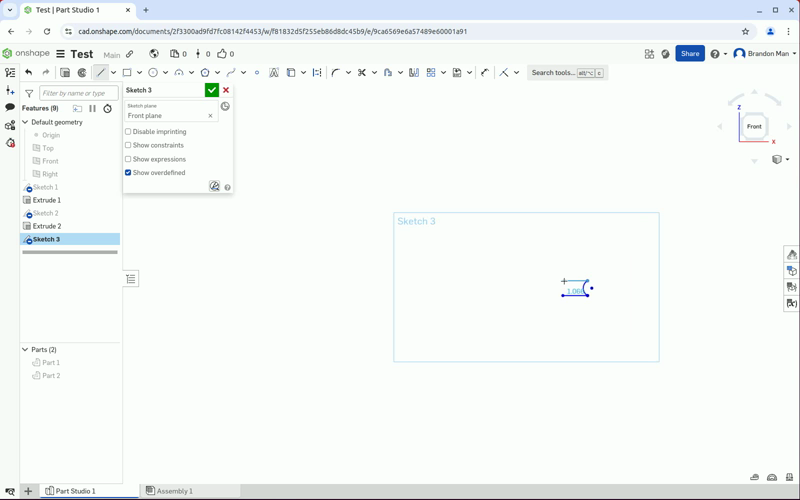
scroll(6)
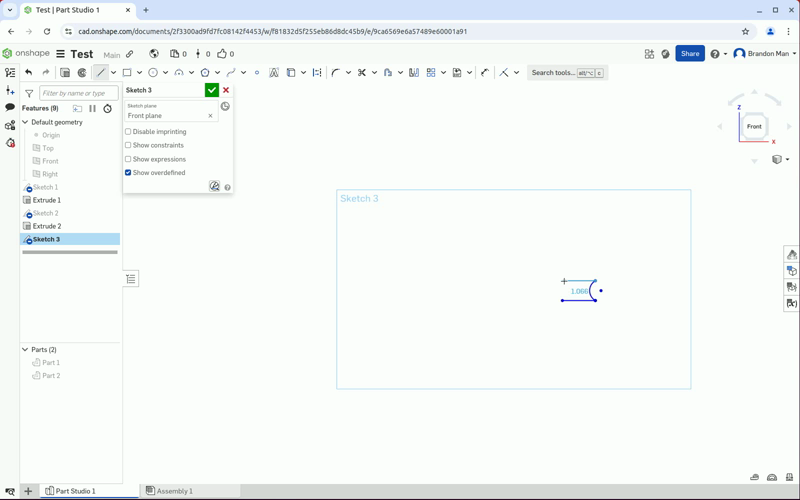
scroll(6)
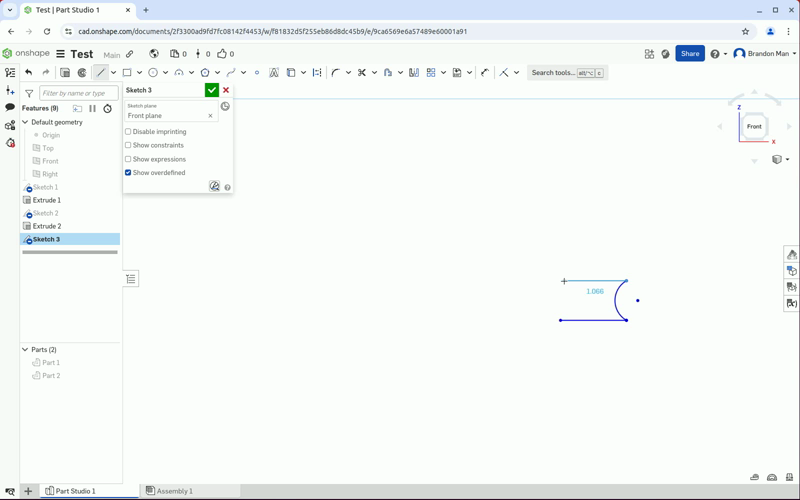
click(564, 280)
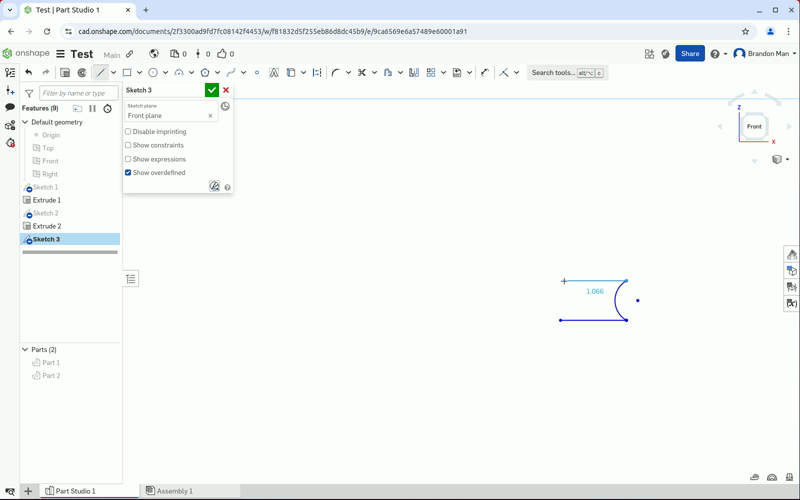
scroll(-6)
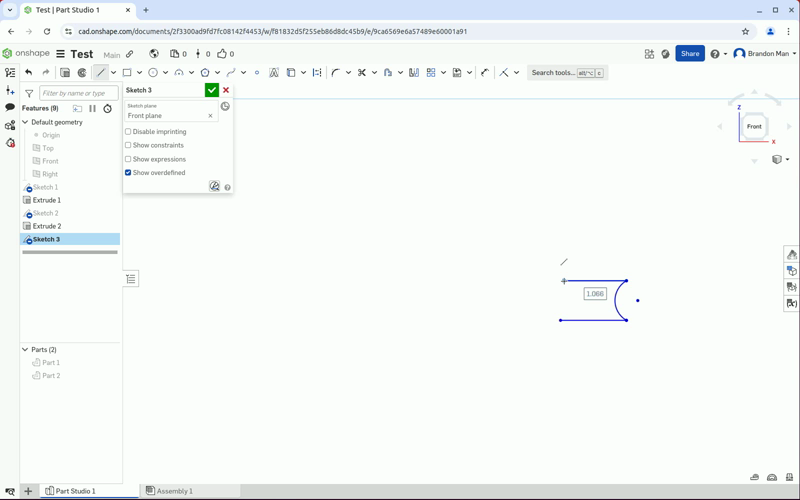
scroll(-6)
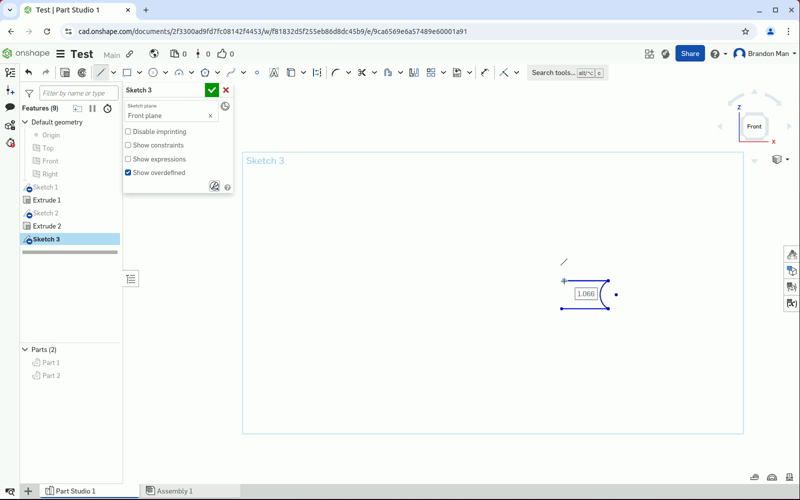
scroll(-6)
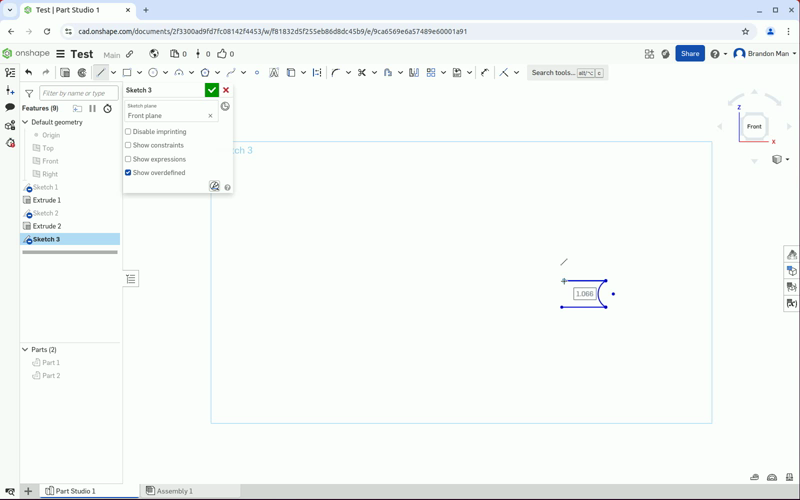
scroll(-6)
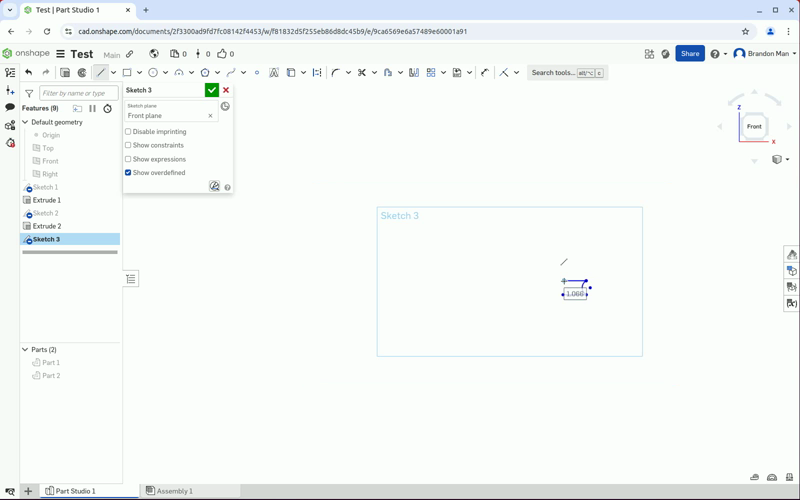
scroll(-6)
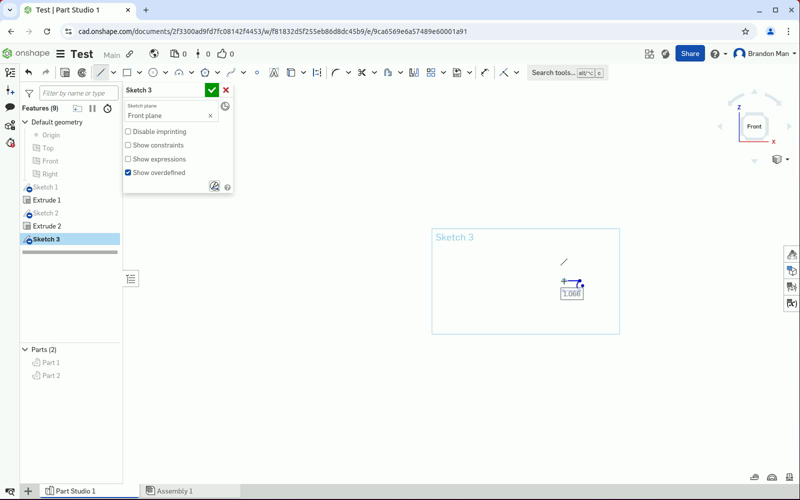
scroll(-6)
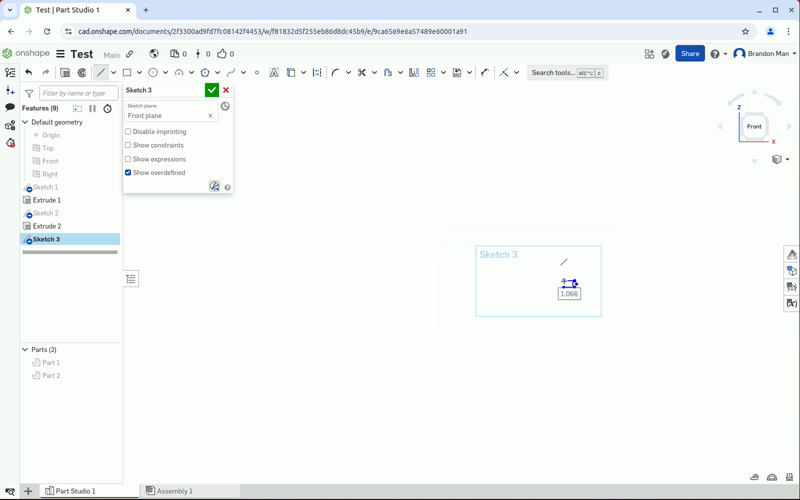
scroll(-6)
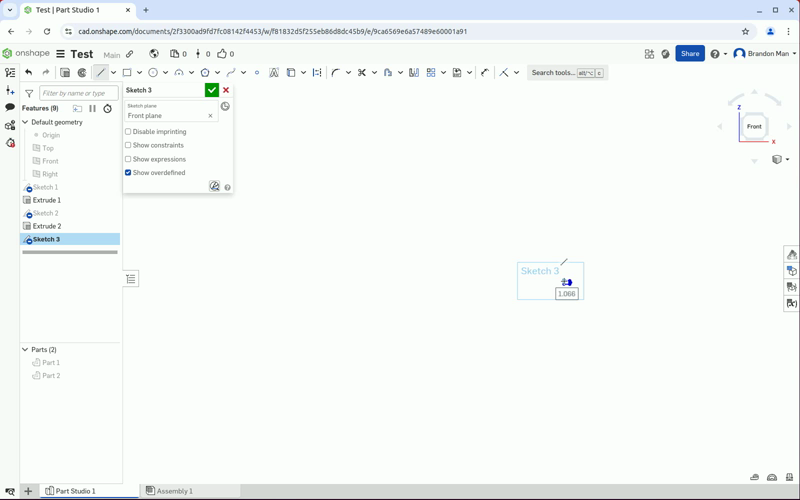
key_up(shift)
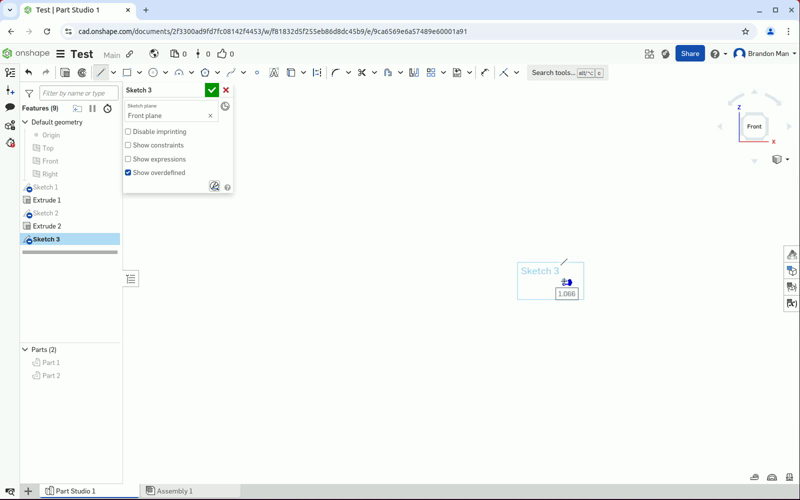
mouse_move(589, 280)
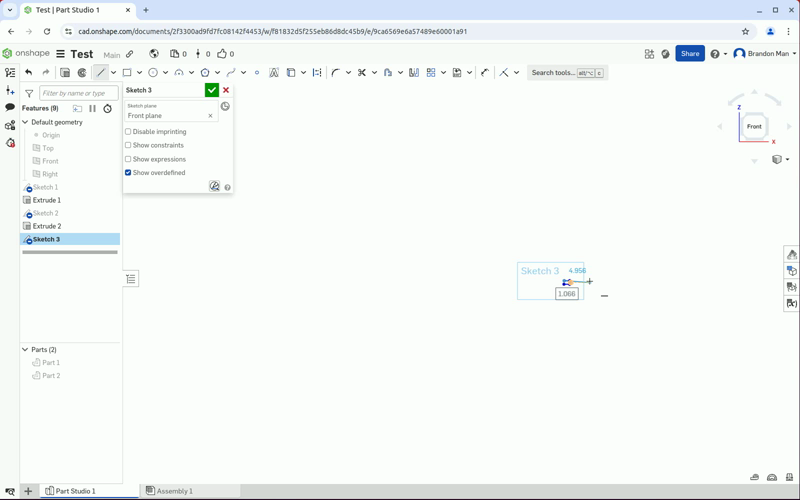
key_down(shift)
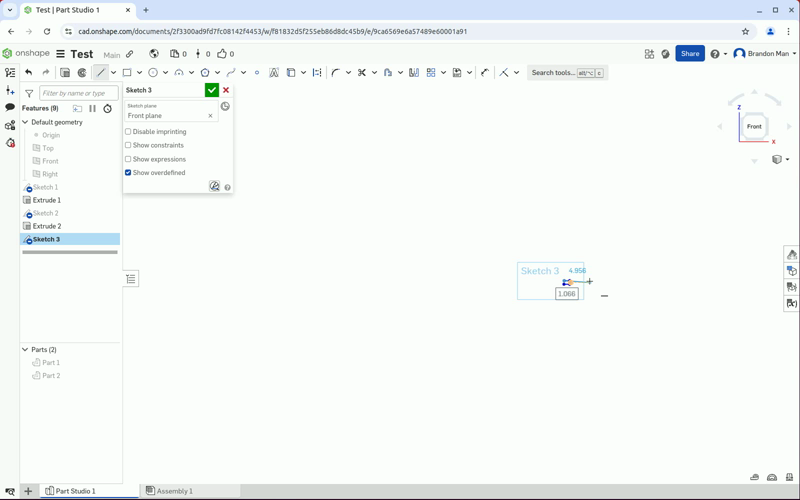
mouse_move(564, 284)
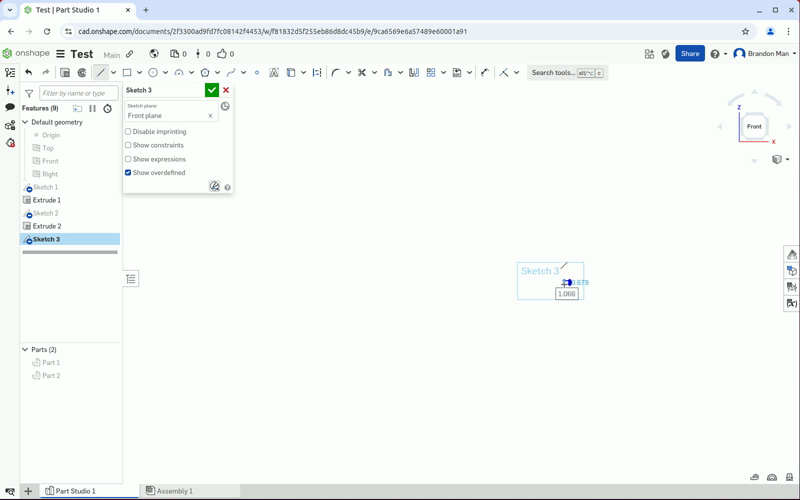
scroll(6)
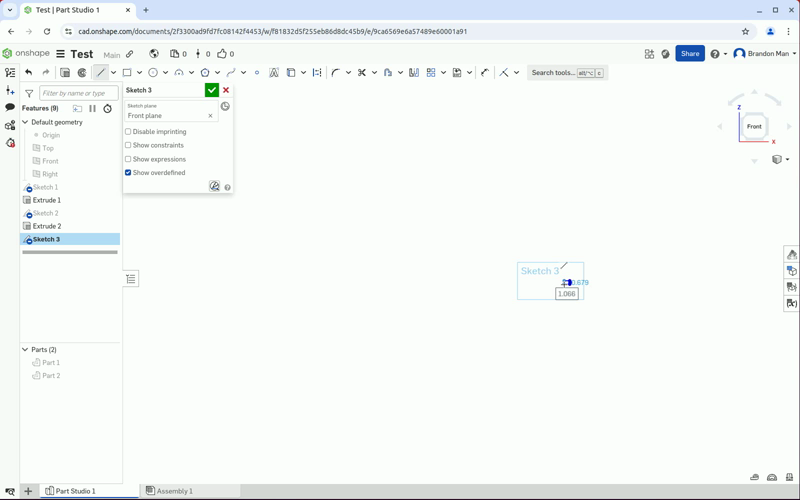
scroll(6)
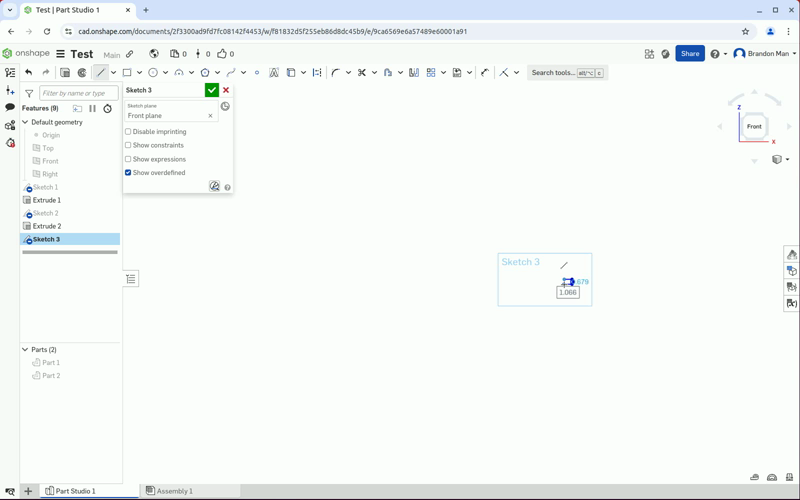
scroll(6)
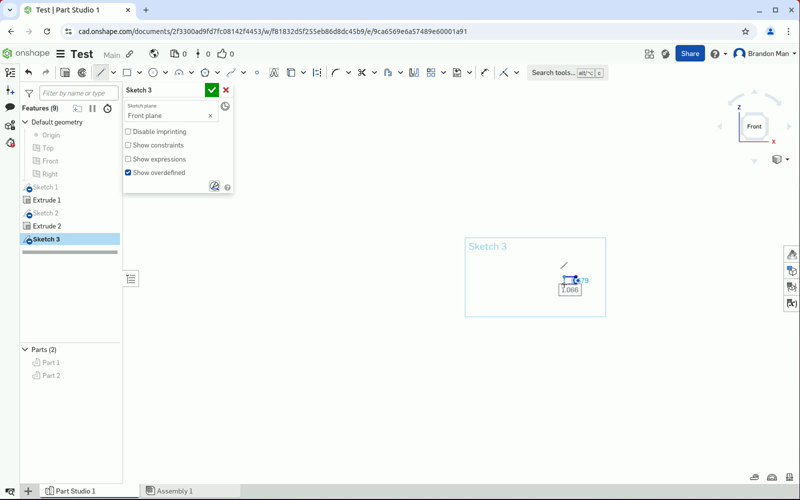
scroll(6)
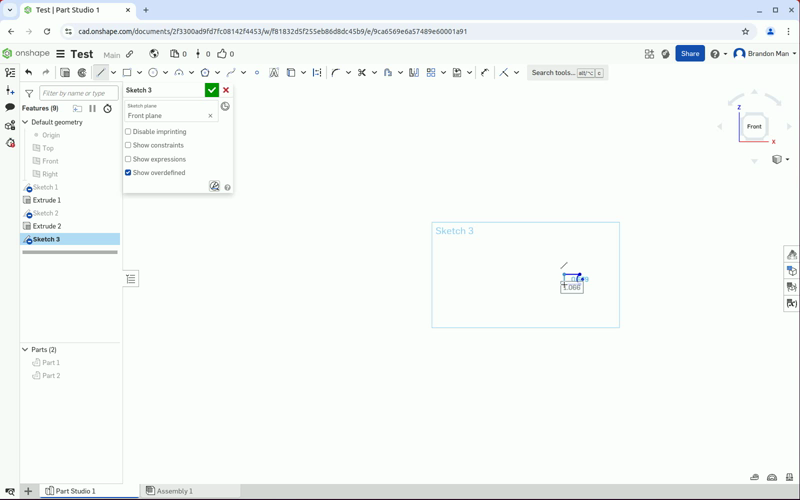
scroll(6)
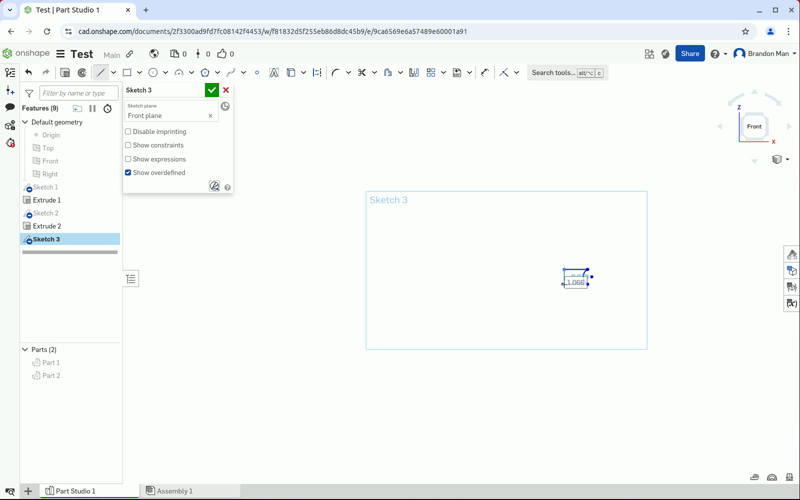
scroll(6)
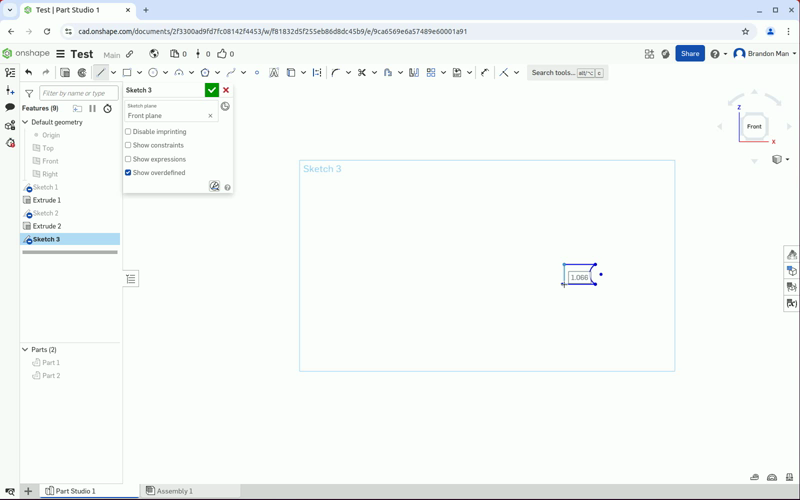
scroll(6)
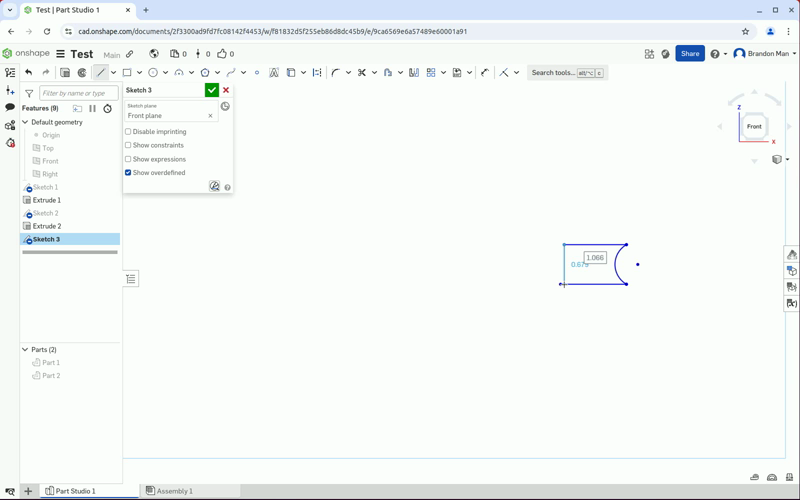
key_up(shift)
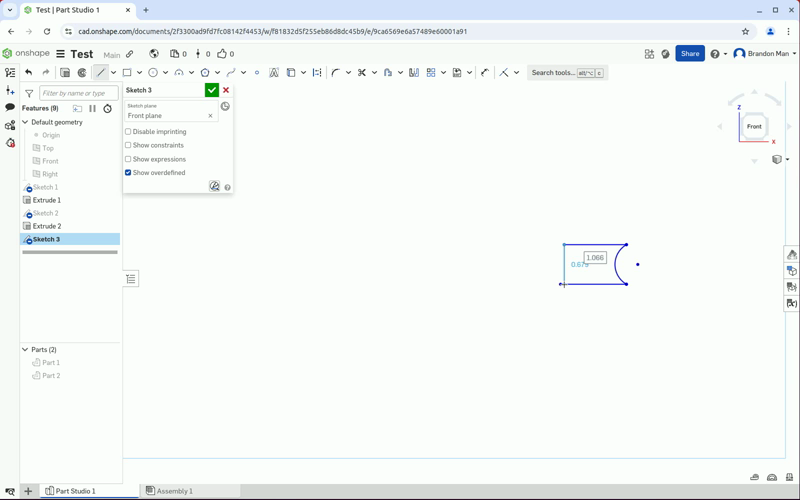
click(564, 284)
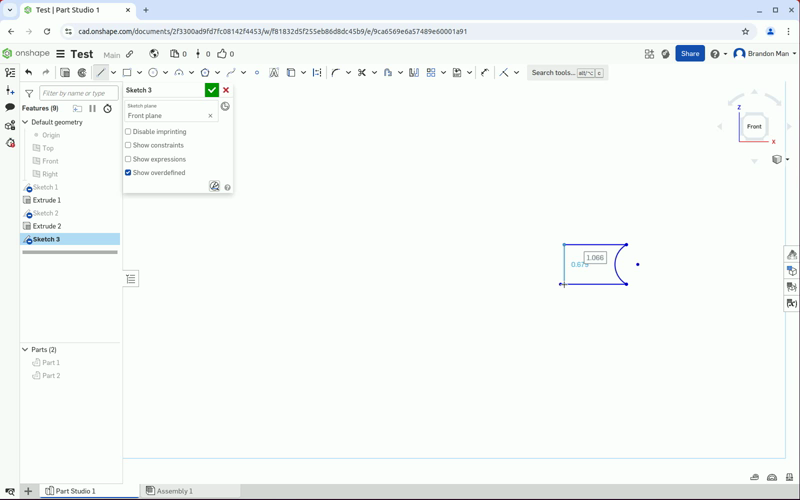
scroll(-6)
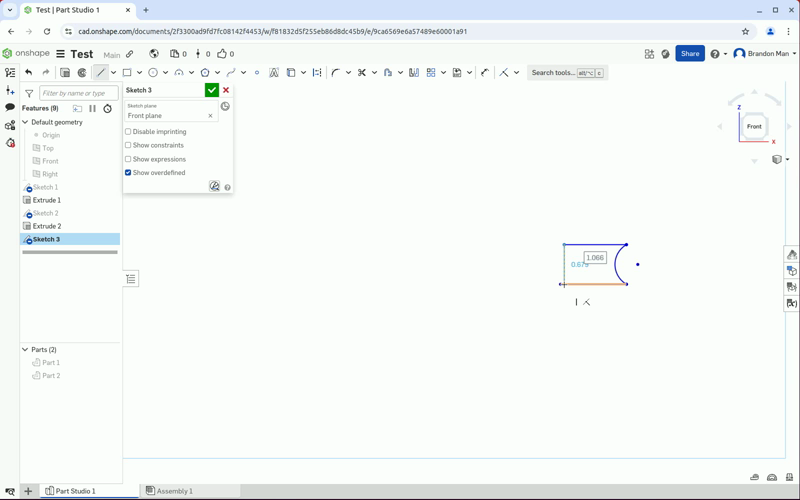
scroll(-6)
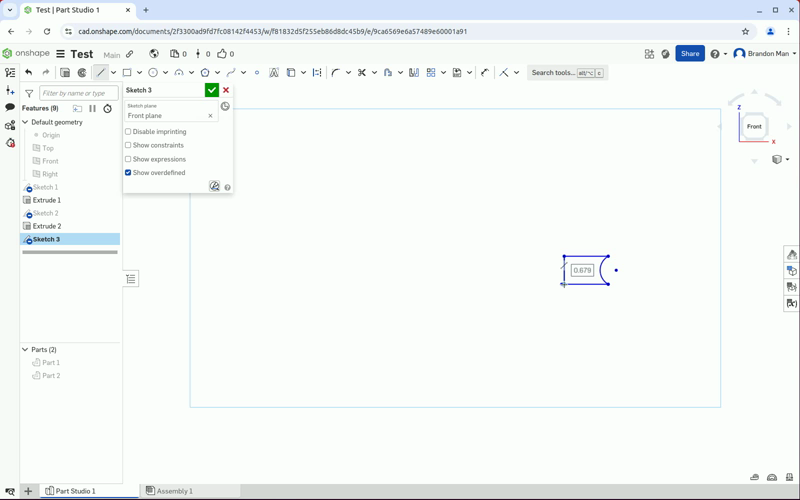
scroll(-6)
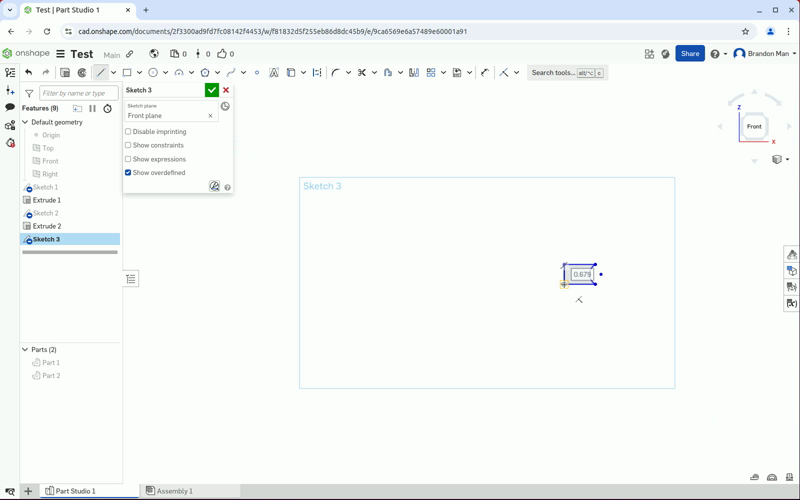
scroll(-6)
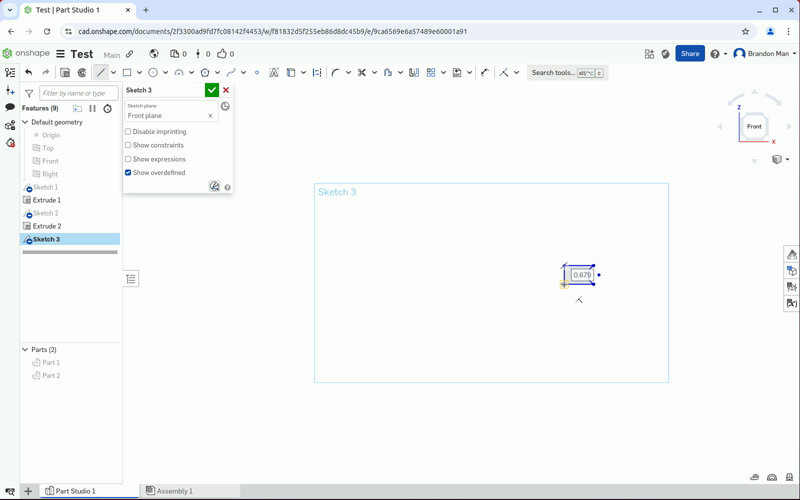
scroll(-6)
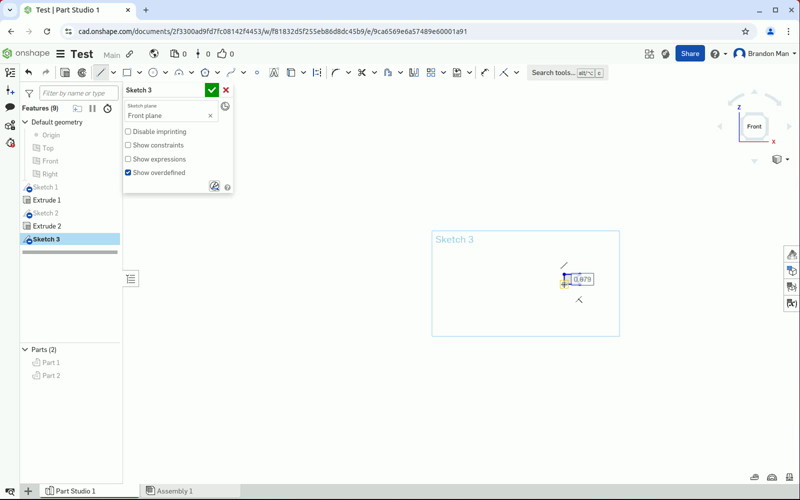
scroll(-6)
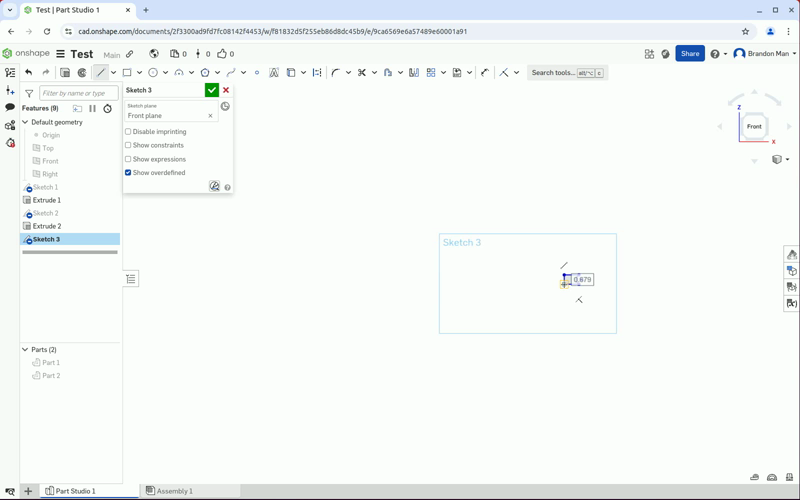
scroll(-6)
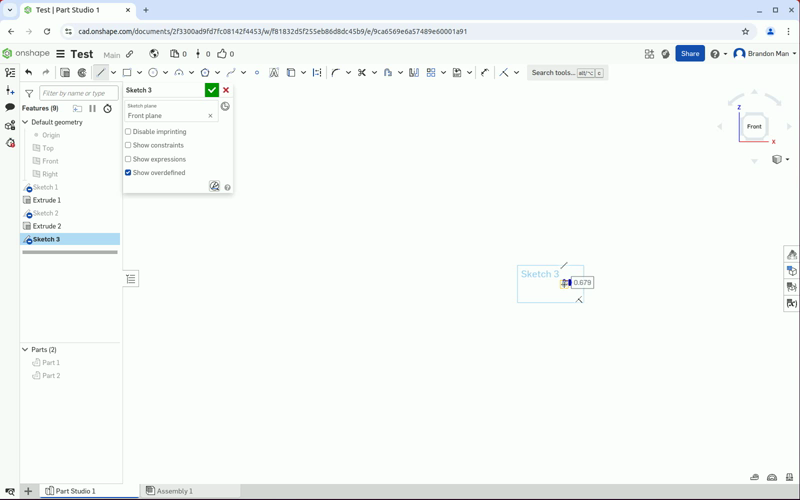
key(esc)
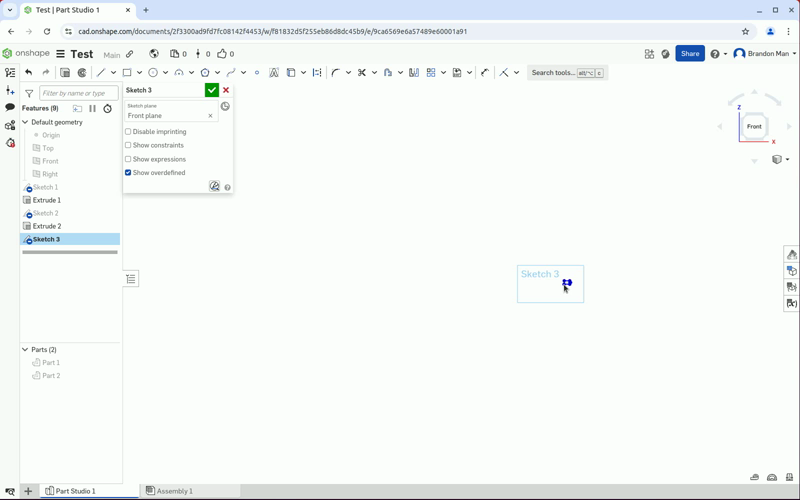
mouse_move(568, 281)
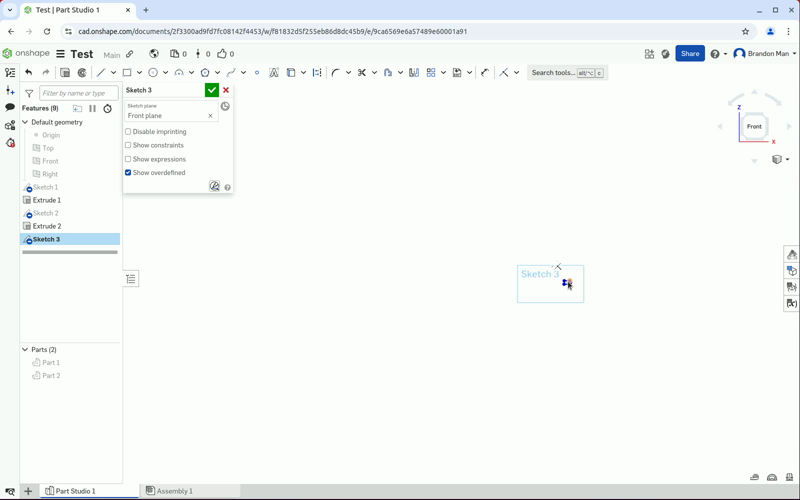
scroll(6)
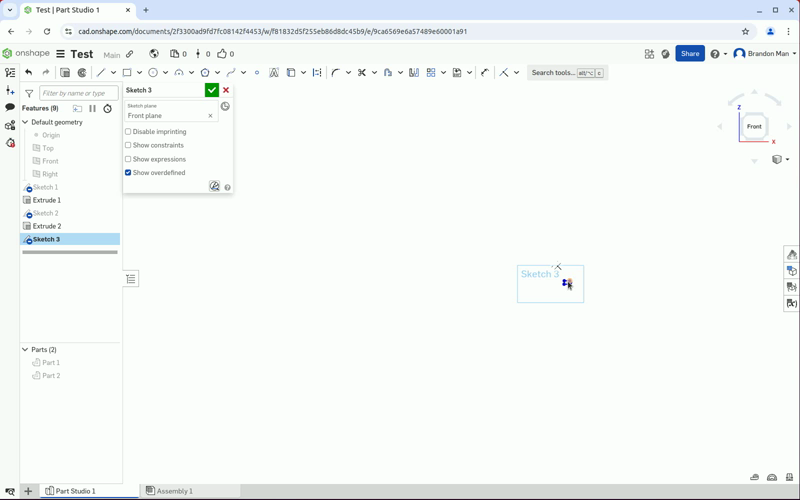
scroll(6)
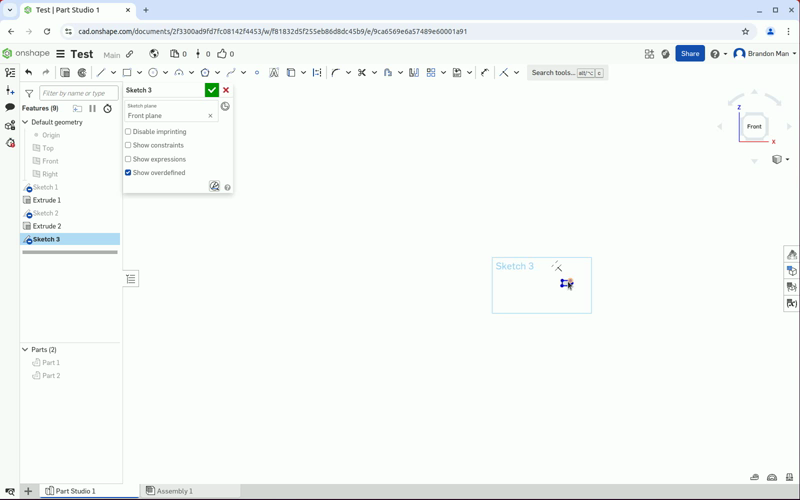
scroll(6)
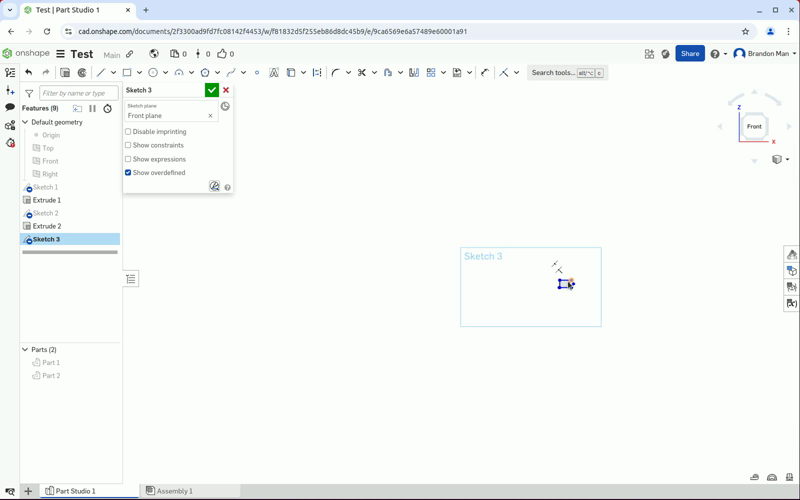
scroll(6)
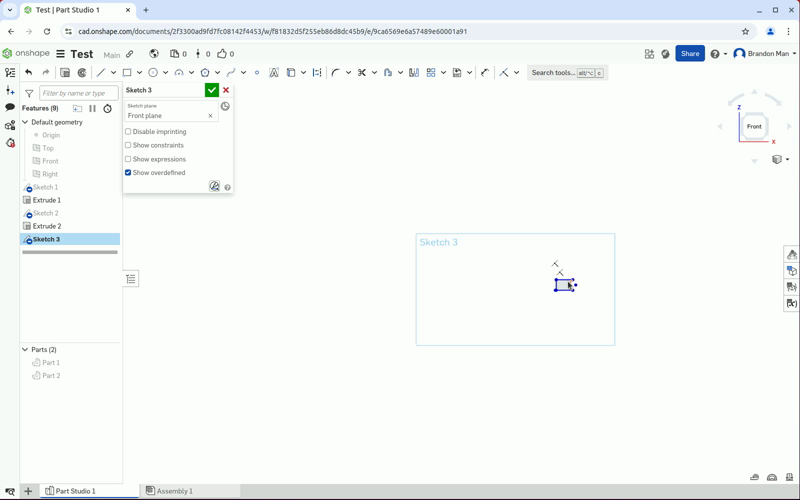
scroll(6)
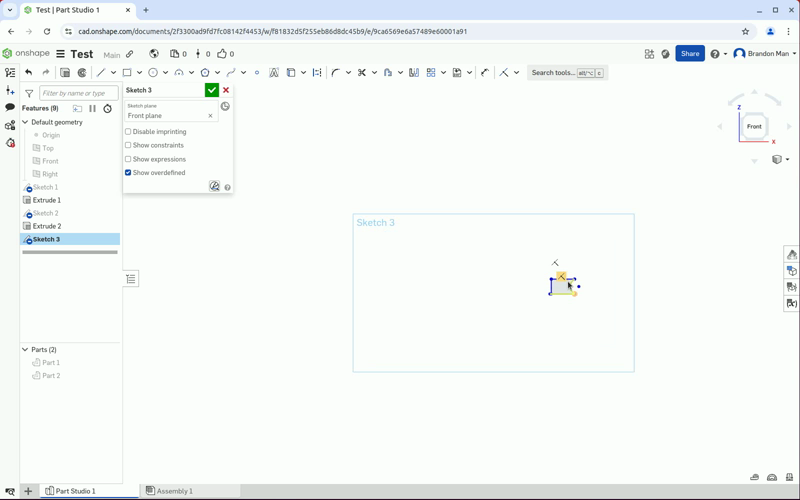
scroll(6)
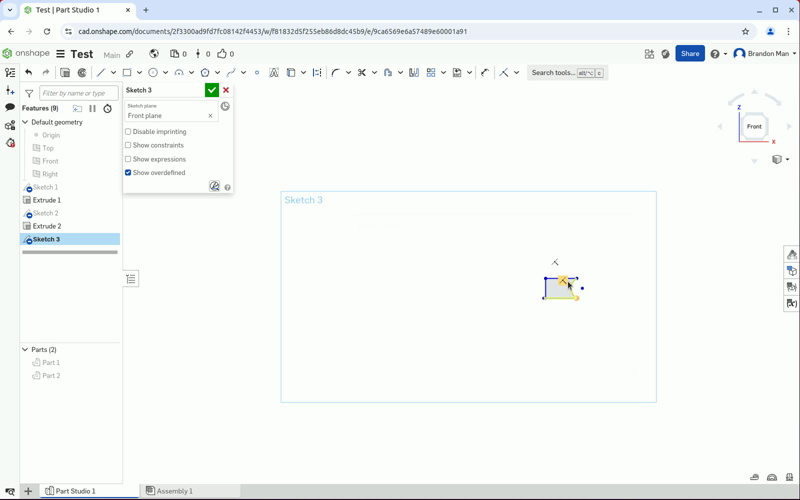
scroll(6)
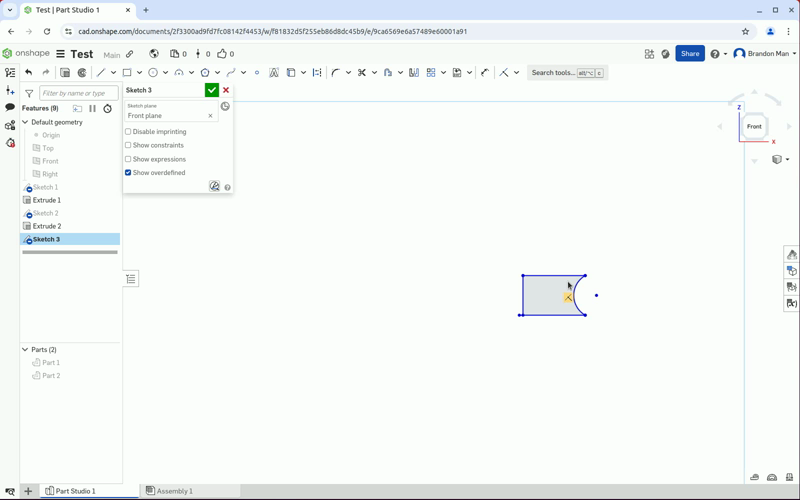
click(568, 281)
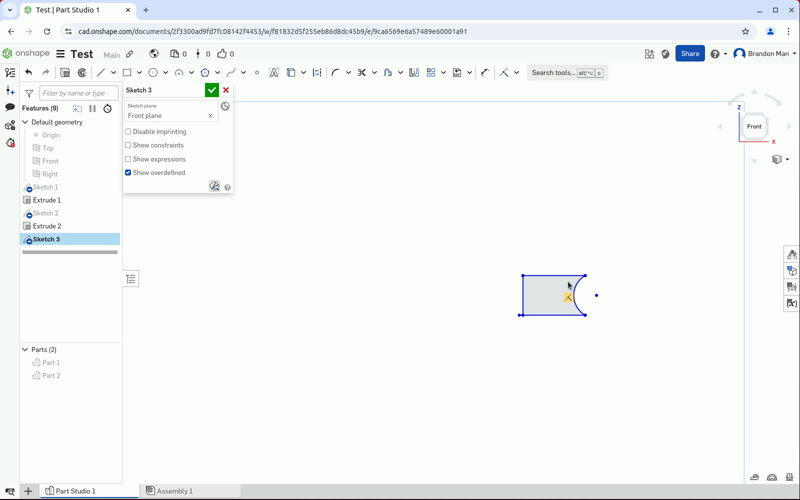
scroll(-6)
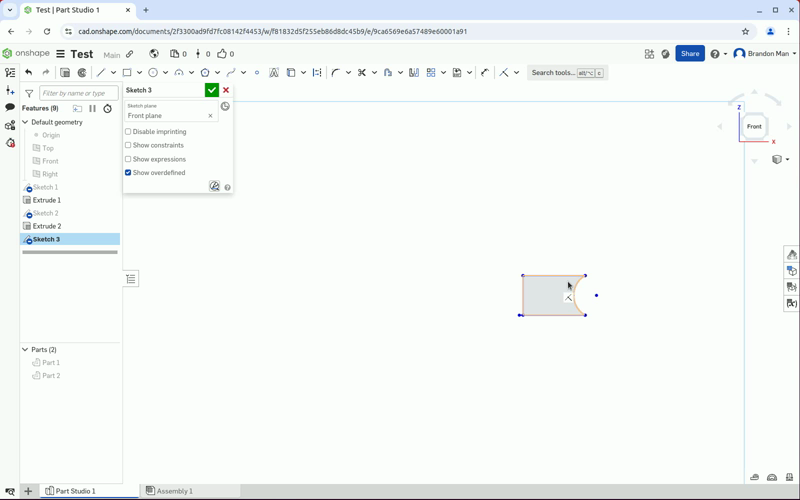
scroll(-6)
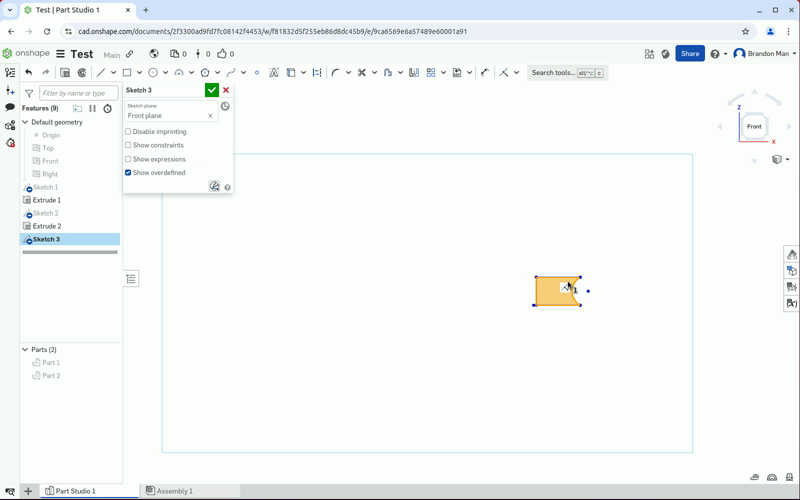
scroll(-6)
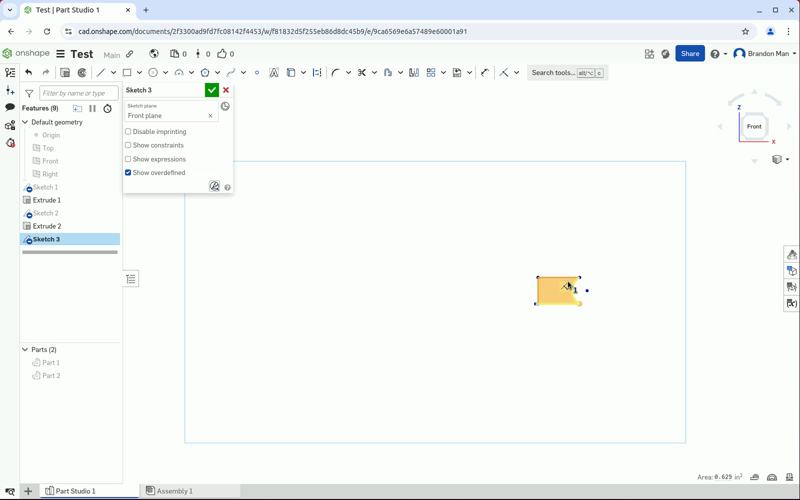
scroll(-6)
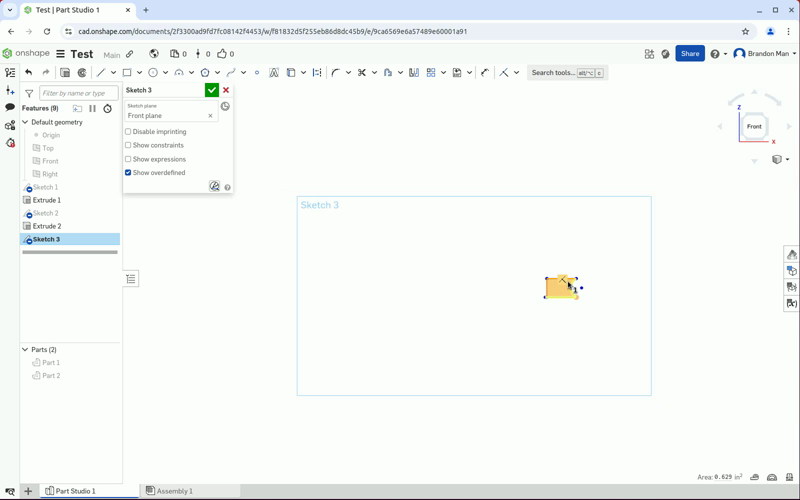
scroll(-6)
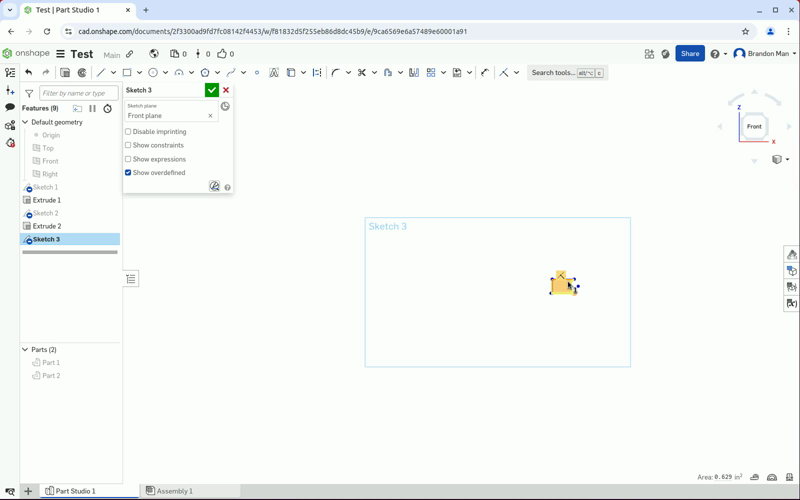
scroll(-6)
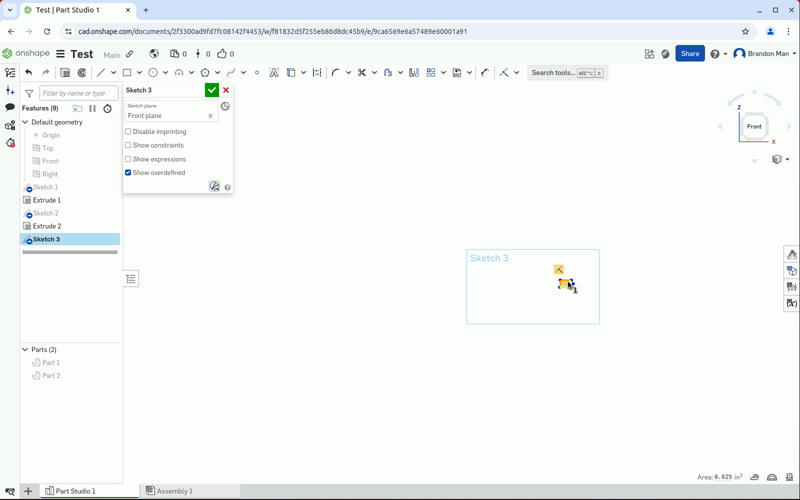
scroll(-6)
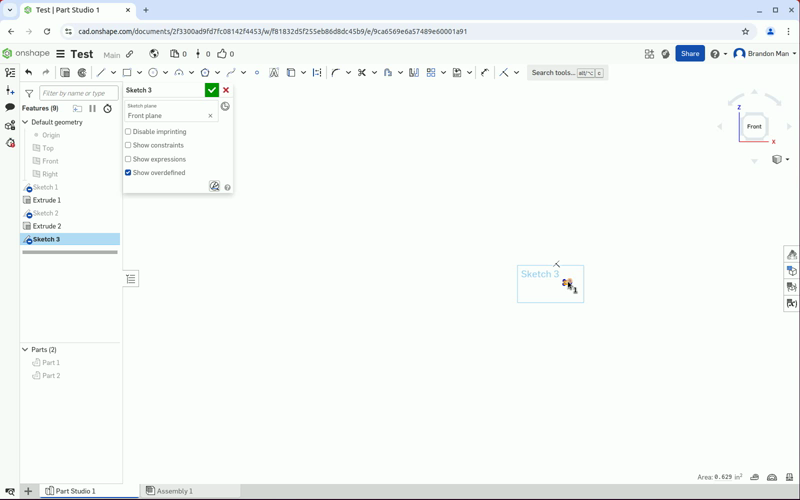
mouse_move(73, 352)
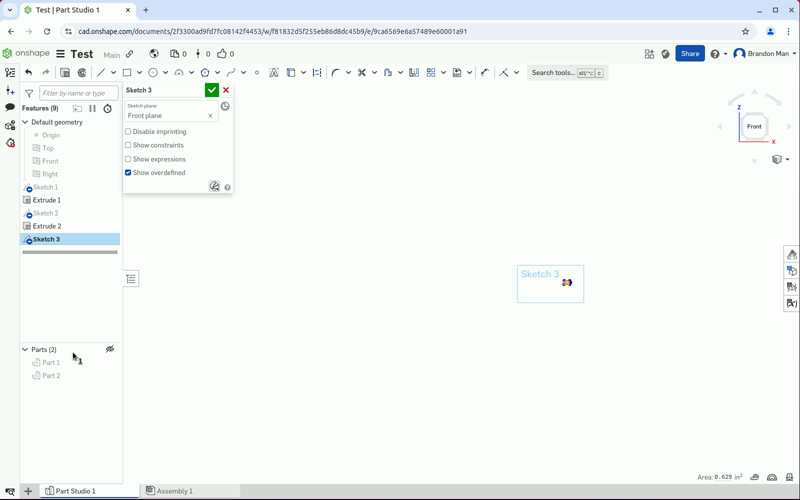
key(shift+y)
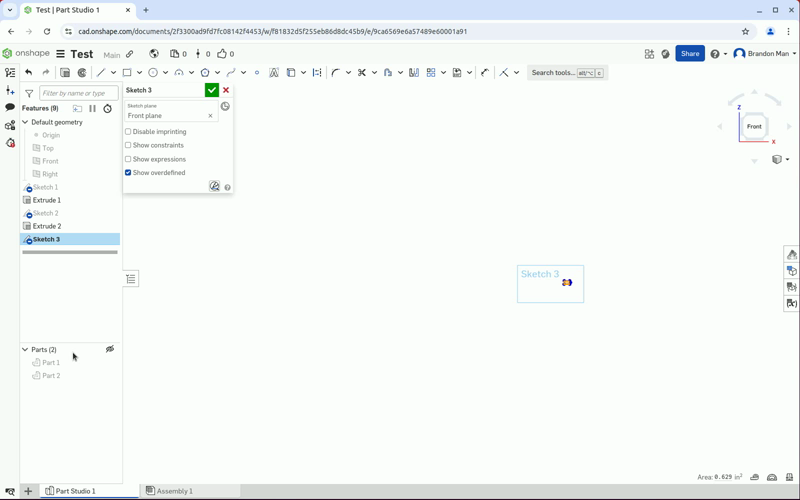
key(shift+e)
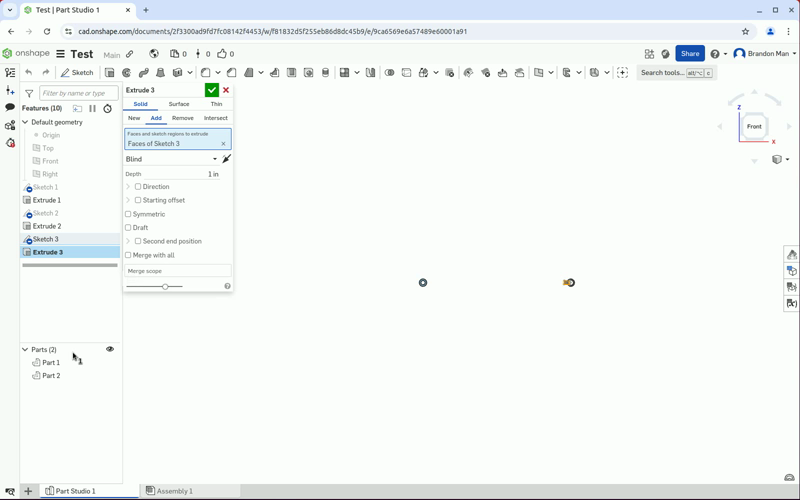
mouse_move(143, 106)
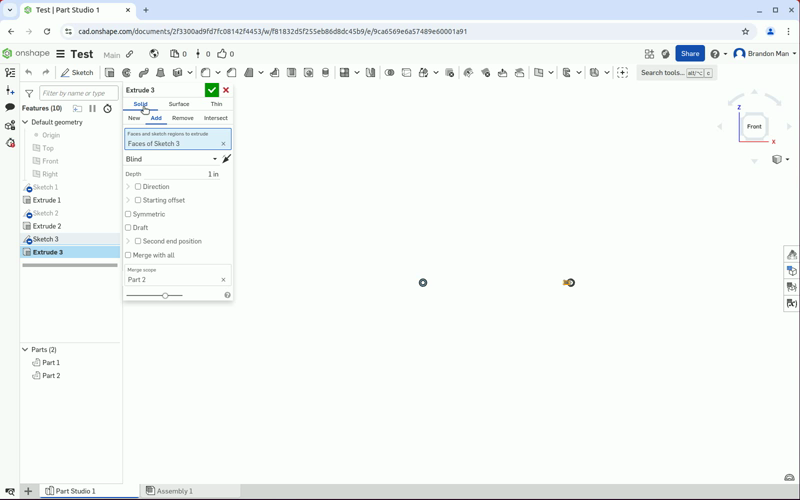
click(143, 106)
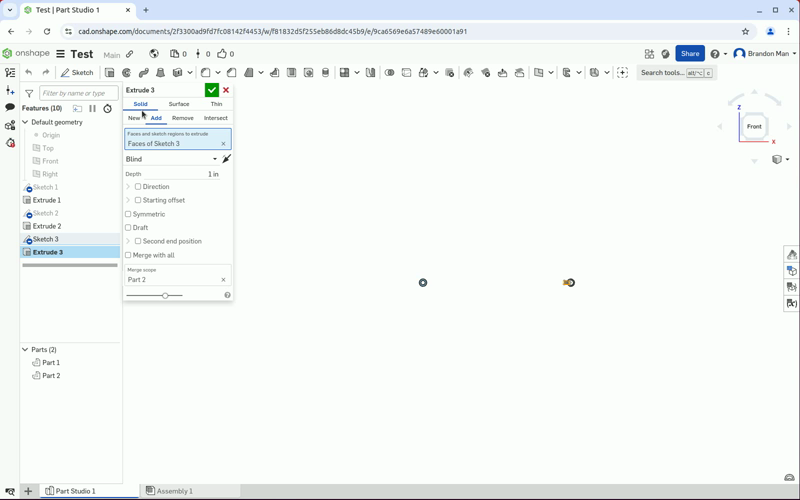
mouse_move(137, 120)
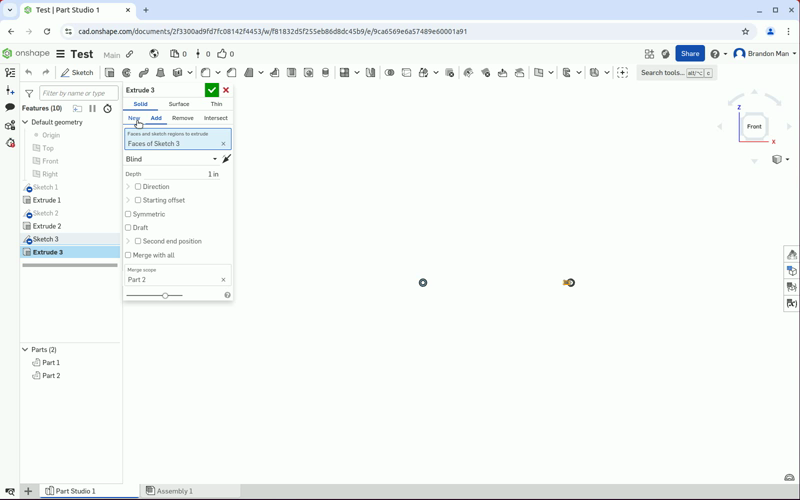
click(137, 120)
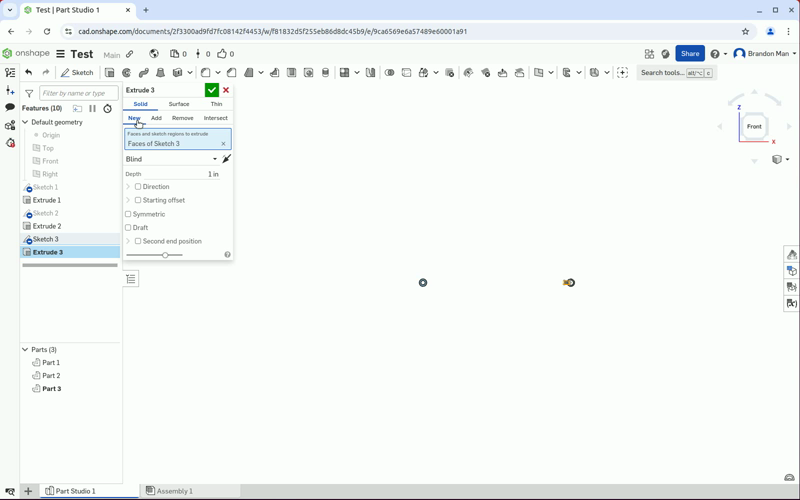
key(tab, 4)
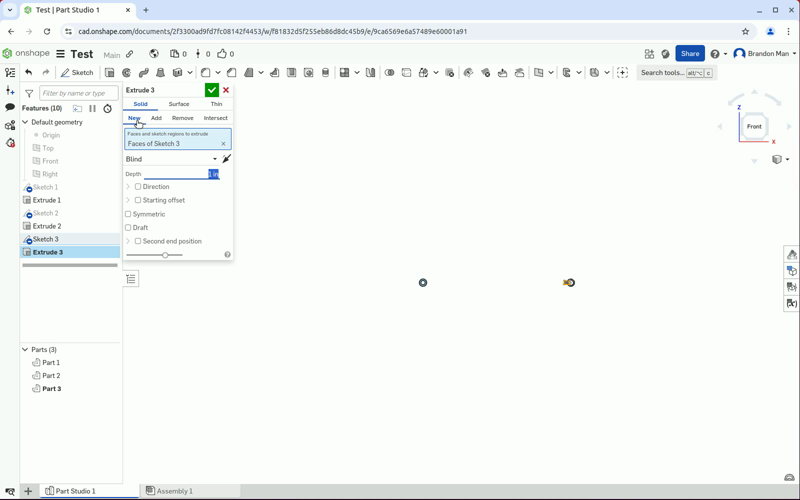
text(0.722)
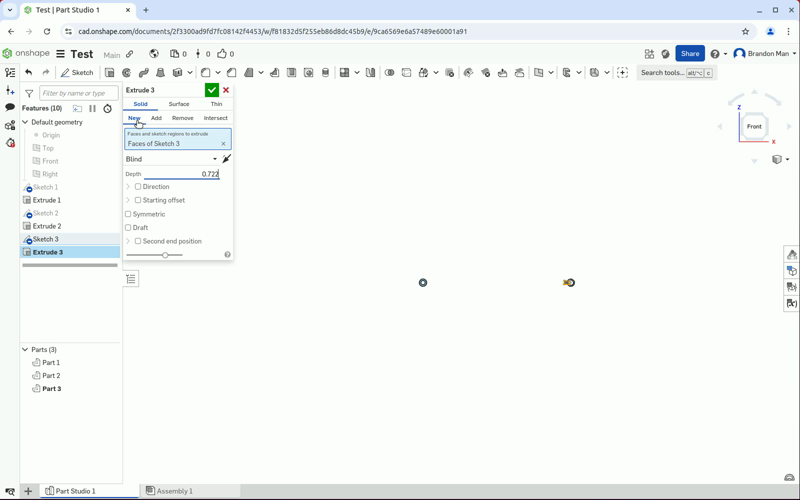
key(enter)
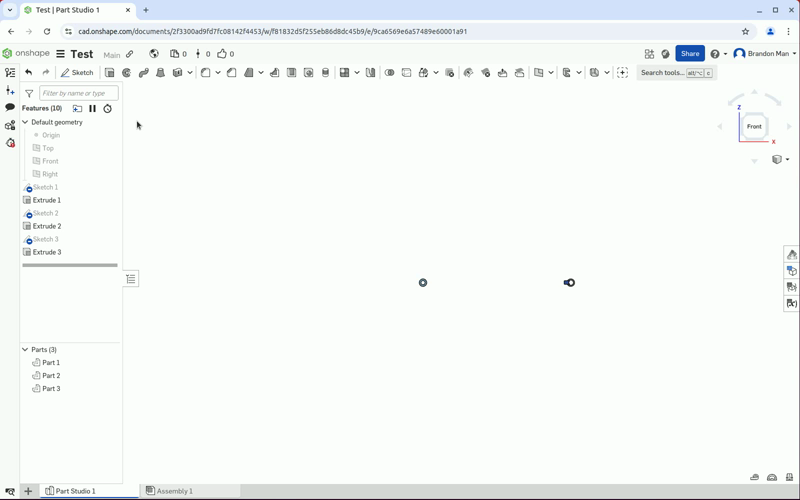
key(shift+h)
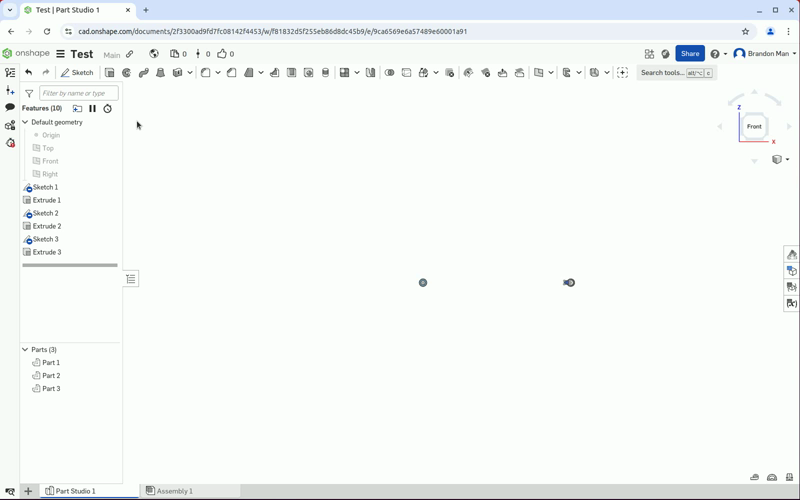
key(shift+h)
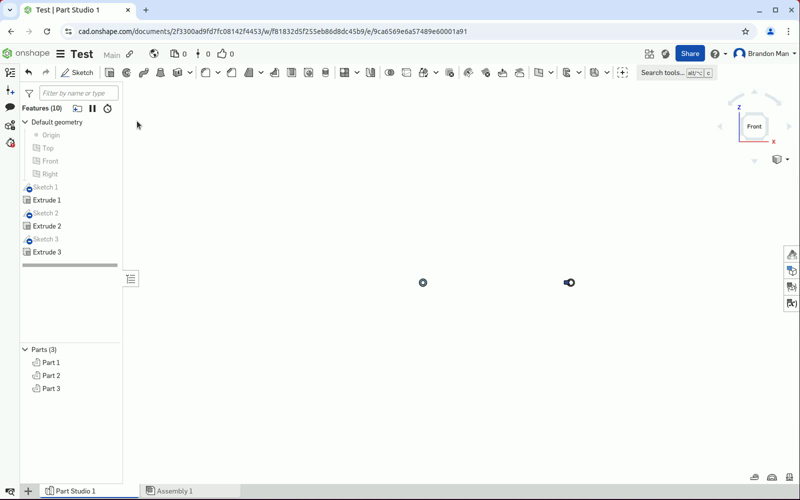
mouse_move(73, 189)
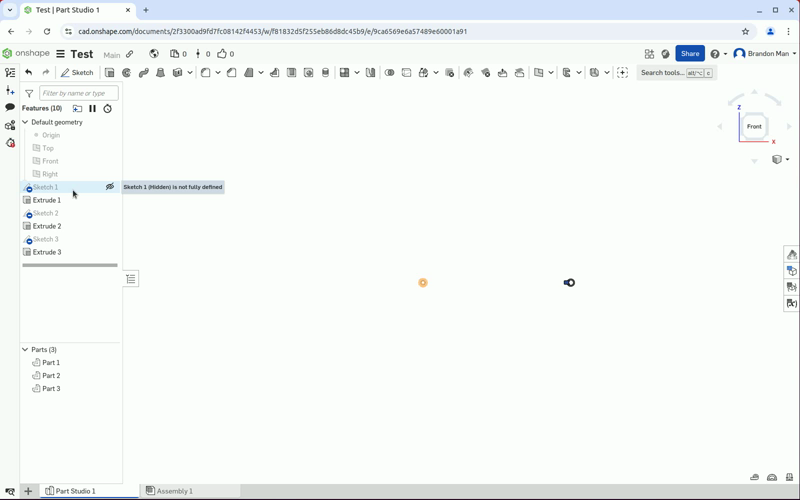
click(73, 189)
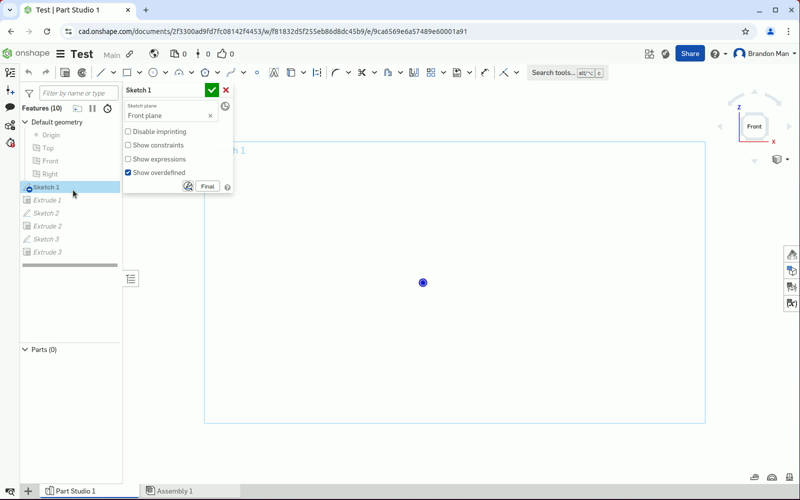
mouse_move(229, 92)
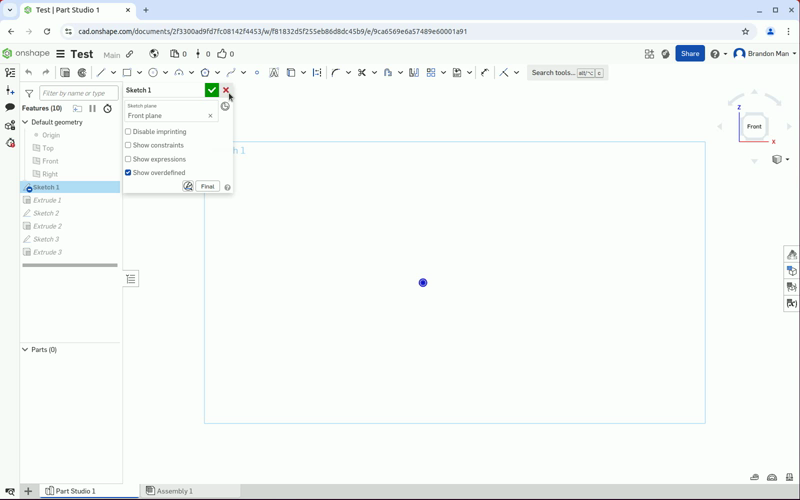
click(229, 92)
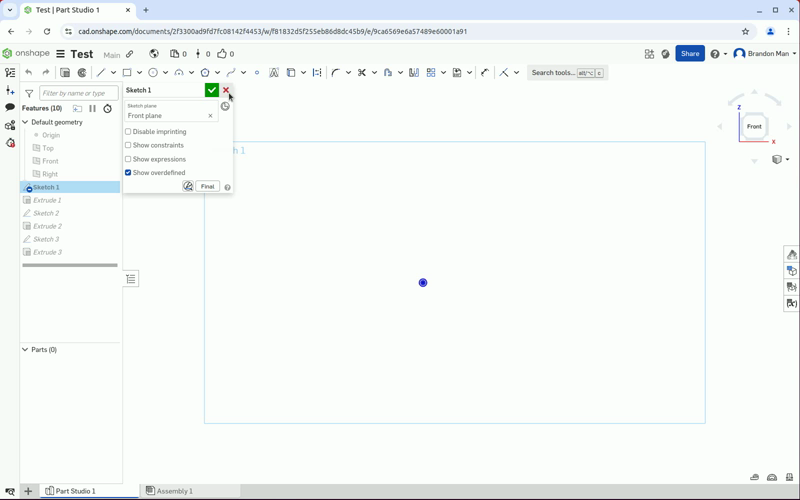
key(shift+s)
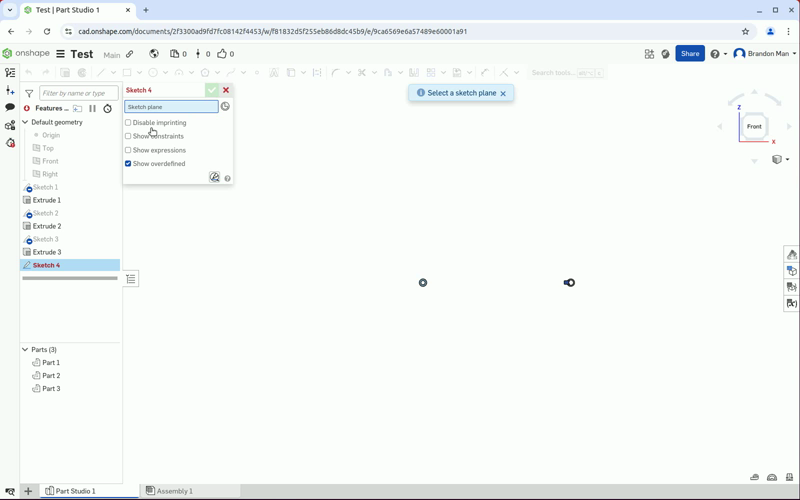
mouse_move(73, 163)
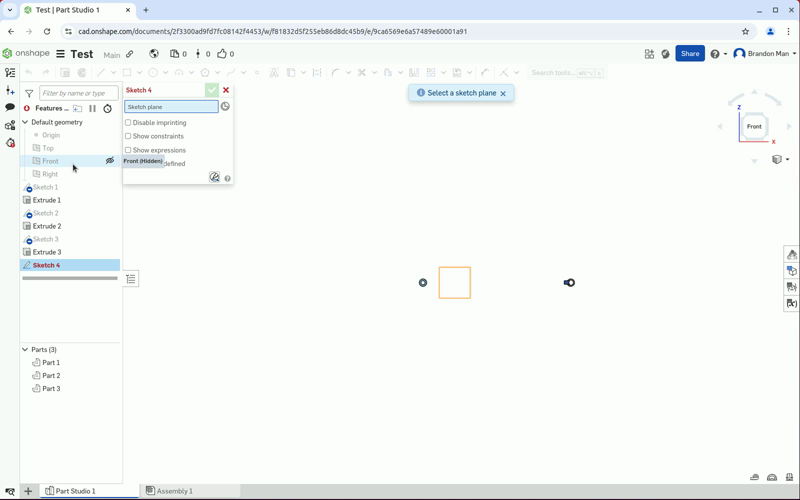
click(73, 163)
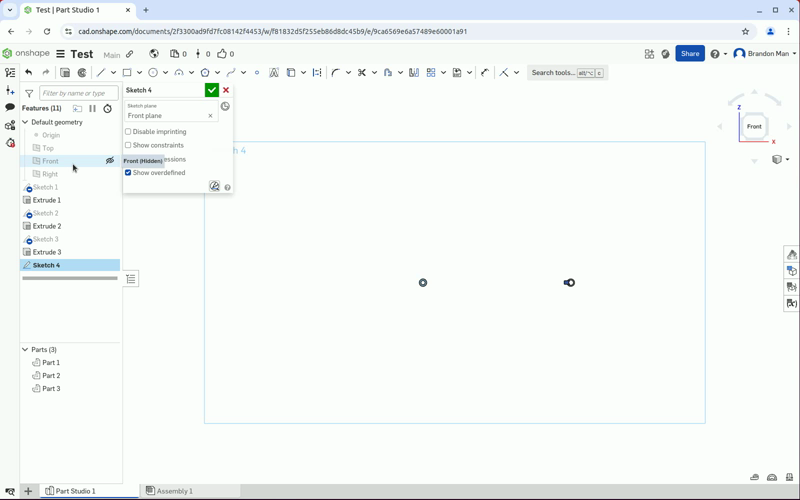
mouse_move(73, 352)
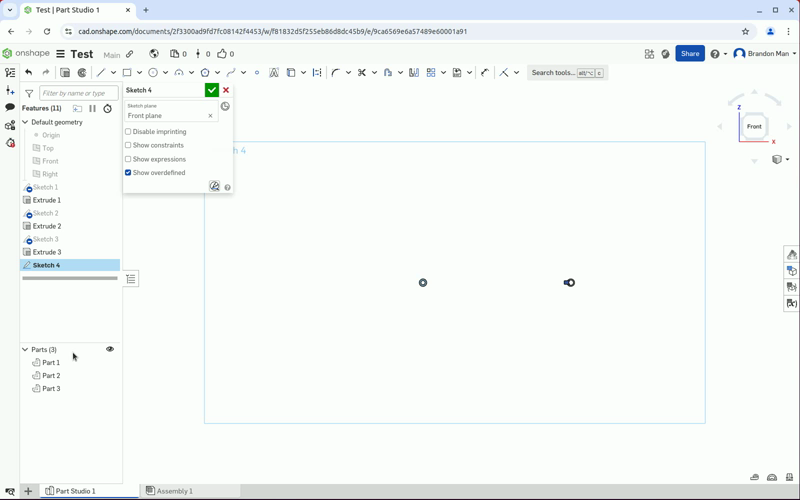
key(y)
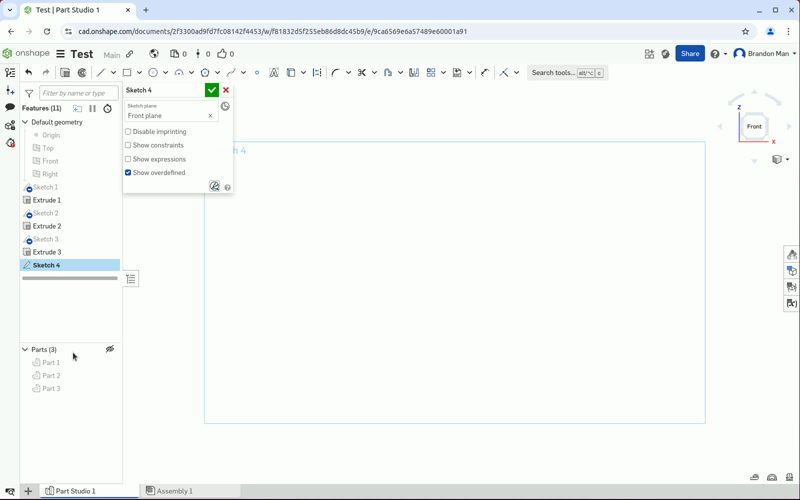
key(l)
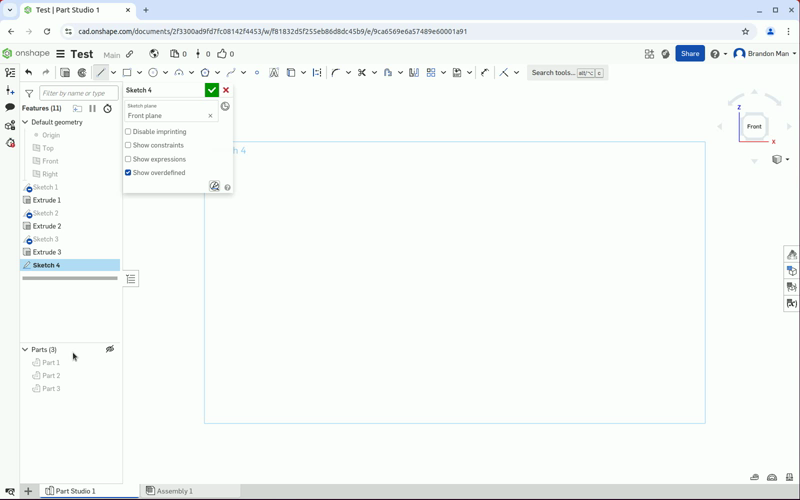
key_down(shift)
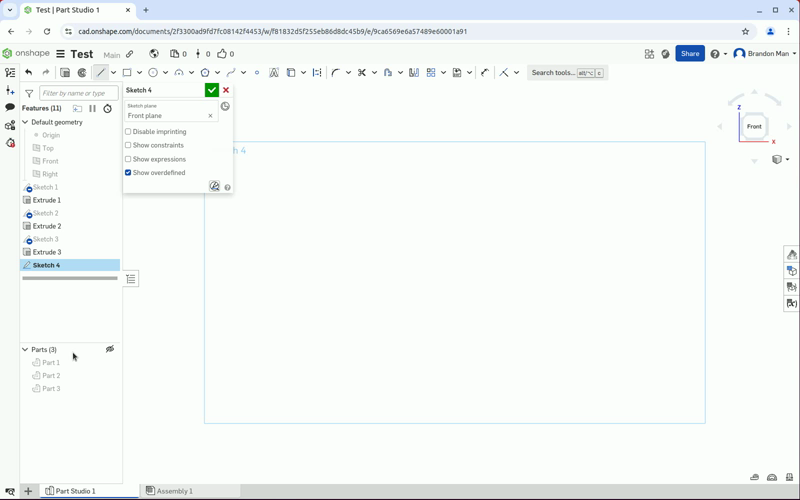
mouse_move(432, 284)
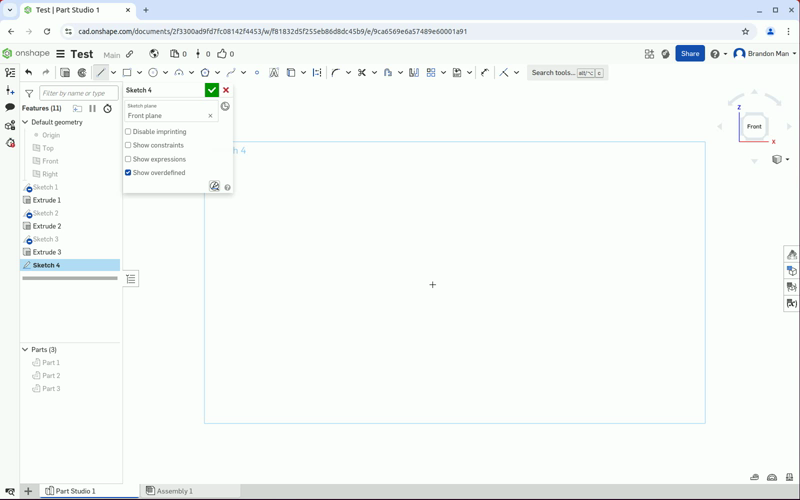
click(432, 284)
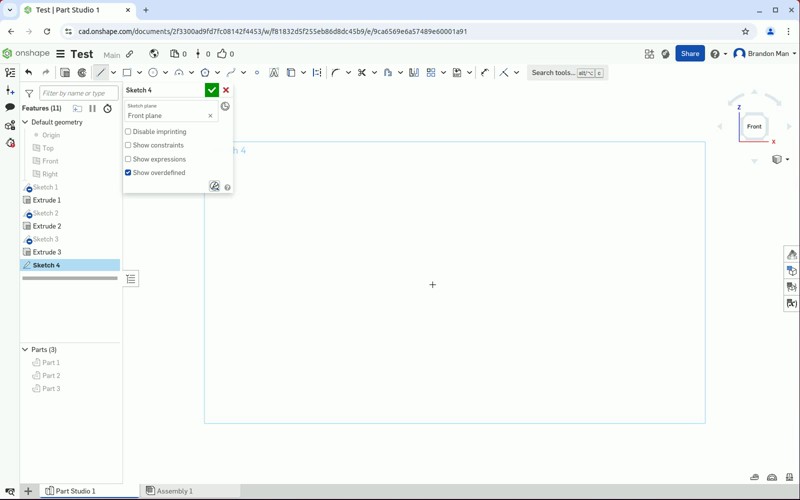
key_up(shift)
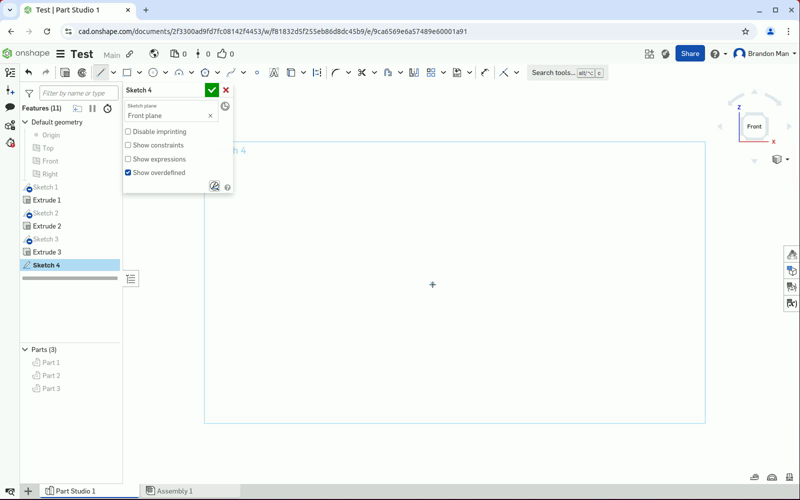
key_down(shift)
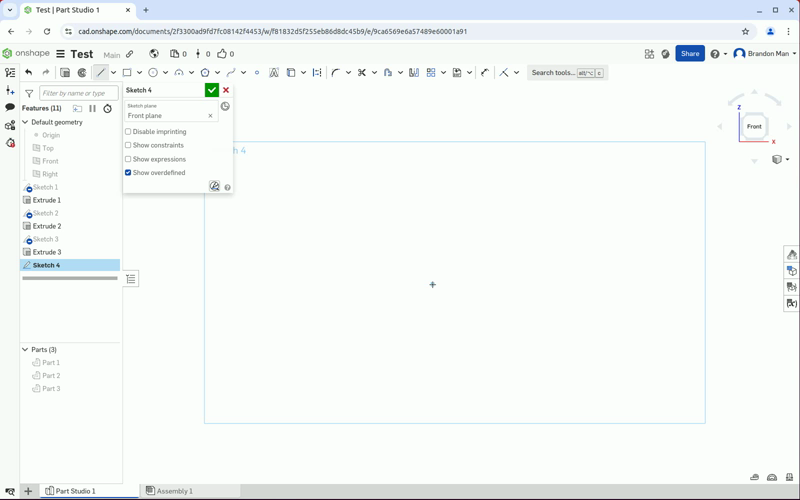
mouse_move(462, 284)
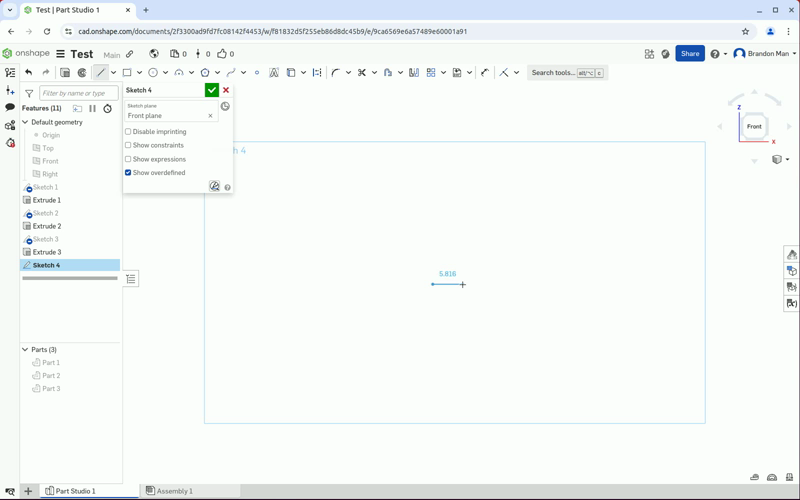
mouse_move(438, 284)
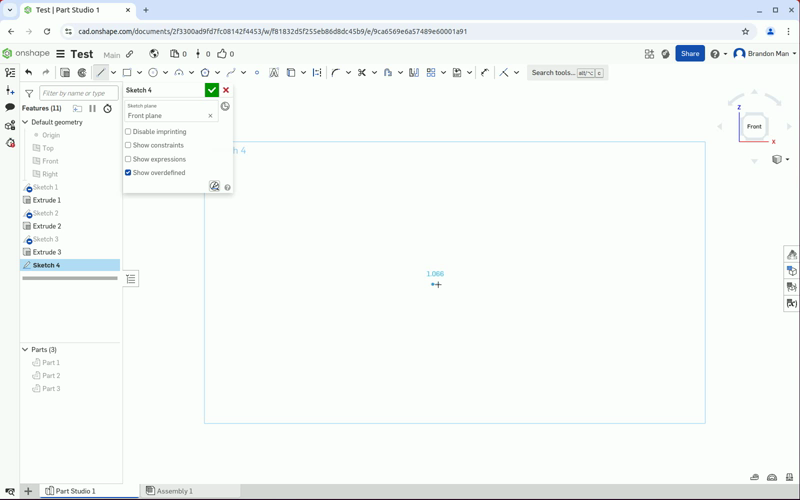
scroll(6)
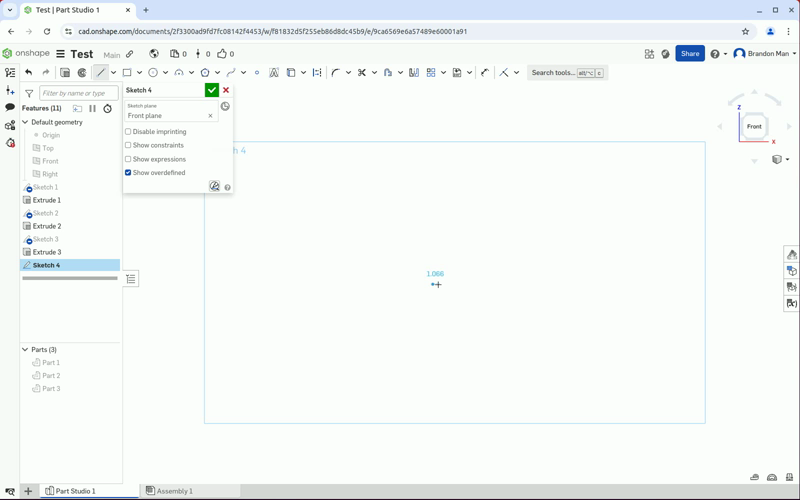
scroll(6)
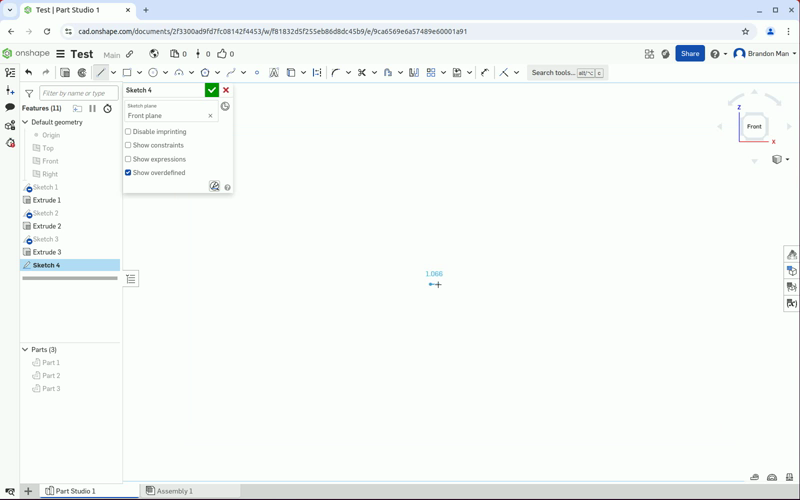
scroll(6)
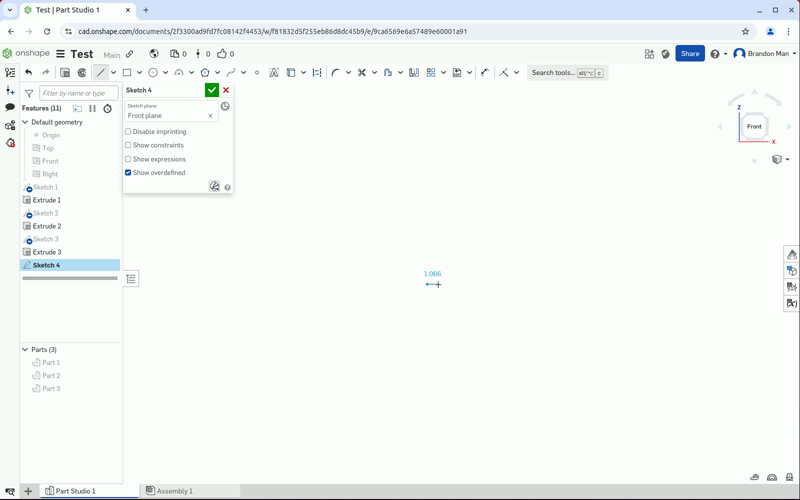
scroll(6)
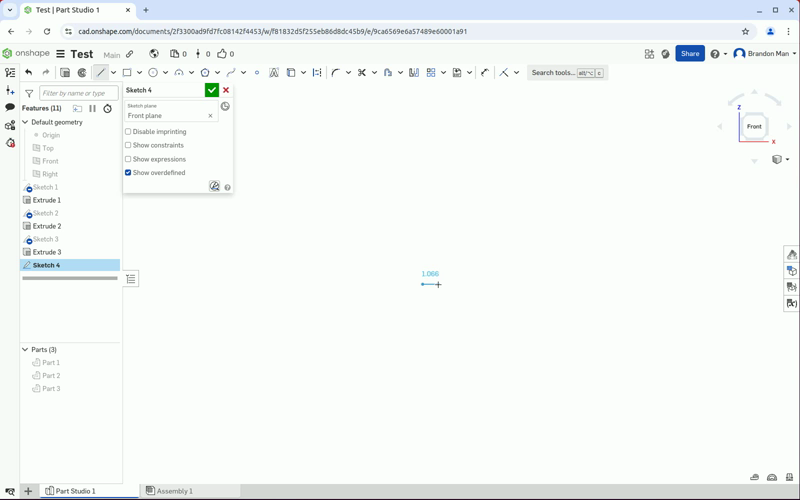
scroll(6)
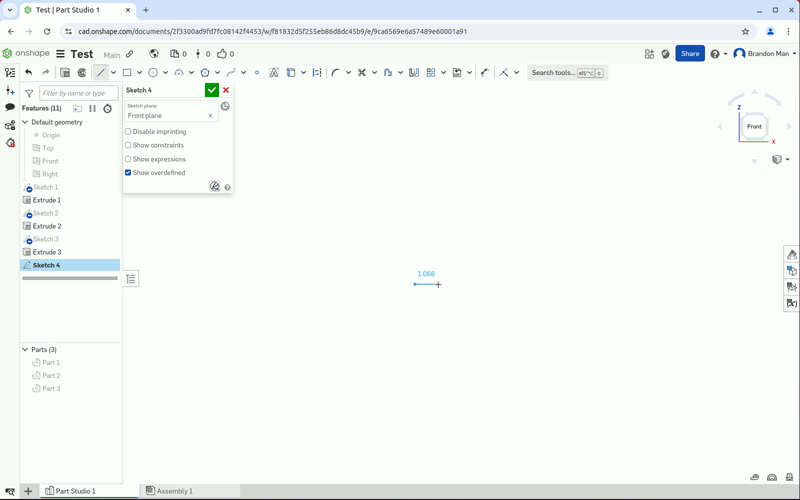
scroll(6)
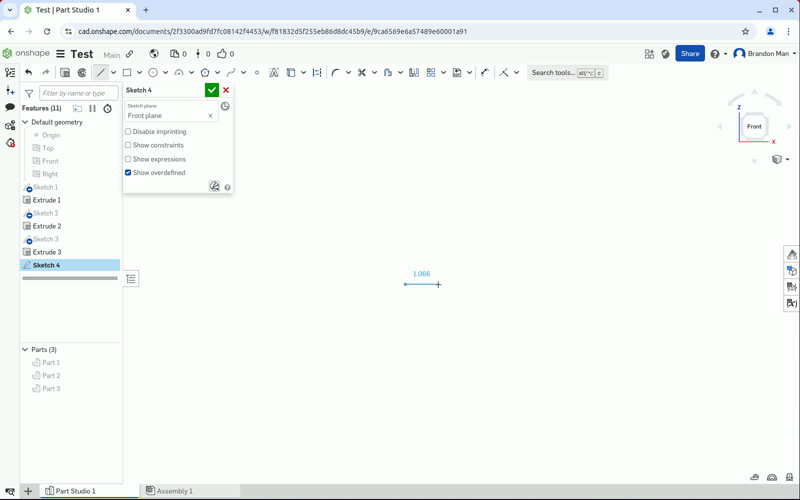
scroll(6)
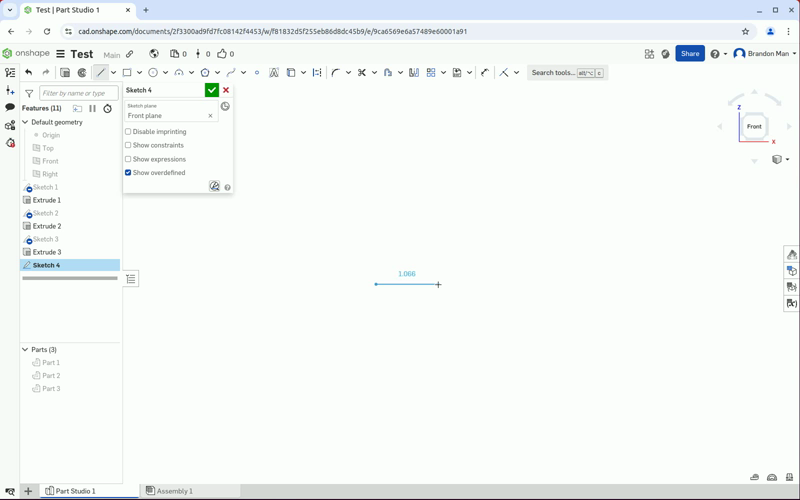
click(438, 284)
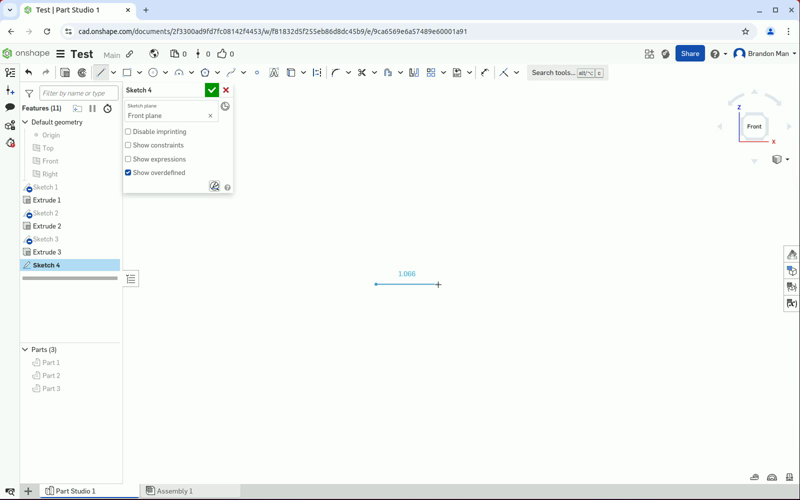
scroll(-6)
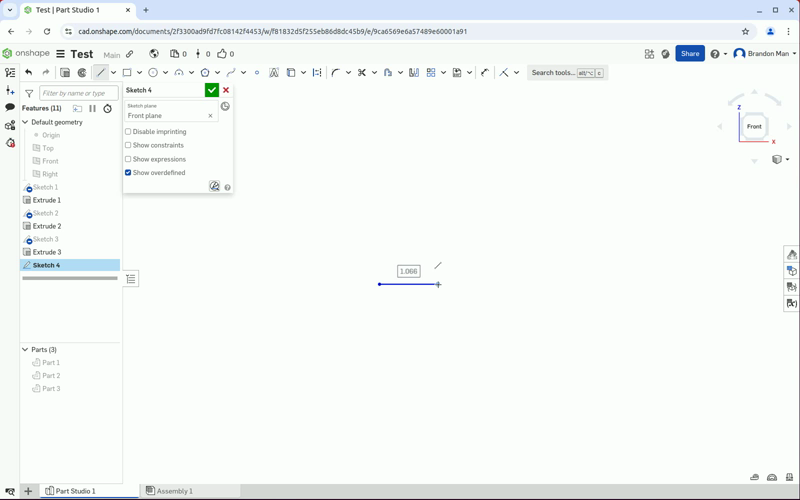
scroll(-6)
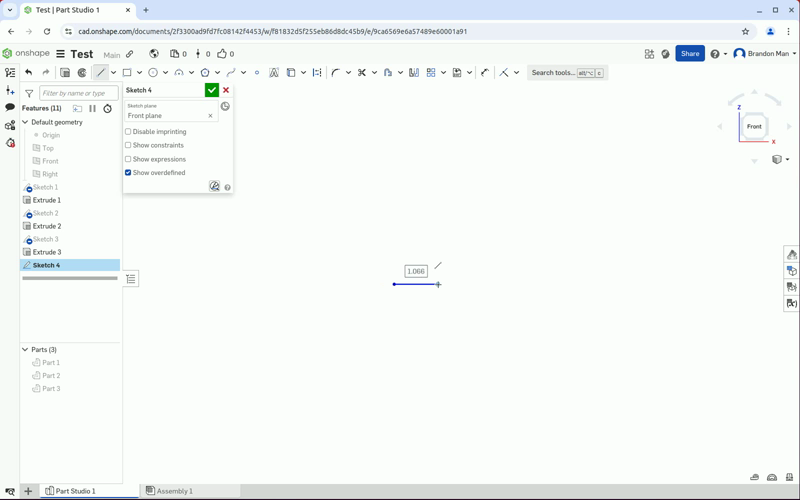
scroll(-6)
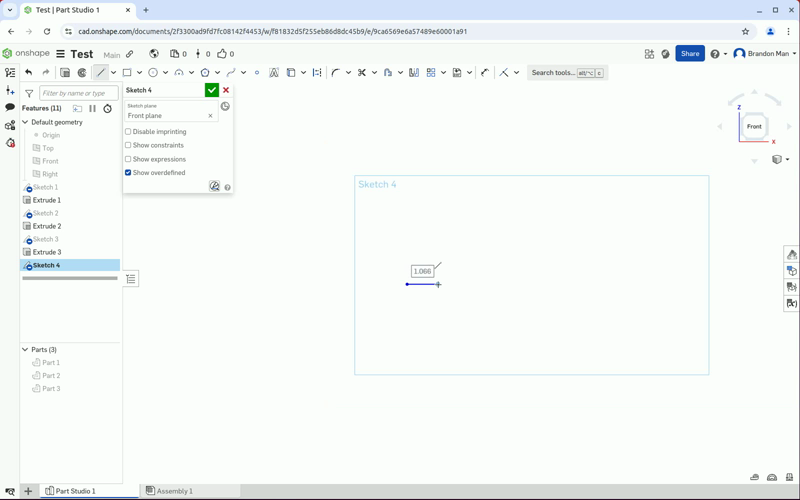
scroll(-6)
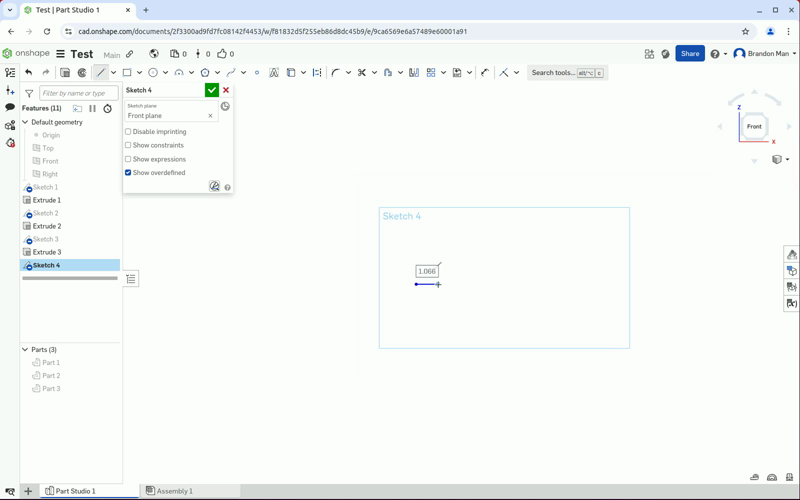
scroll(-6)
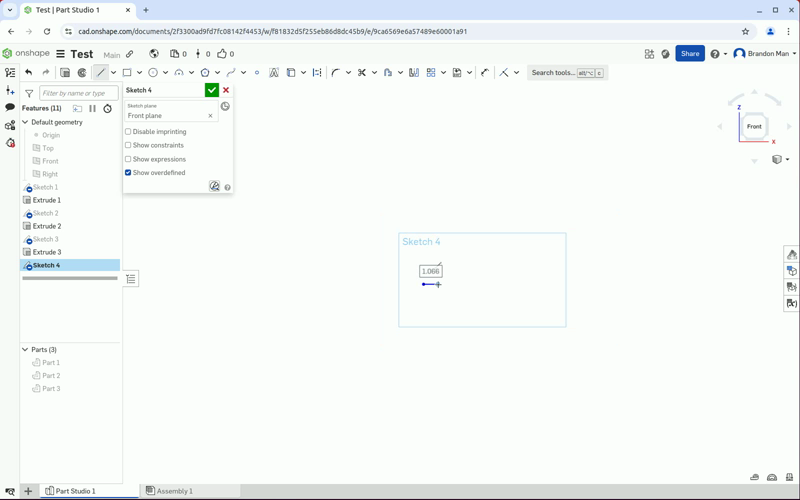
scroll(-6)
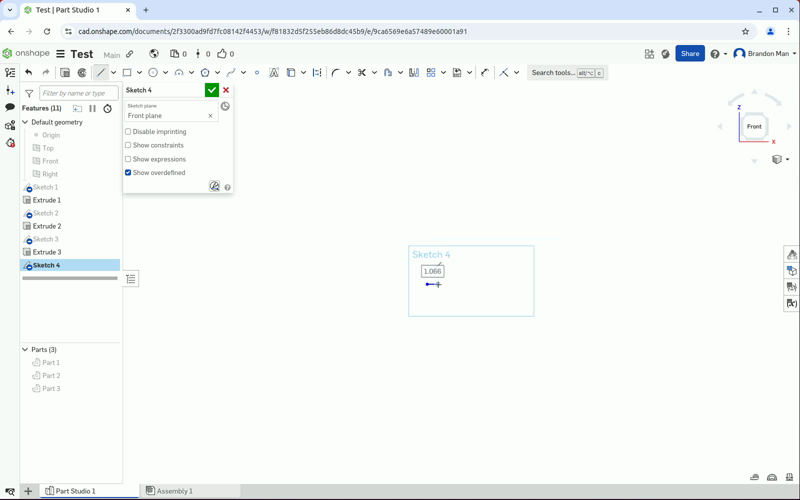
scroll(-6)
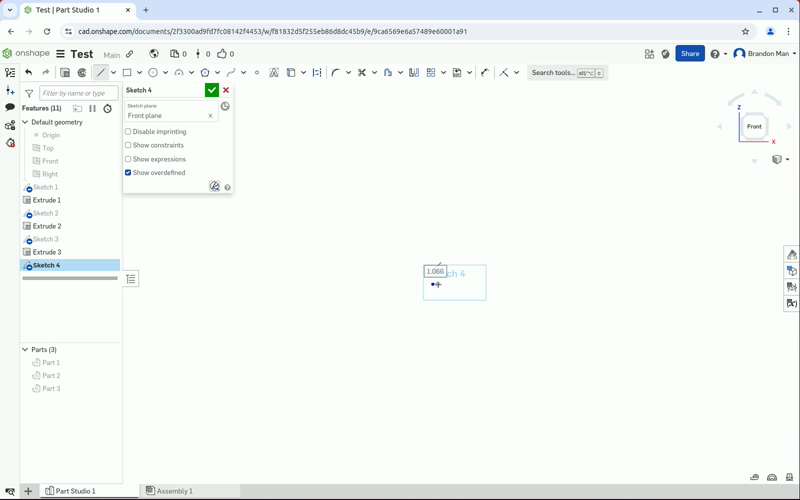
key_up(shift)
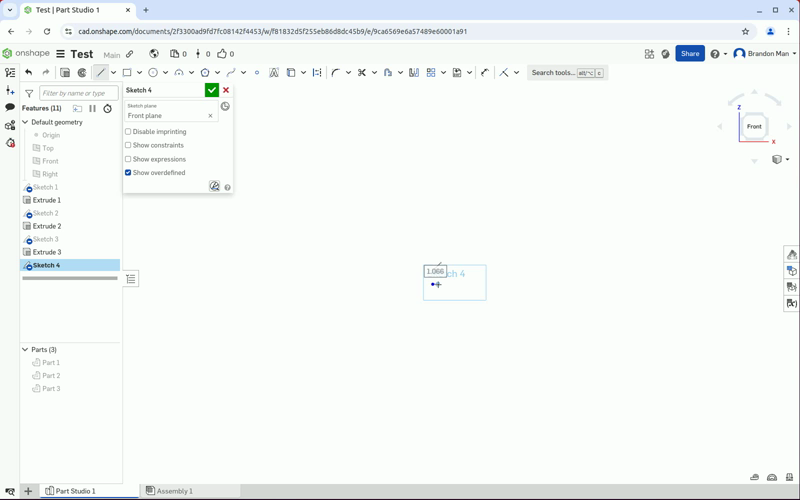
key_down(shift)
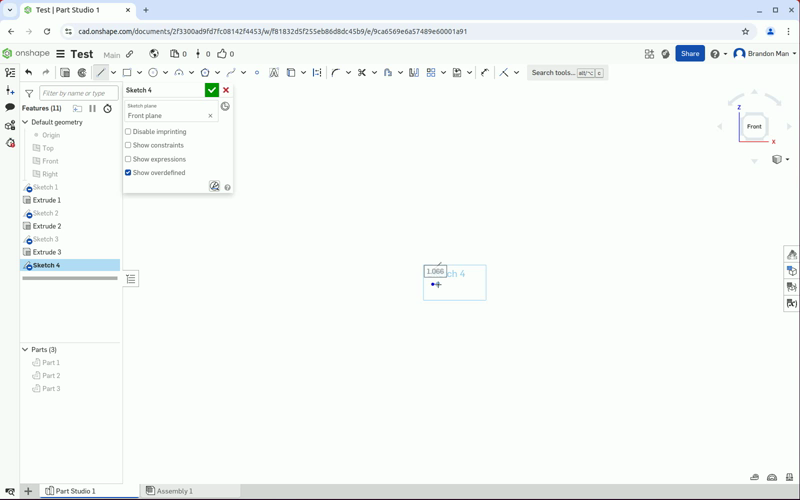
mouse_move(468, 284)
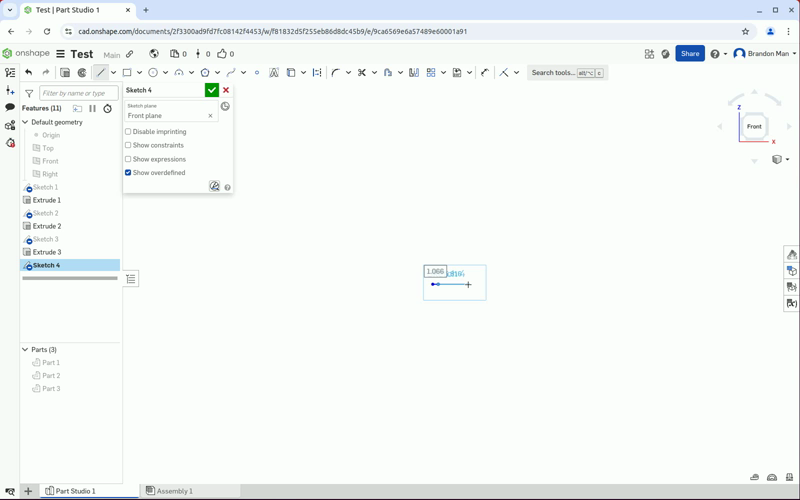
mouse_move(438, 280)
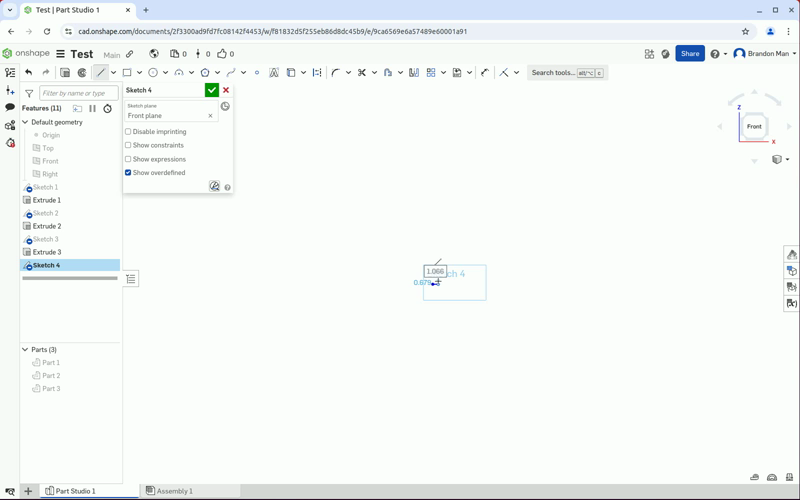
scroll(6)
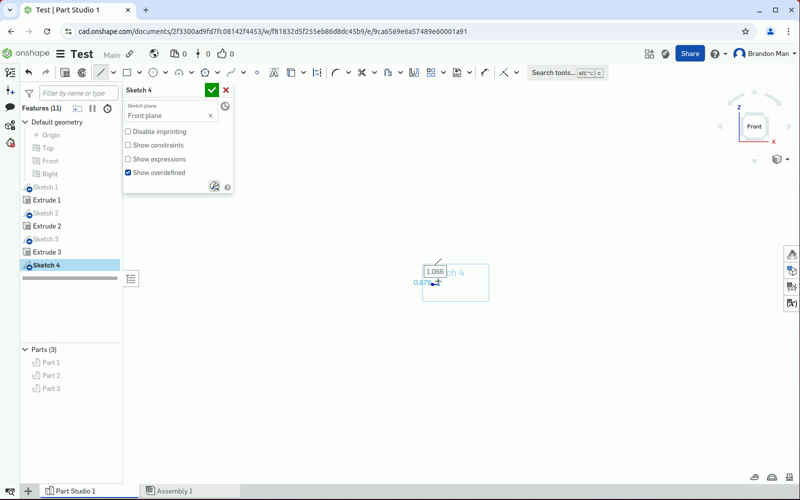
scroll(6)
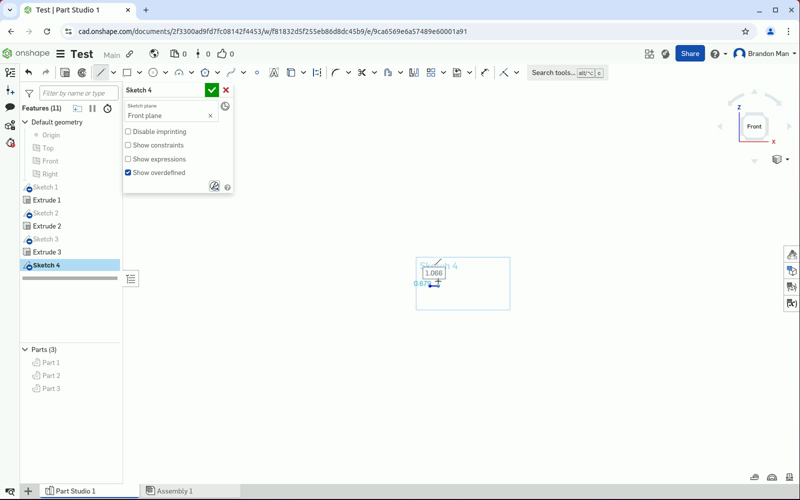
scroll(6)
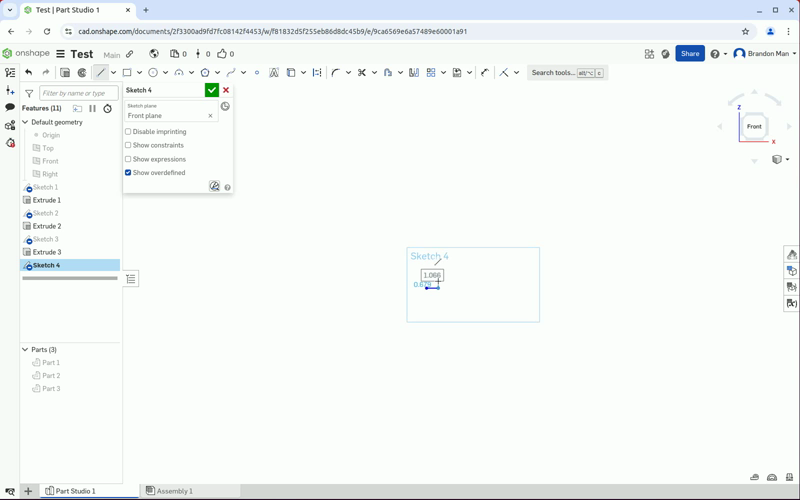
scroll(6)
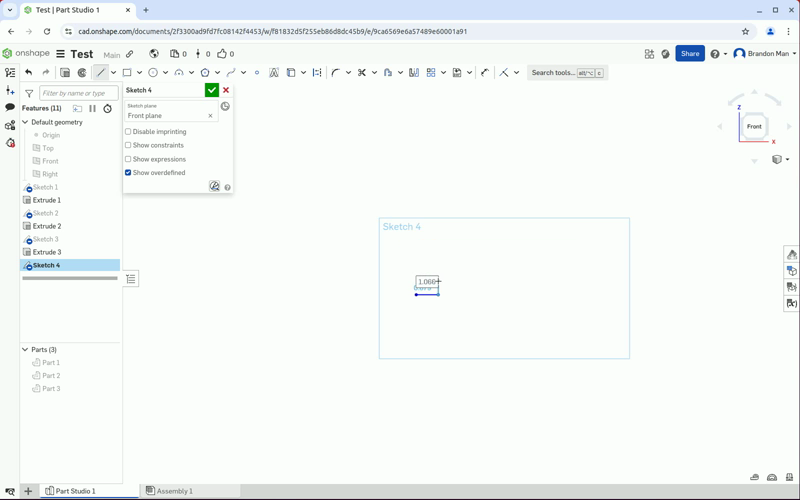
scroll(6)
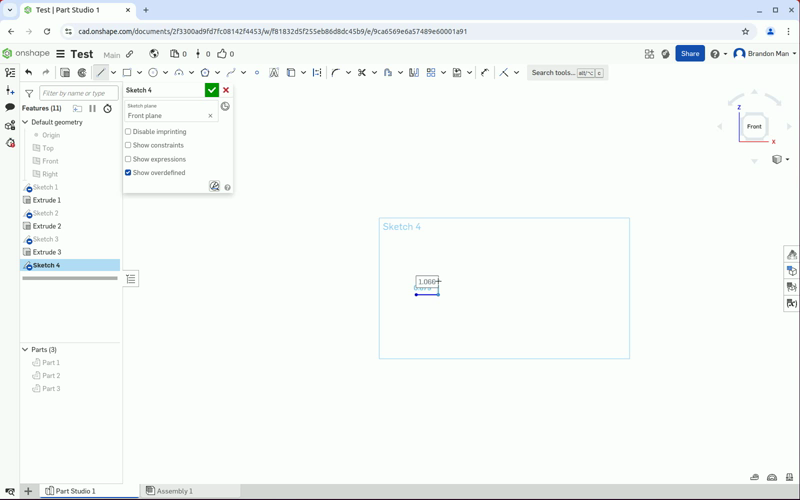
scroll(6)
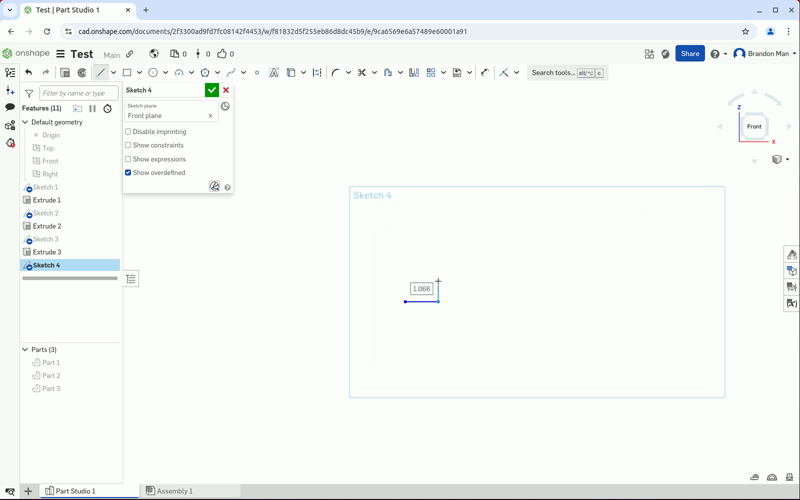
scroll(6)
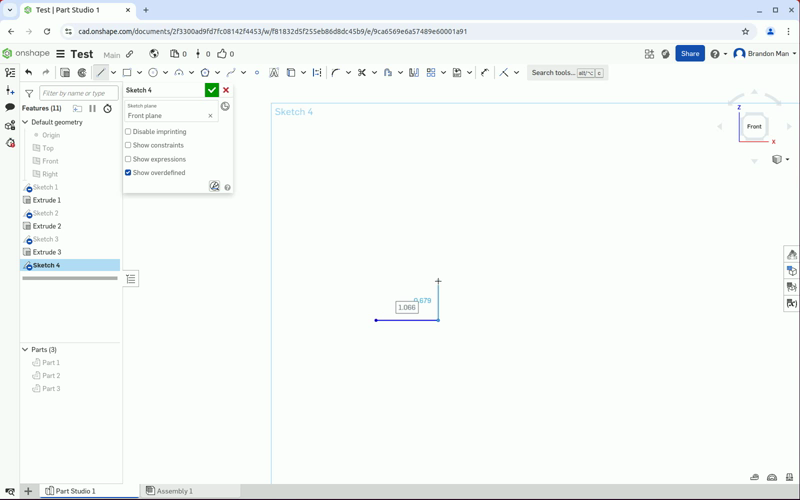
click(438, 280)
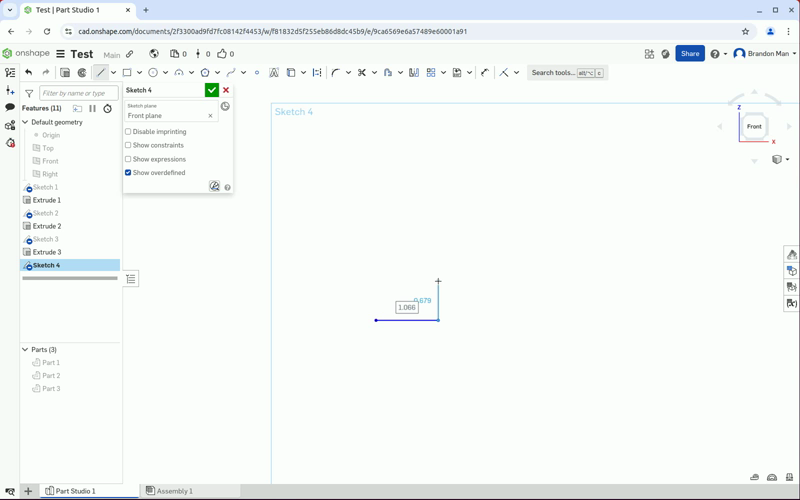
scroll(-6)
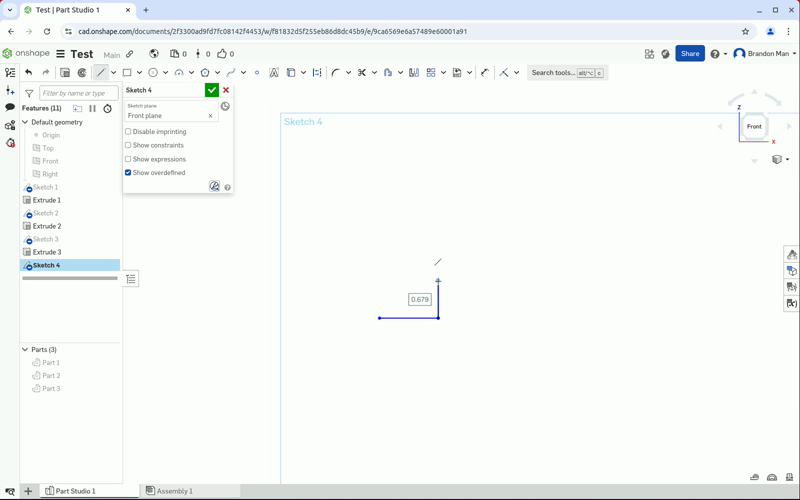
scroll(-6)
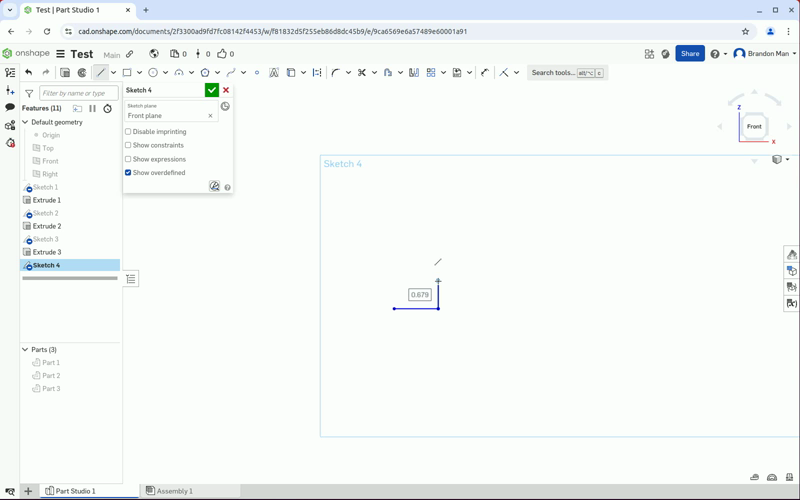
scroll(-6)
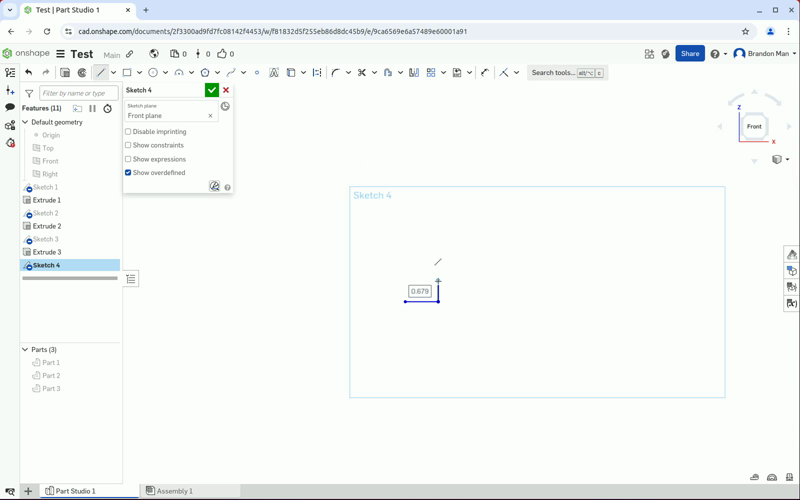
scroll(-6)
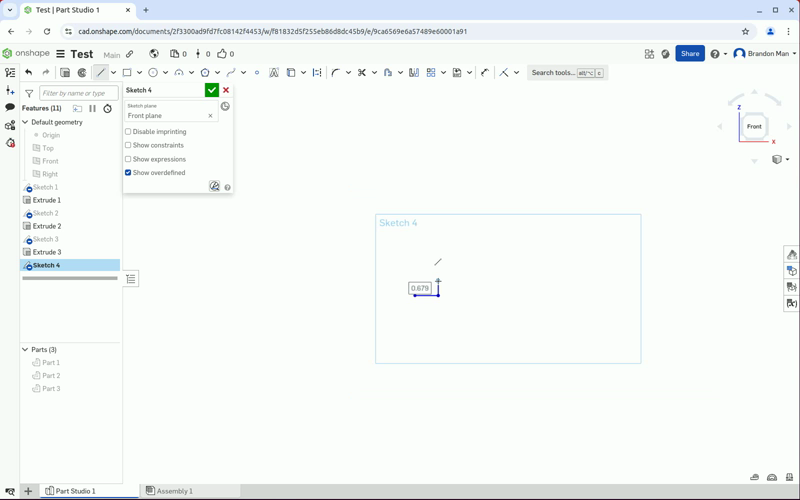
scroll(-6)
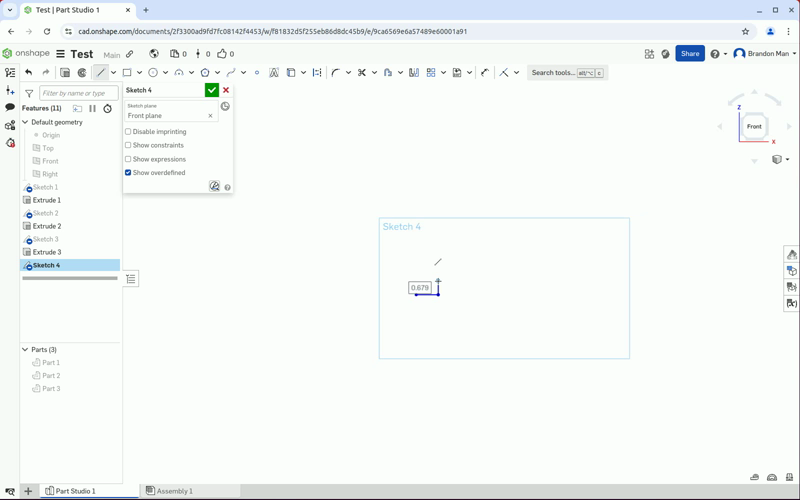
scroll(-6)
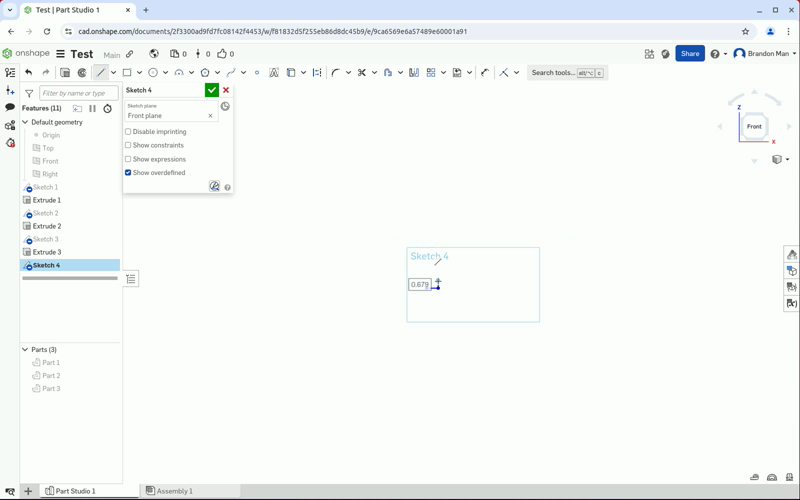
scroll(-6)
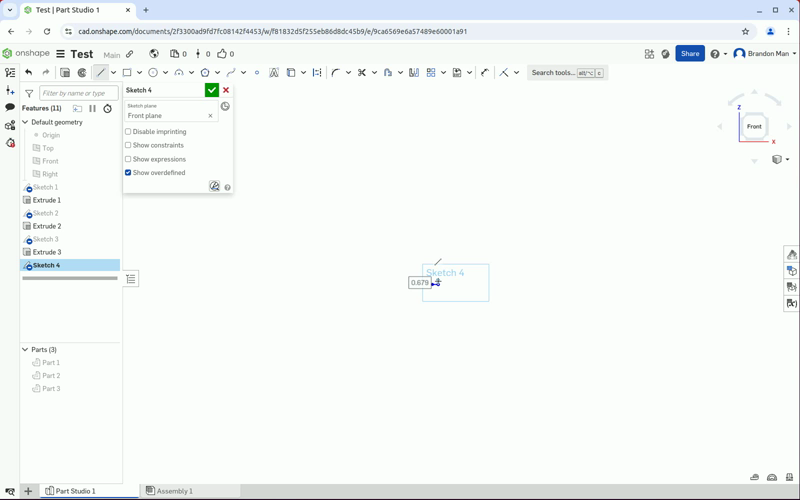
key_up(shift)
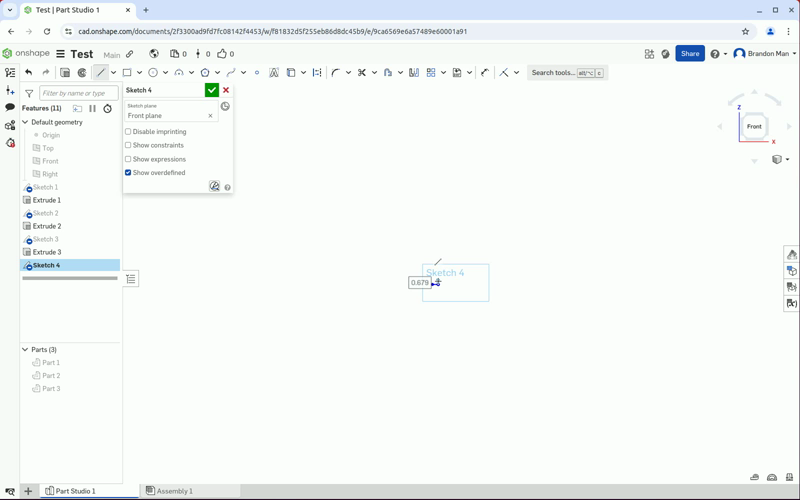
key_down(shift)
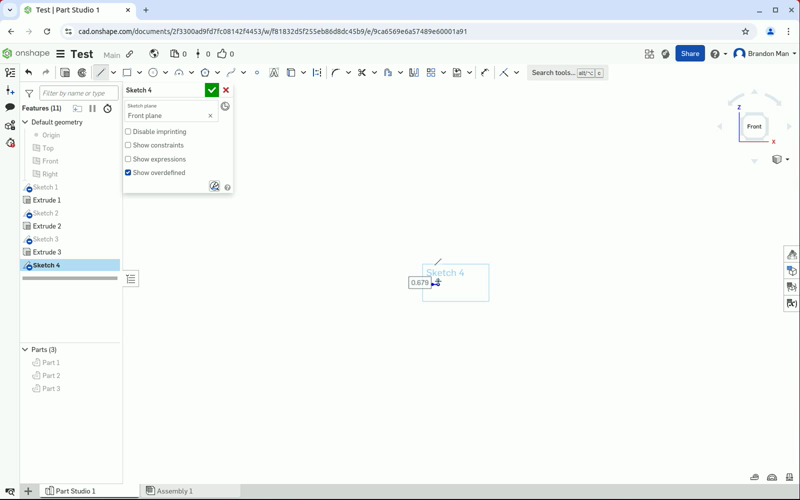
mouse_move(468, 280)
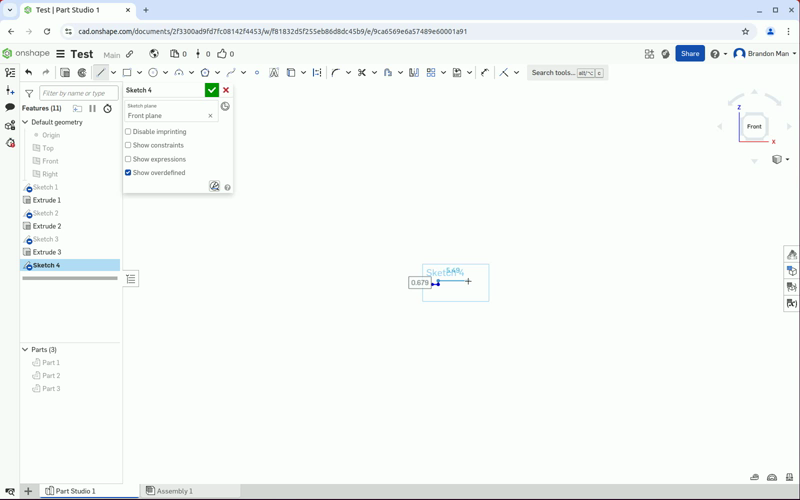
mouse_move(432, 280)
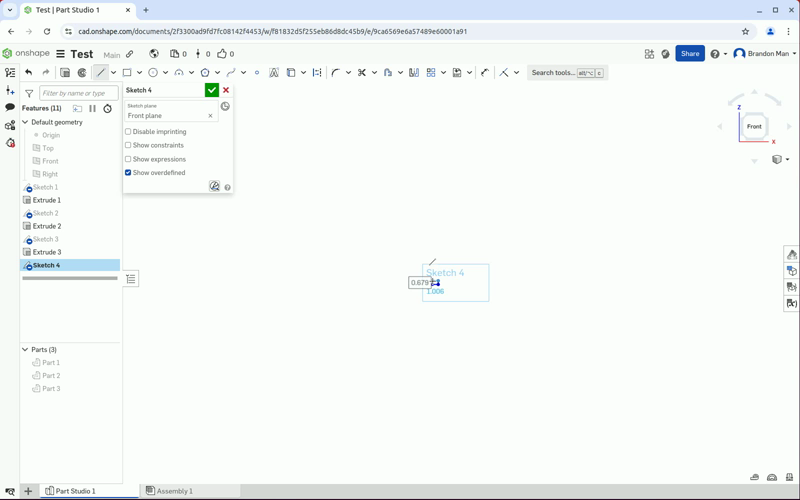
scroll(6)
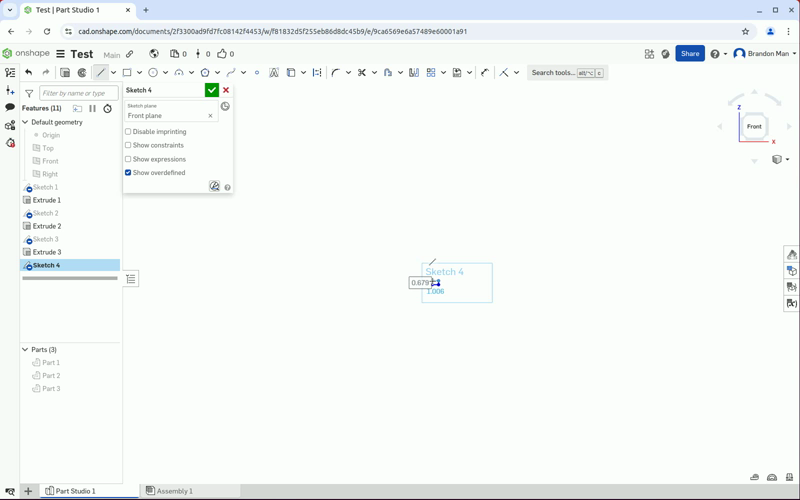
scroll(6)
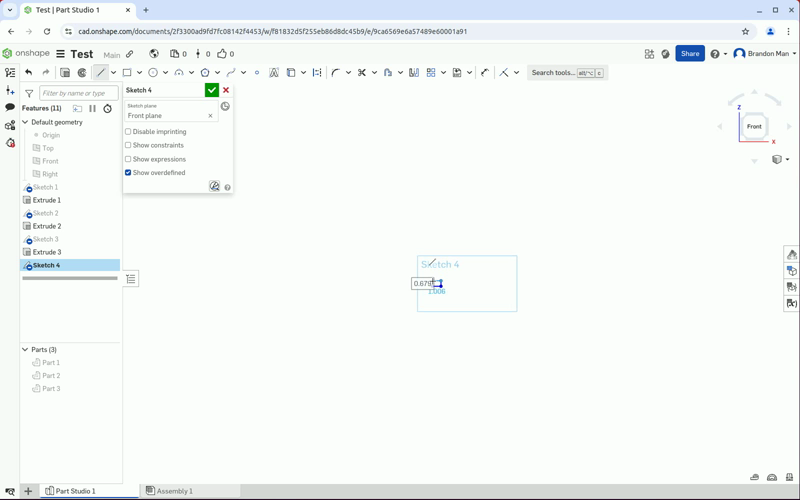
scroll(6)
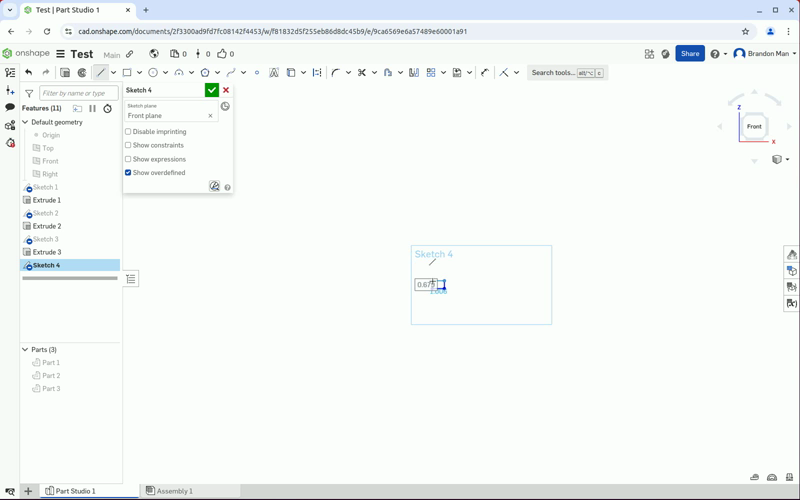
scroll(6)
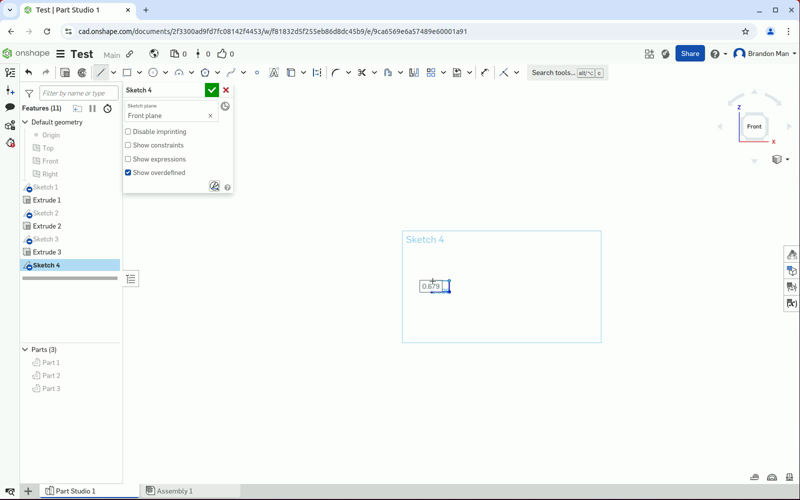
scroll(6)
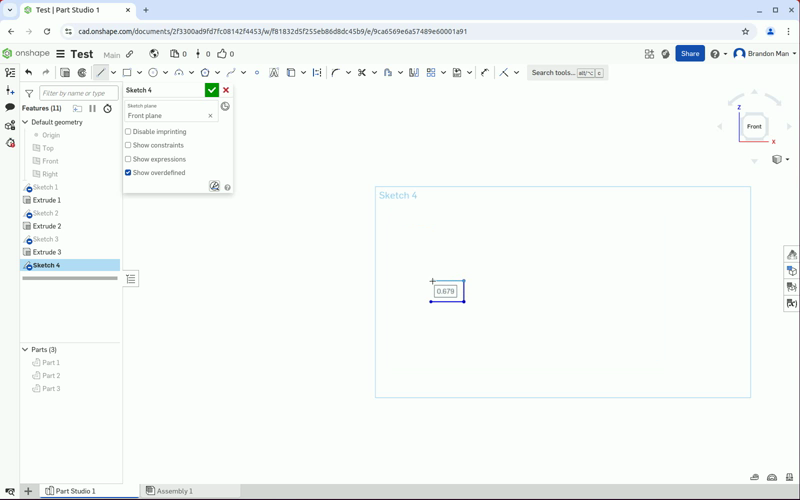
scroll(6)
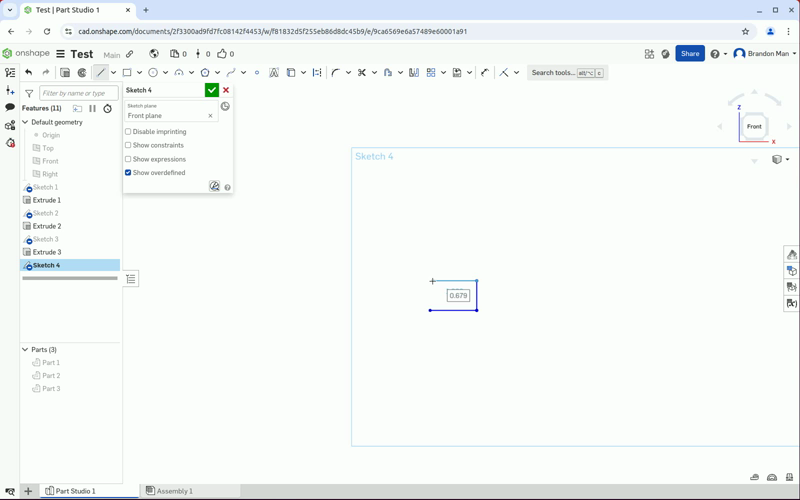
scroll(6)
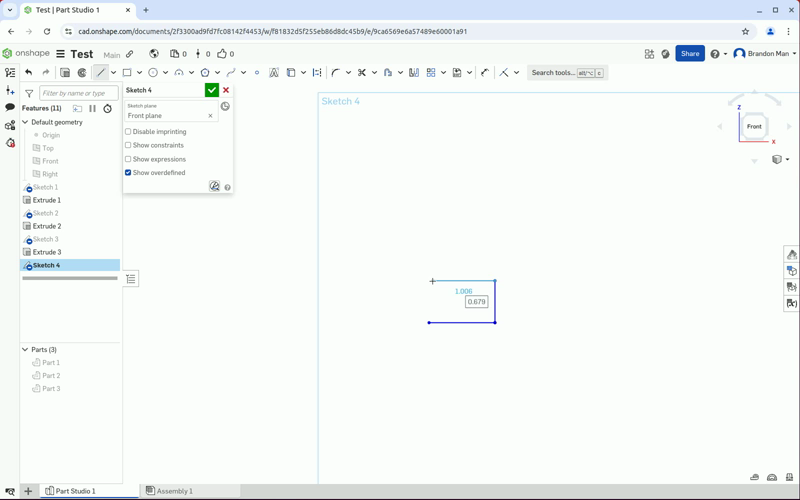
click(432, 280)
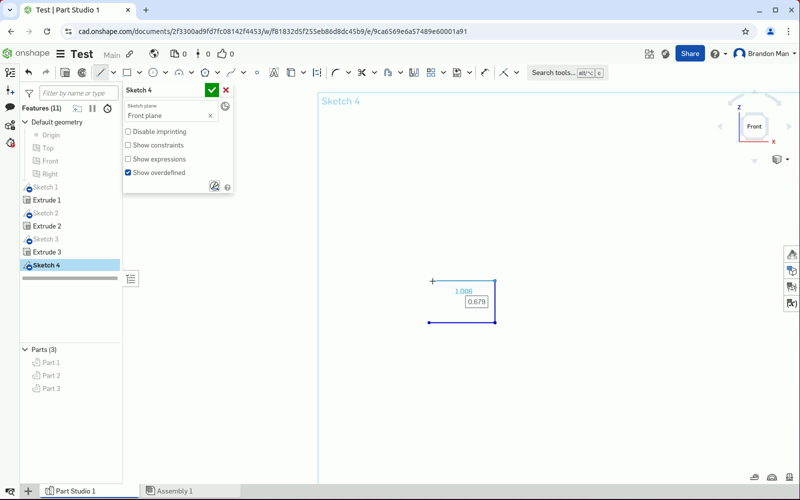
scroll(-6)
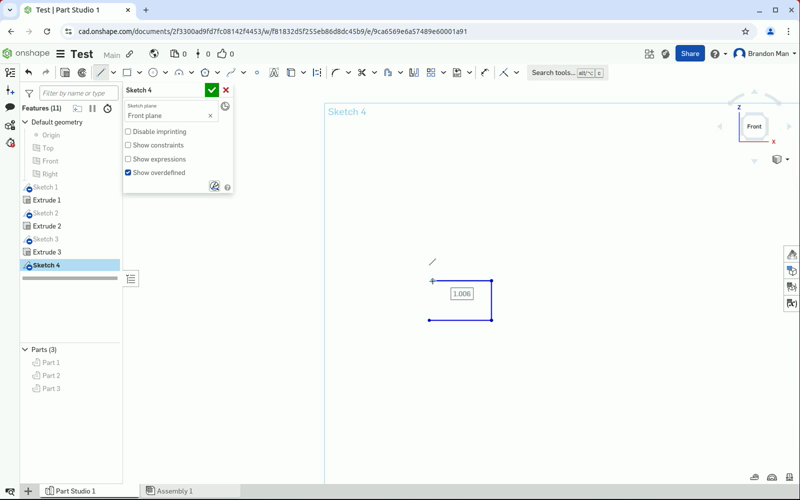
scroll(-6)
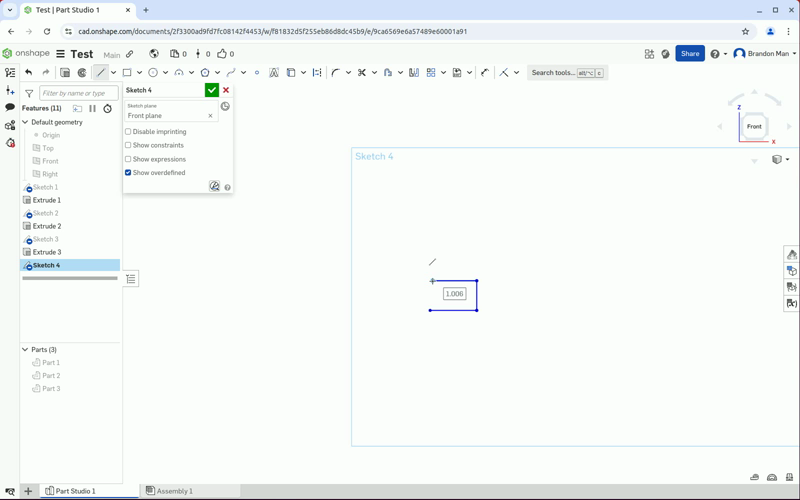
scroll(-6)
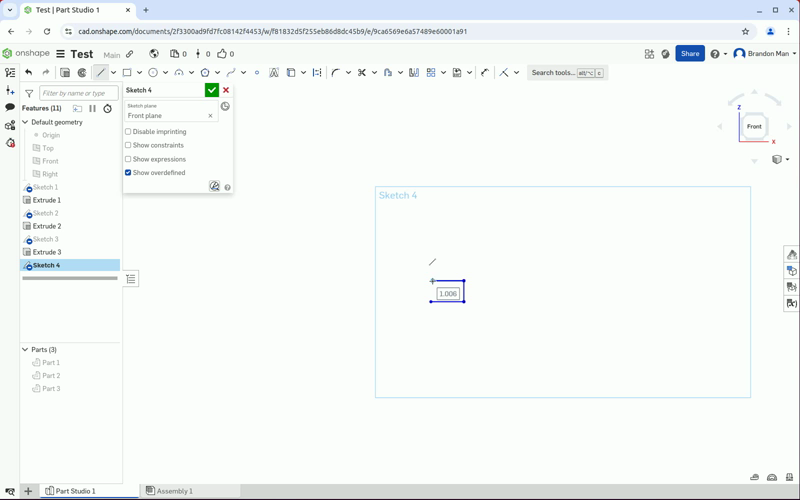
scroll(-6)
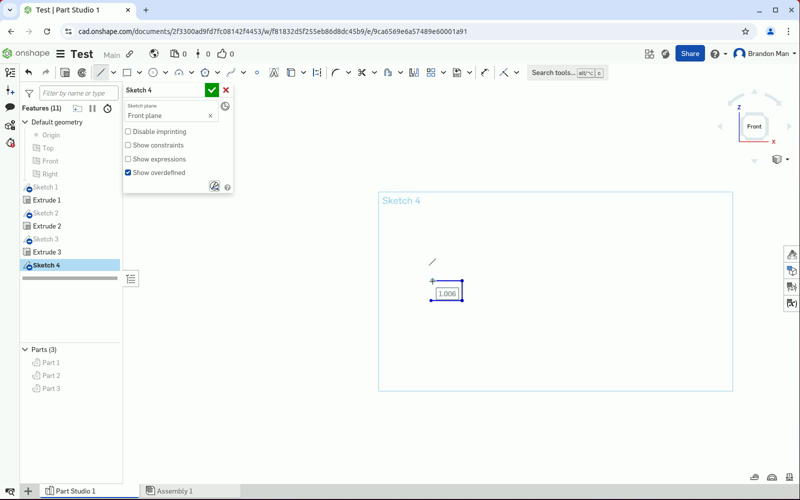
scroll(-6)
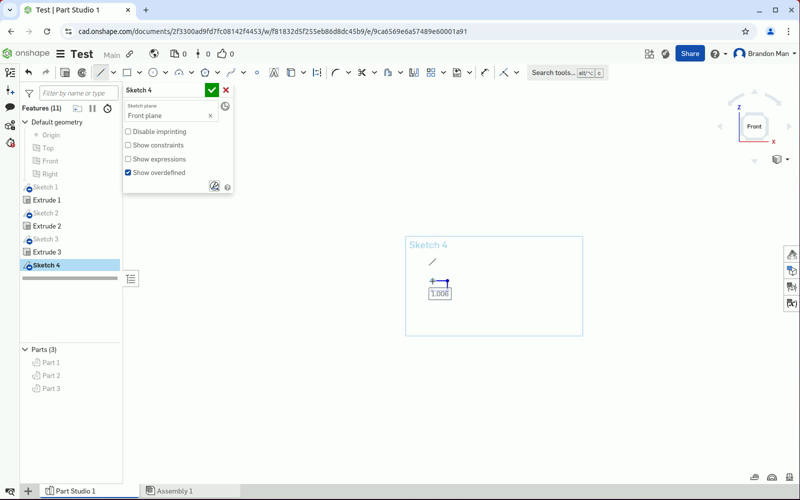
scroll(-6)
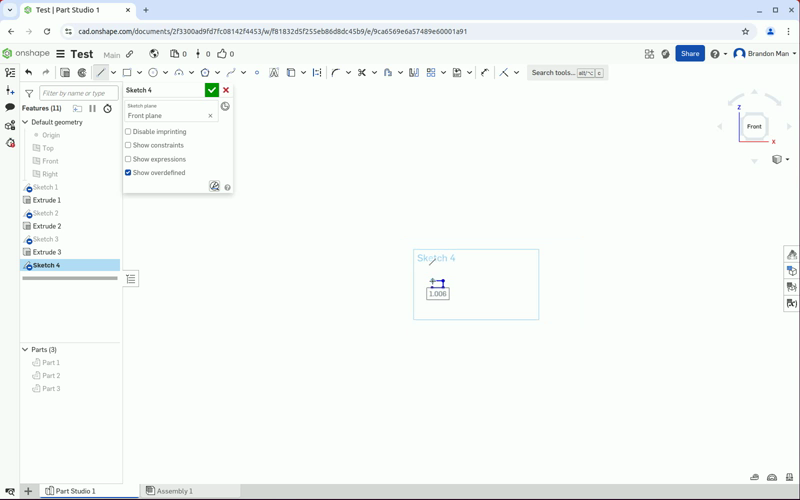
scroll(-6)
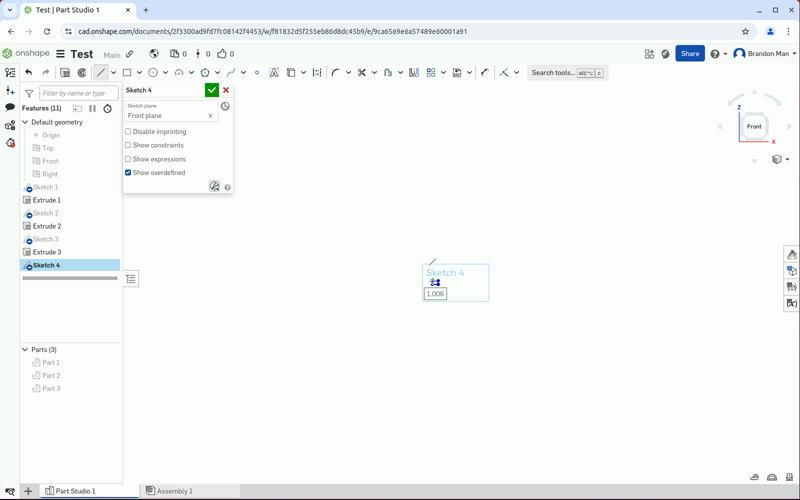
key_up(shift)
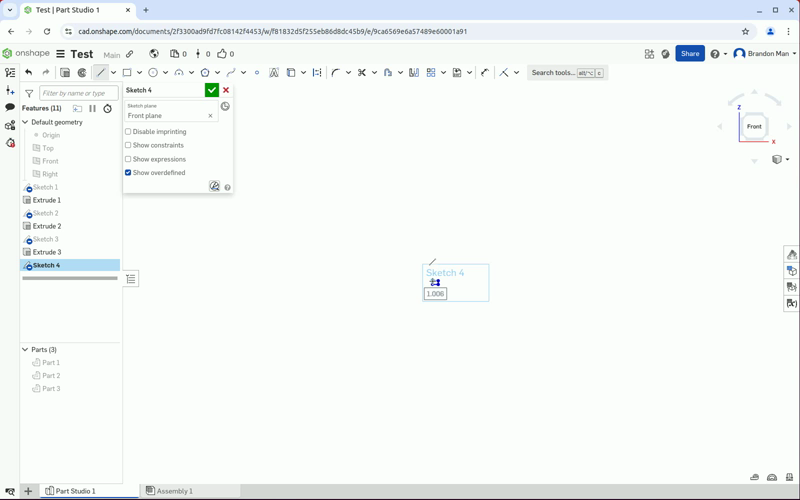
key(esc)
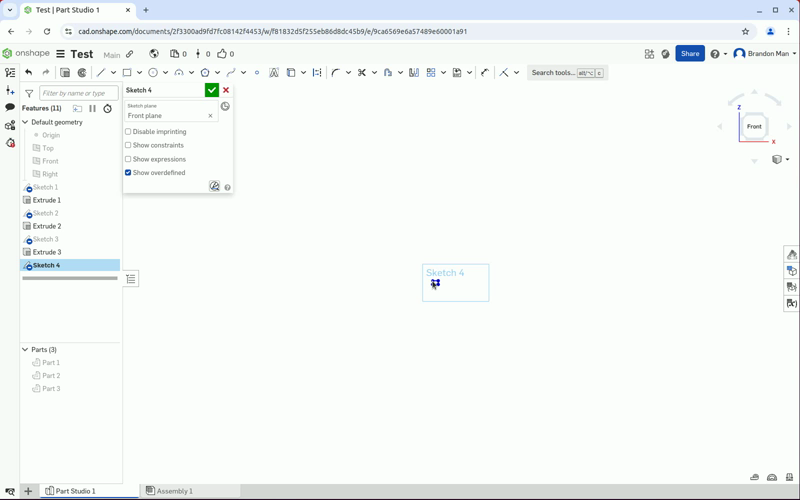
key(a)
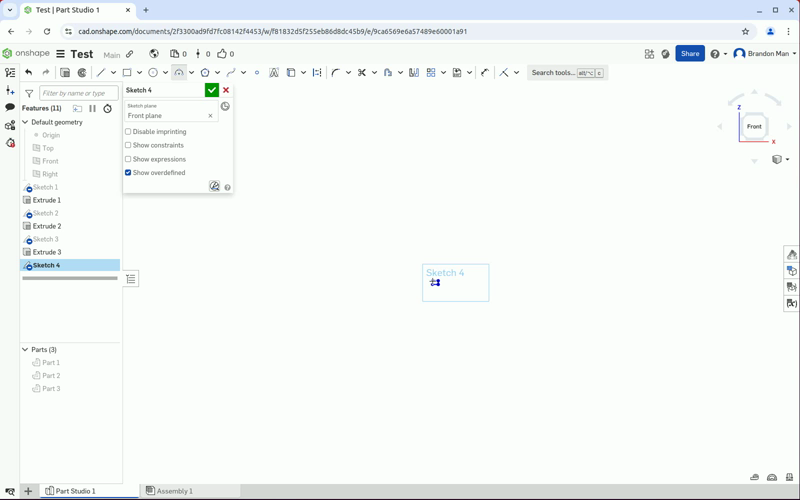
mouse_move(432, 280)
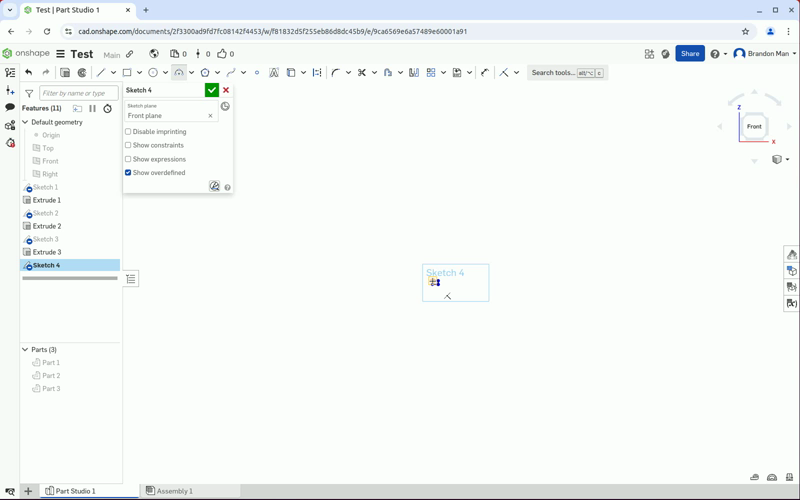
scroll(6)
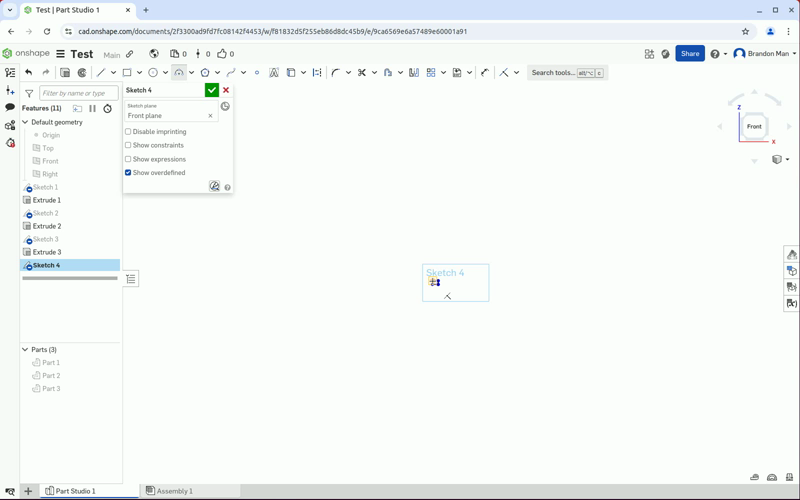
scroll(6)
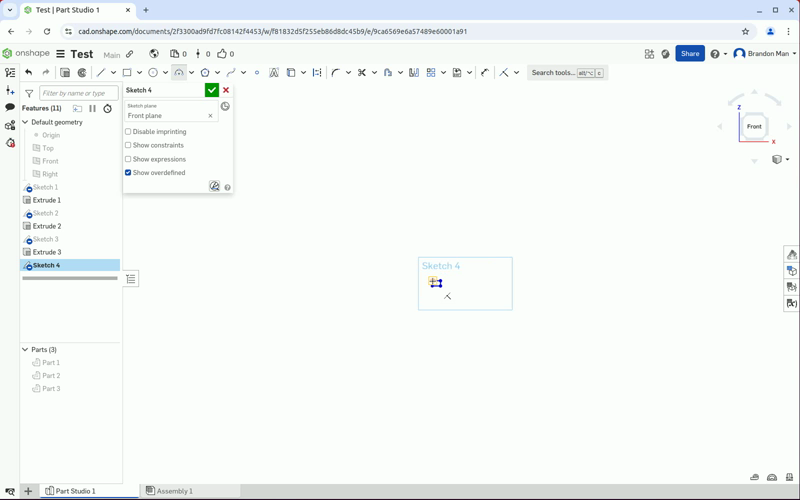
scroll(6)
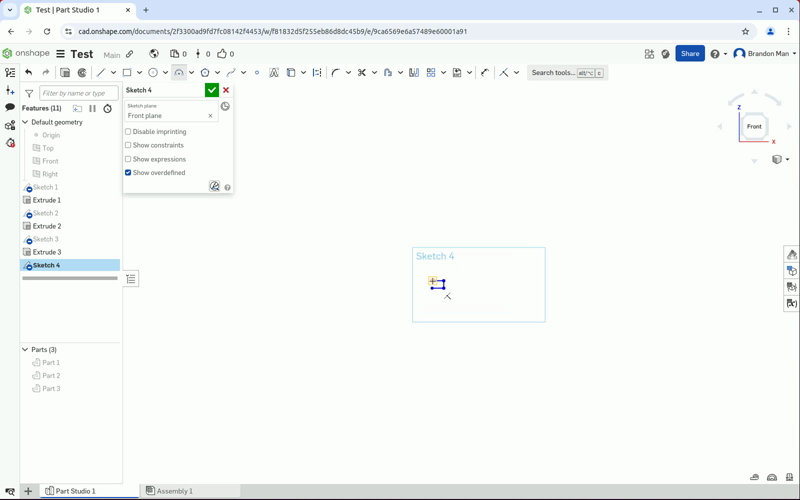
scroll(6)
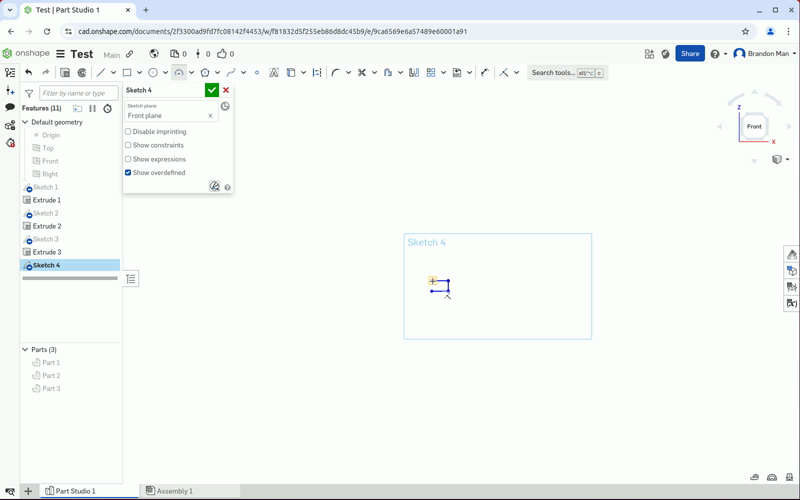
scroll(6)
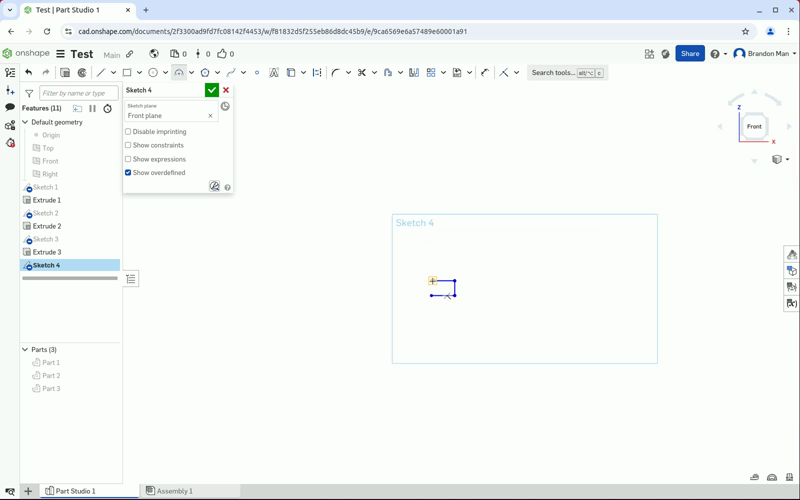
scroll(6)
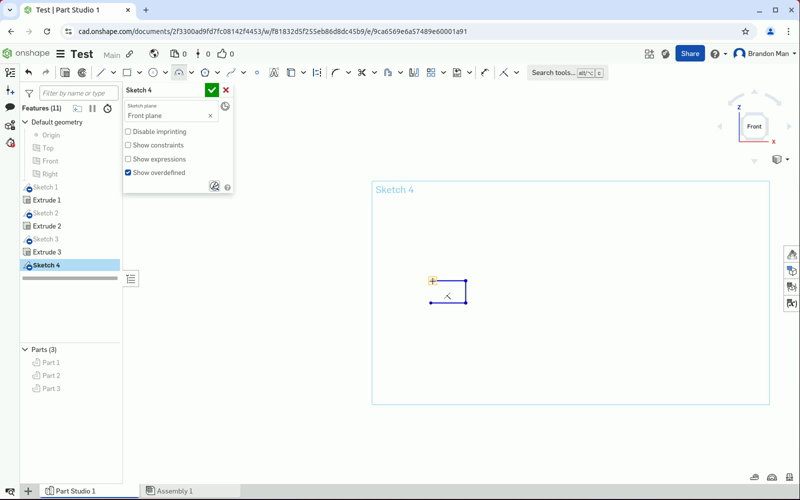
scroll(6)
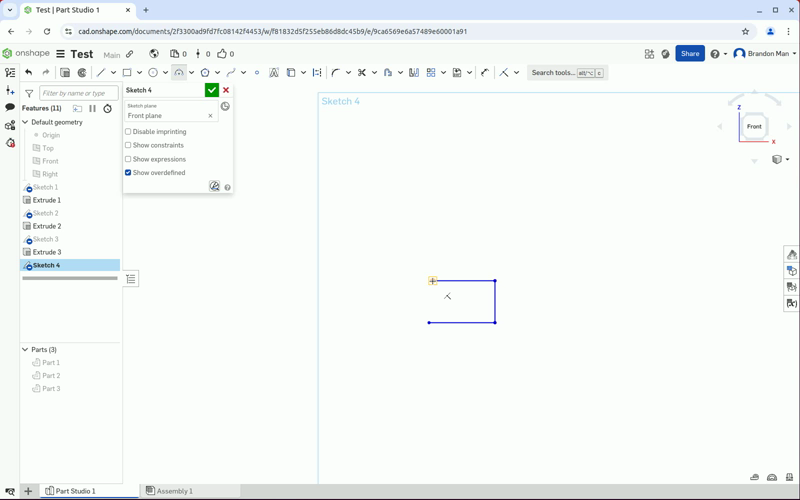
click(432, 280)
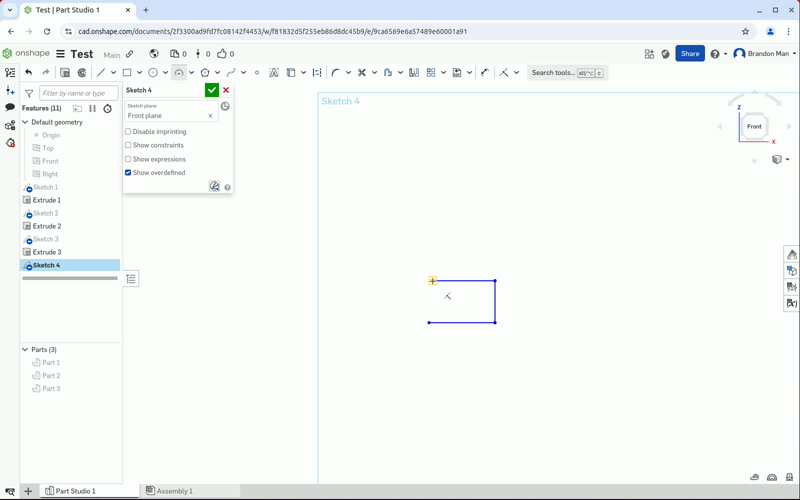
scroll(-6)
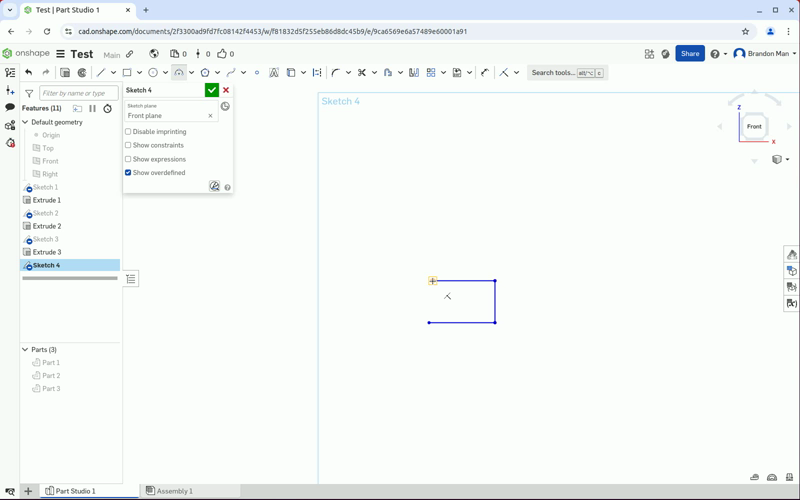
scroll(-6)
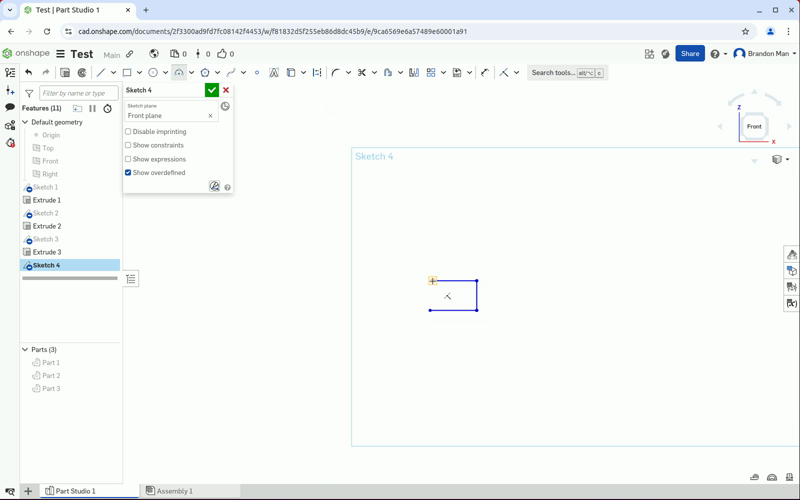
scroll(-6)
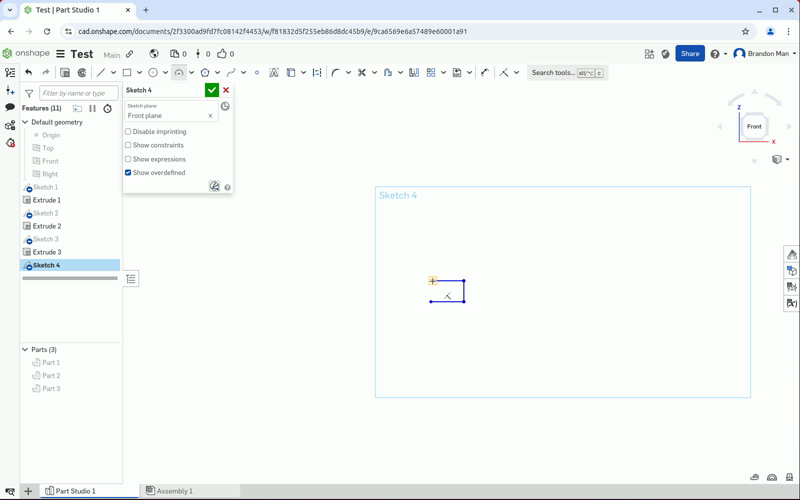
scroll(-6)
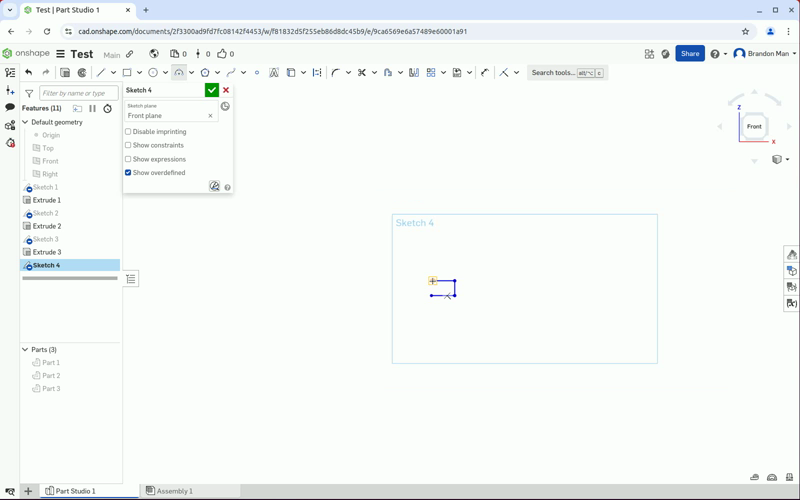
scroll(-6)
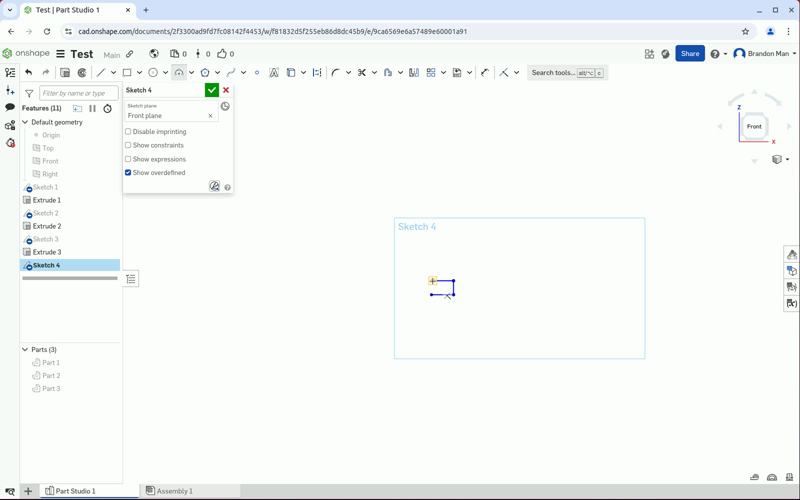
scroll(-6)
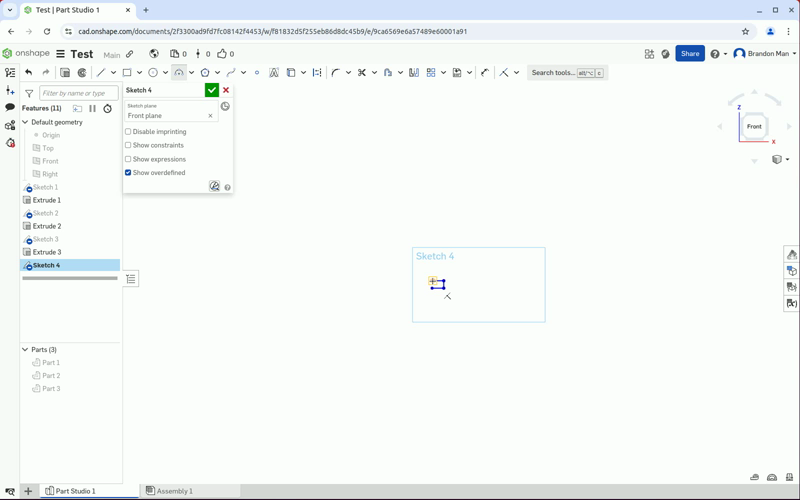
scroll(-6)
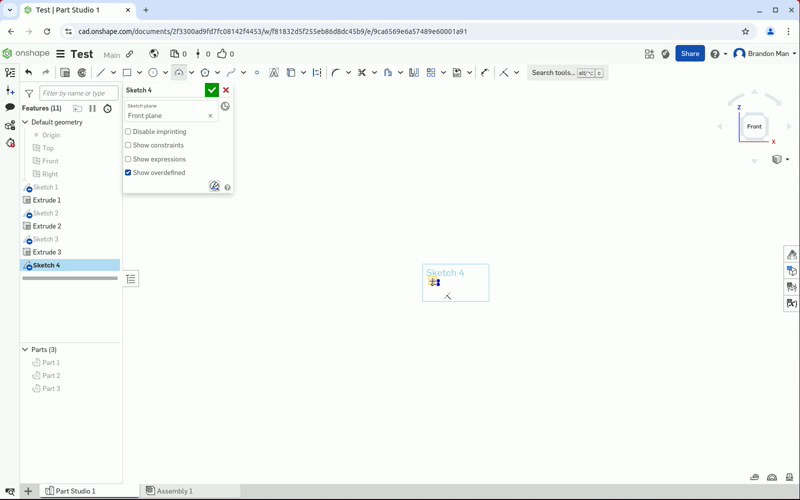
mouse_move(432, 284)
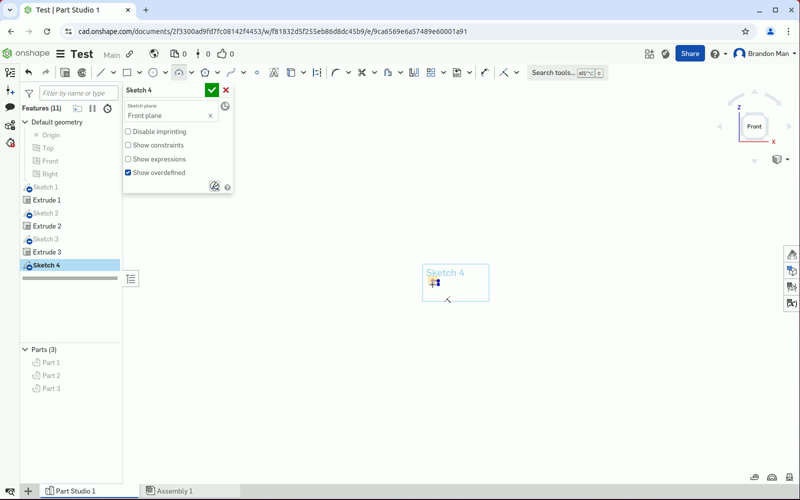
scroll(6)
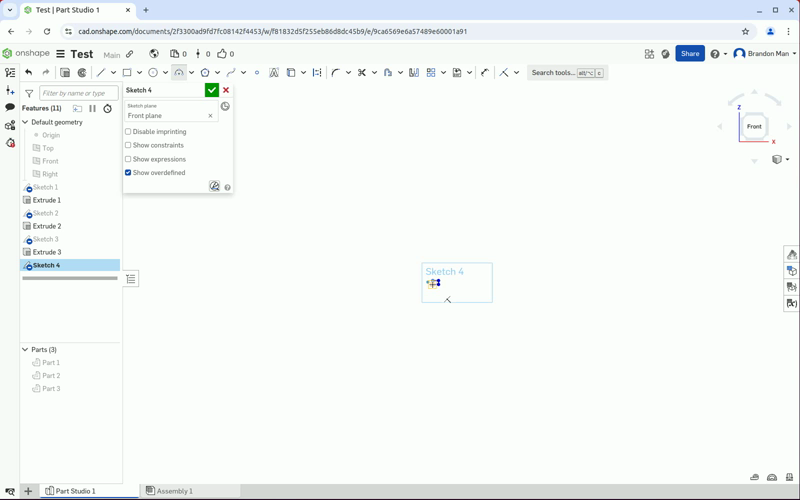
scroll(6)
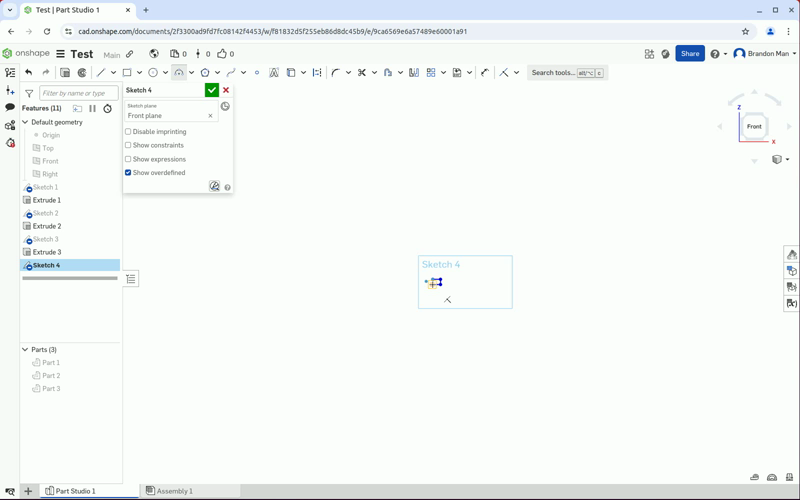
scroll(6)
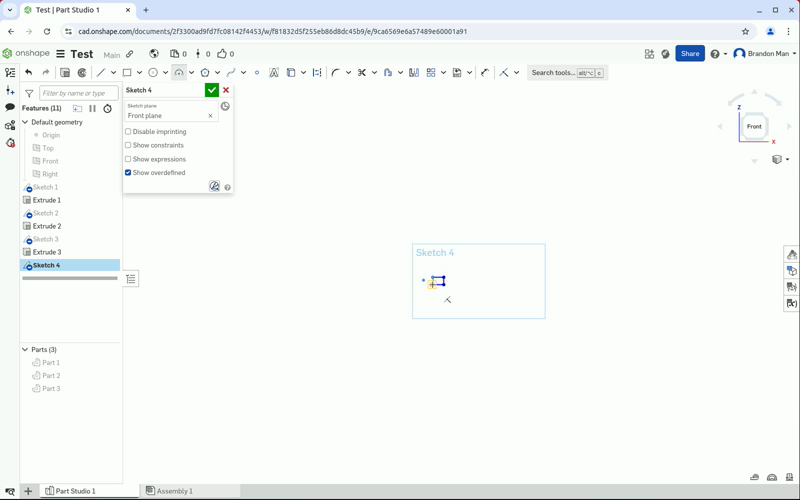
scroll(6)
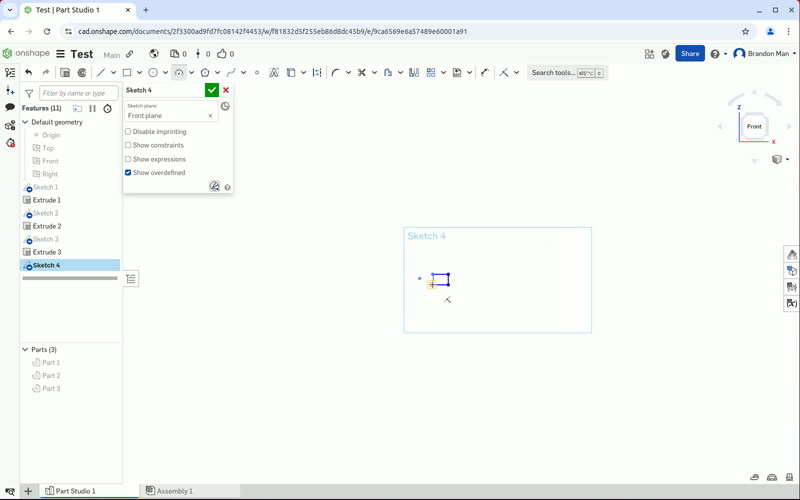
scroll(6)
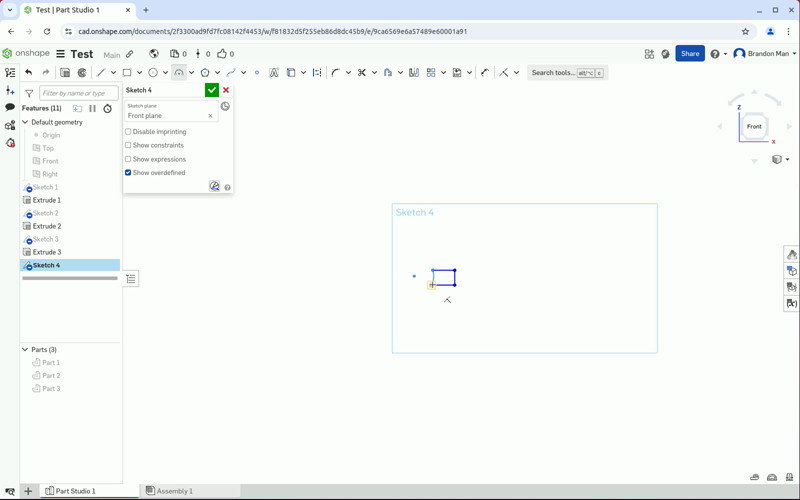
scroll(6)
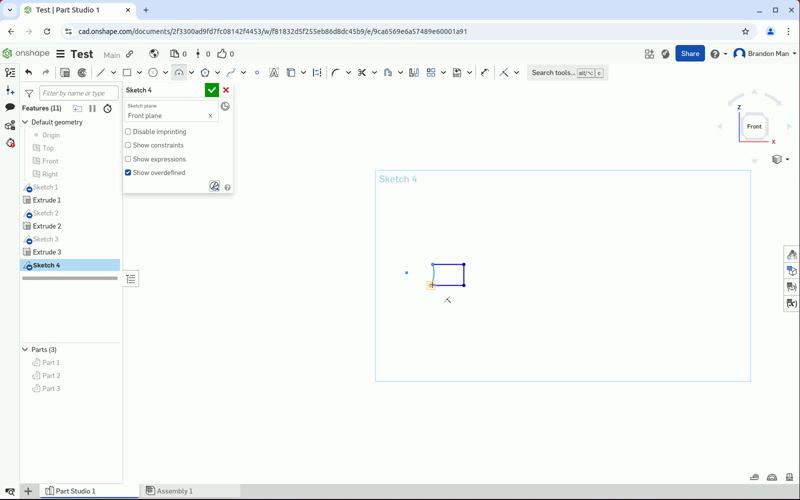
scroll(6)
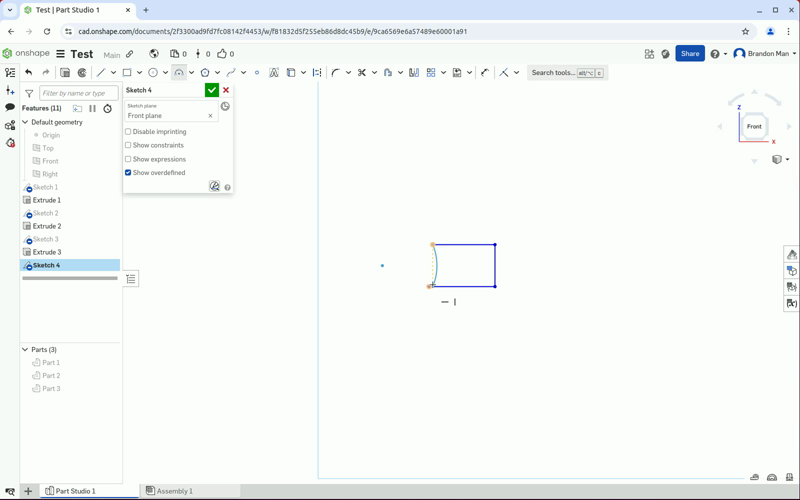
click(432, 284)
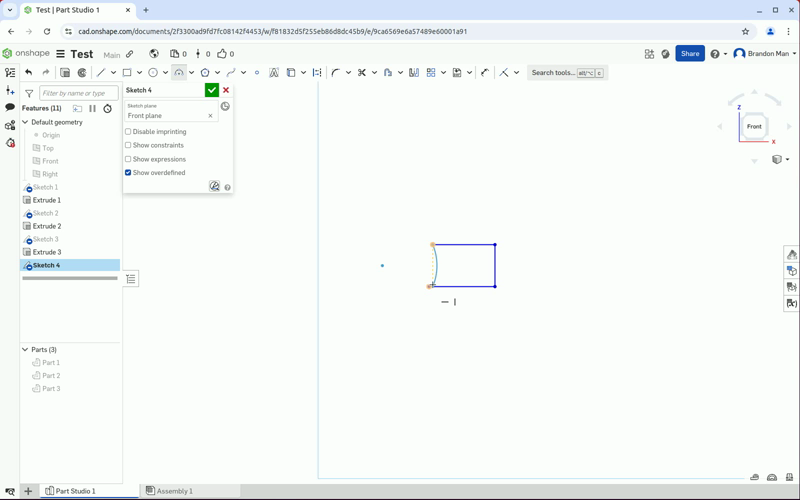
scroll(-6)
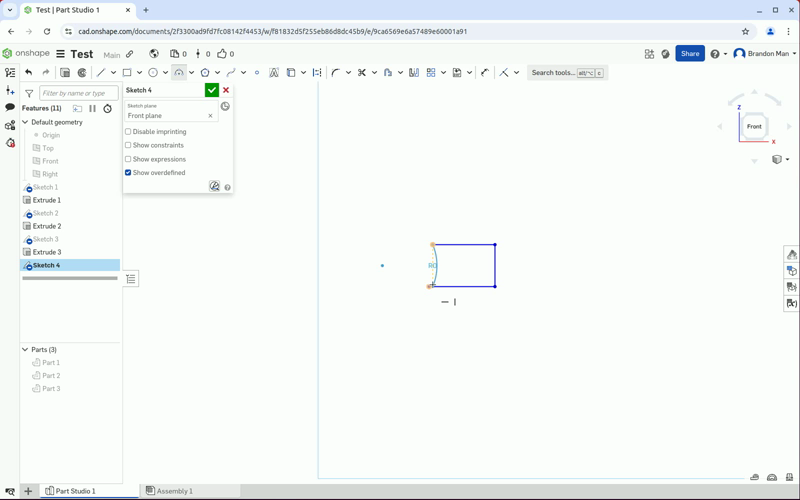
scroll(-6)
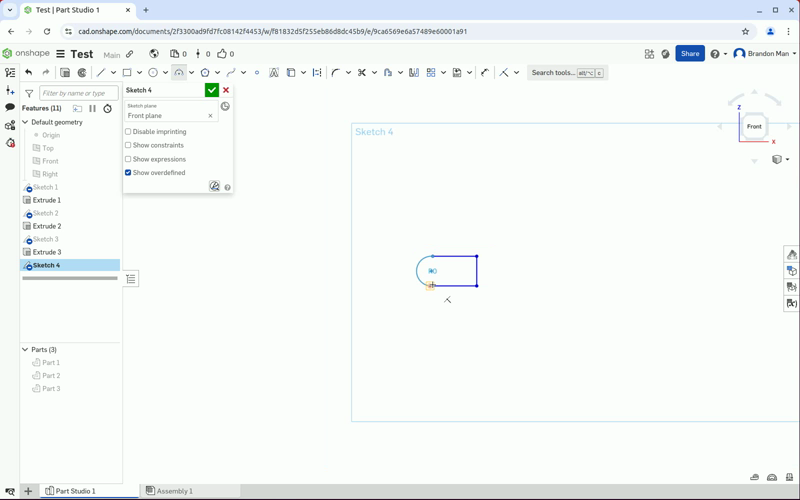
scroll(-6)
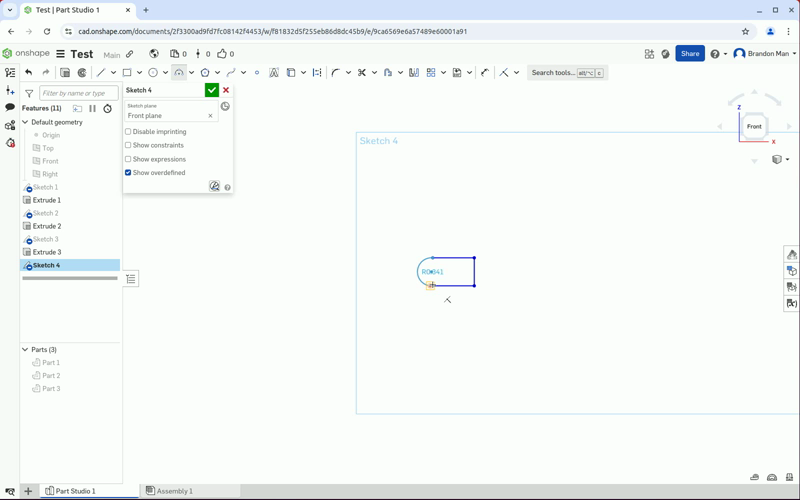
scroll(-6)
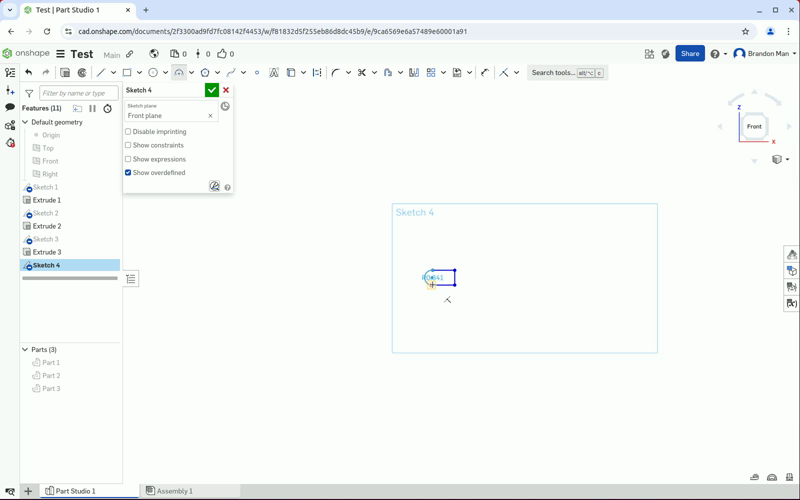
scroll(-6)
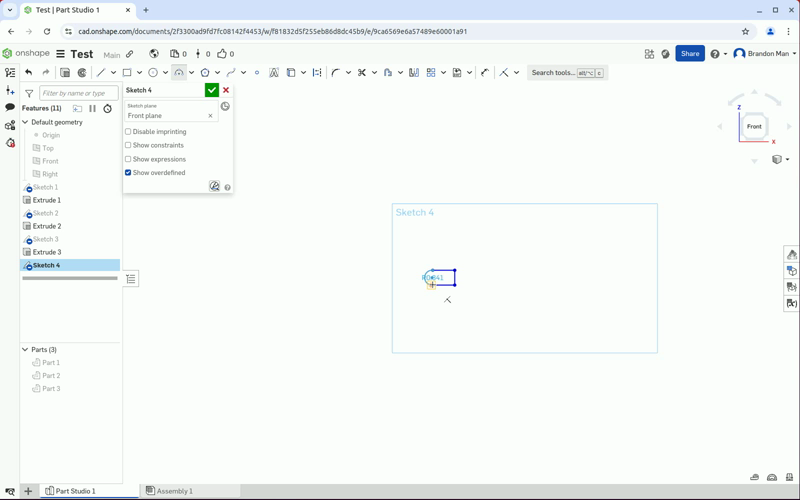
scroll(-6)
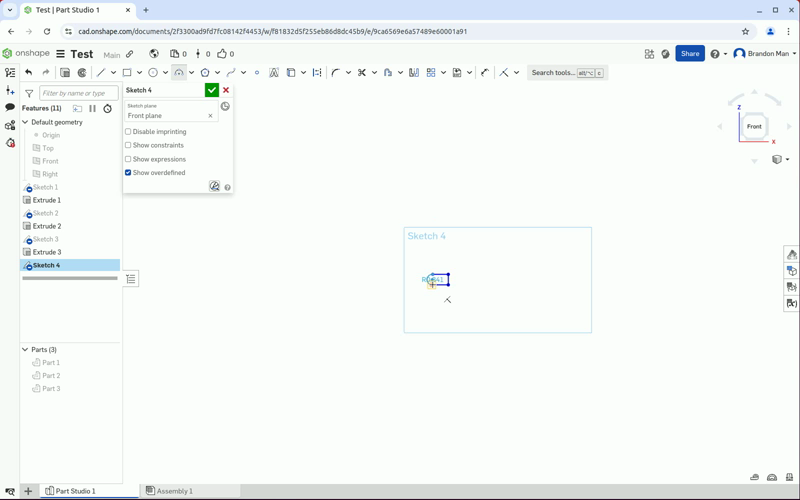
scroll(-6)
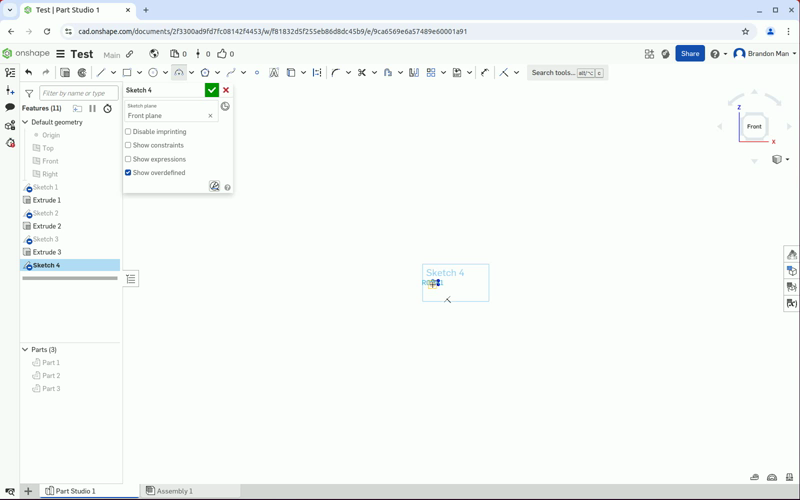
key_down(shift)
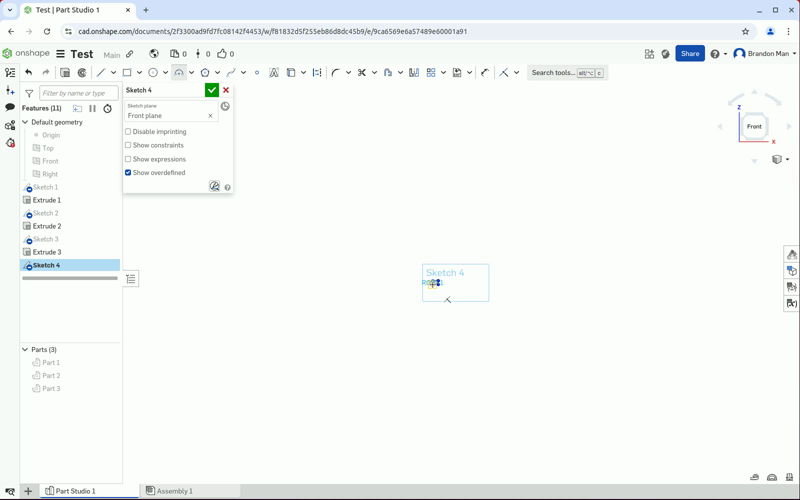
mouse_move(433, 282)
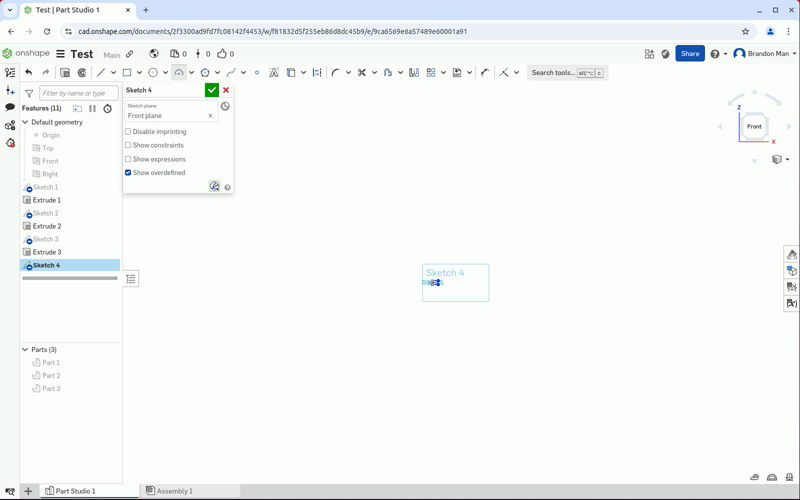
scroll(6)
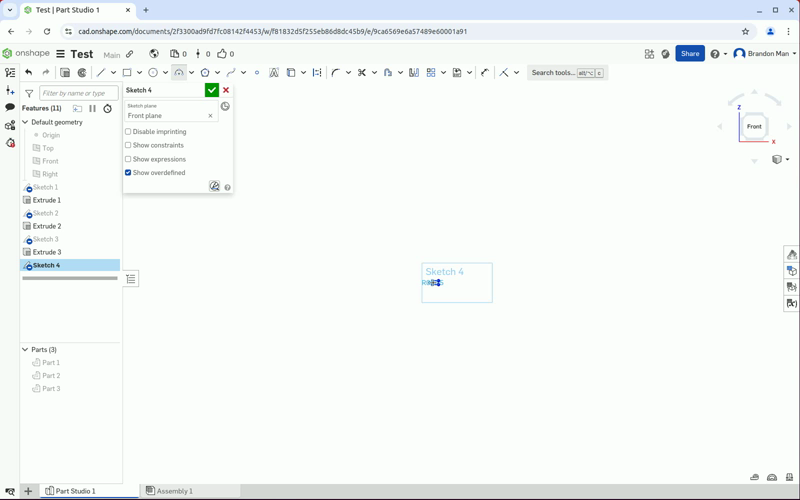
scroll(6)
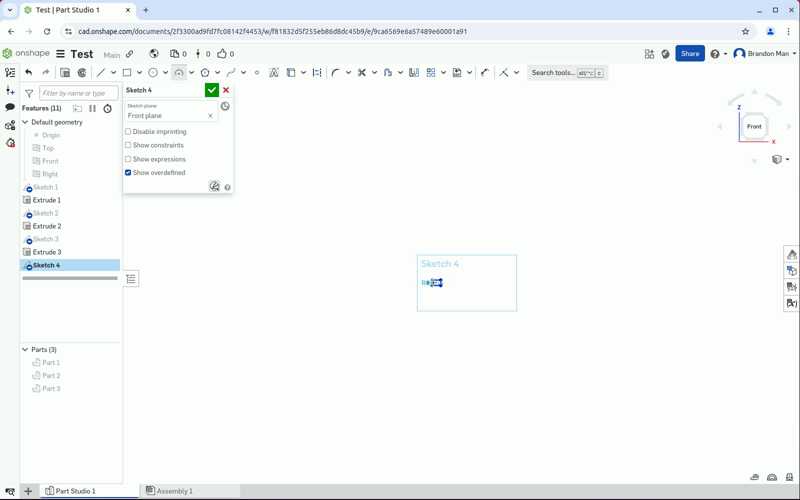
scroll(6)
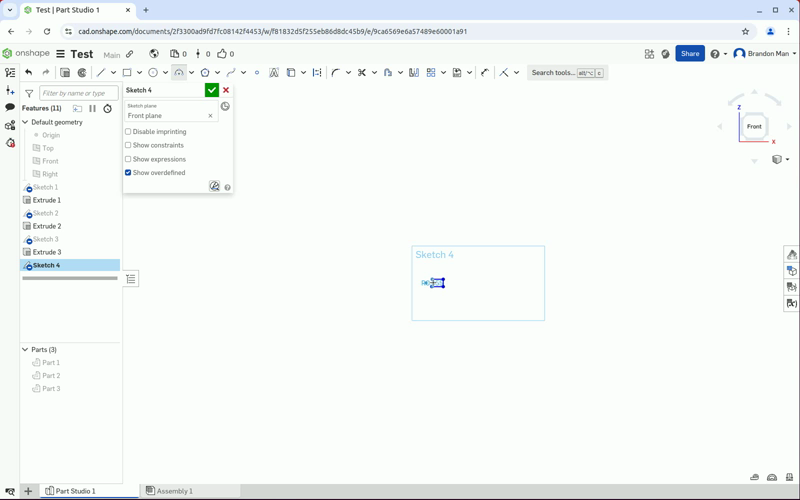
scroll(6)
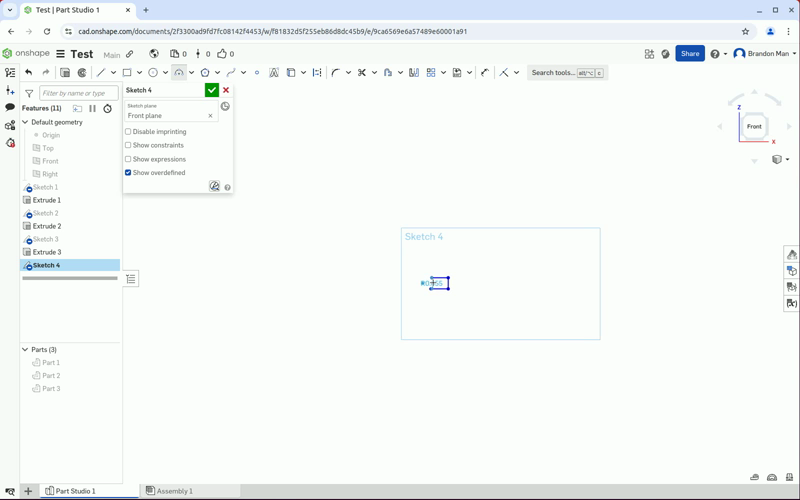
scroll(6)
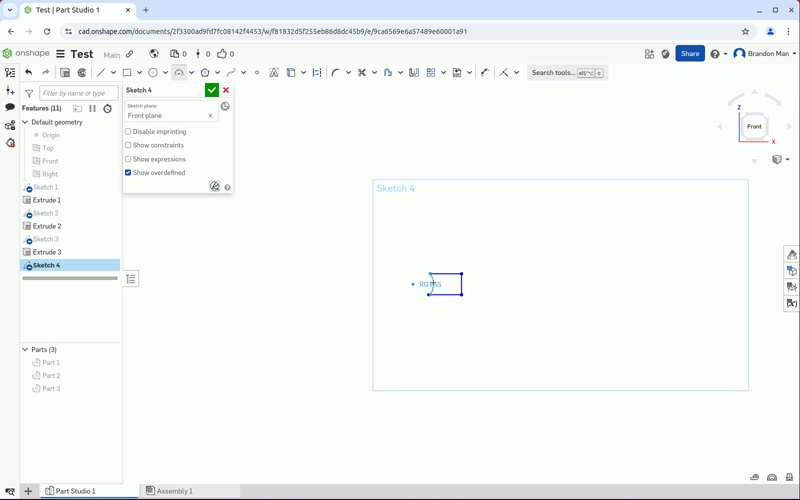
scroll(6)
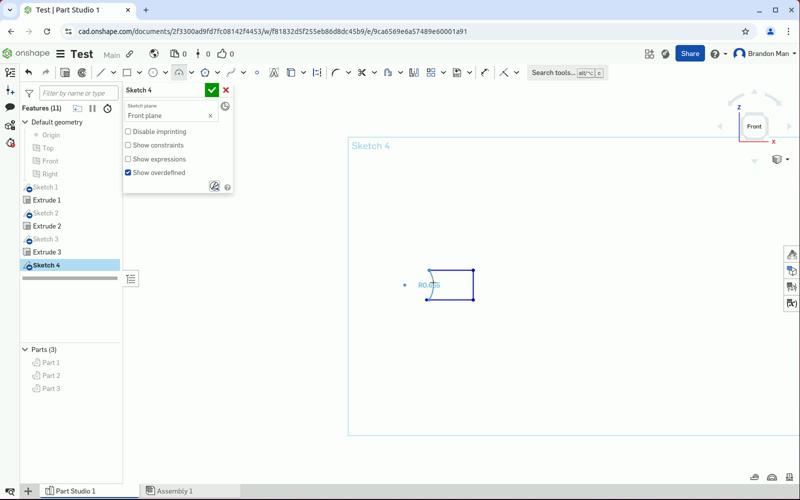
scroll(6)
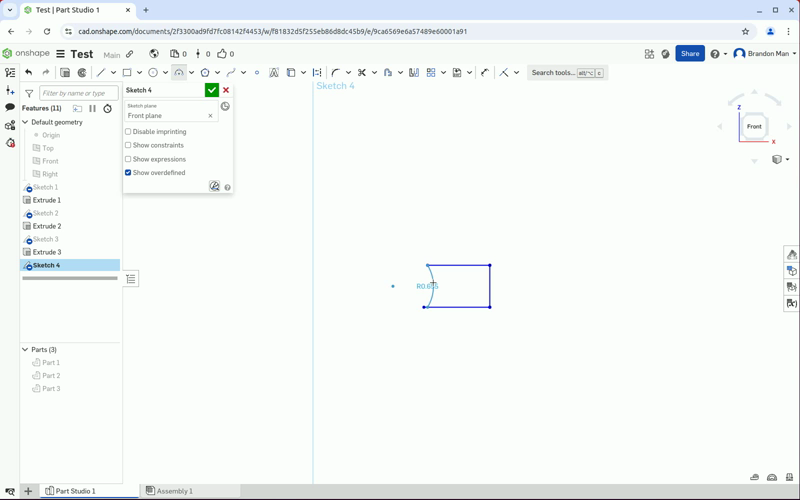
click(433, 282)
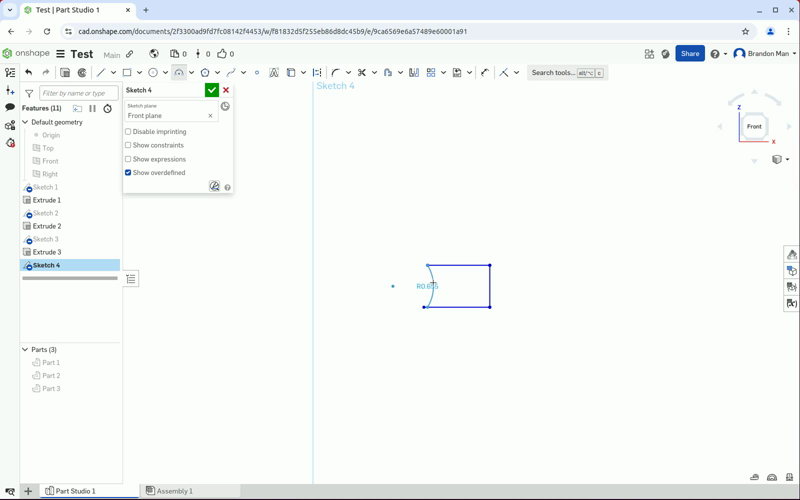
scroll(-6)
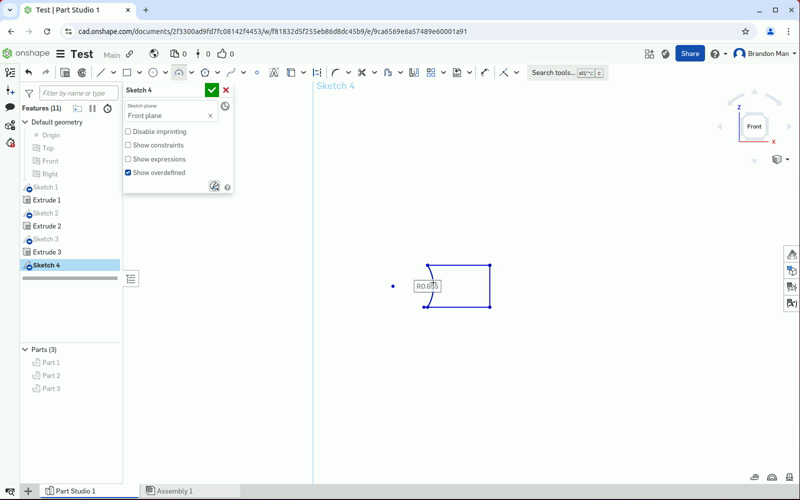
scroll(-6)
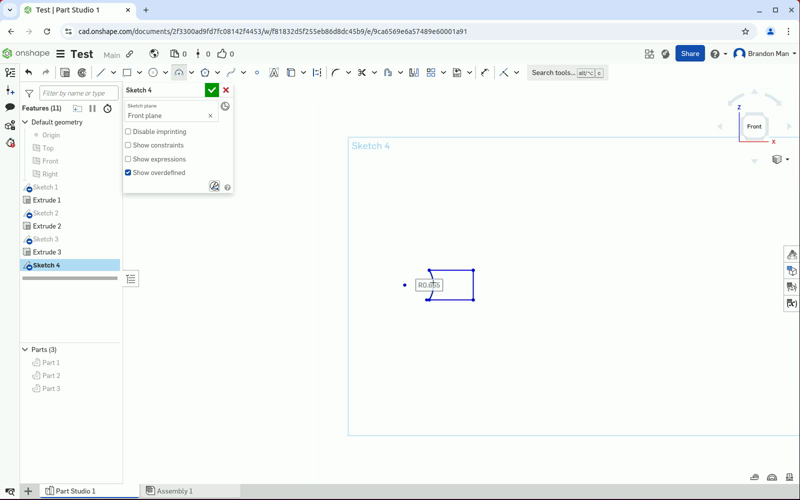
scroll(-6)
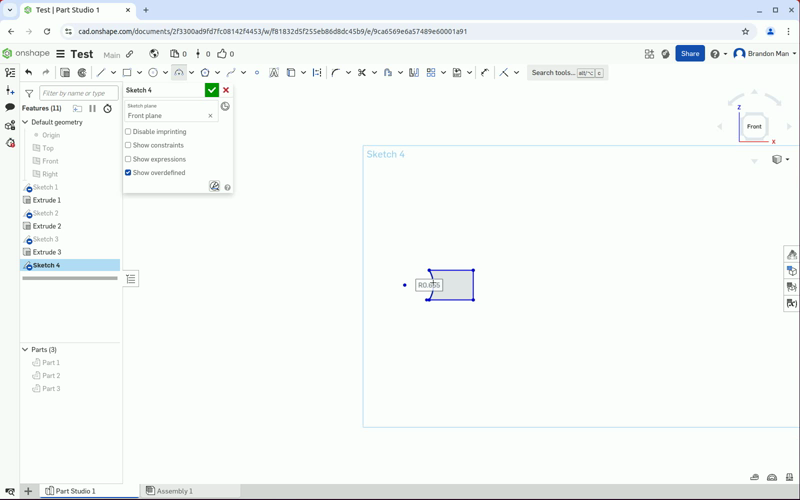
scroll(-6)
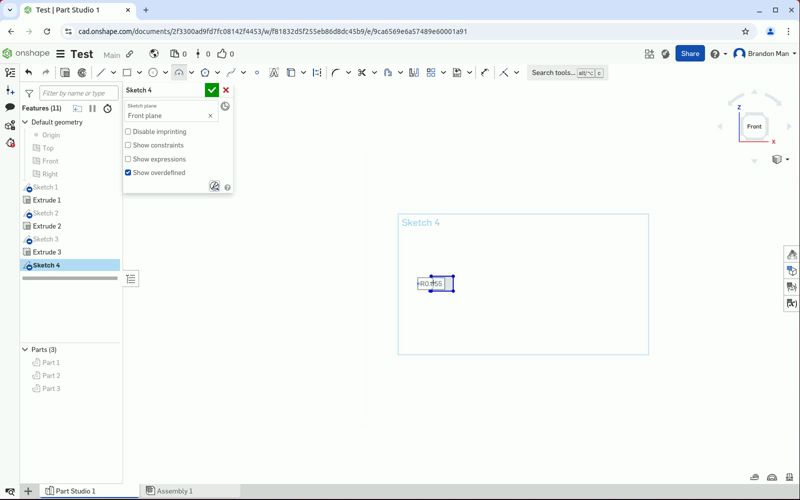
scroll(-6)
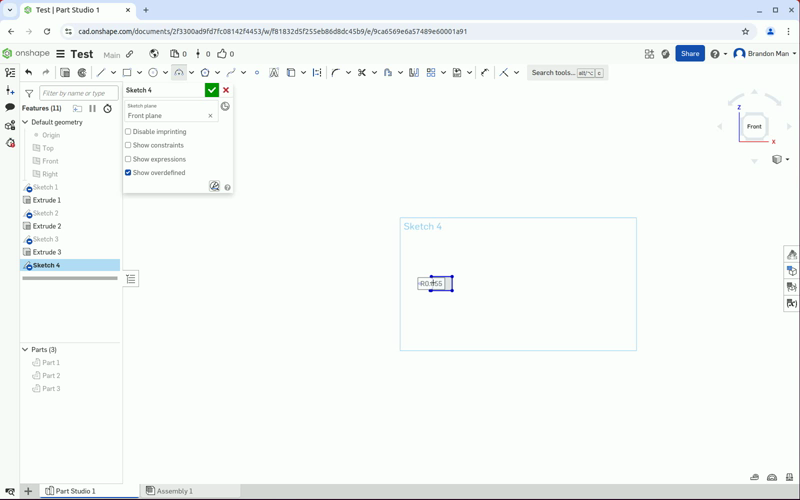
scroll(-6)
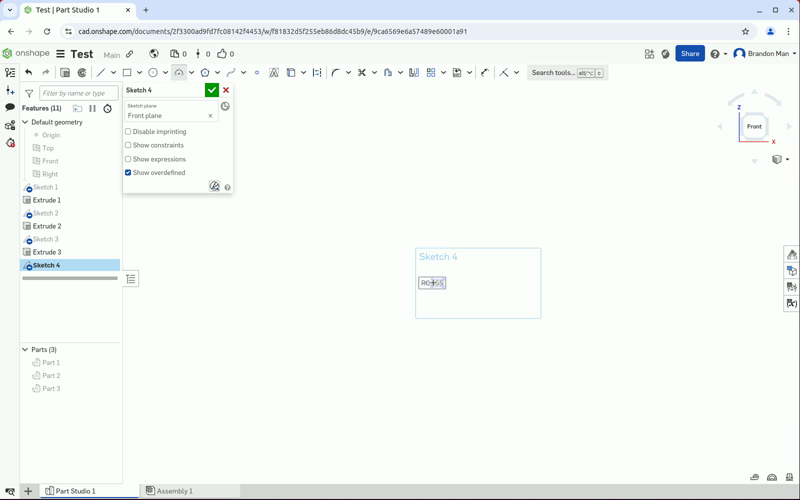
scroll(-6)
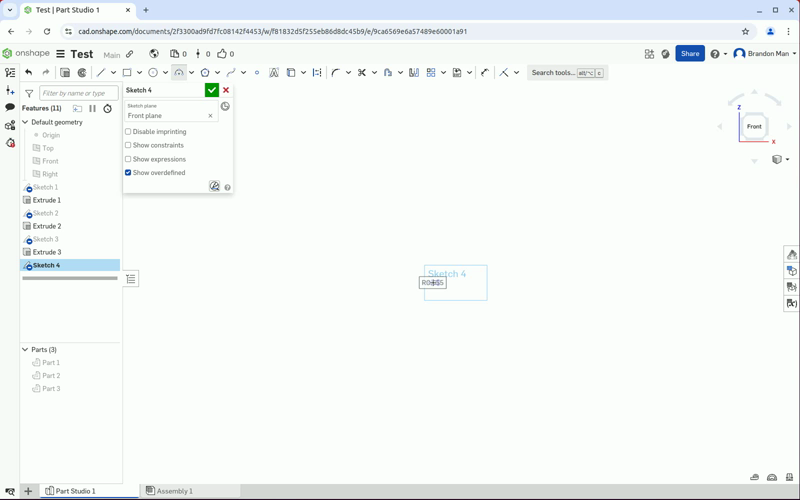
key_up(shift)
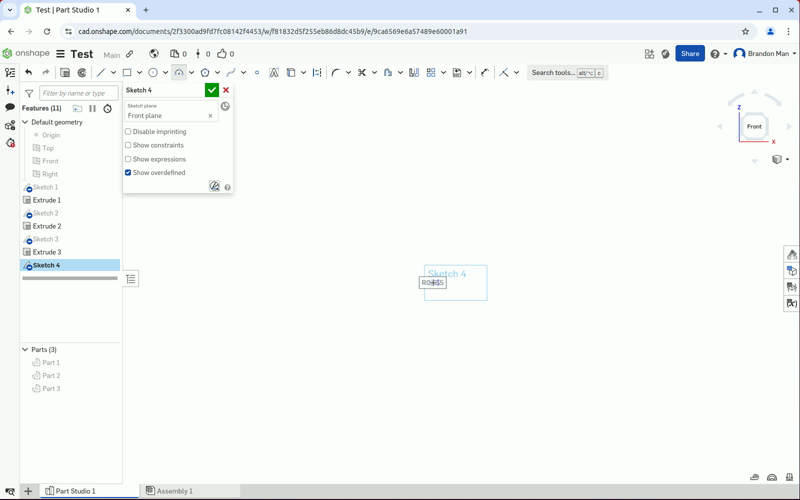
key(esc)
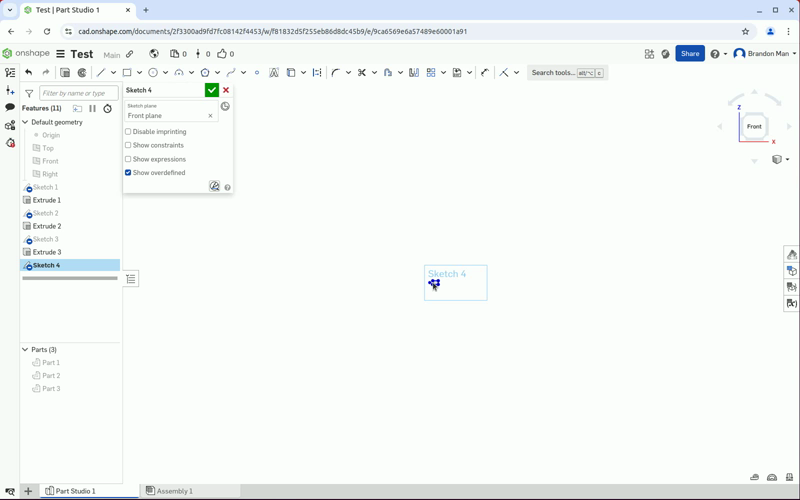
mouse_move(437, 281)
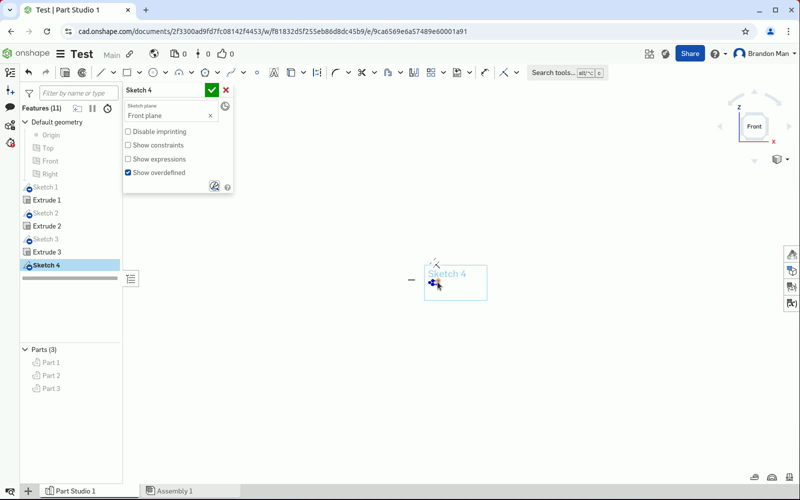
scroll(6)
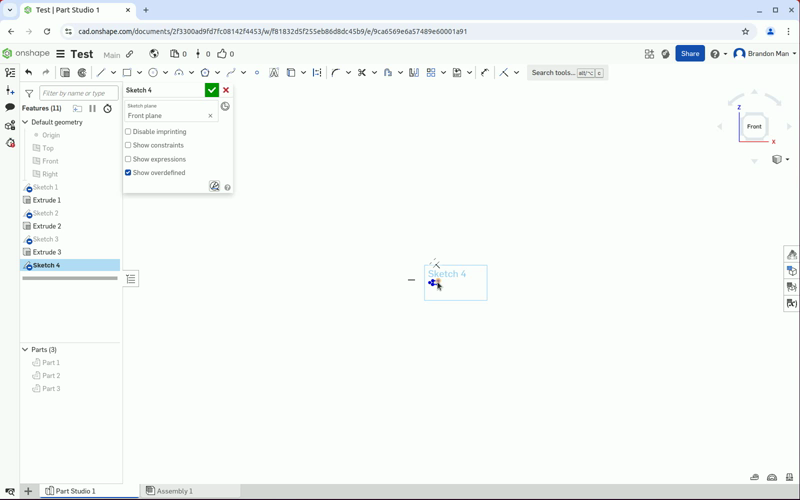
scroll(6)
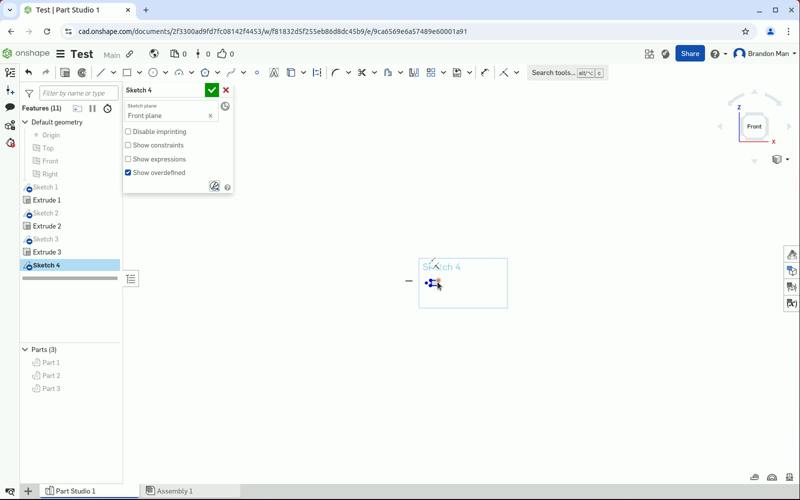
scroll(6)
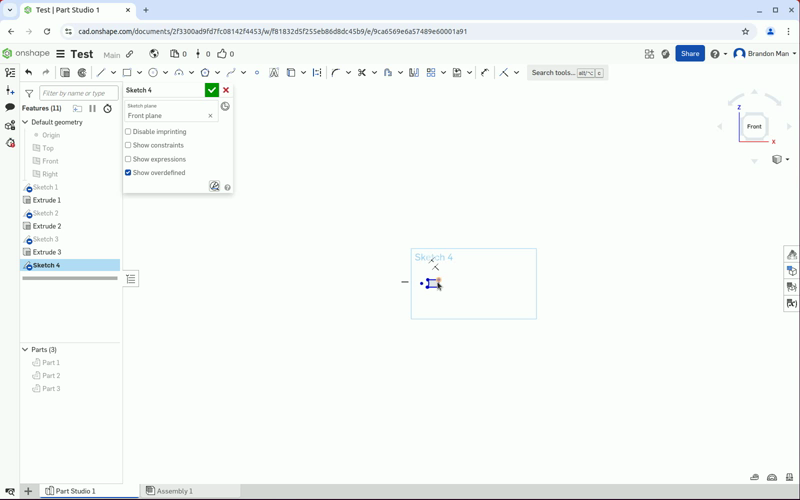
scroll(6)
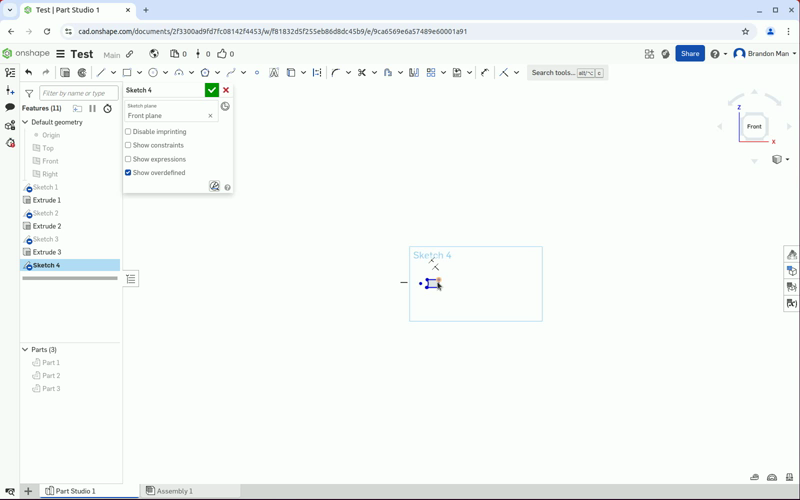
scroll(6)
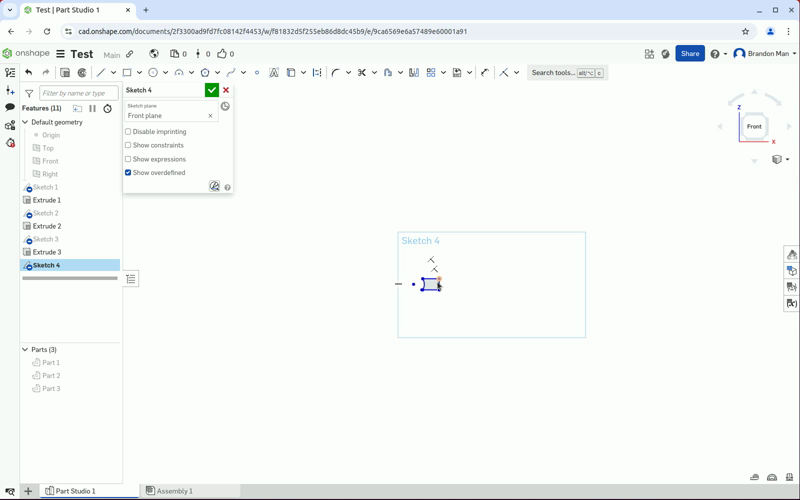
scroll(6)
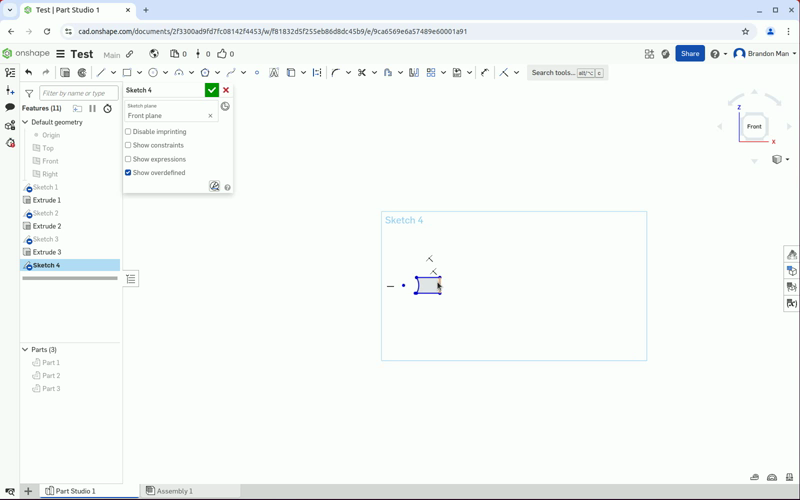
scroll(6)
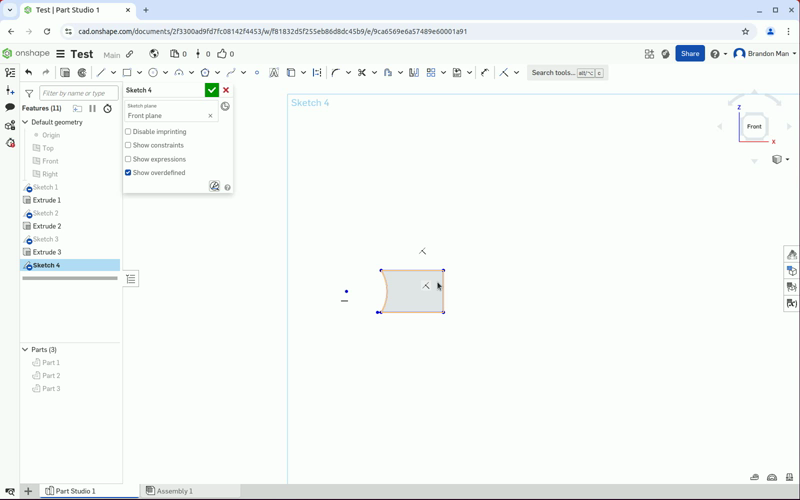
click(437, 281)
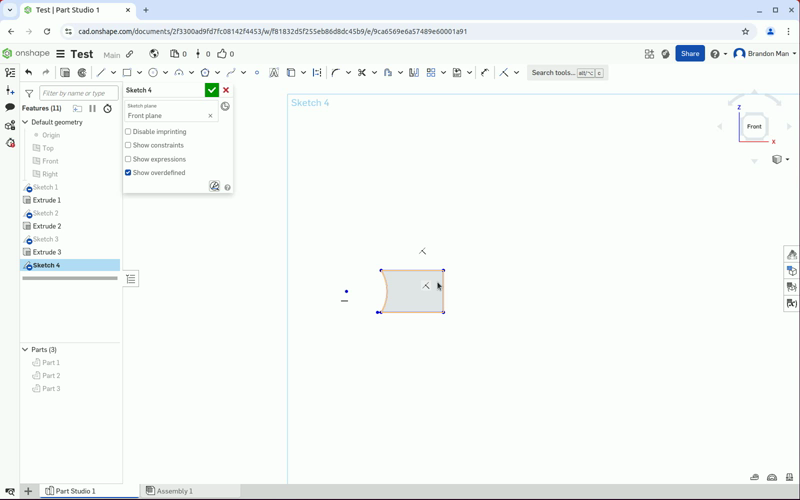
scroll(-6)
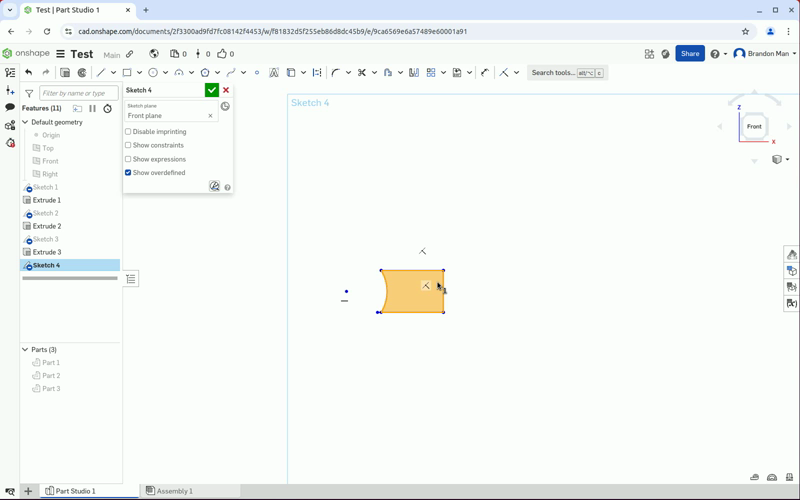
scroll(-6)
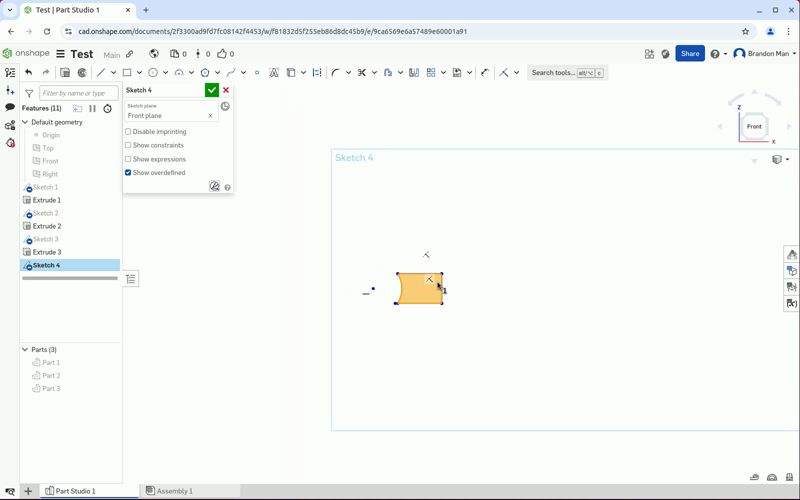
scroll(-6)
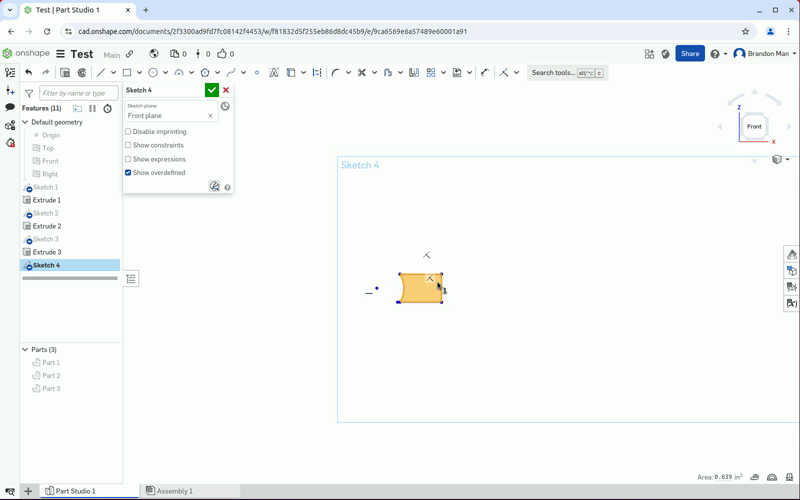
scroll(-6)
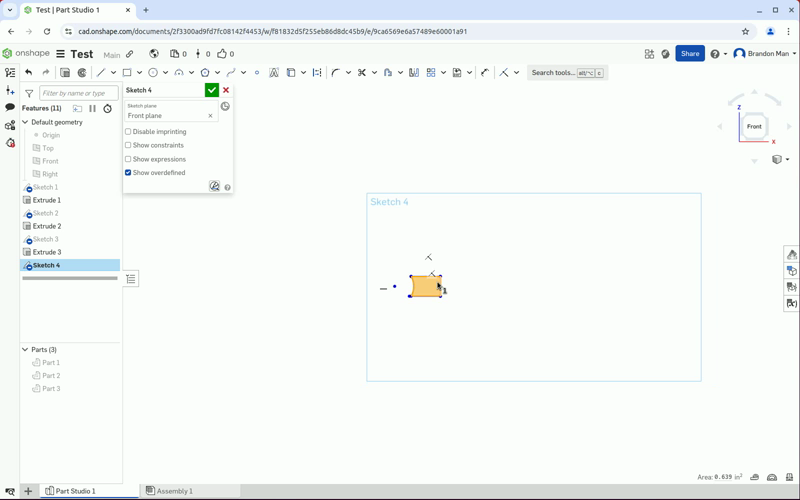
scroll(-6)
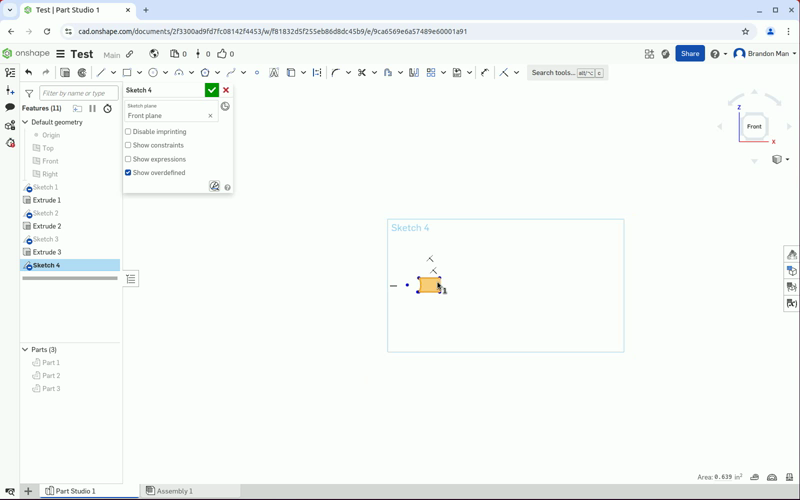
scroll(-6)
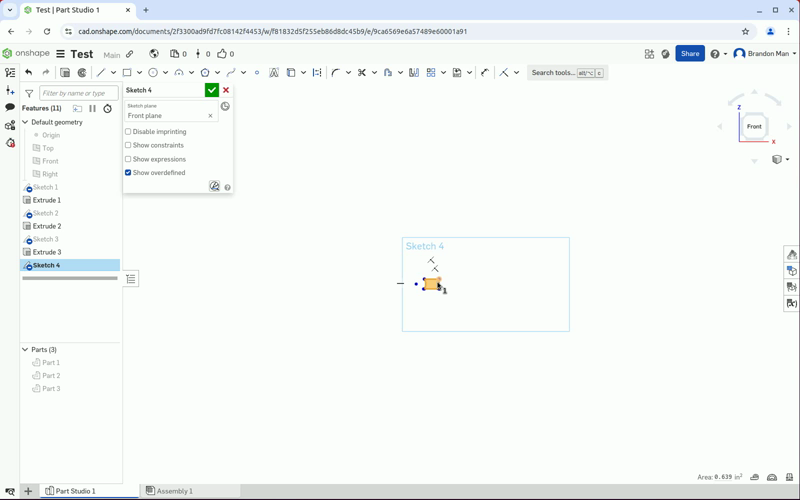
scroll(-6)
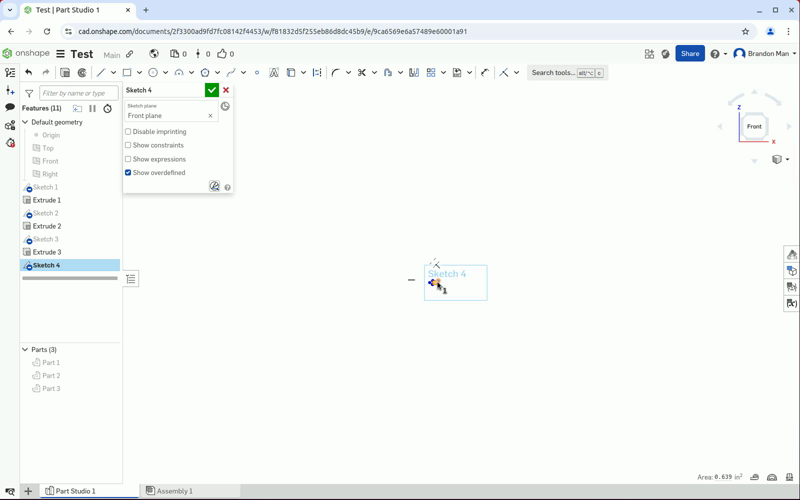
mouse_move(73, 352)
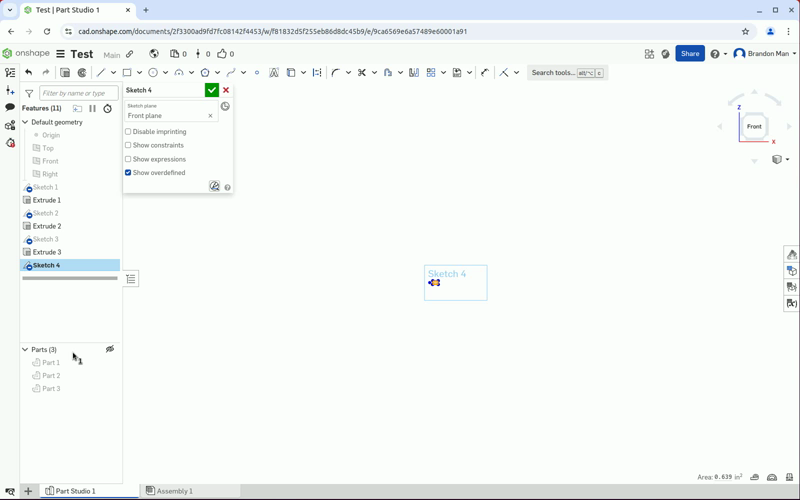
key(shift+y)
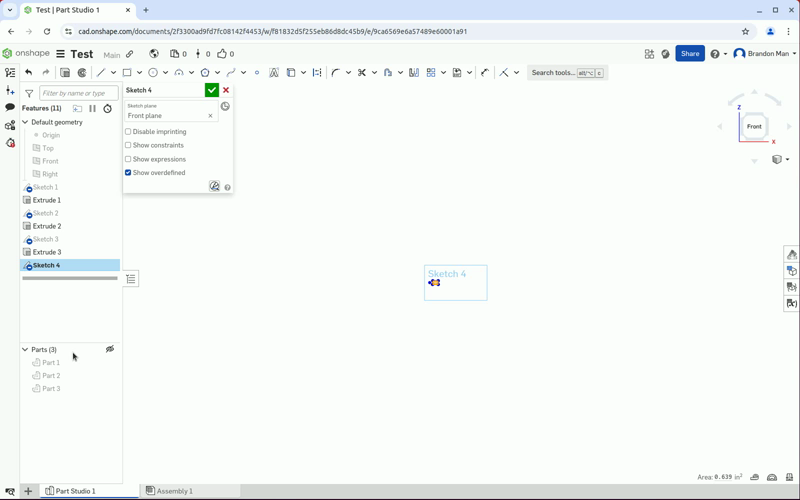
key(shift+e)
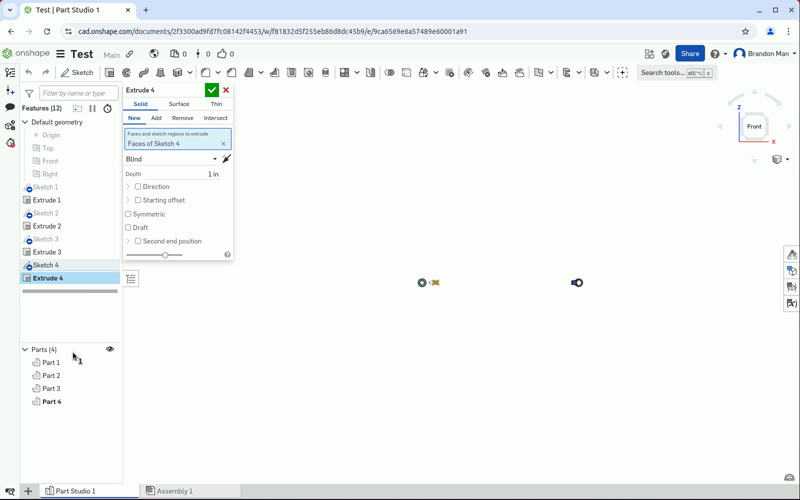
mouse_move(143, 106)
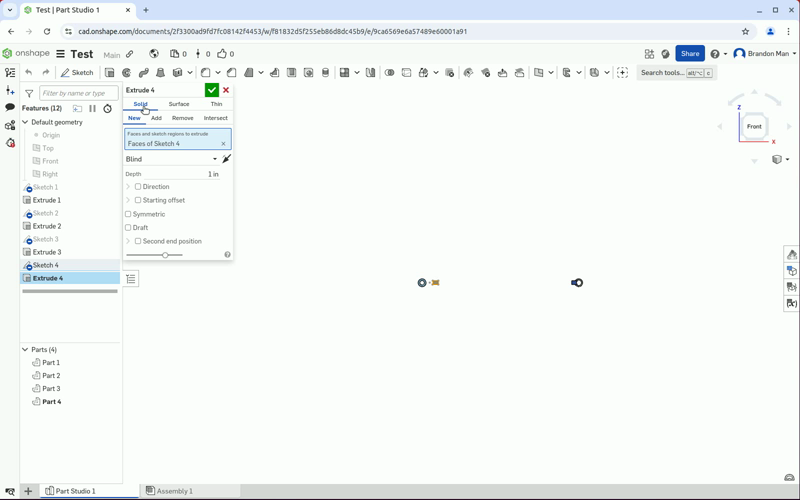
click(143, 106)
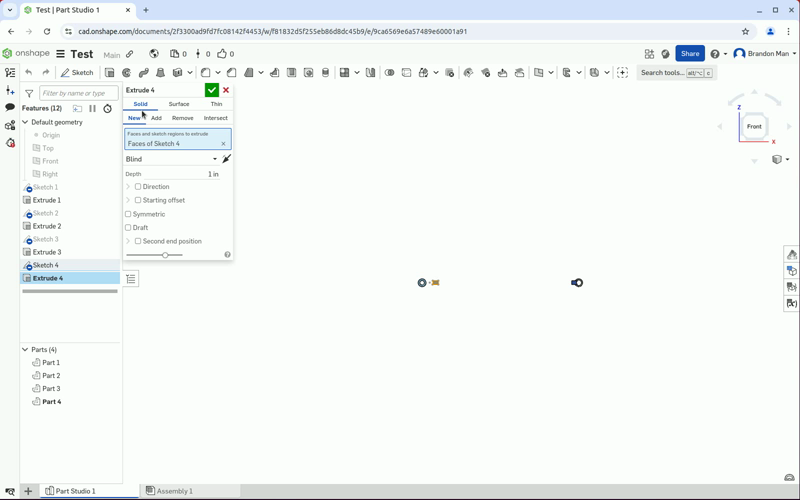
mouse_move(137, 120)
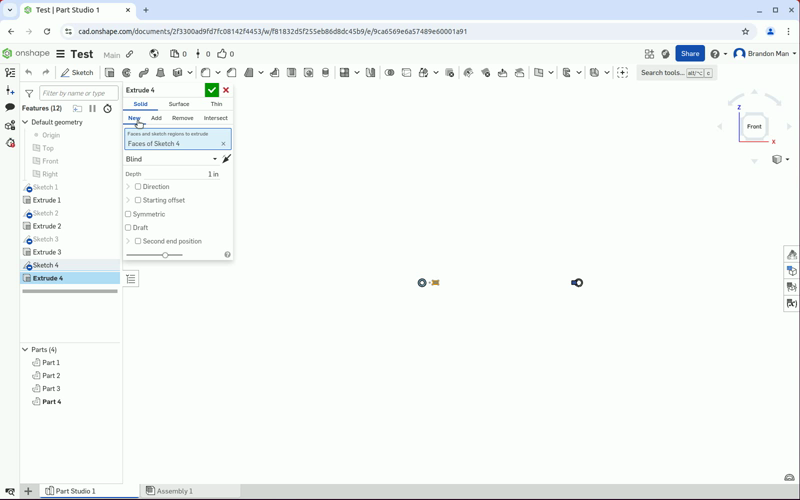
click(137, 120)
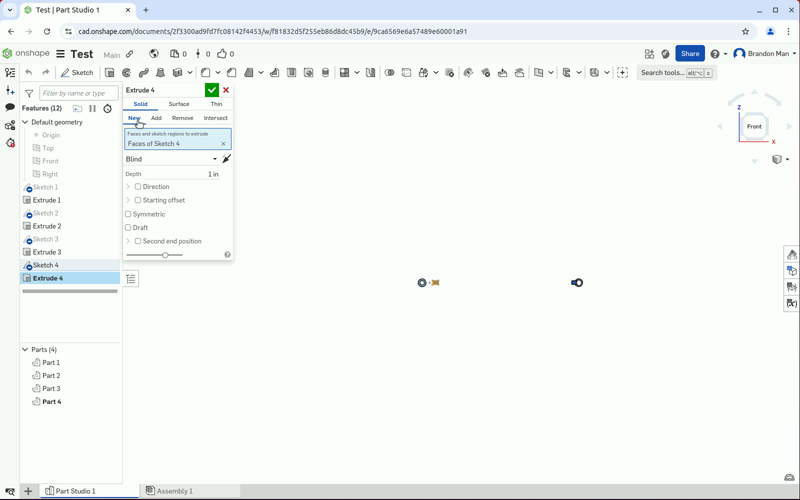
key(tab, 4)
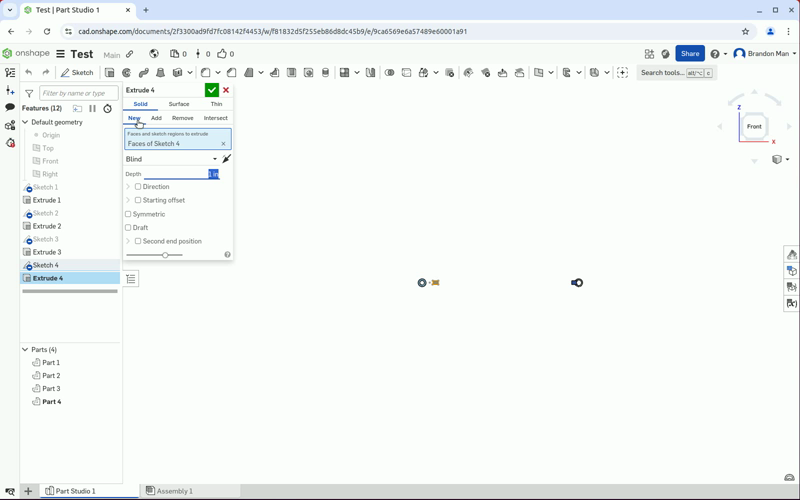
text(0.722)
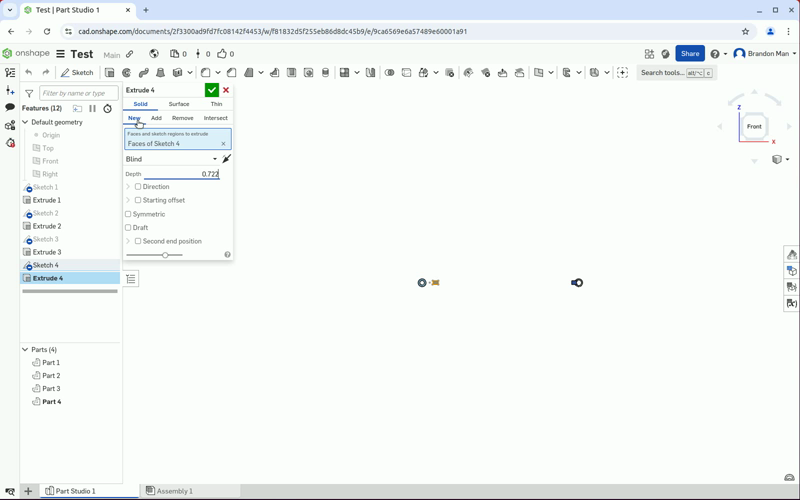
key(enter)
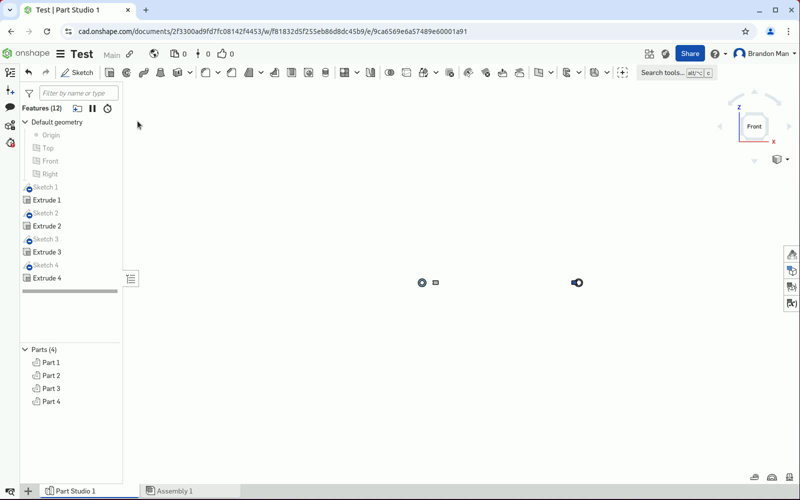
key(shift+h)
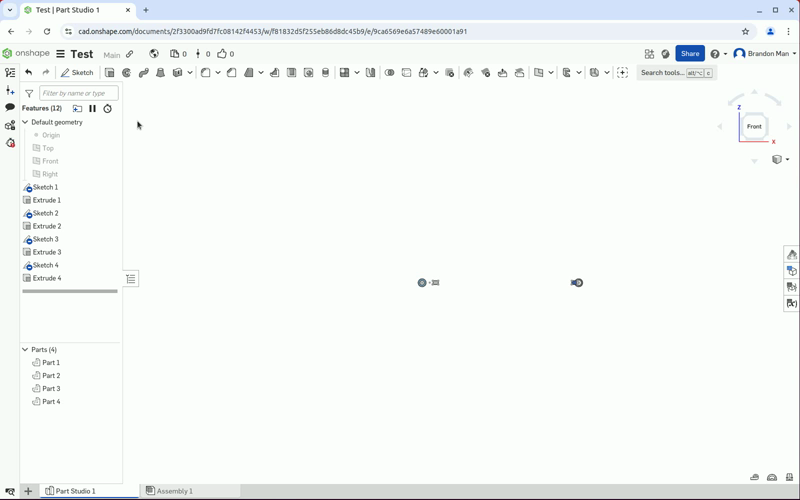
key(shift+h)
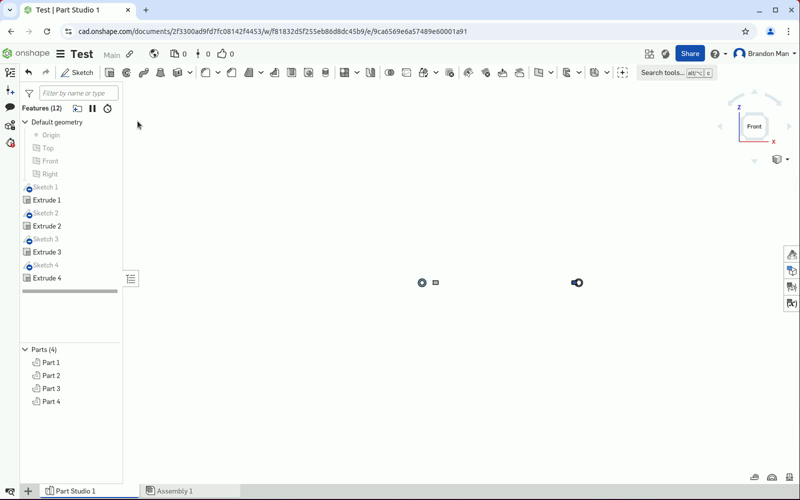
mouse_move(73, 189)
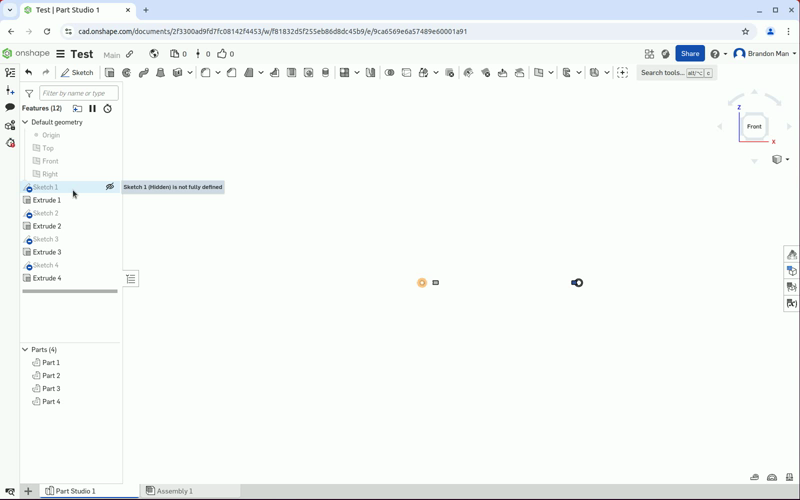
click(73, 189)
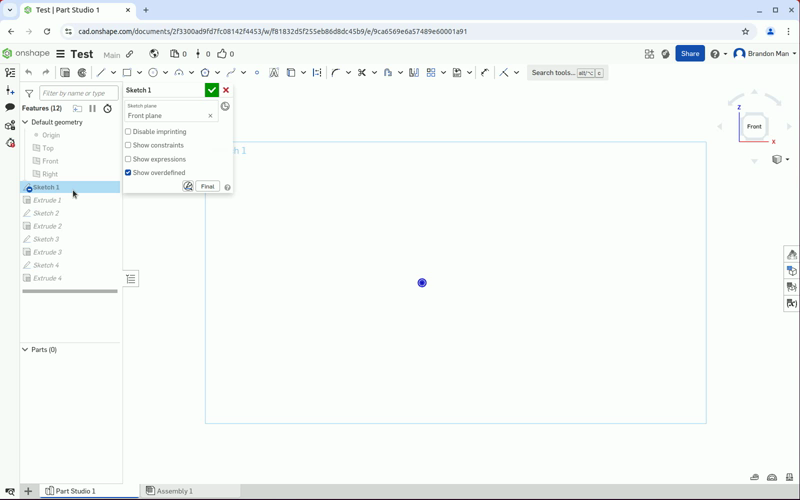
mouse_move(229, 92)
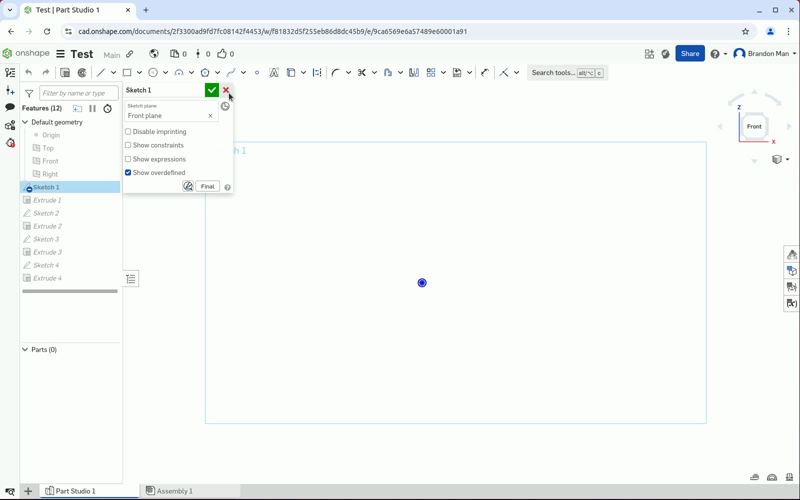
click(229, 92)
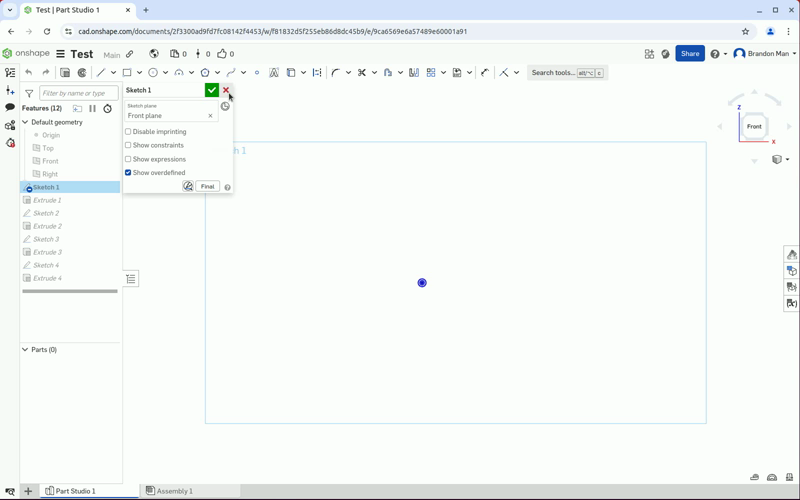
key(shift+s)
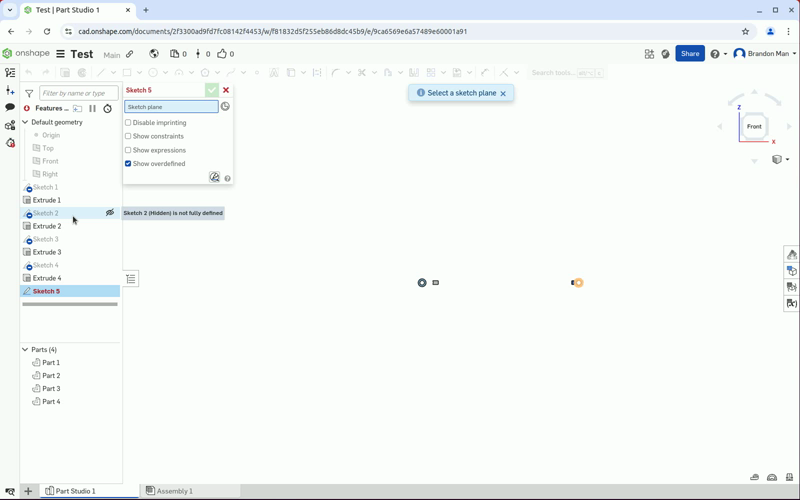
scroll(3)
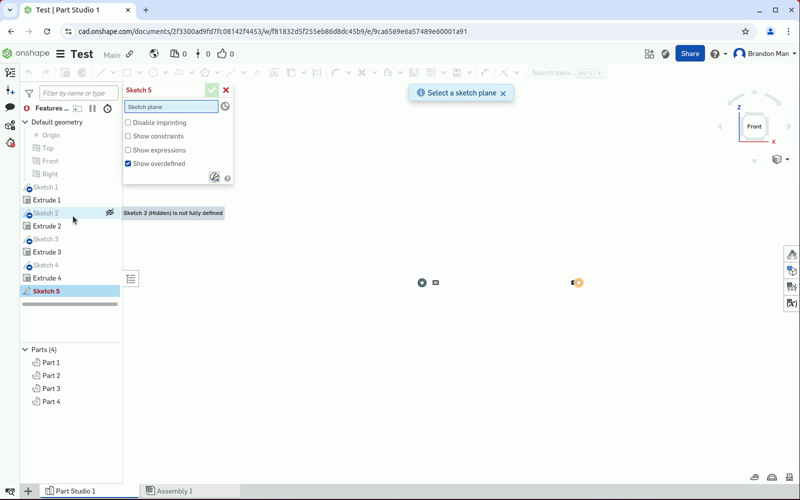
mouse_move(73, 163)
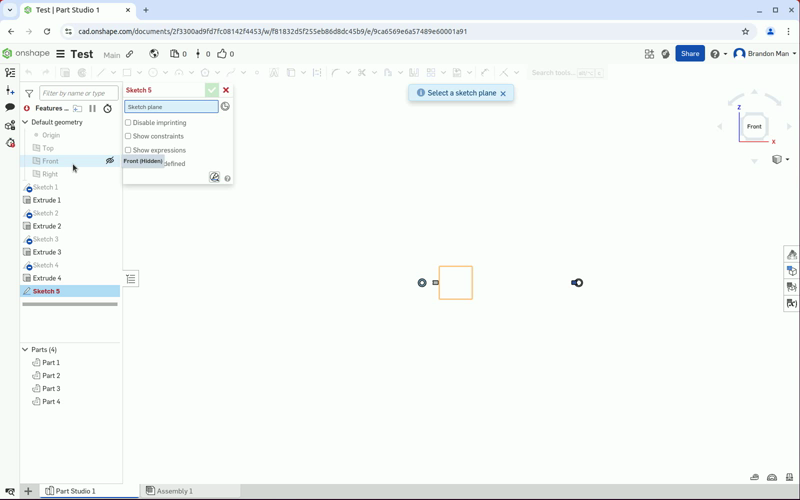
click(73, 163)
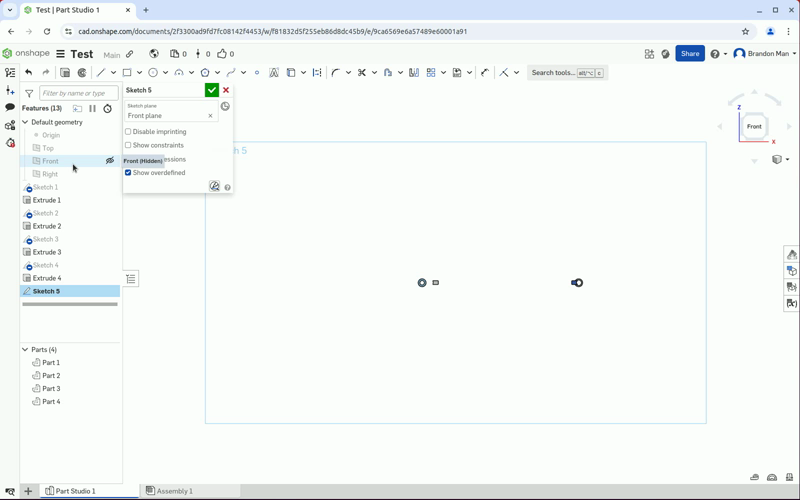
mouse_move(73, 352)
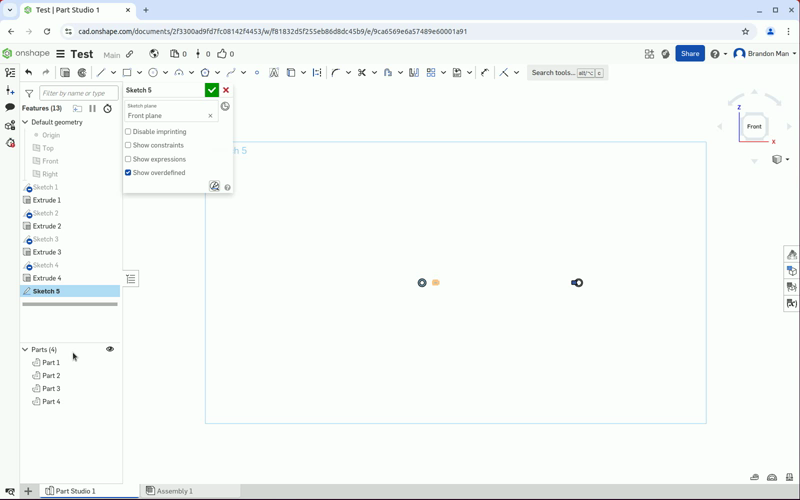
key(y)
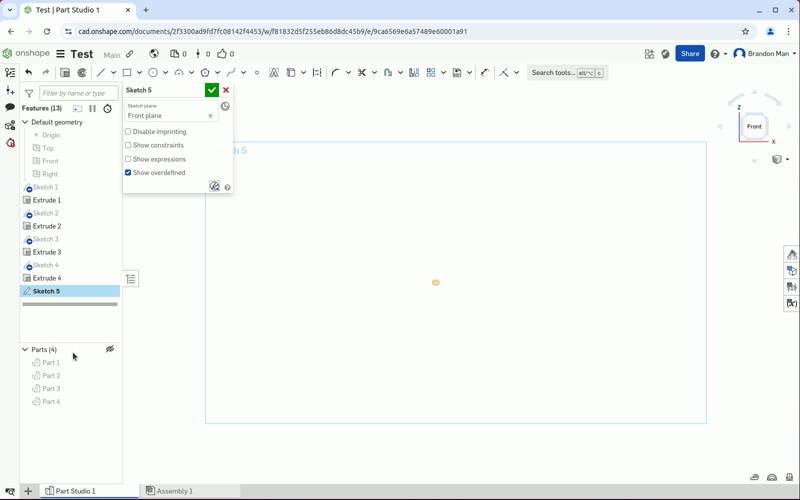
key(l)
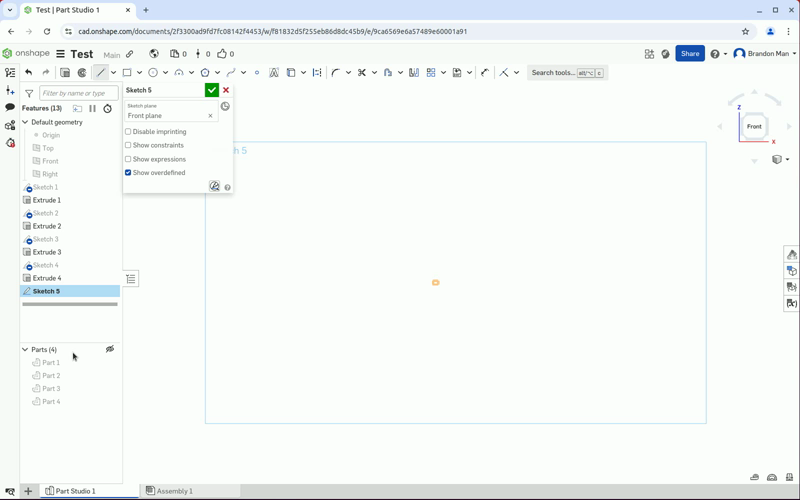
key_down(shift)
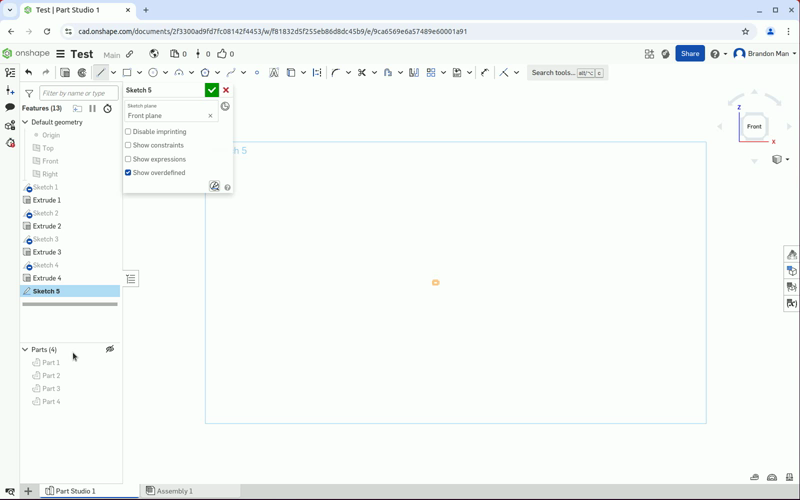
mouse_move(438, 284)
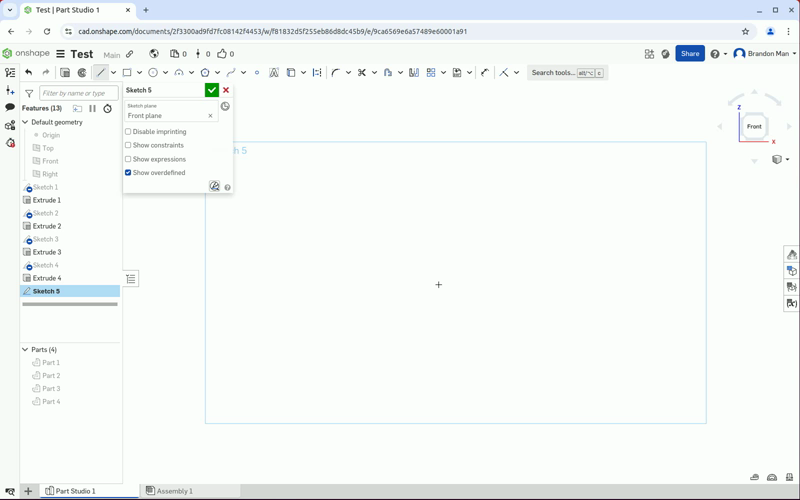
click(438, 284)
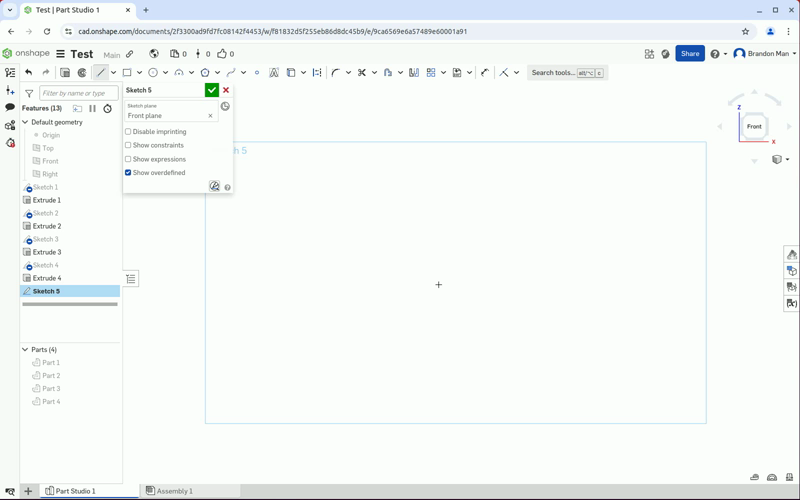
key_up(shift)
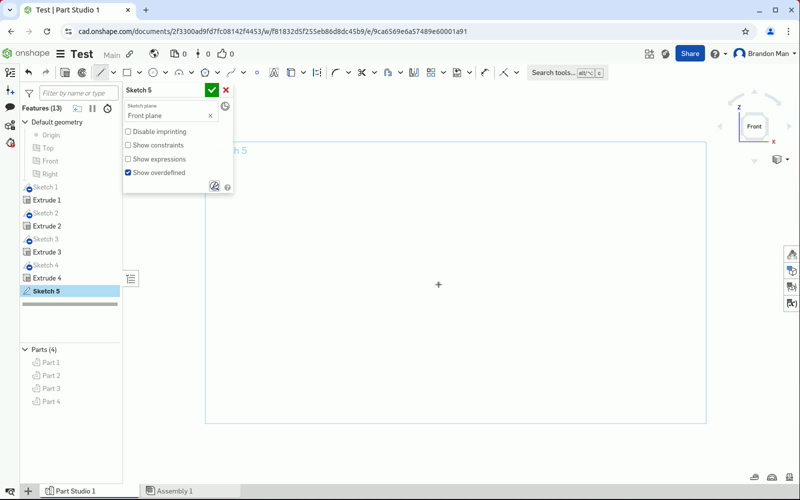
key_down(shift)
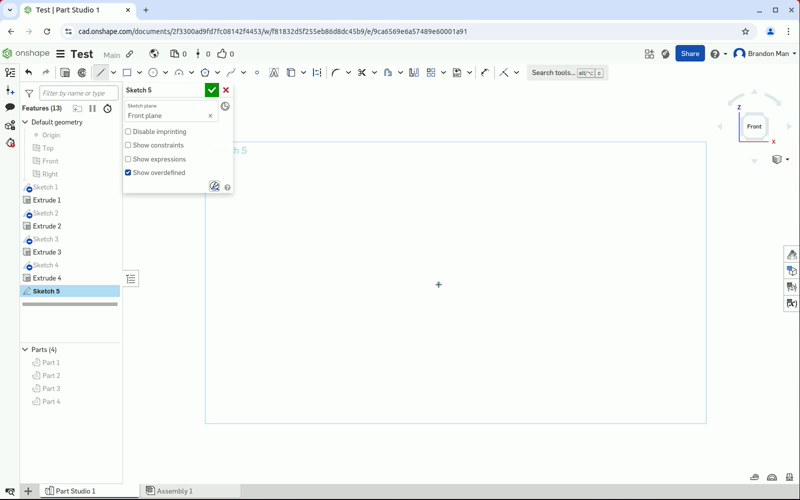
mouse_move(468, 284)
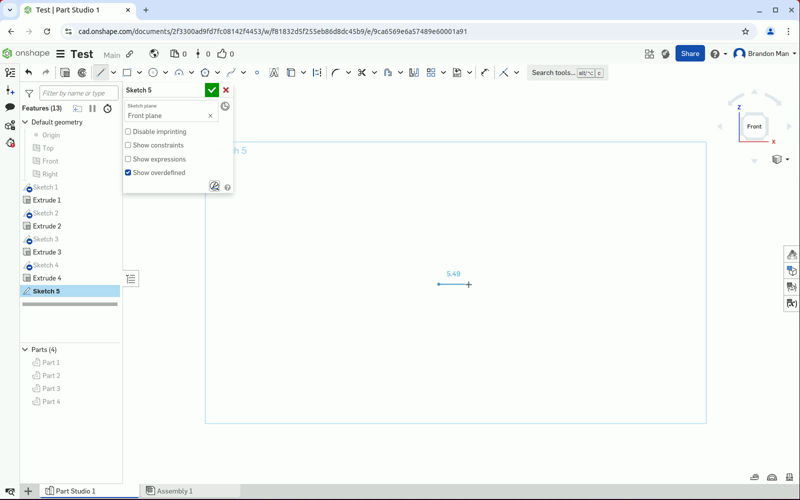
mouse_move(442, 286)
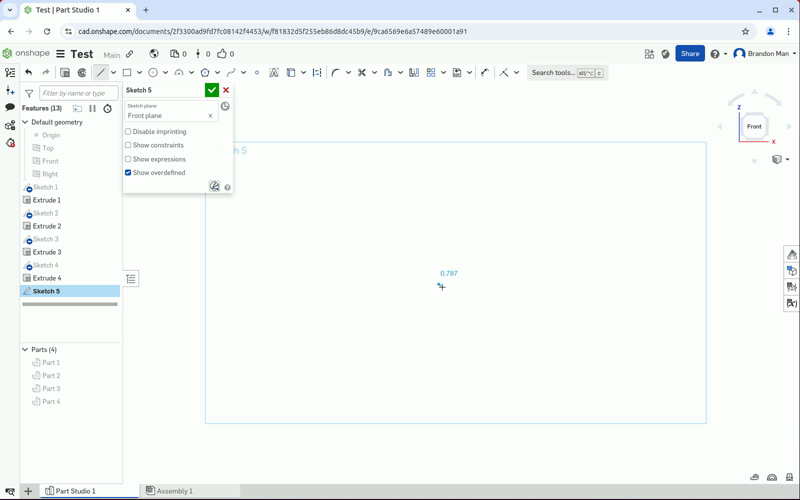
scroll(6)
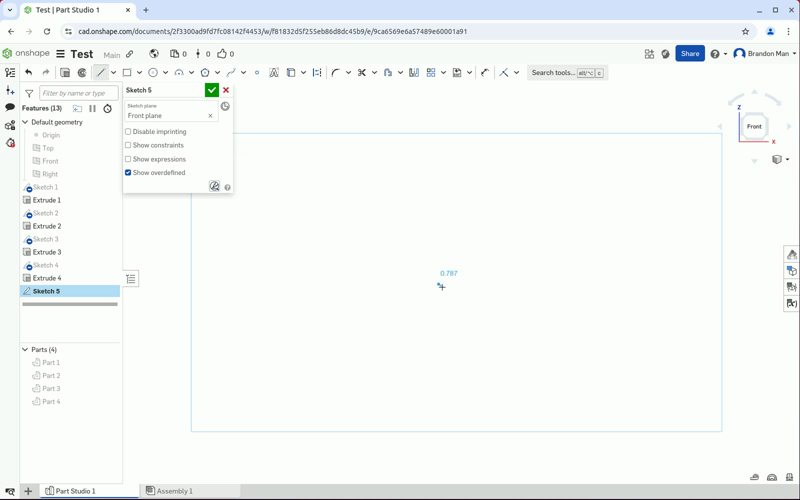
scroll(6)
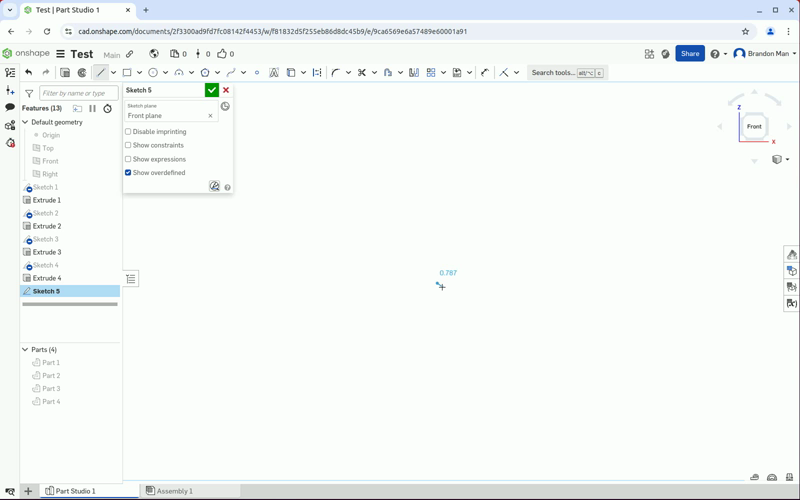
scroll(6)
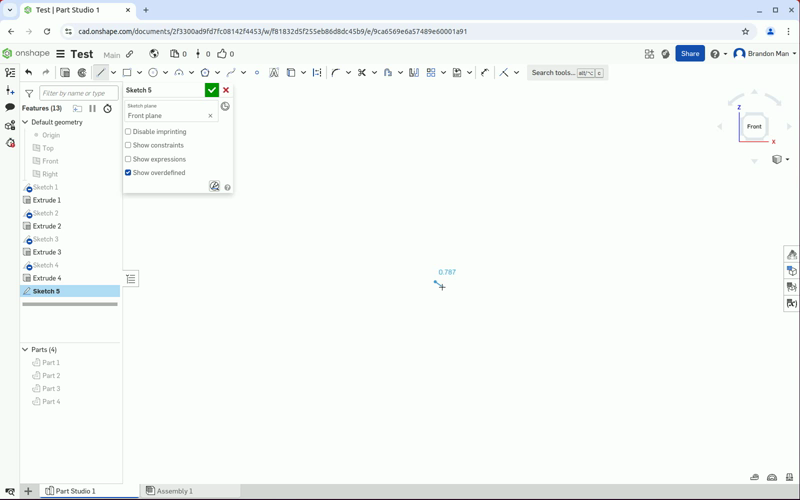
scroll(6)
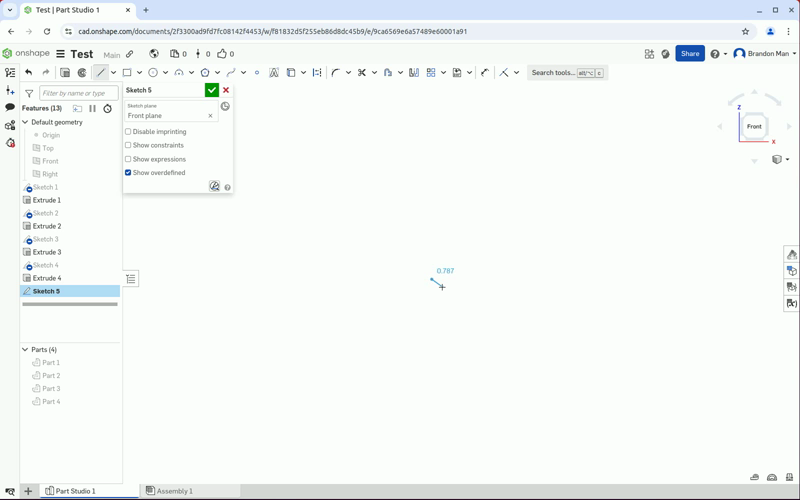
scroll(6)
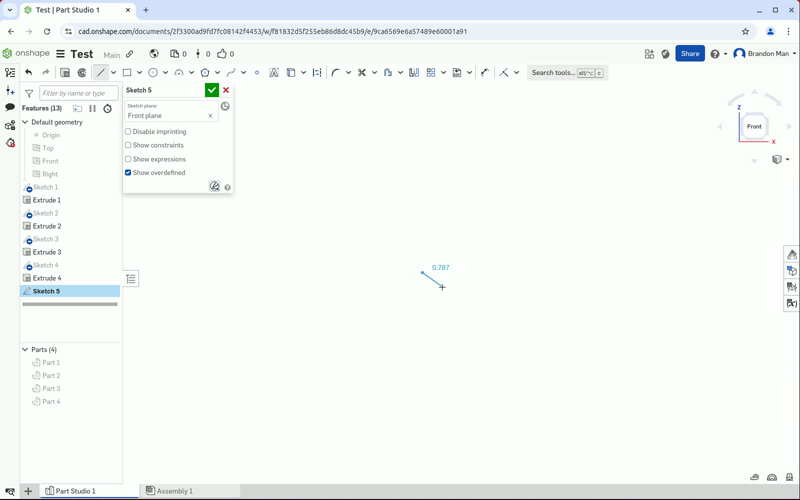
scroll(6)
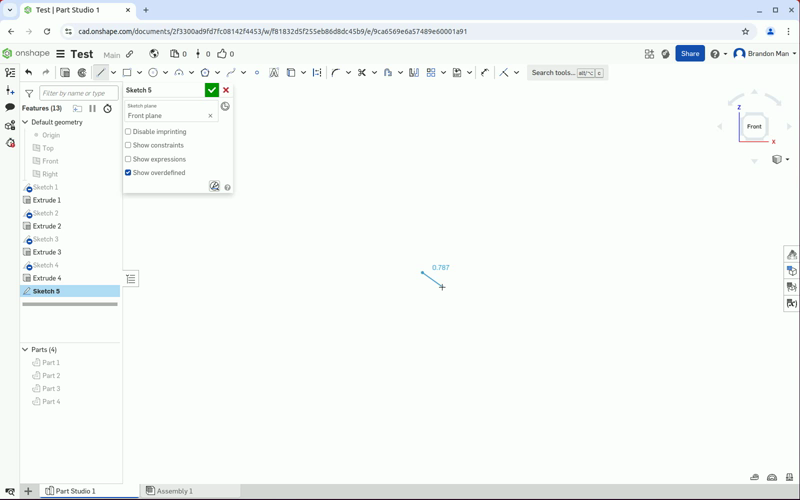
scroll(6)
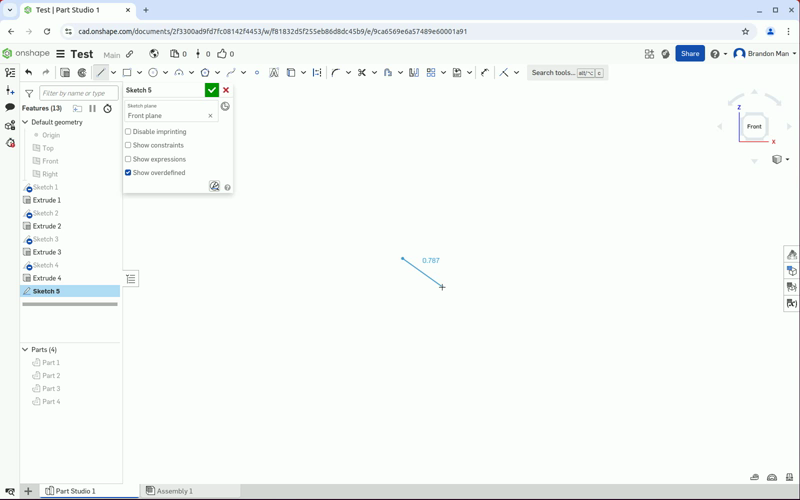
click(442, 286)
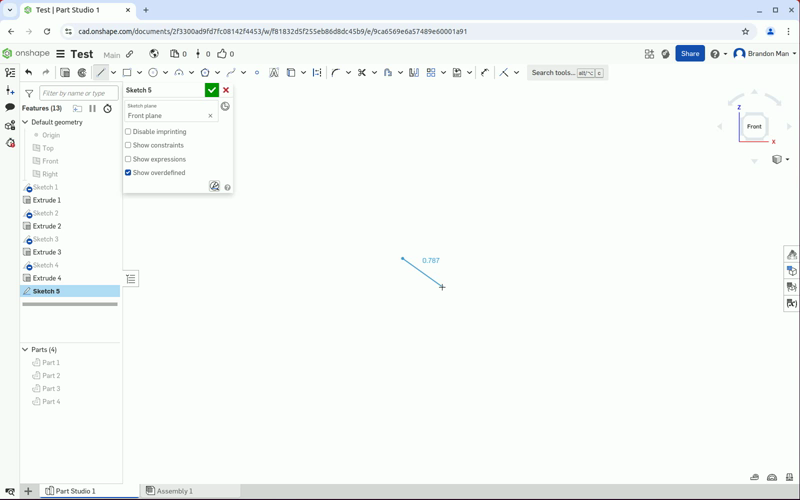
scroll(-6)
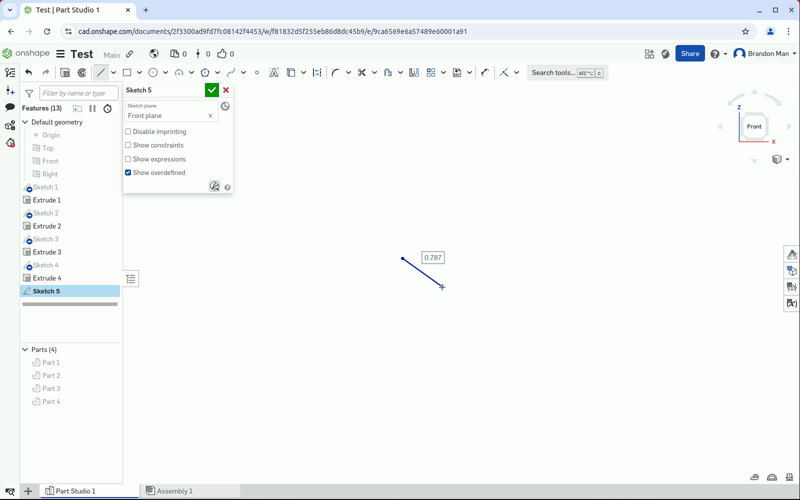
scroll(-6)
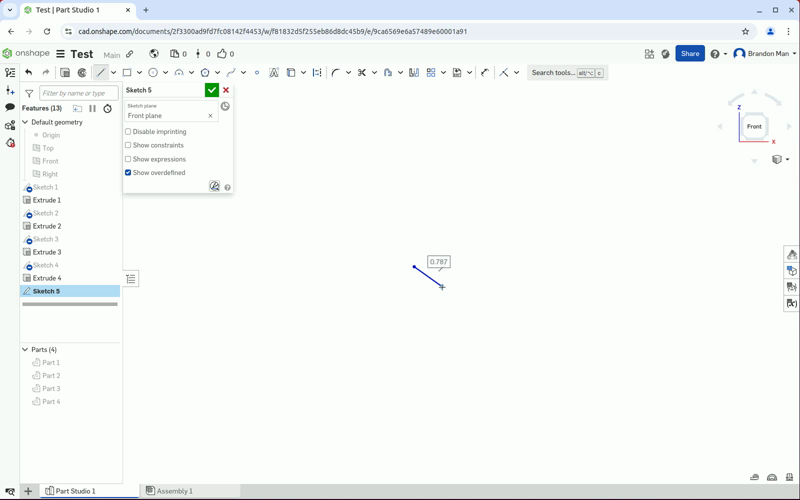
scroll(-6)
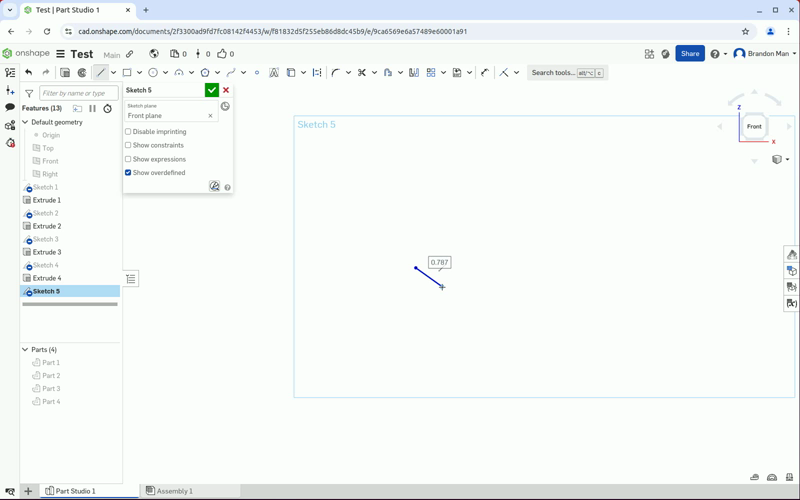
scroll(-6)
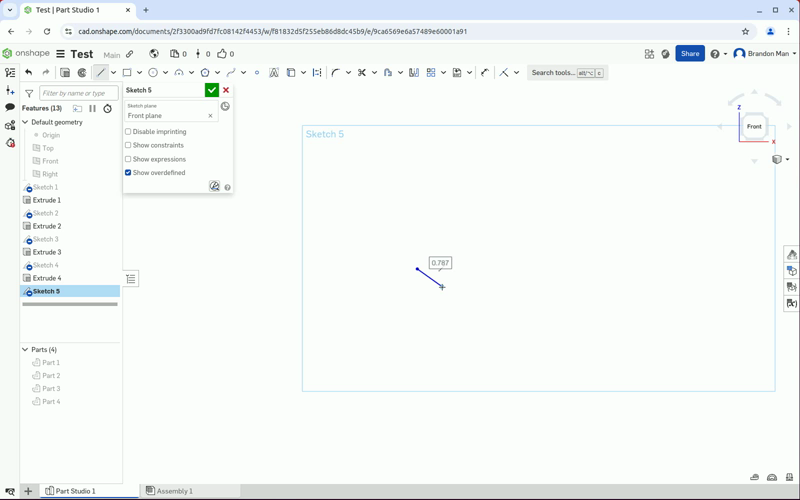
scroll(-6)
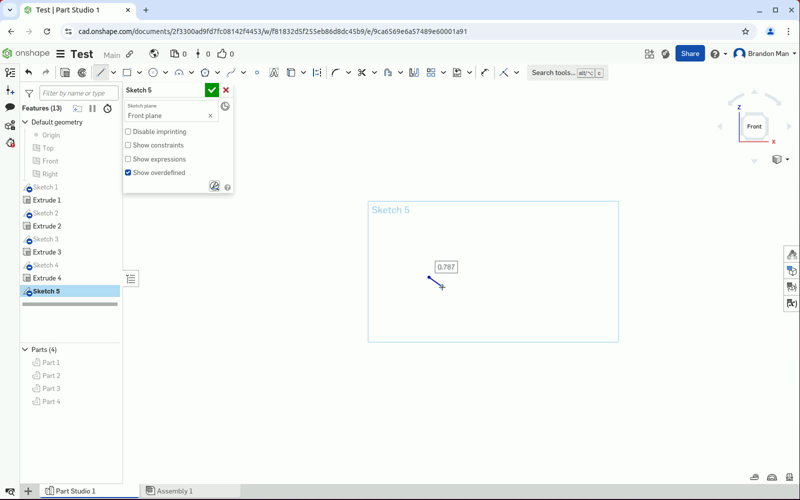
scroll(-6)
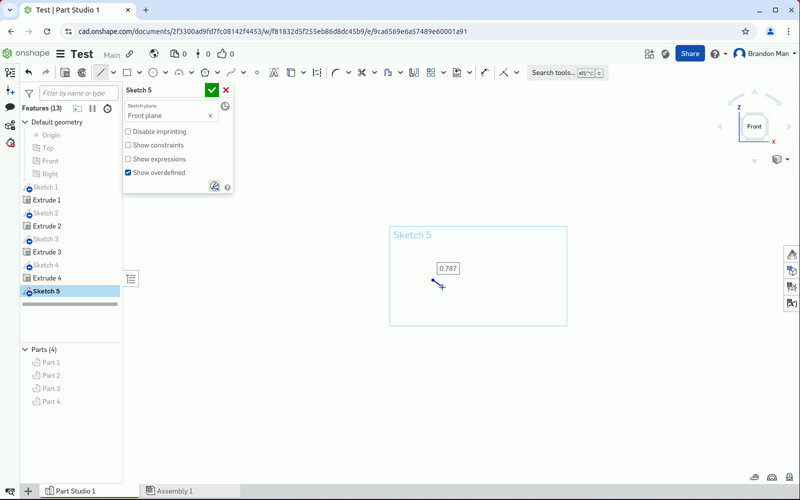
scroll(-6)
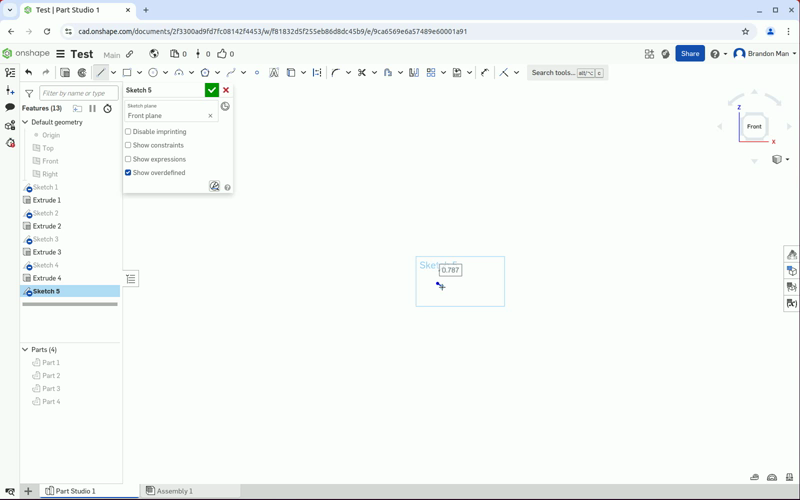
key_up(shift)
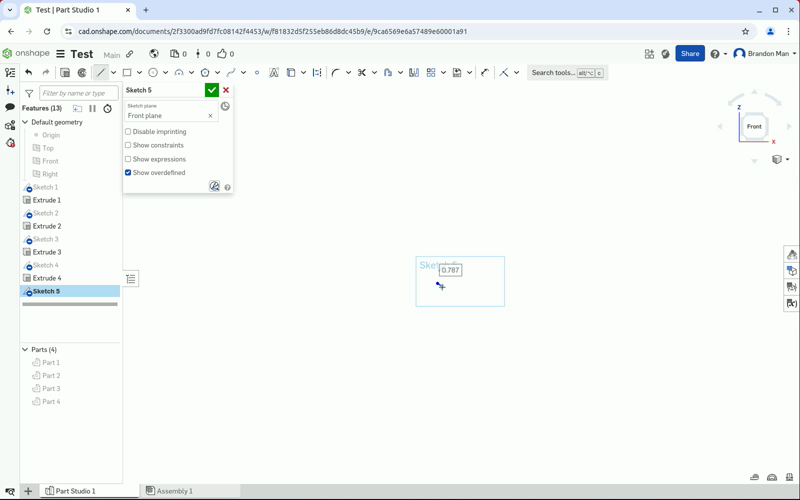
key_down(shift)
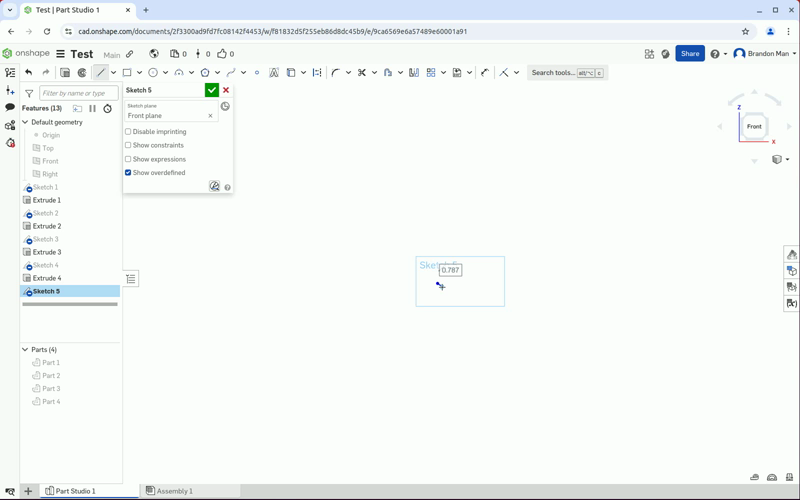
mouse_move(558, 286)
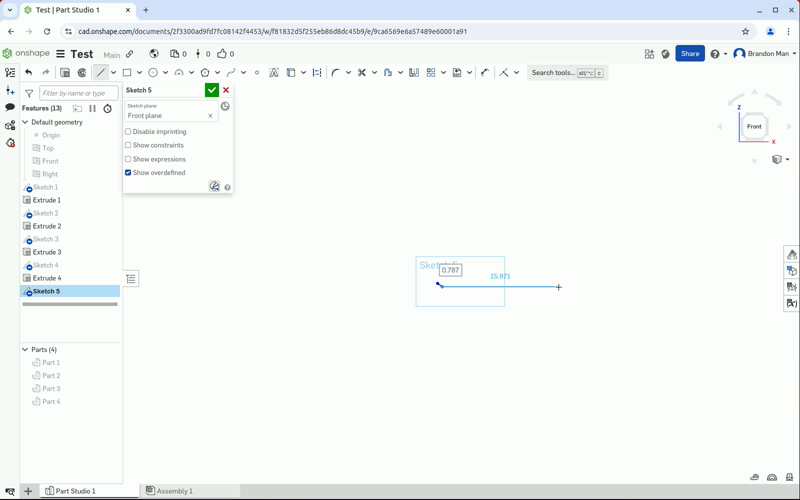
click(558, 286)
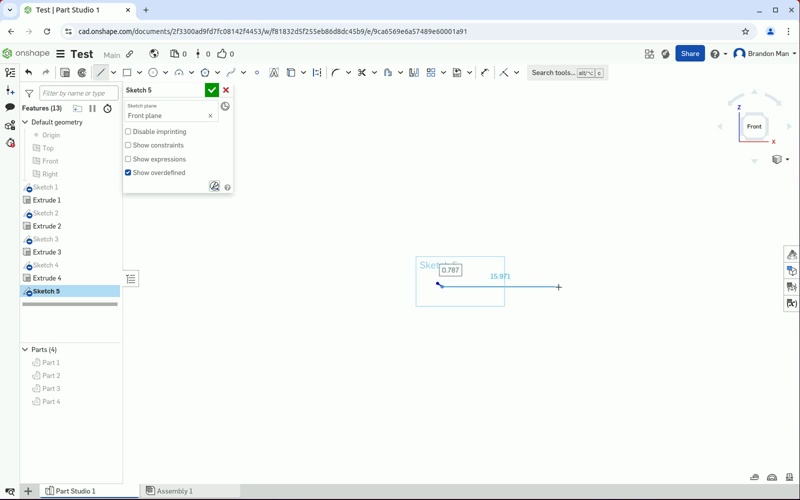
key_up(shift)
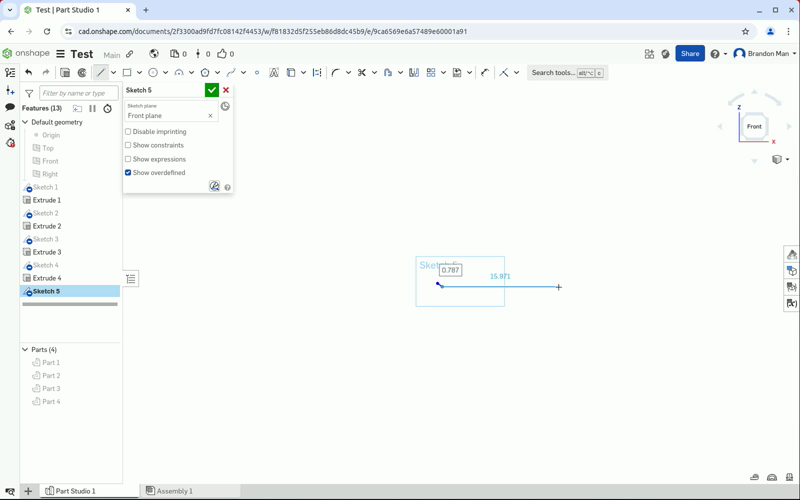
key_down(shift)
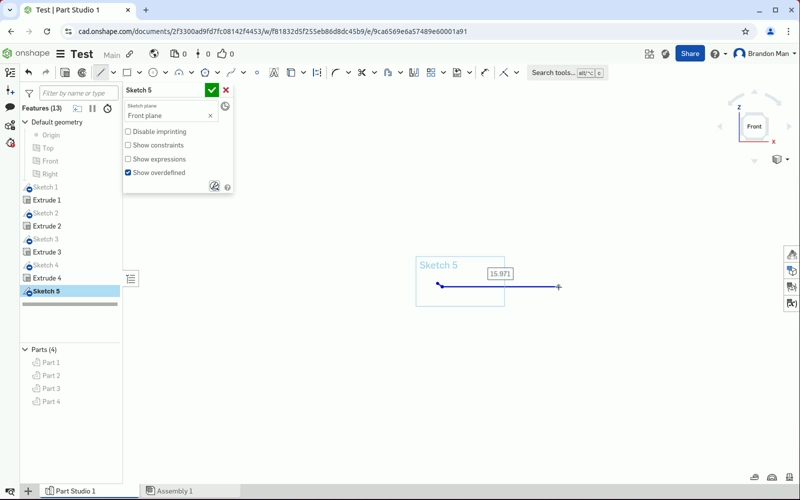
mouse_move(588, 286)
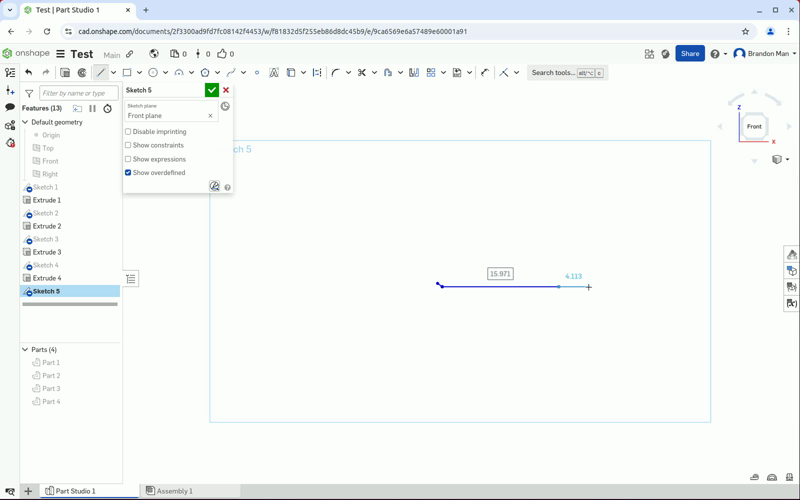
mouse_move(563, 284)
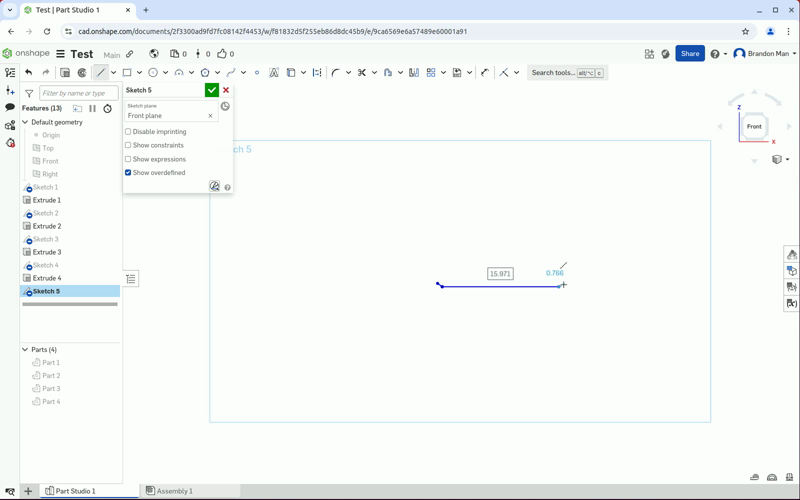
scroll(6)
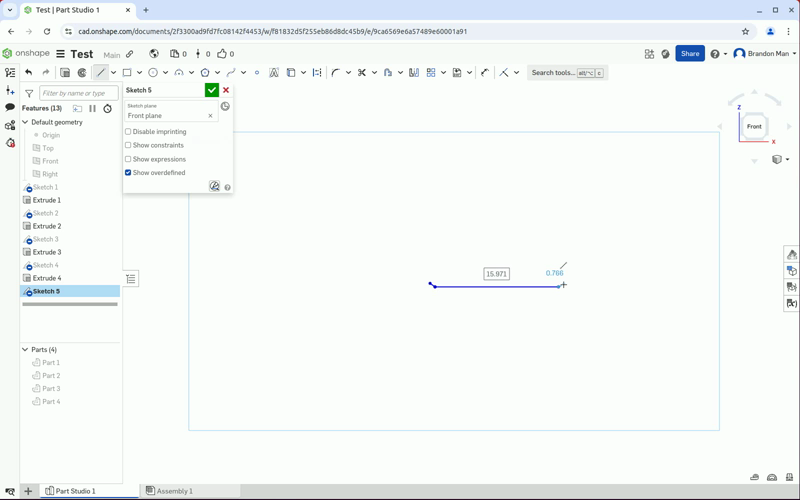
scroll(6)
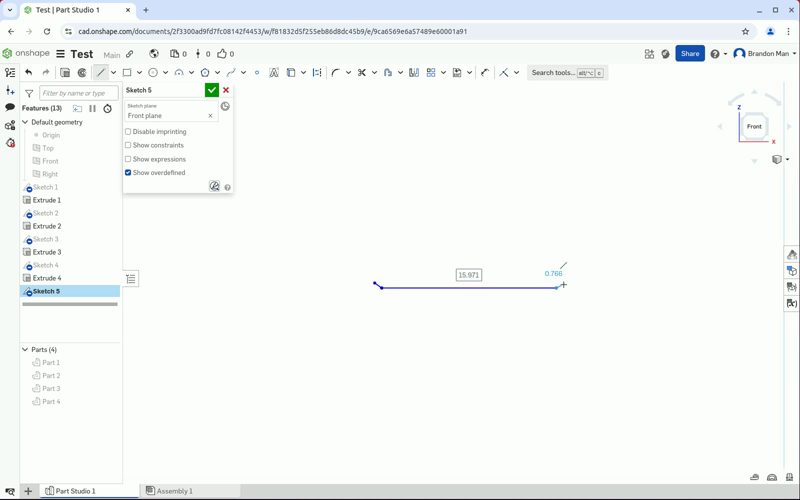
scroll(6)
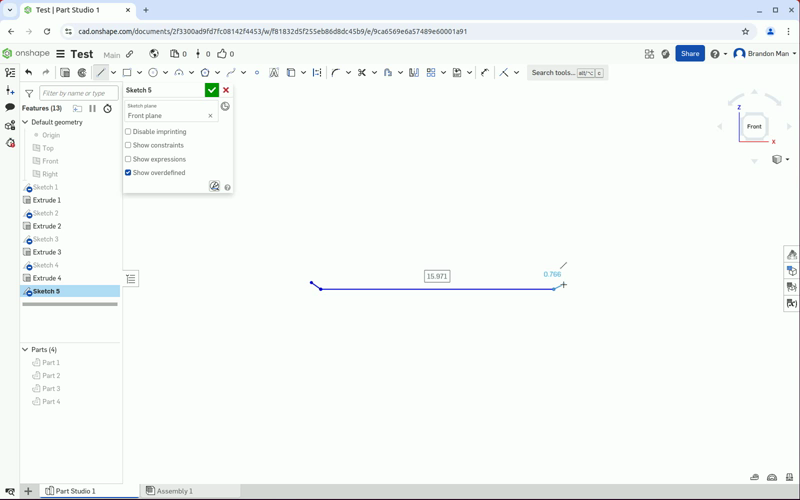
scroll(6)
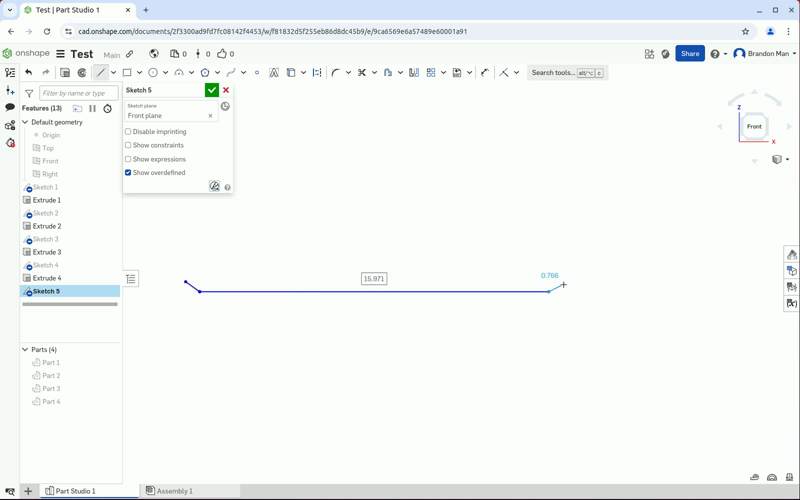
scroll(6)
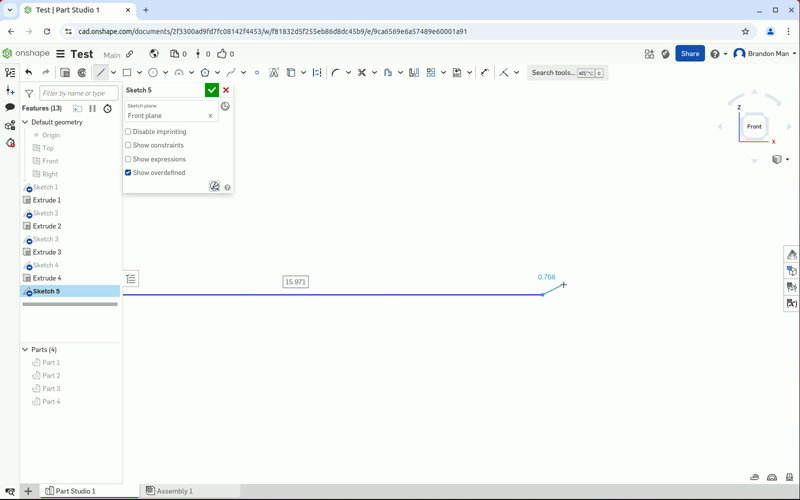
scroll(6)
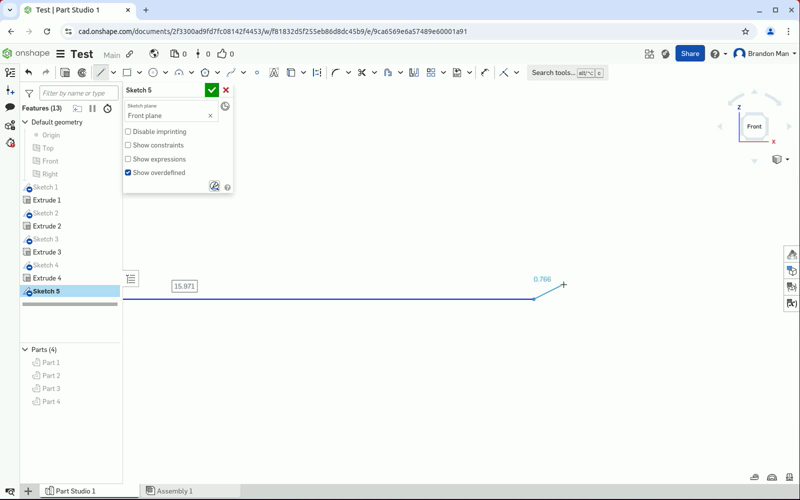
scroll(6)
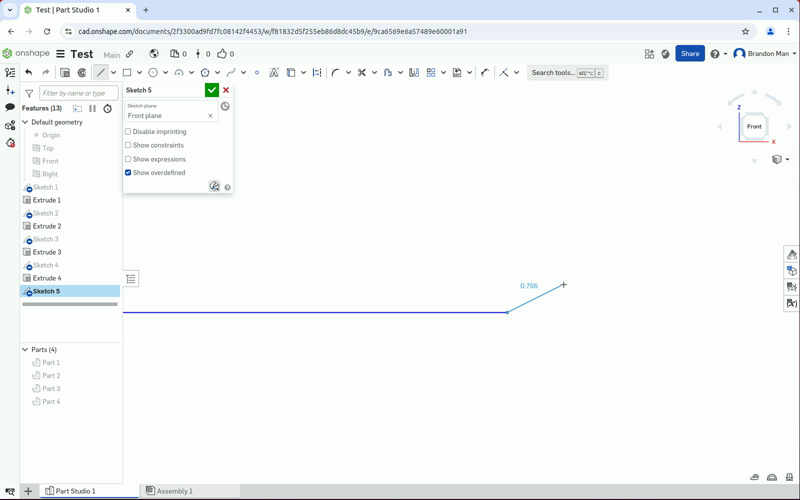
click(563, 284)
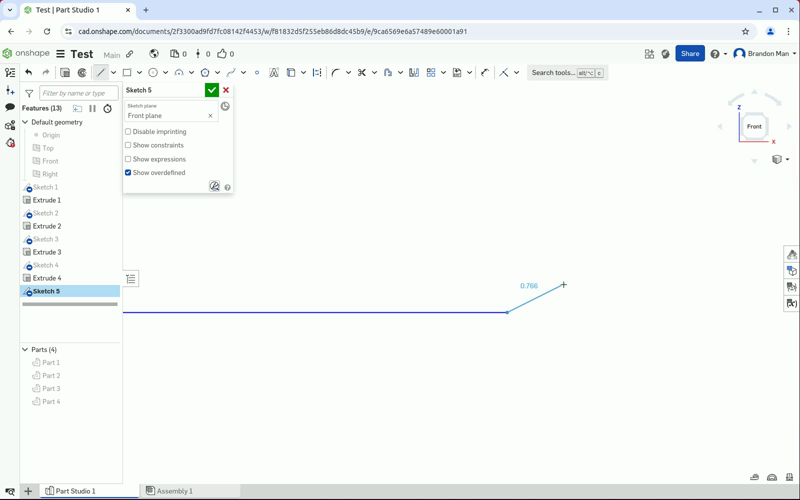
scroll(-6)
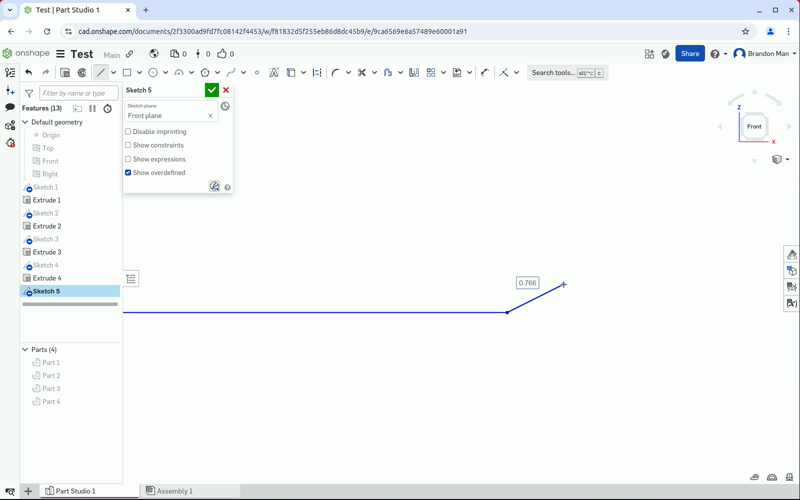
scroll(-6)
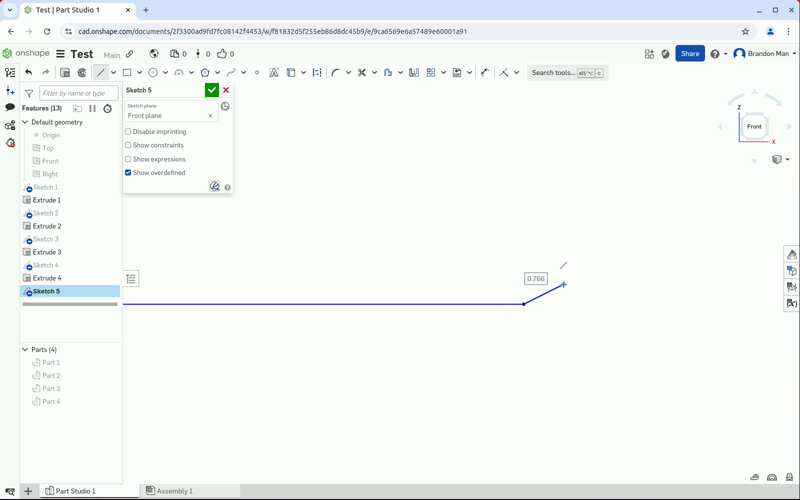
scroll(-6)
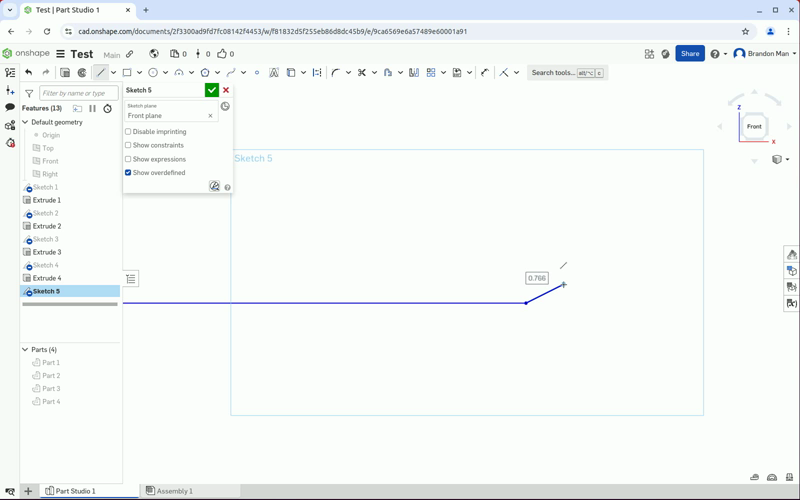
scroll(-6)
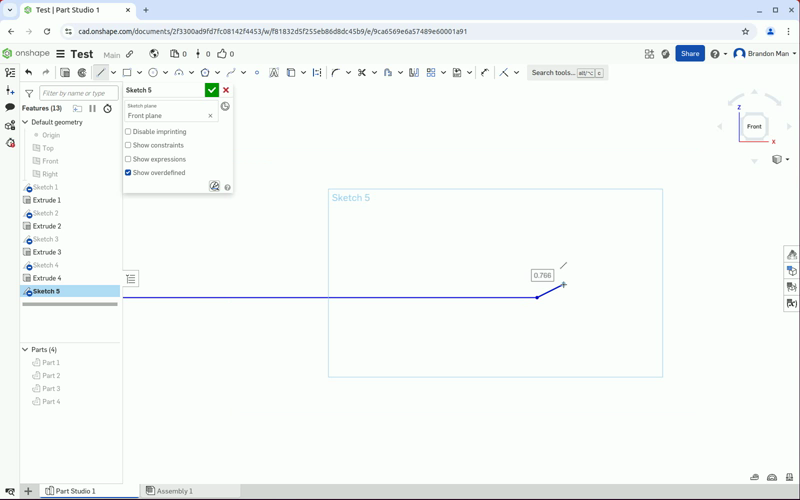
scroll(-6)
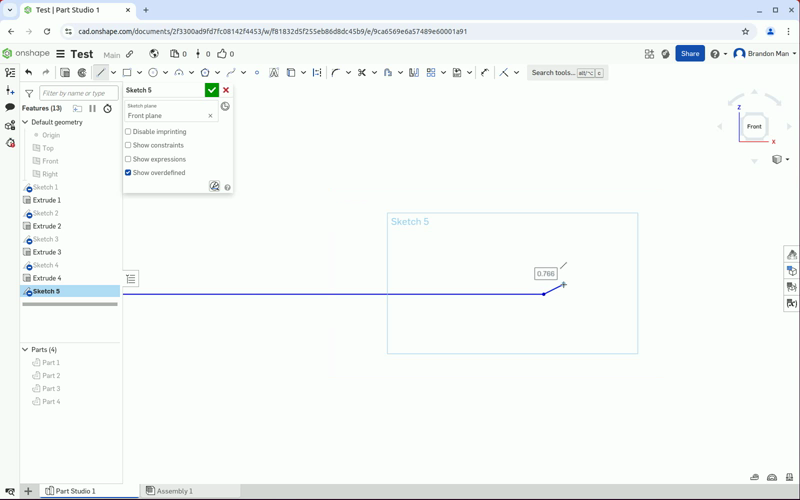
scroll(-6)
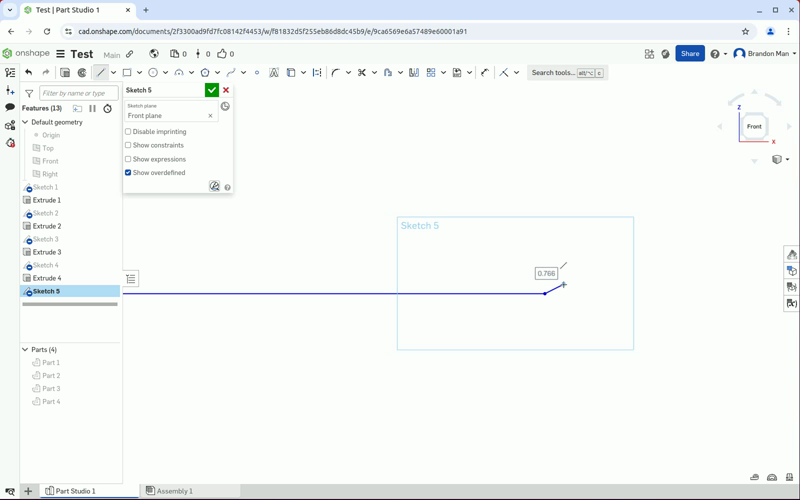
scroll(-6)
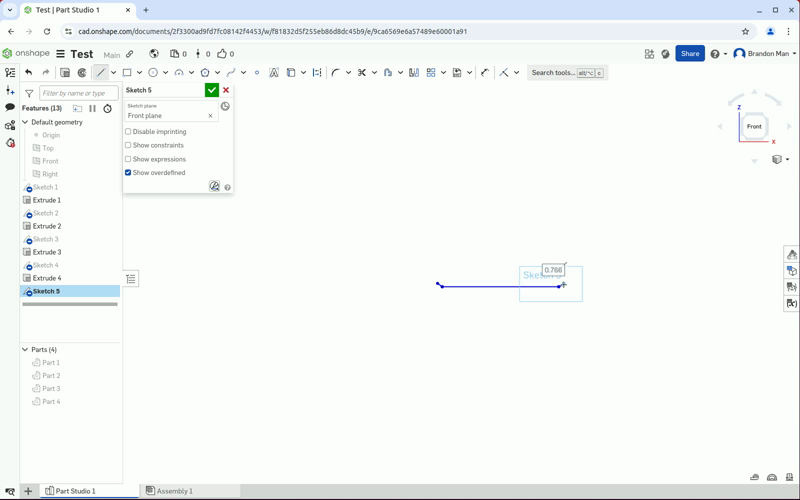
key_up(shift)
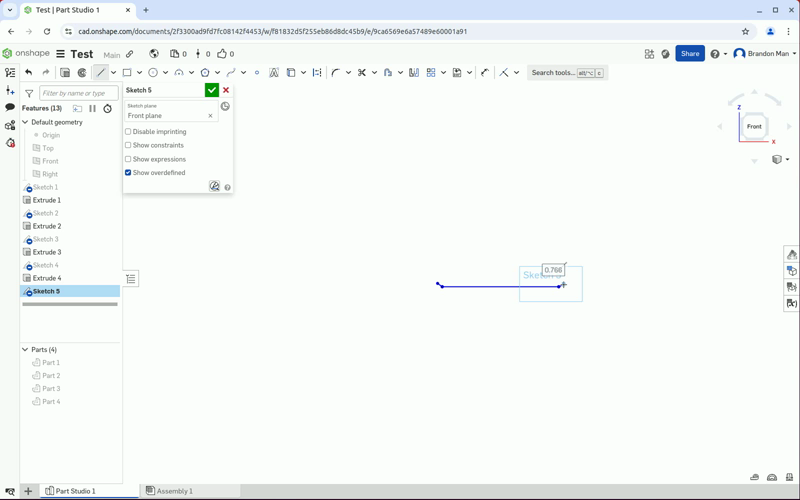
key_down(shift)
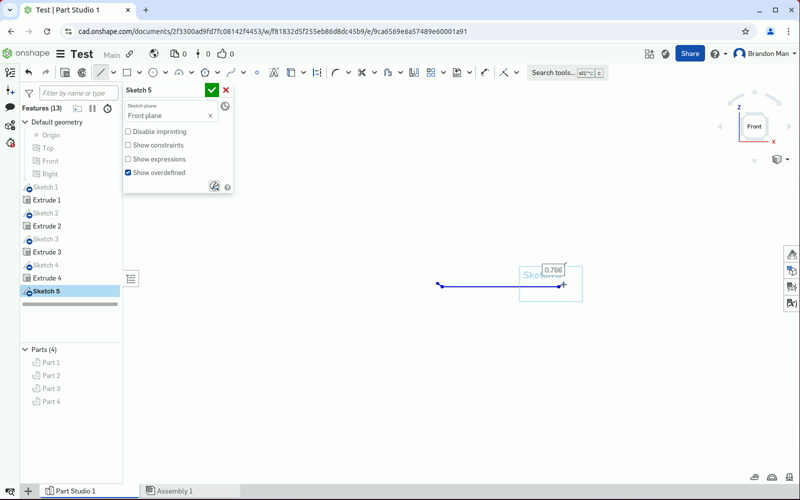
mouse_move(589, 284)
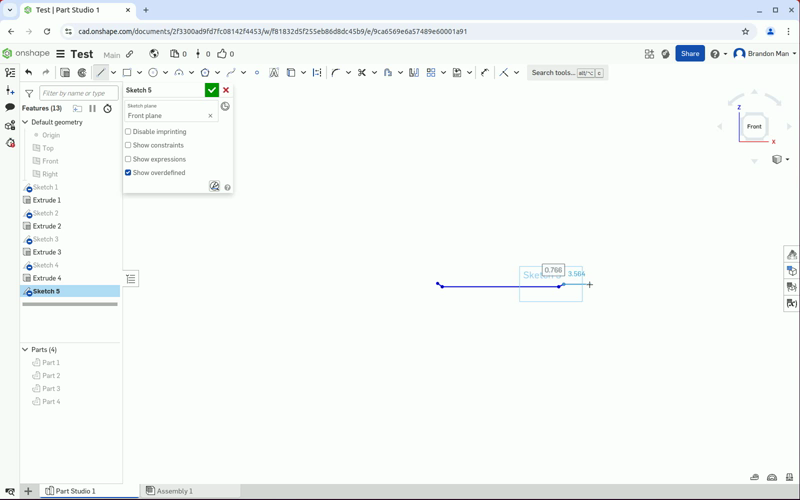
mouse_move(563, 281)
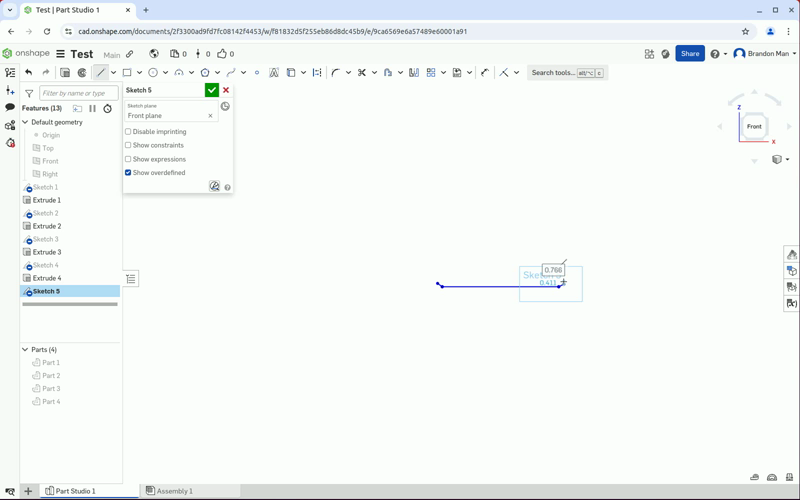
scroll(6)
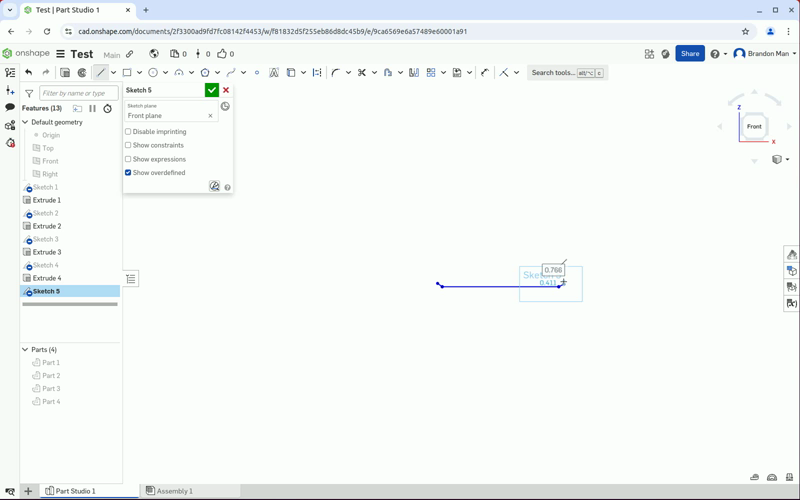
scroll(6)
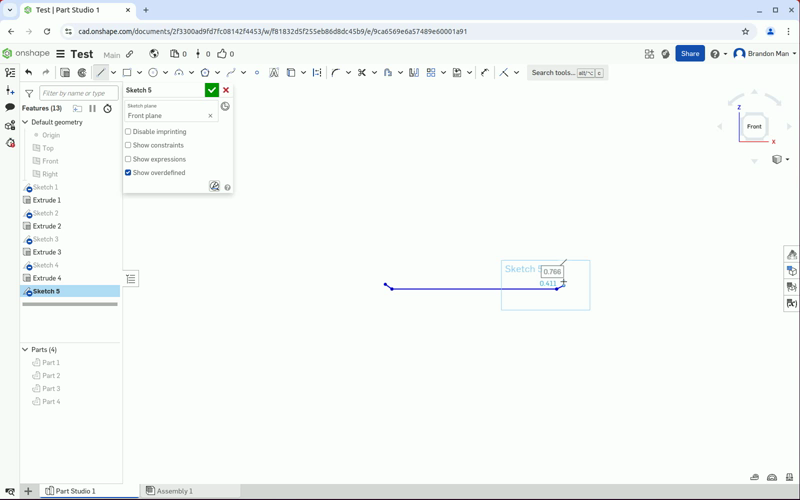
scroll(6)
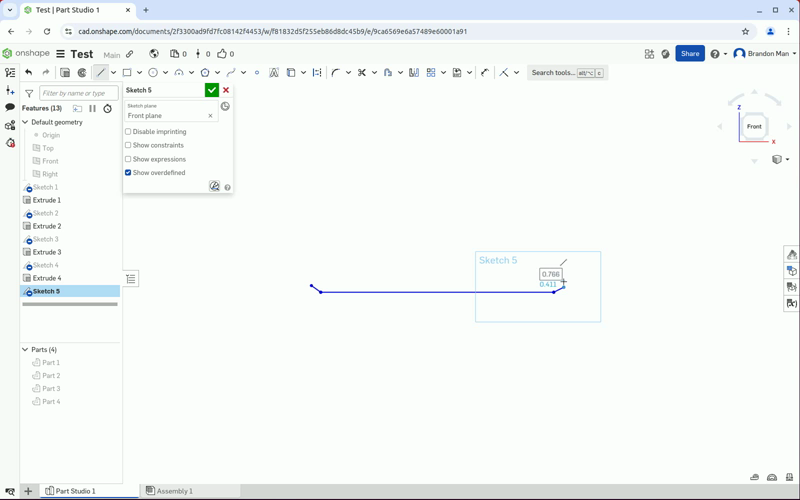
scroll(6)
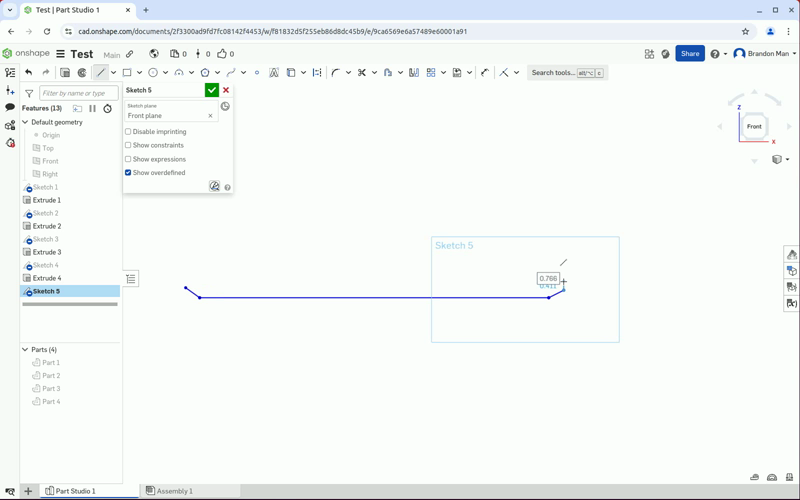
scroll(6)
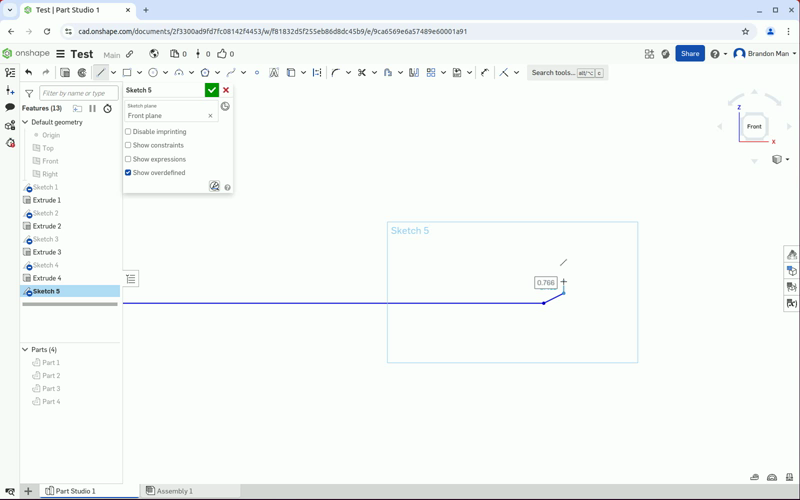
scroll(6)
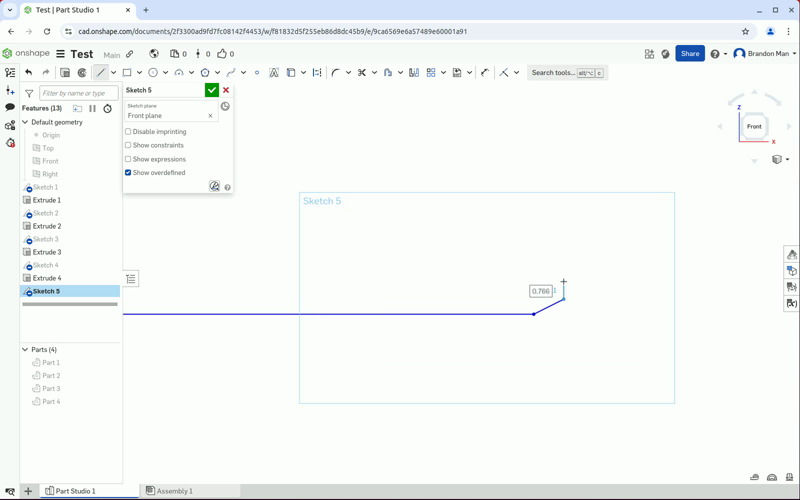
scroll(6)
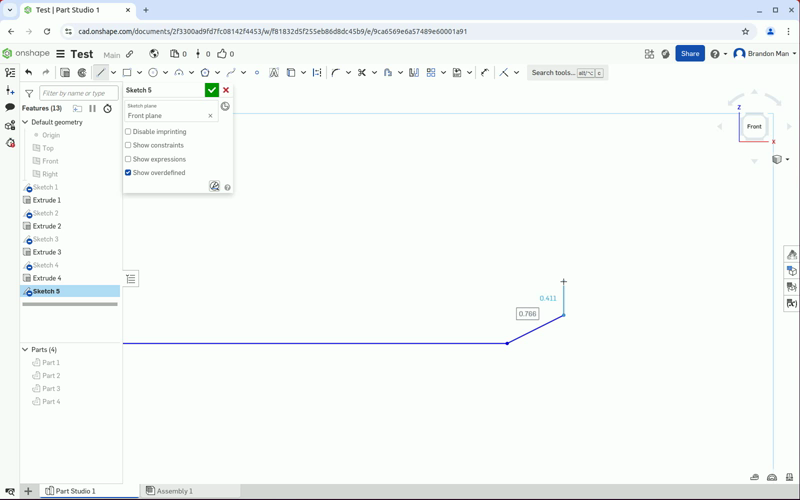
click(563, 281)
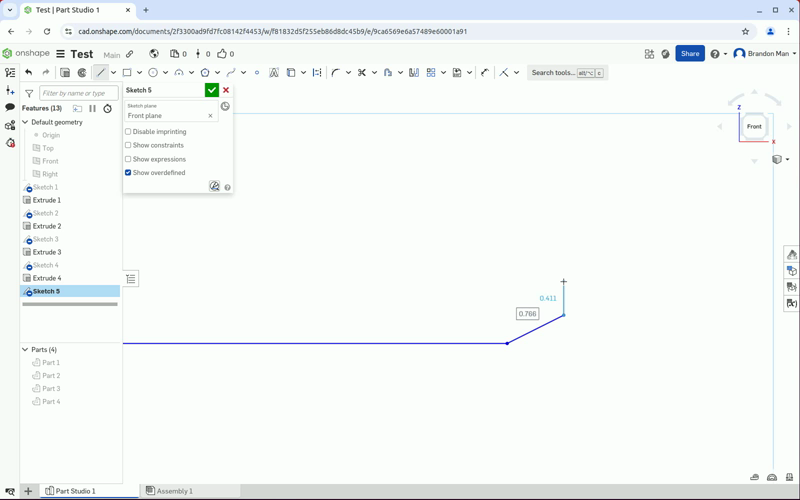
scroll(-6)
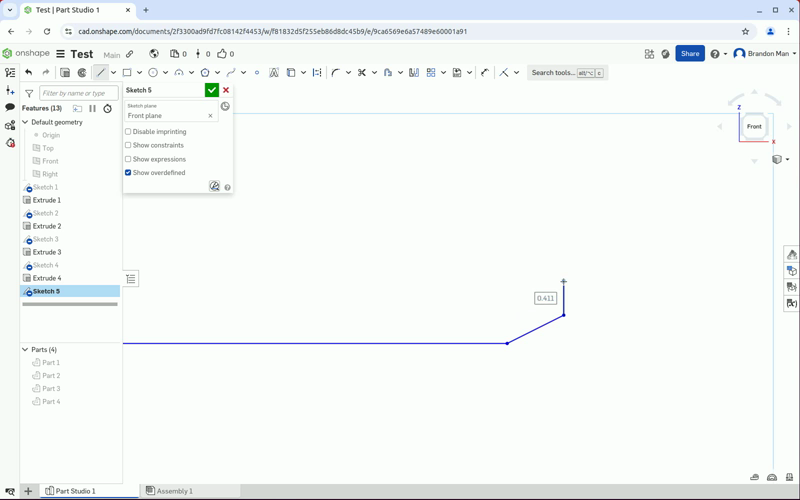
scroll(-6)
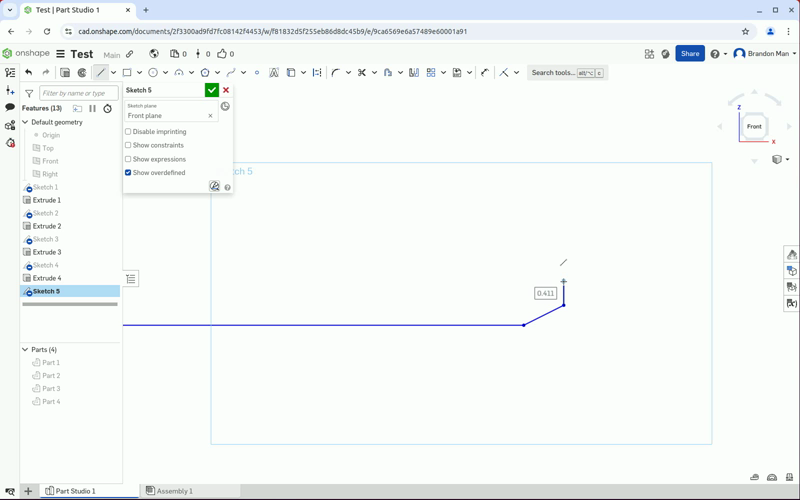
scroll(-6)
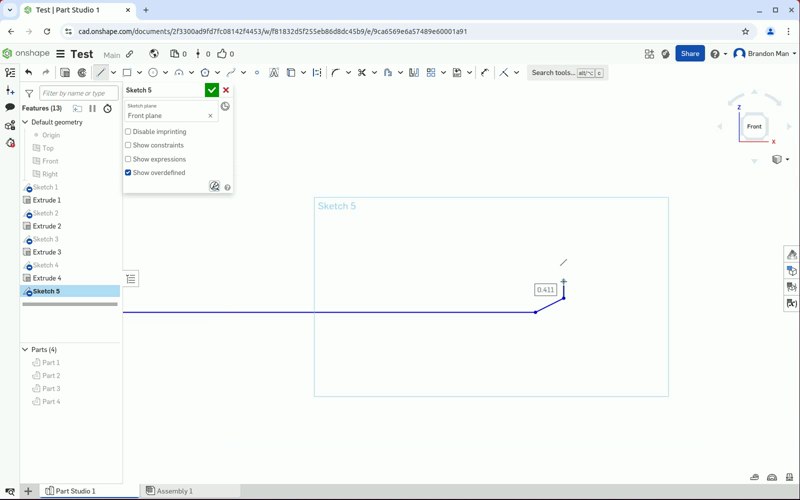
scroll(-6)
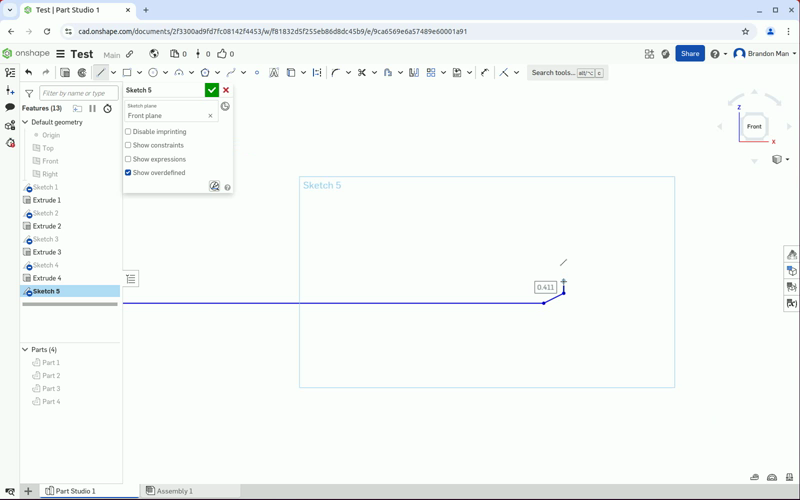
scroll(-6)
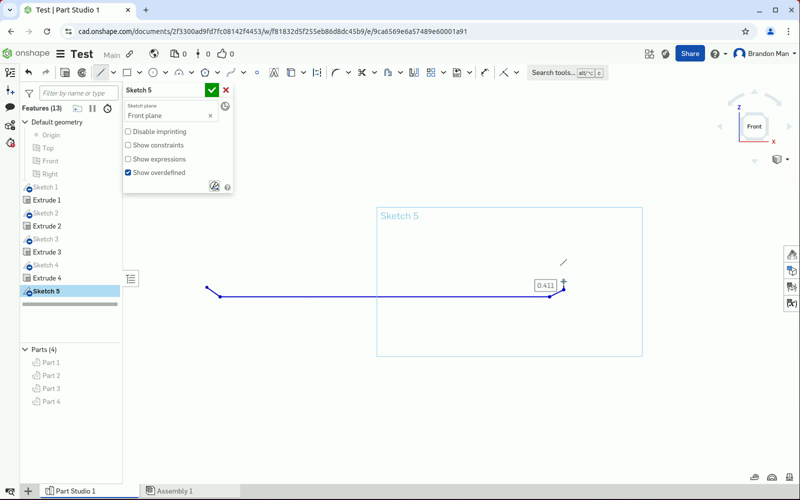
scroll(-6)
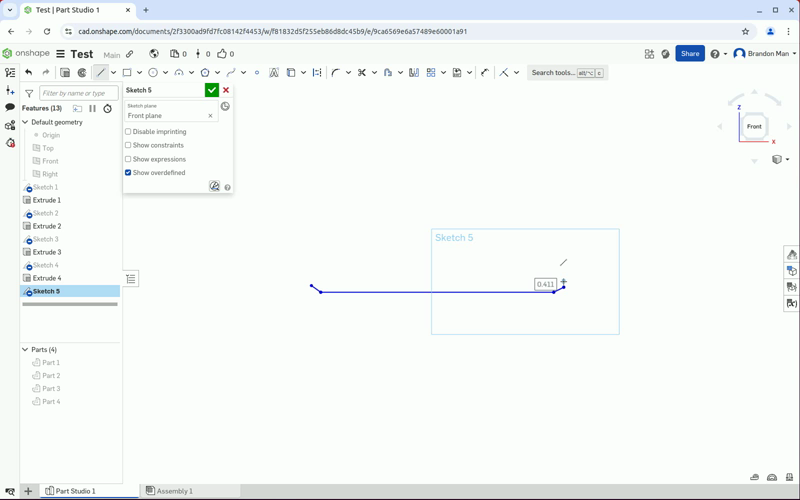
scroll(-6)
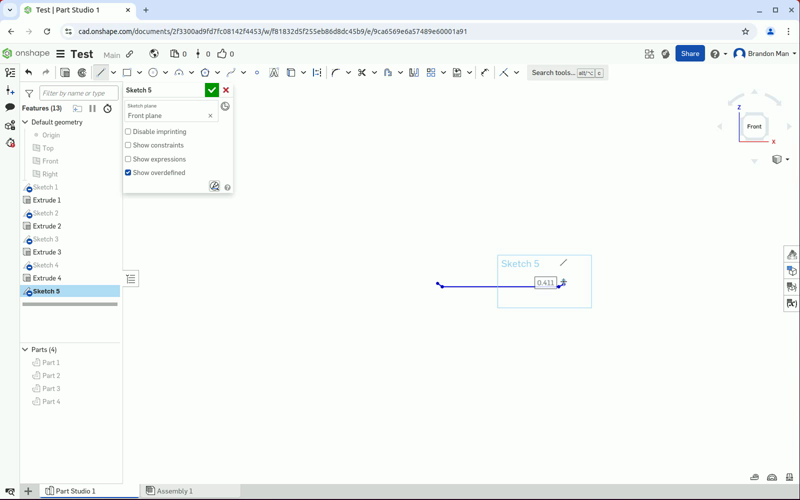
key_up(shift)
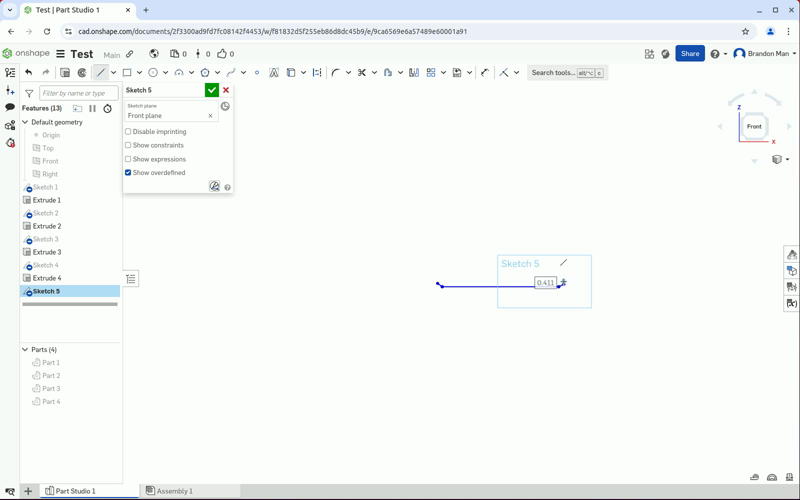
key_down(shift)
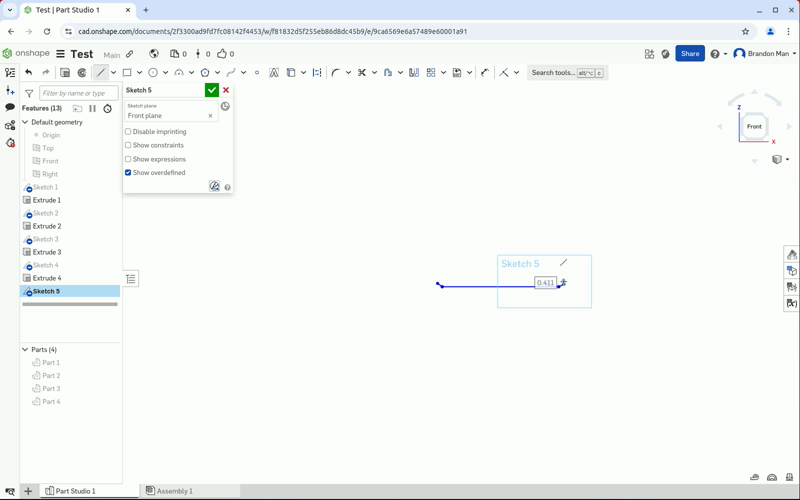
mouse_move(589, 281)
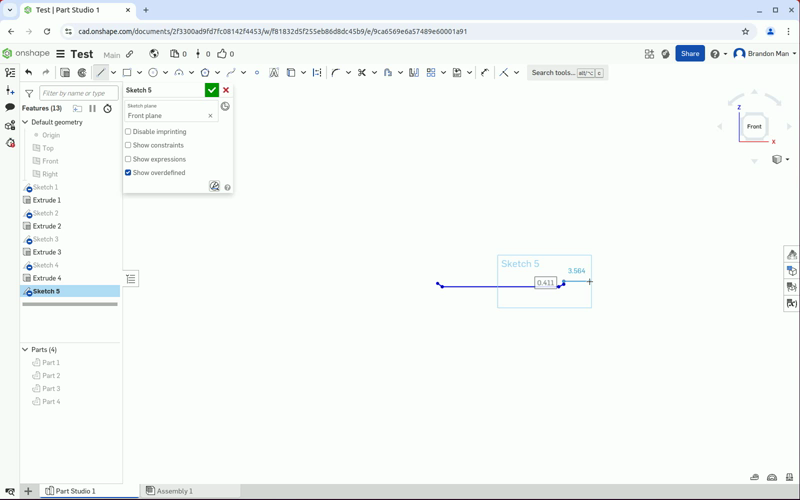
mouse_move(558, 278)
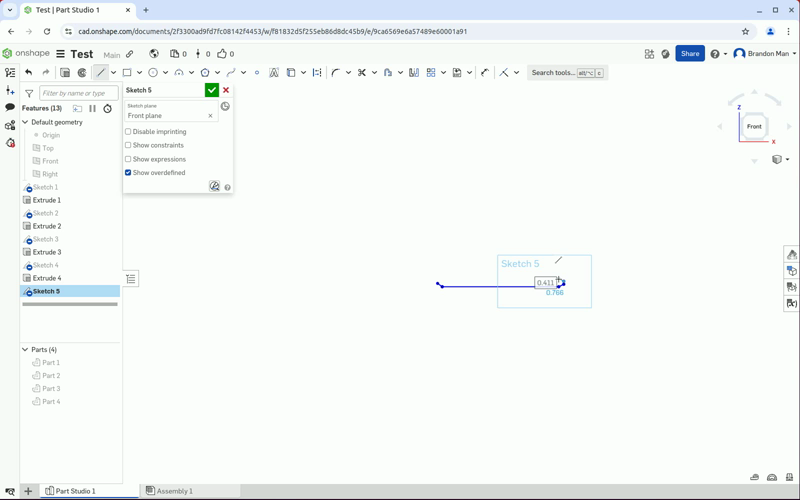
scroll(6)
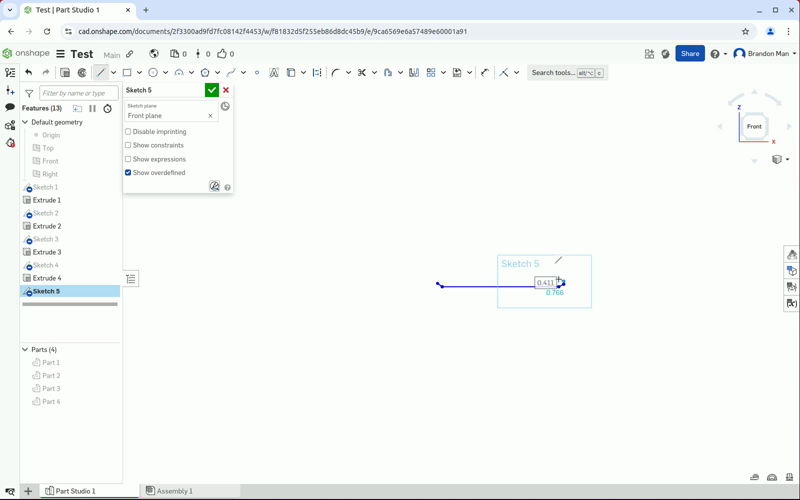
scroll(6)
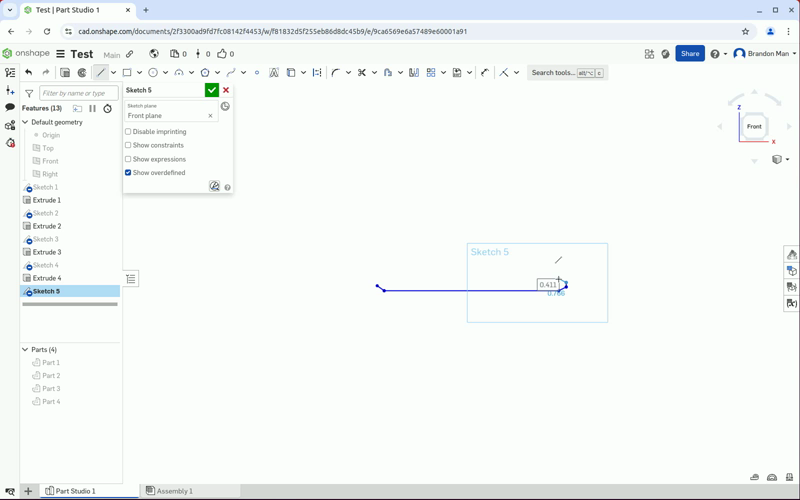
scroll(6)
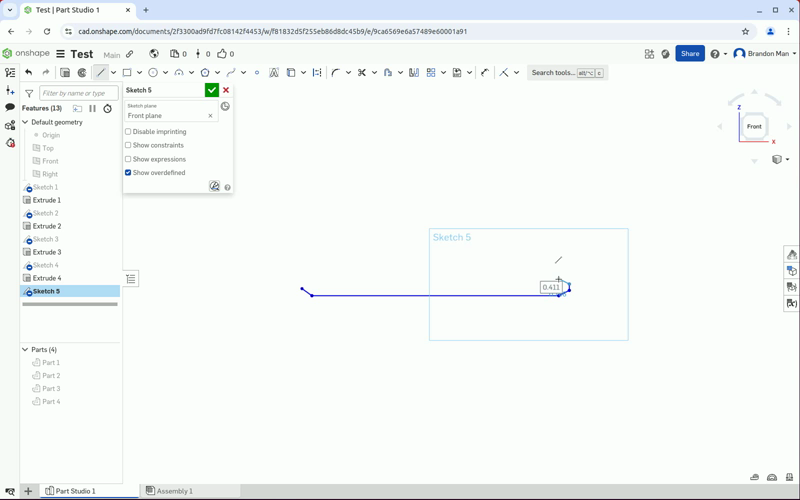
scroll(6)
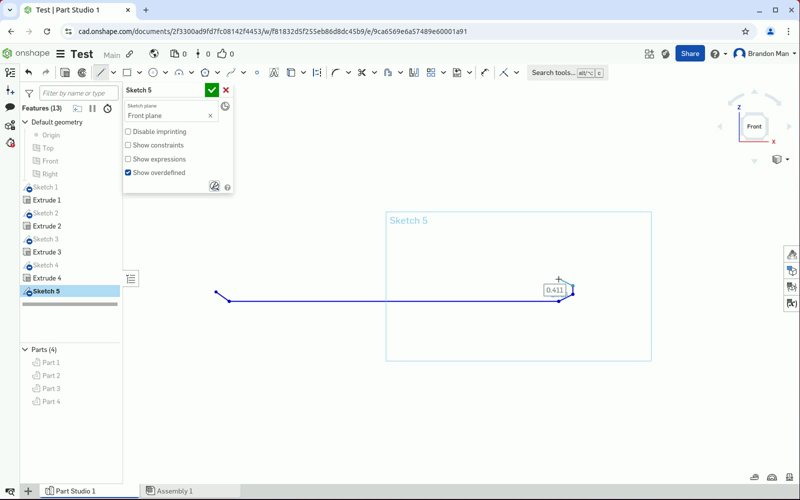
scroll(6)
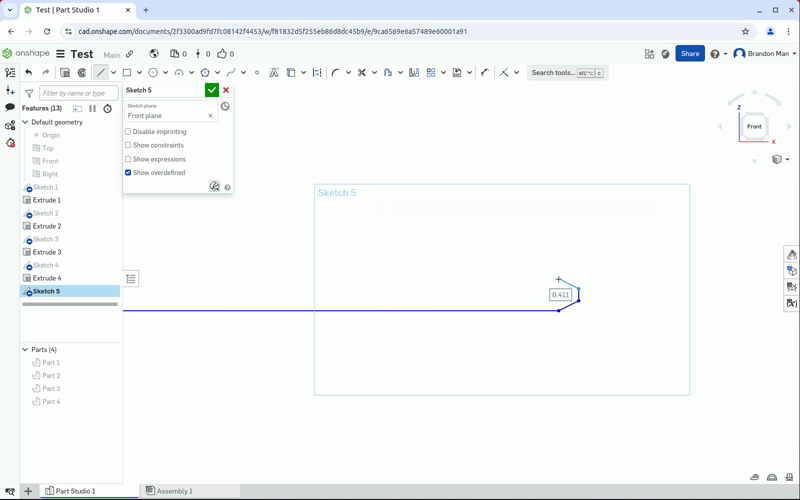
scroll(6)
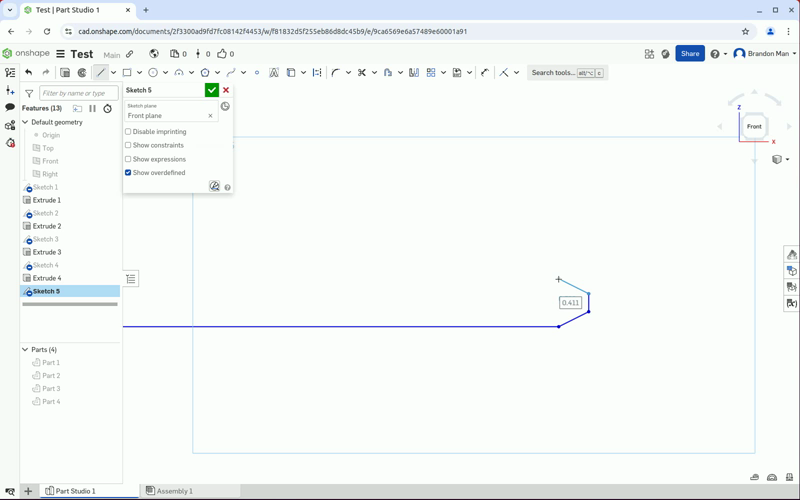
scroll(6)
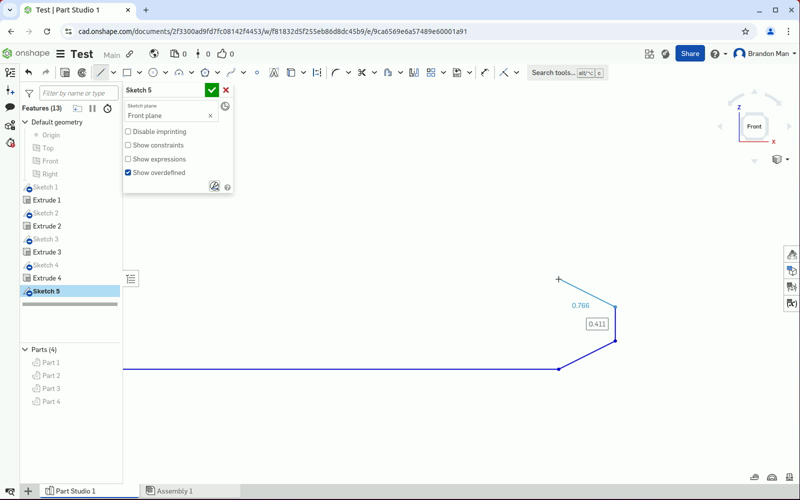
click(558, 278)
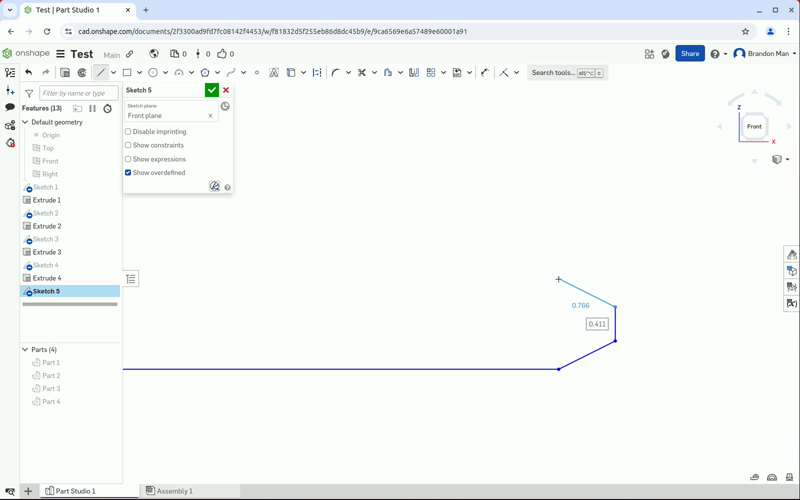
scroll(-6)
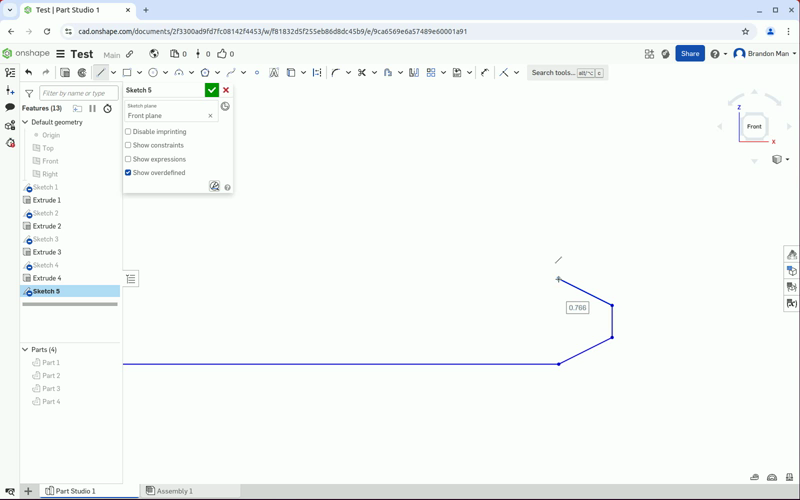
scroll(-6)
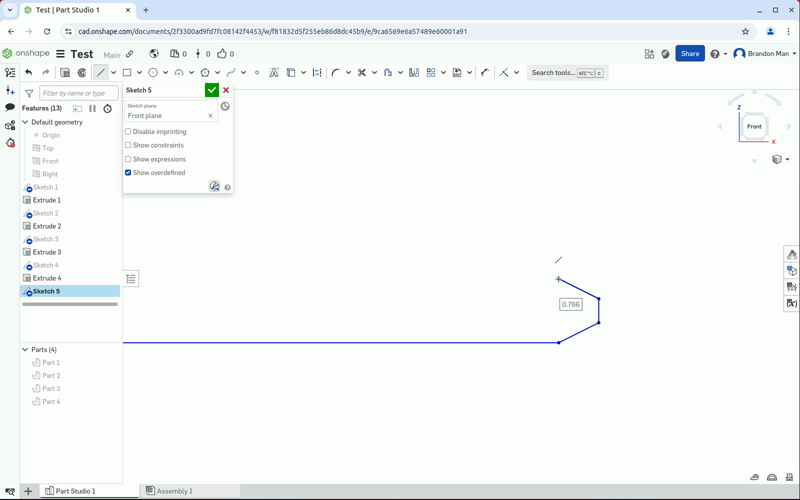
scroll(-6)
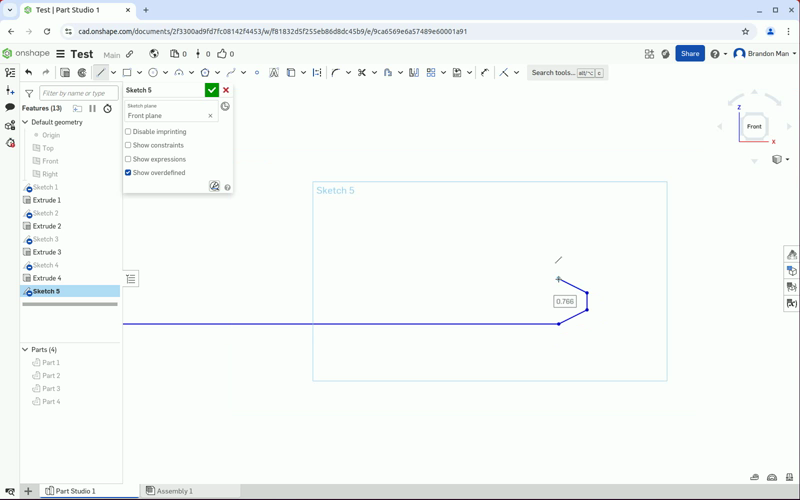
scroll(-6)
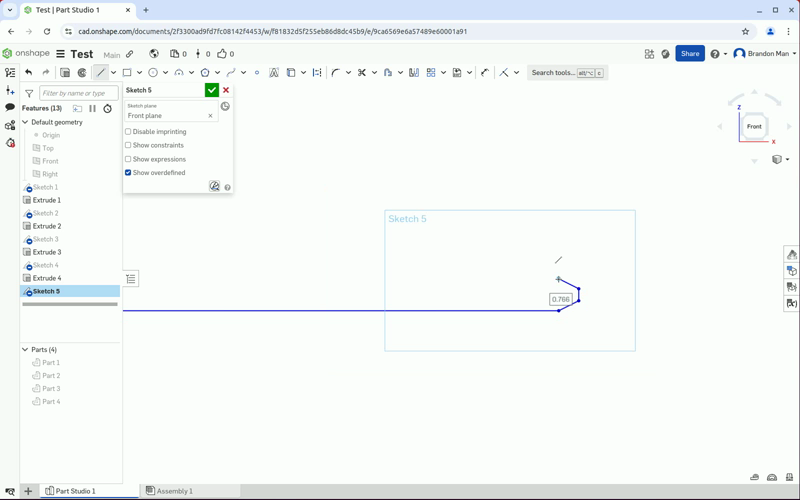
scroll(-6)
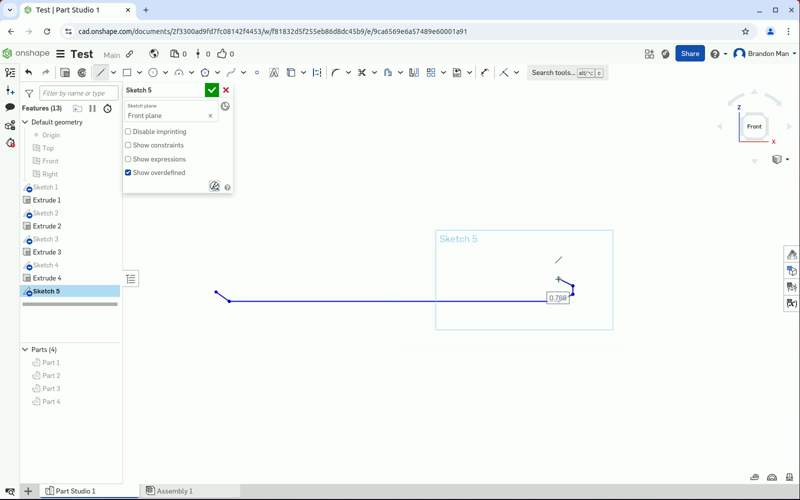
scroll(-6)
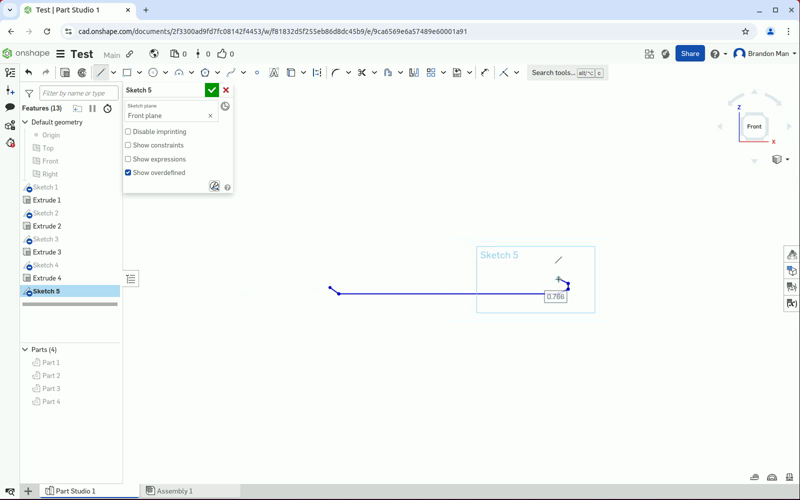
scroll(-6)
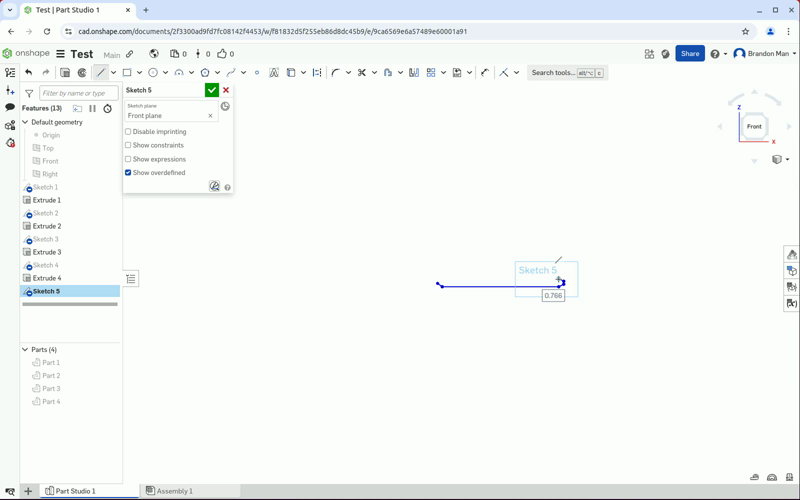
key_up(shift)
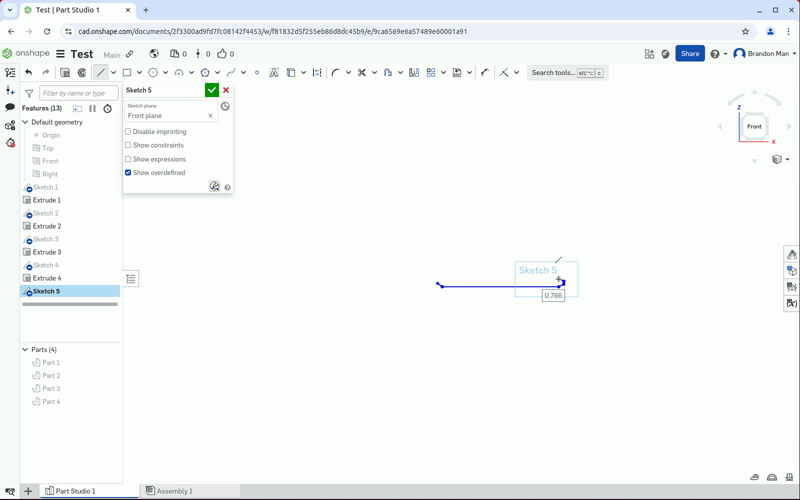
key_down(shift)
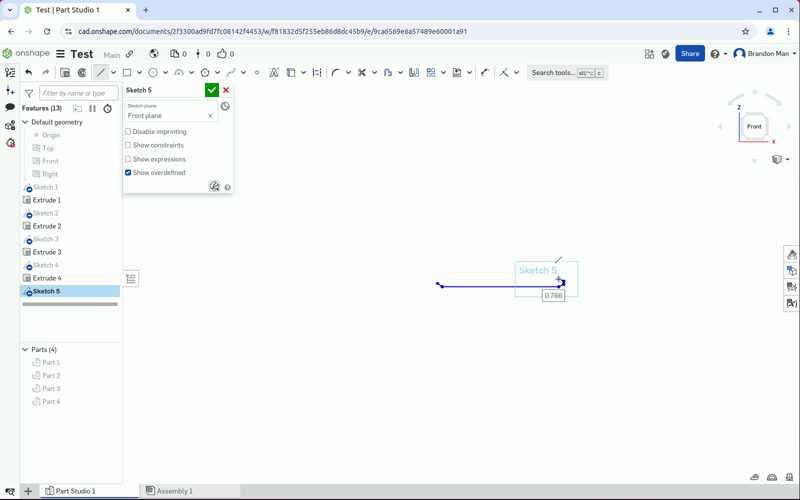
mouse_move(442, 278)
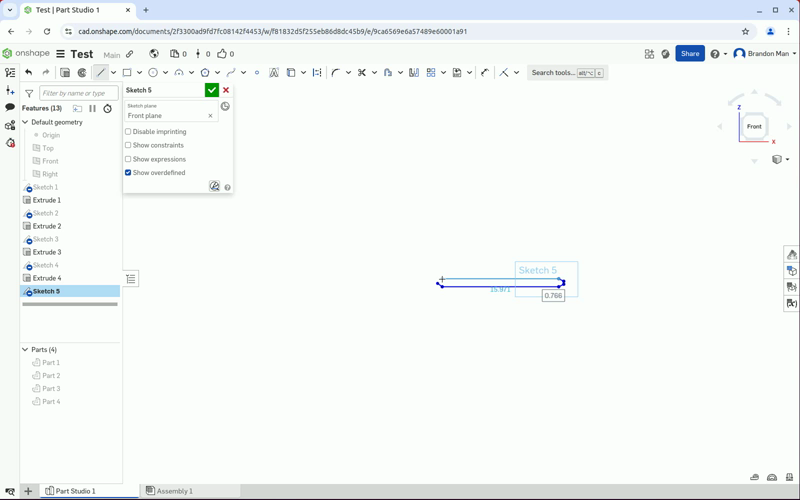
click(442, 278)
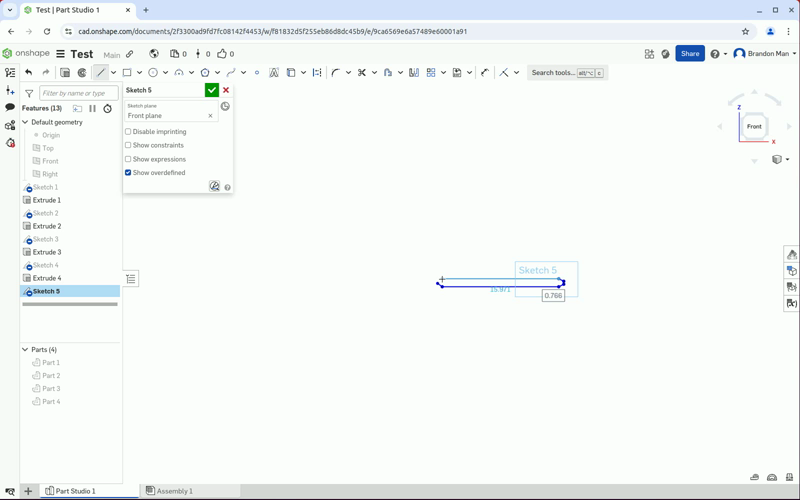
key_up(shift)
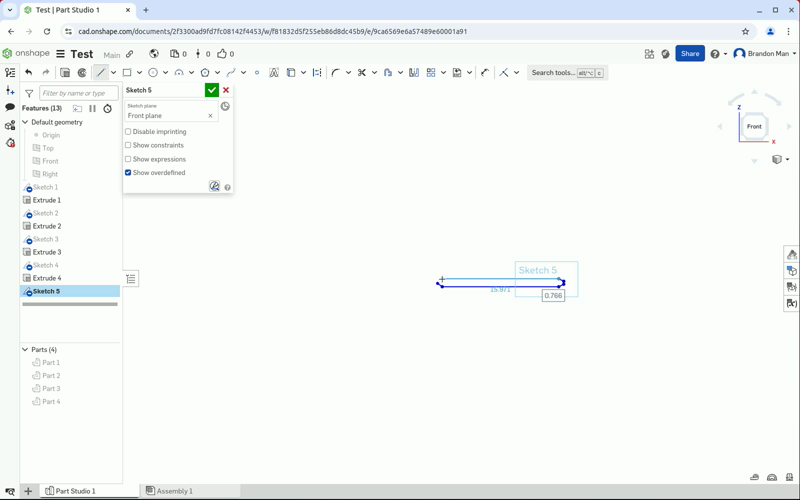
key_down(shift)
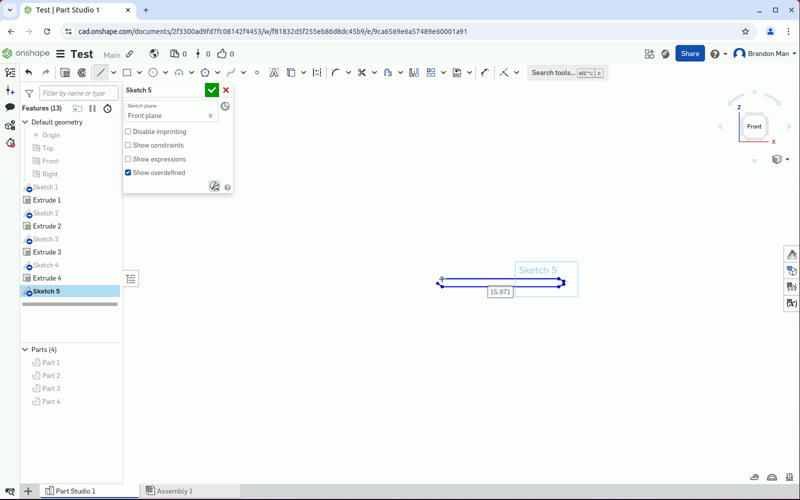
mouse_move(472, 278)
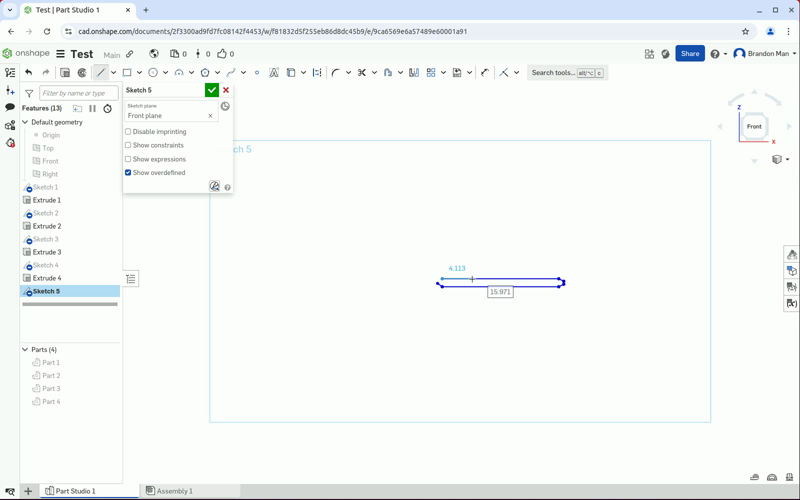
mouse_move(438, 281)
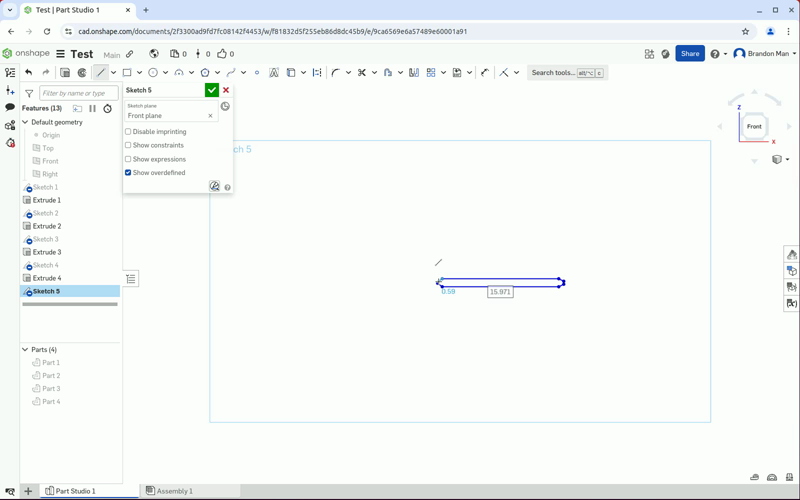
scroll(6)
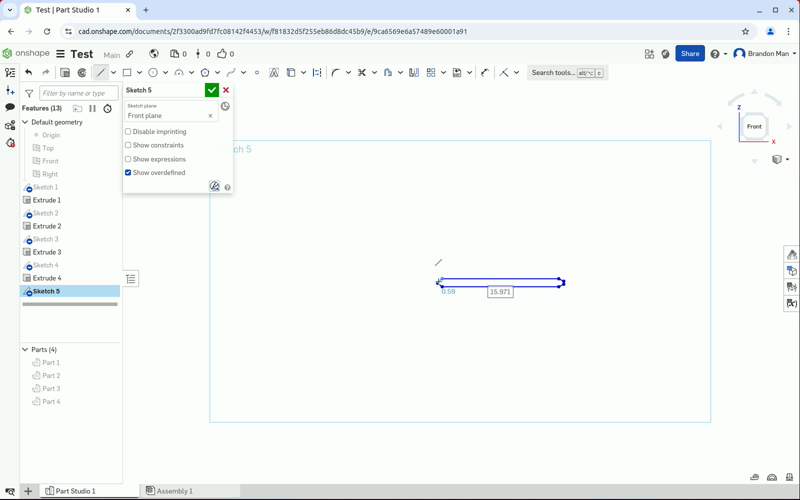
scroll(6)
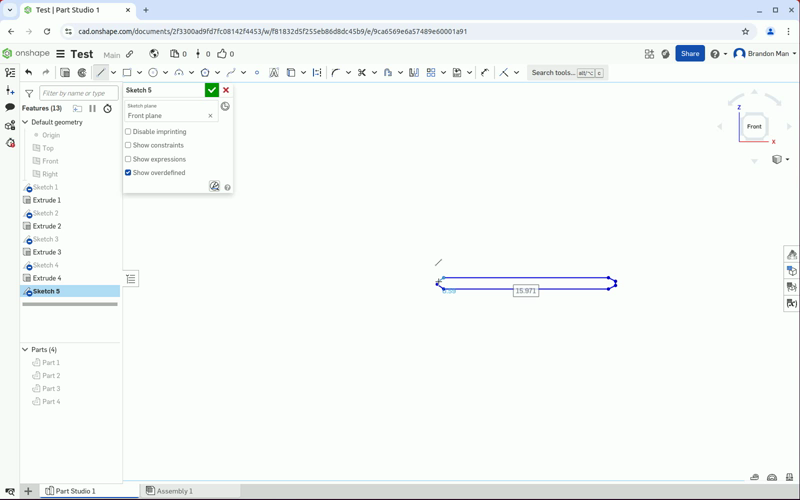
scroll(6)
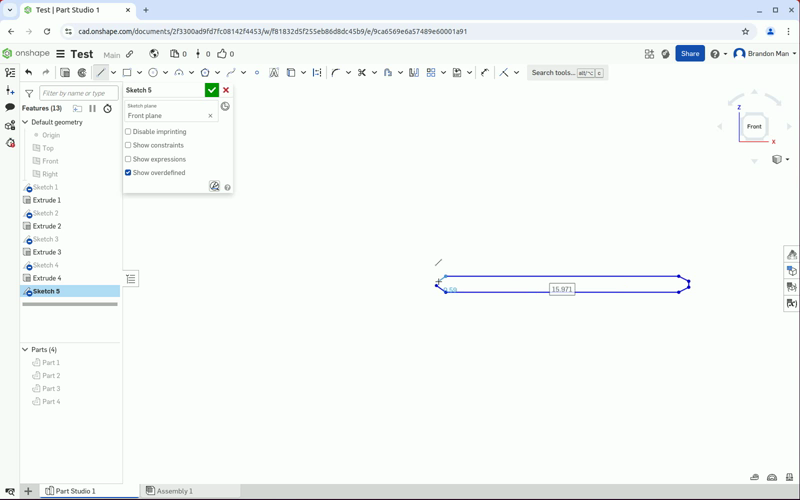
scroll(6)
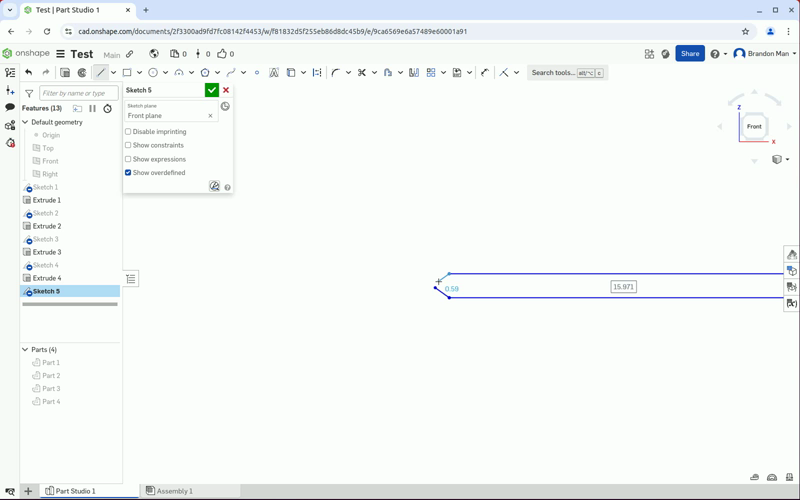
scroll(6)
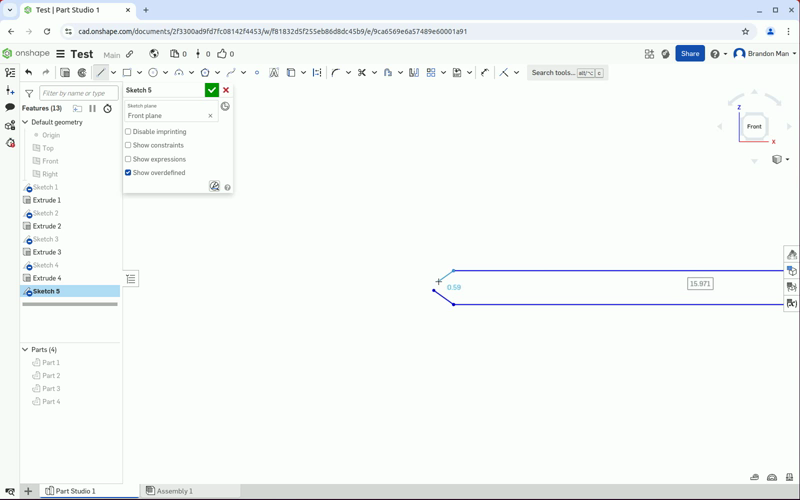
scroll(6)
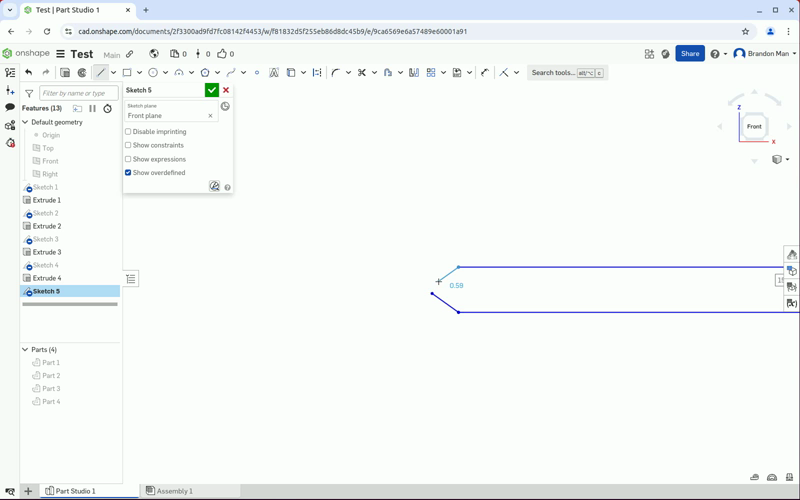
scroll(6)
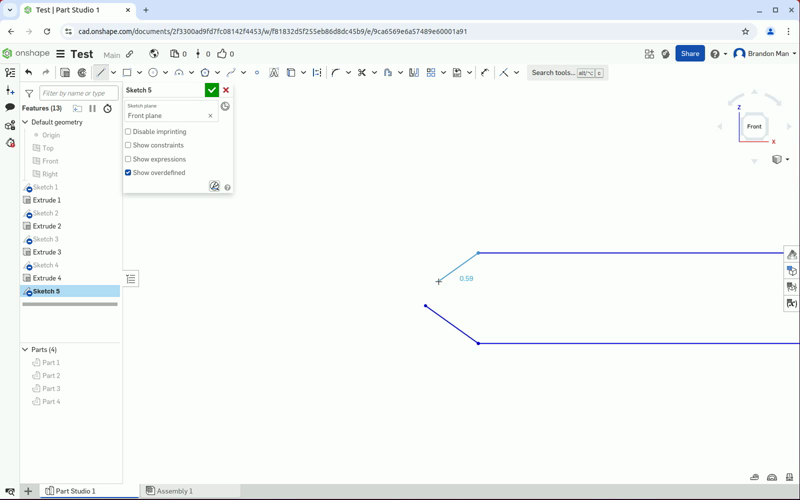
click(438, 281)
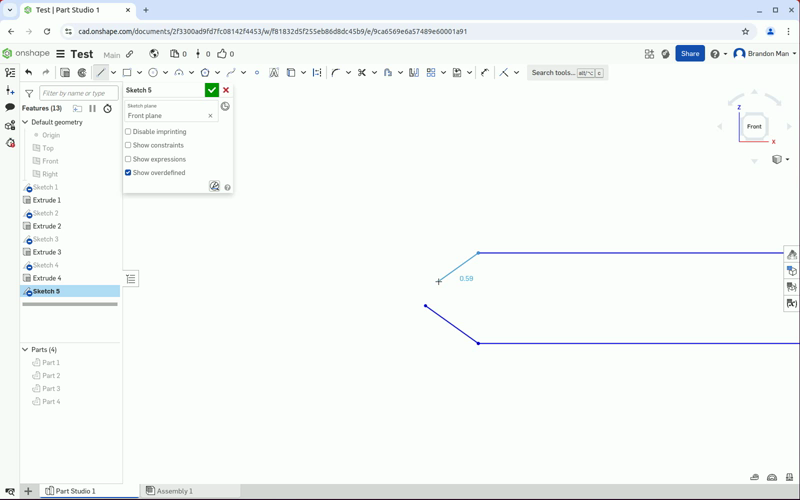
scroll(-6)
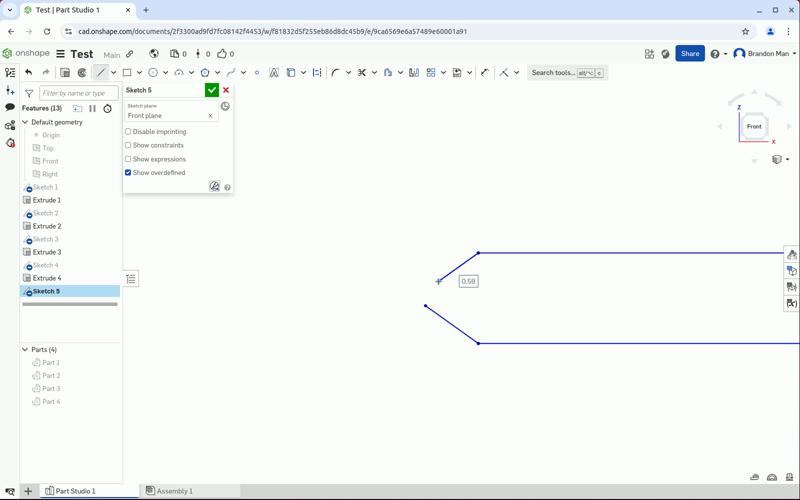
scroll(-6)
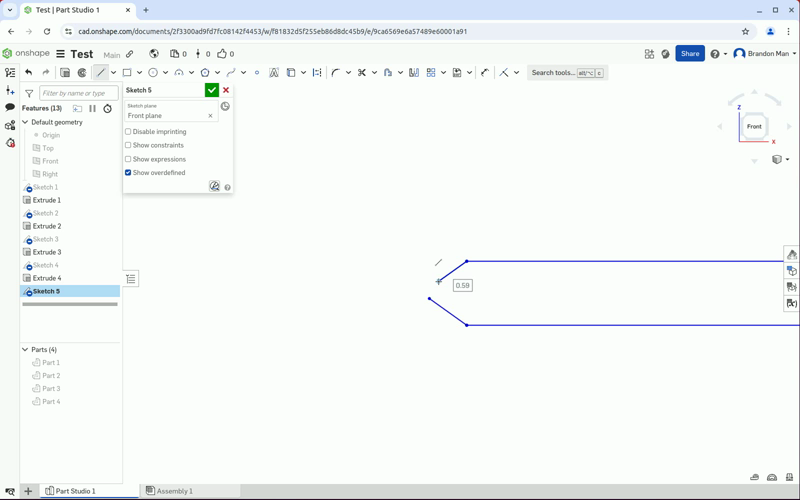
scroll(-6)
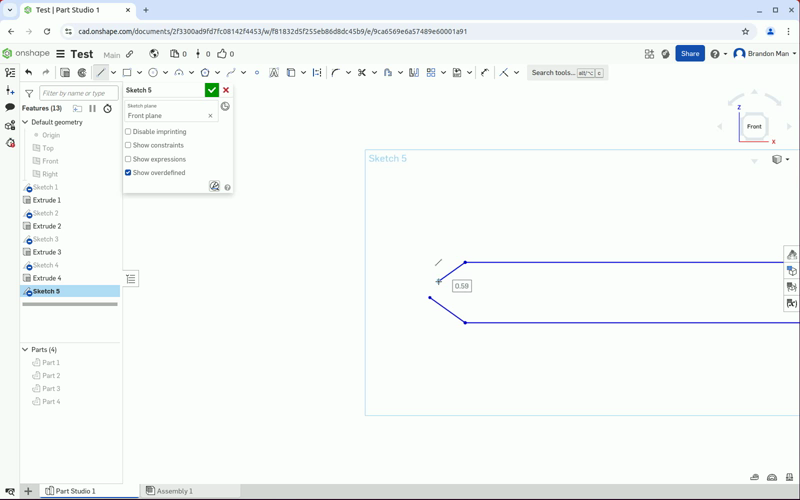
scroll(-6)
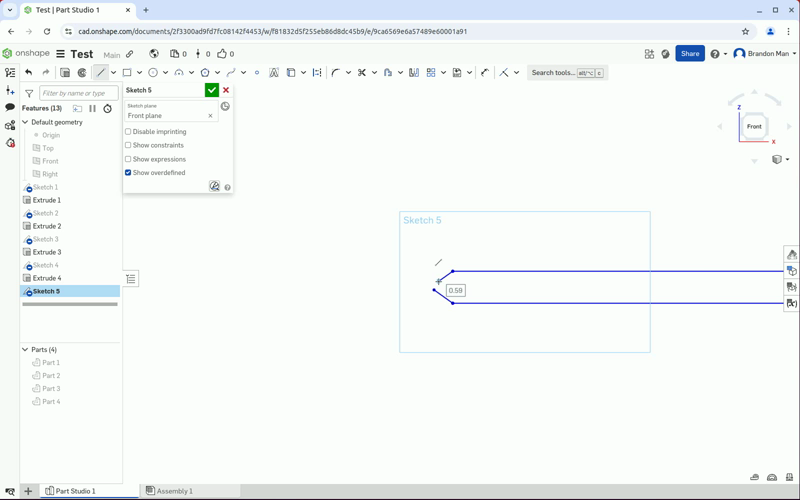
scroll(-6)
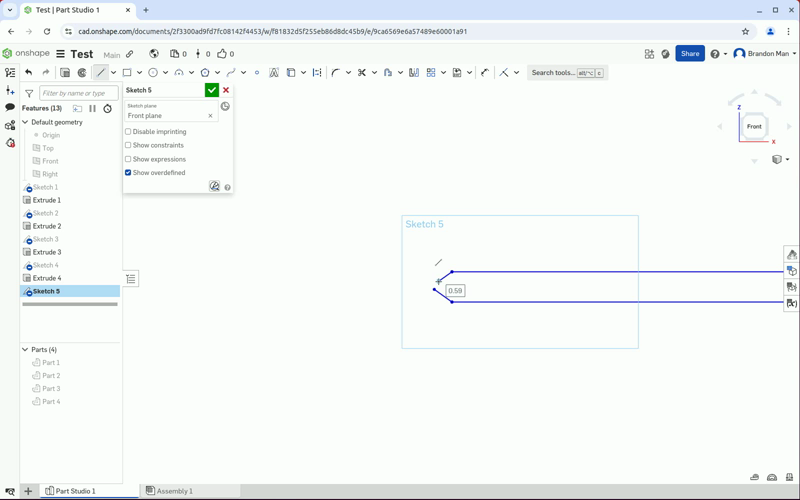
scroll(-6)
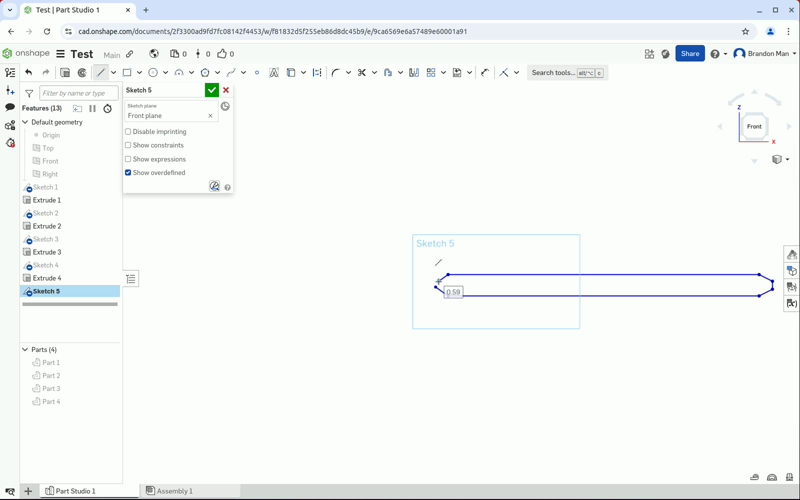
scroll(-6)
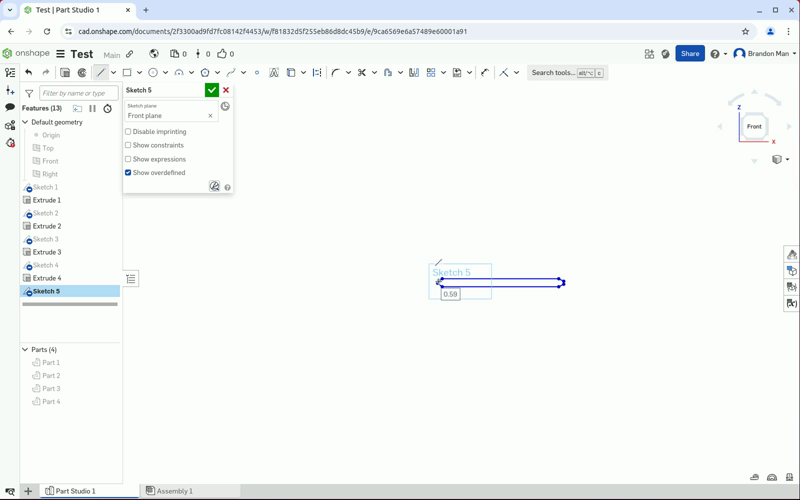
key_up(shift)
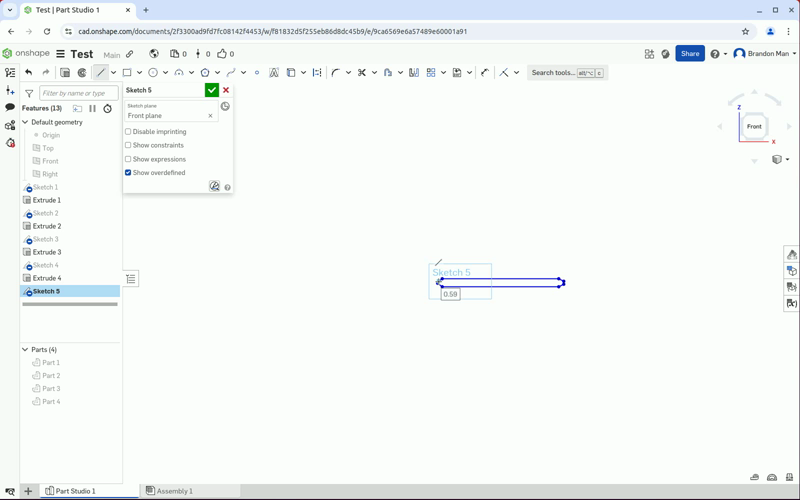
mouse_move(468, 281)
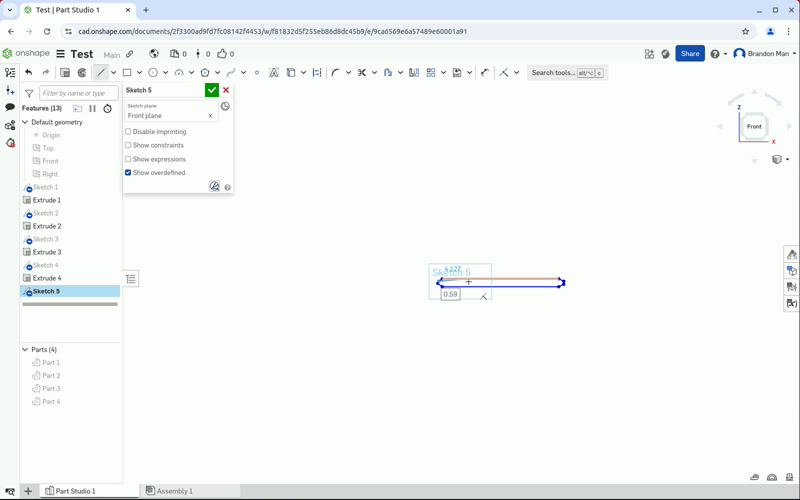
key_down(shift)
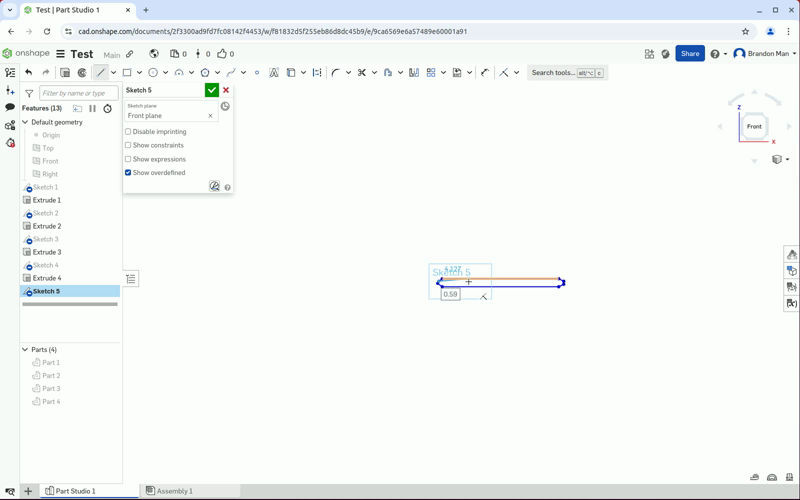
mouse_move(438, 284)
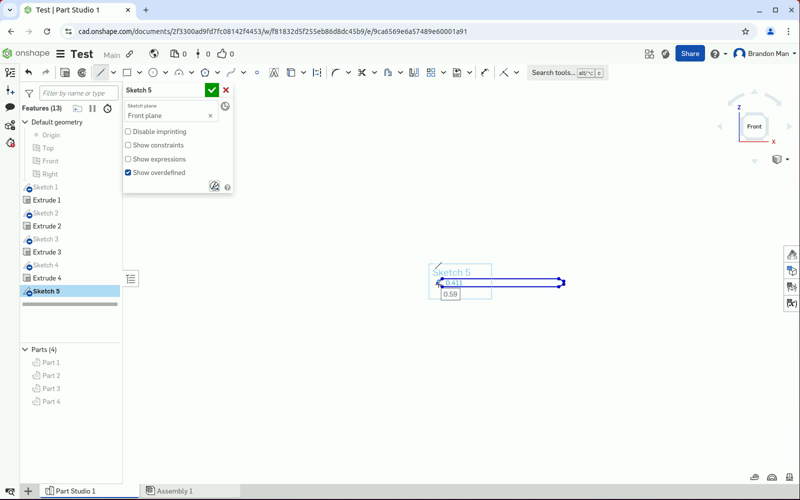
scroll(6)
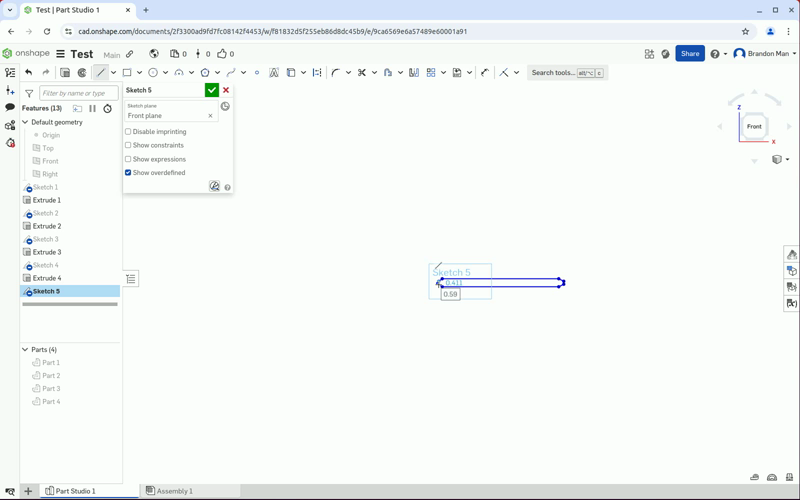
scroll(6)
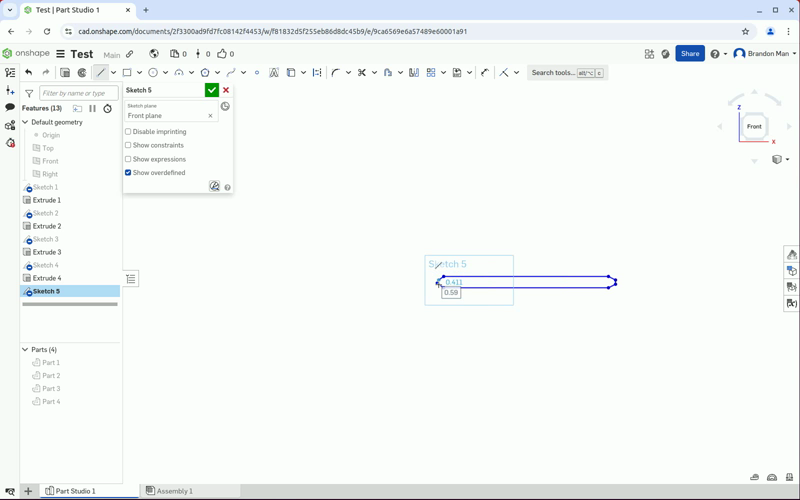
scroll(6)
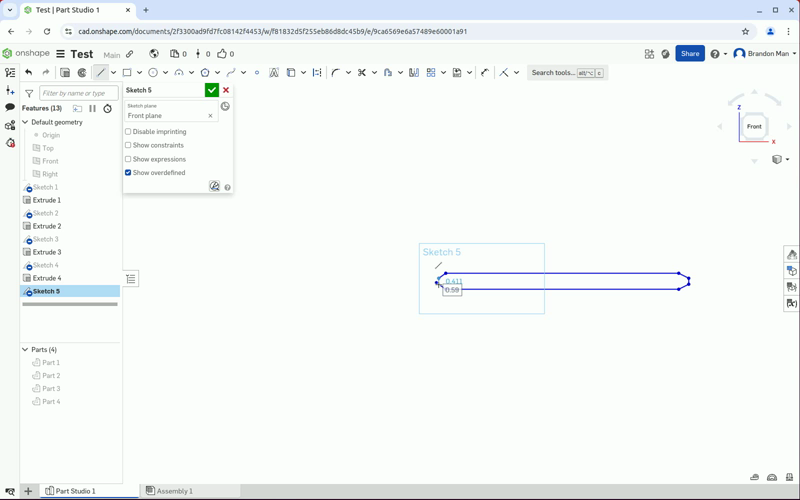
scroll(6)
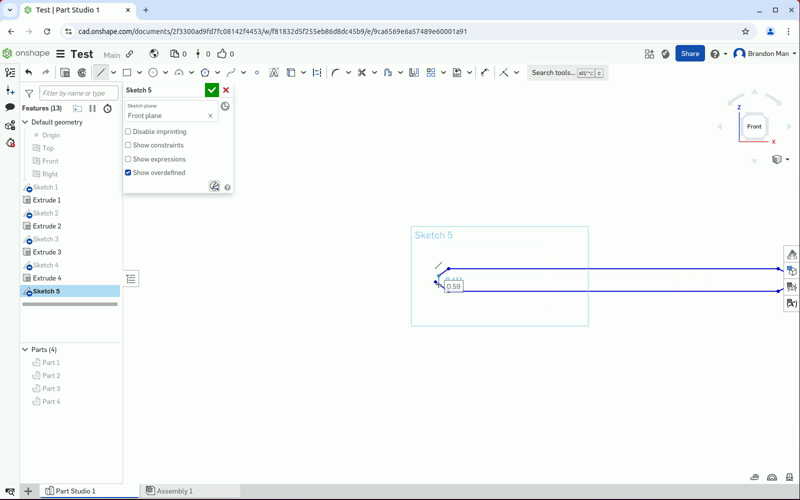
scroll(6)
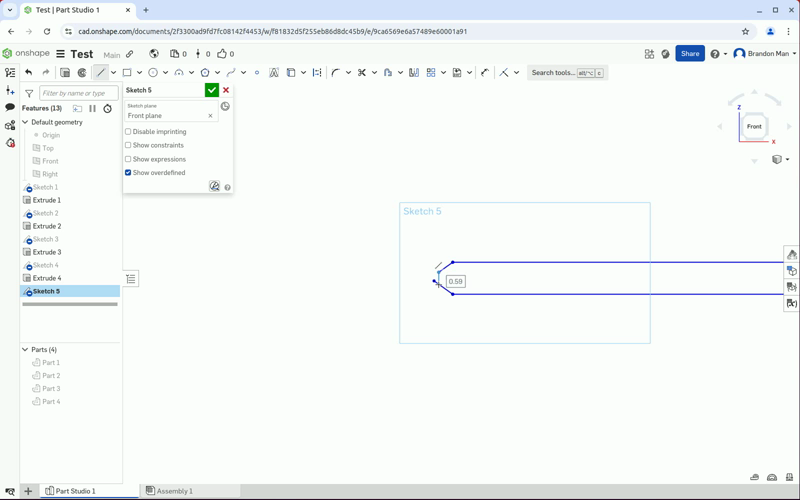
scroll(6)
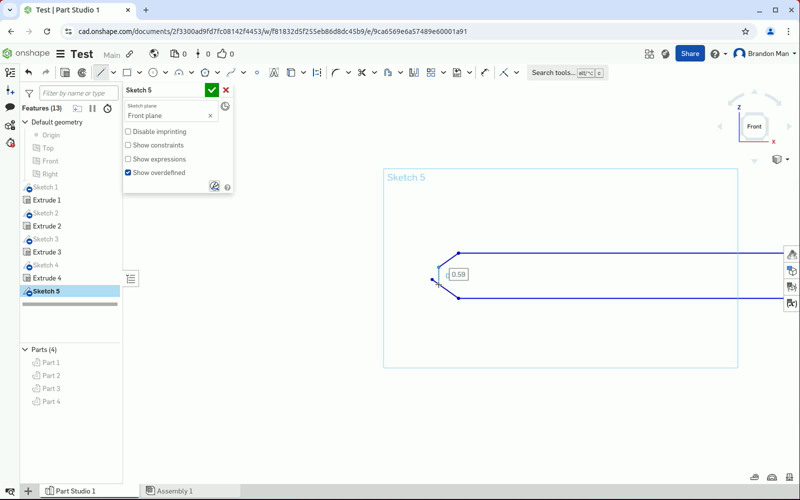
scroll(6)
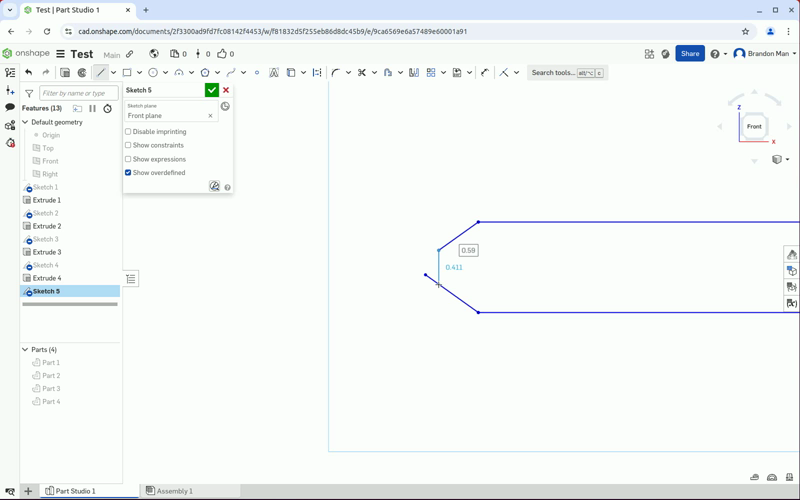
key_up(shift)
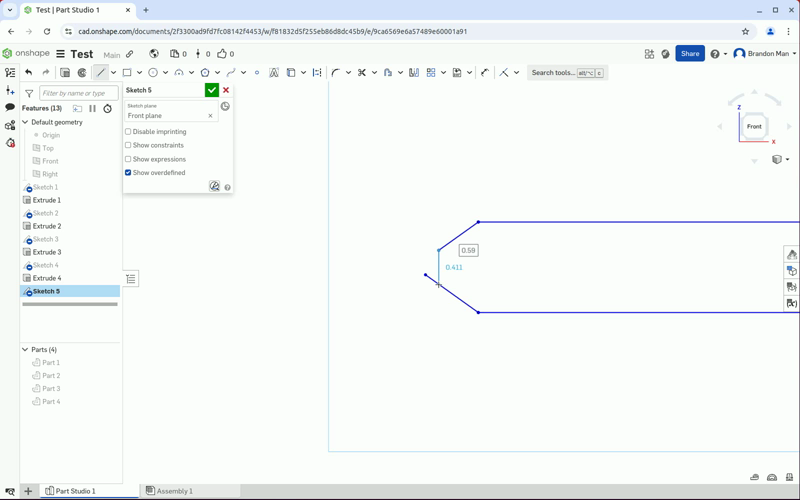
click(438, 284)
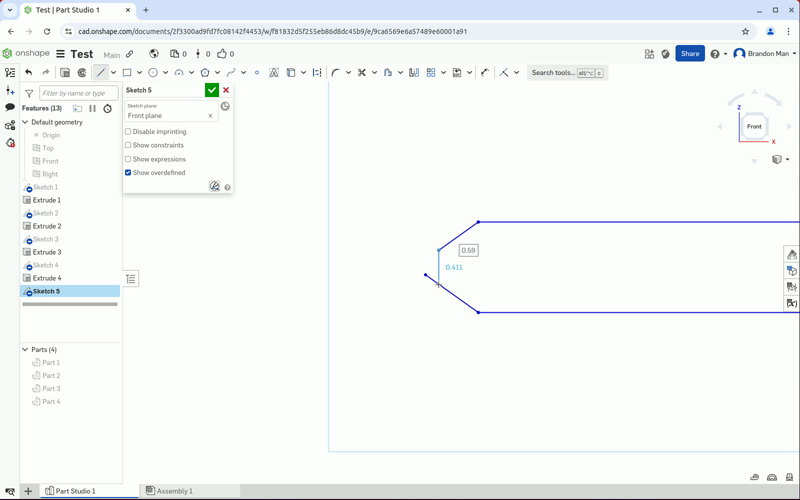
scroll(-6)
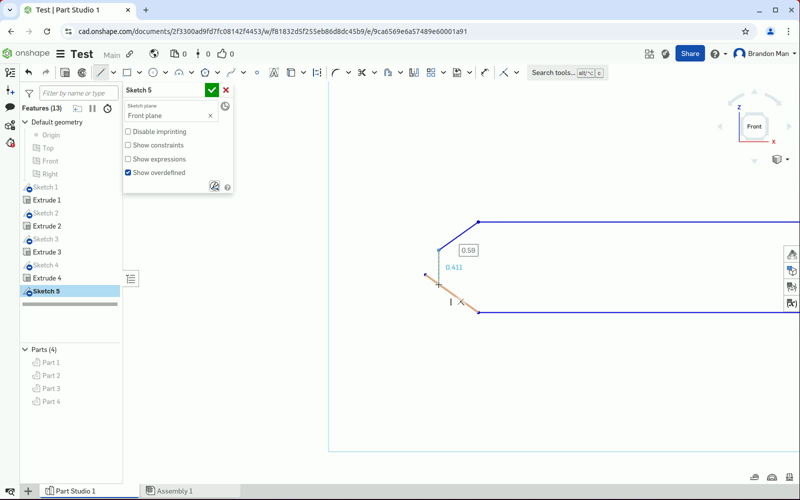
scroll(-6)
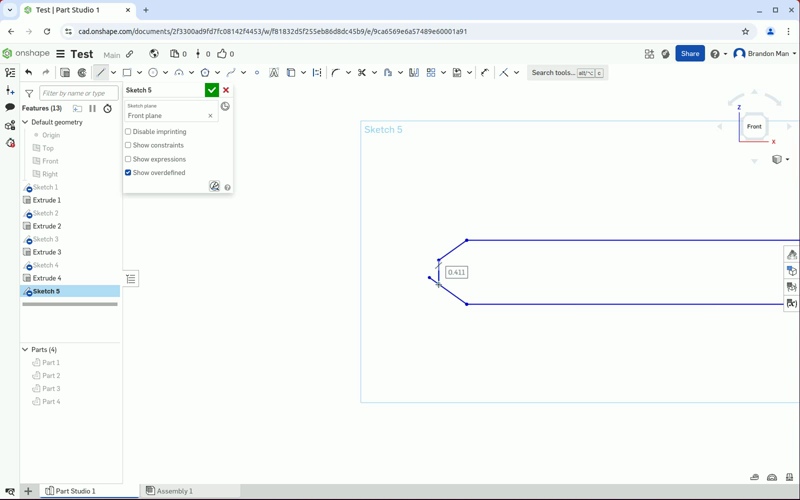
scroll(-6)
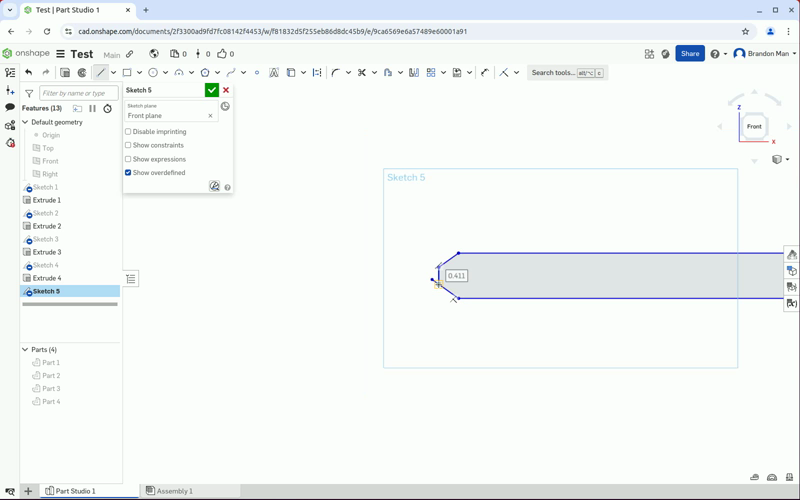
scroll(-6)
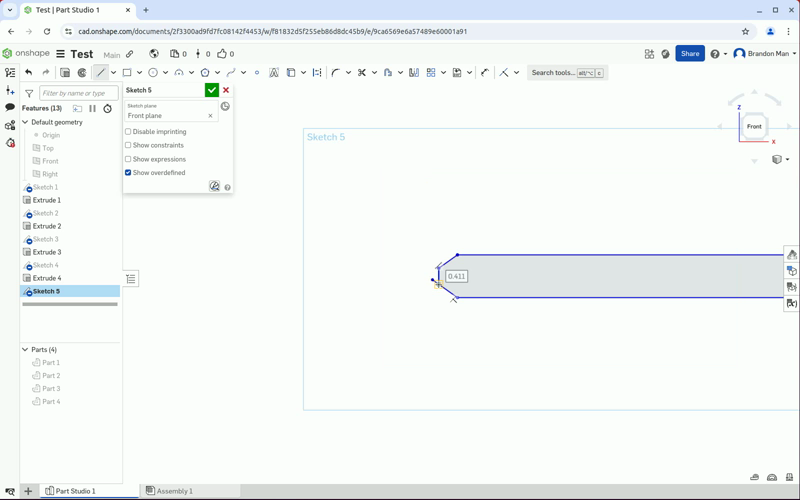
scroll(-6)
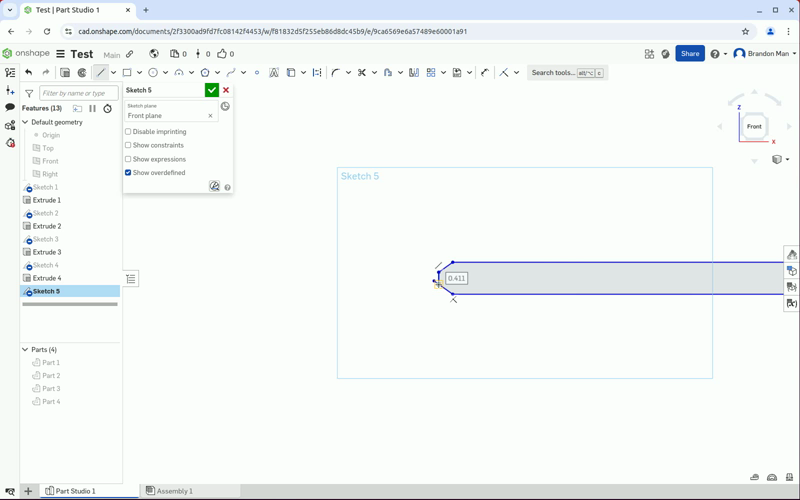
scroll(-6)
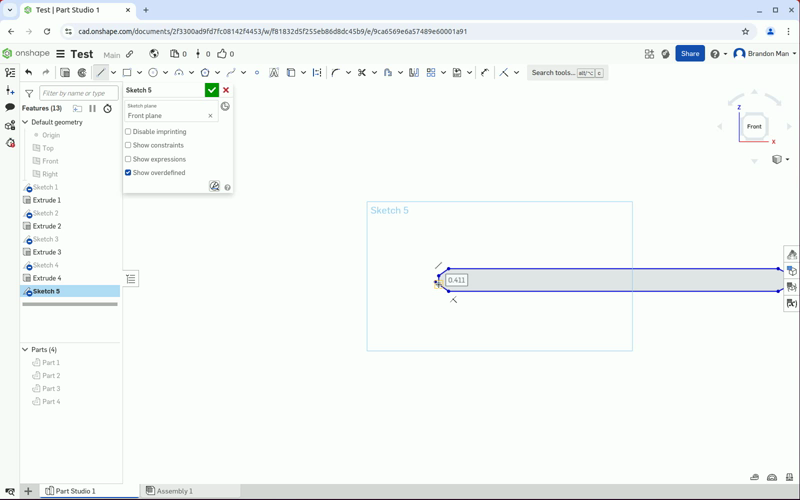
scroll(-6)
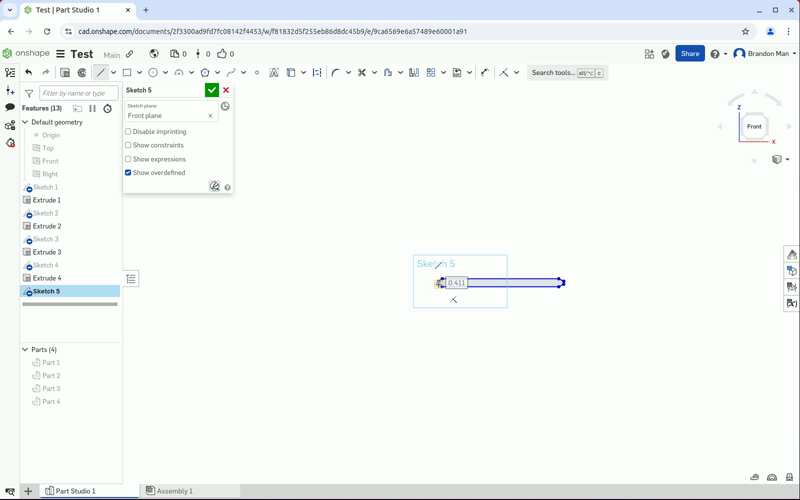
key(esc)
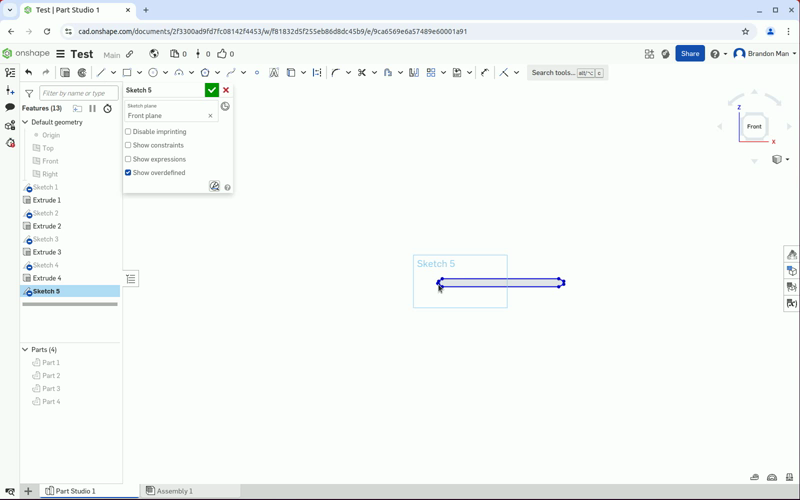
mouse_move(478, 279)
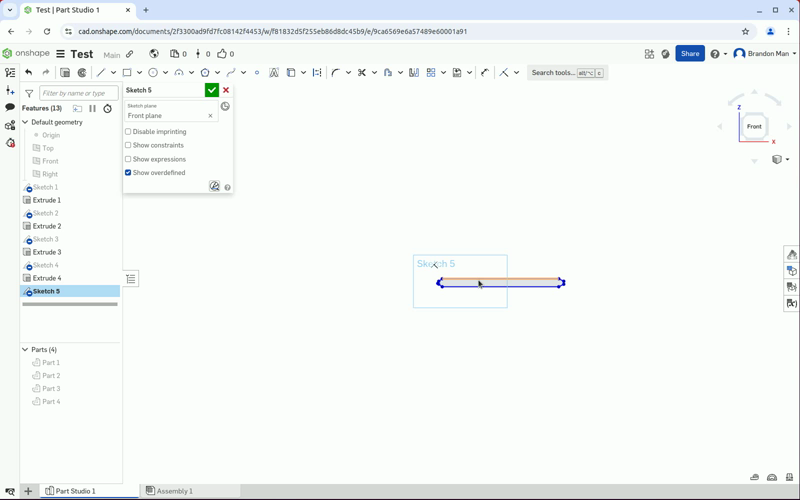
scroll(6)
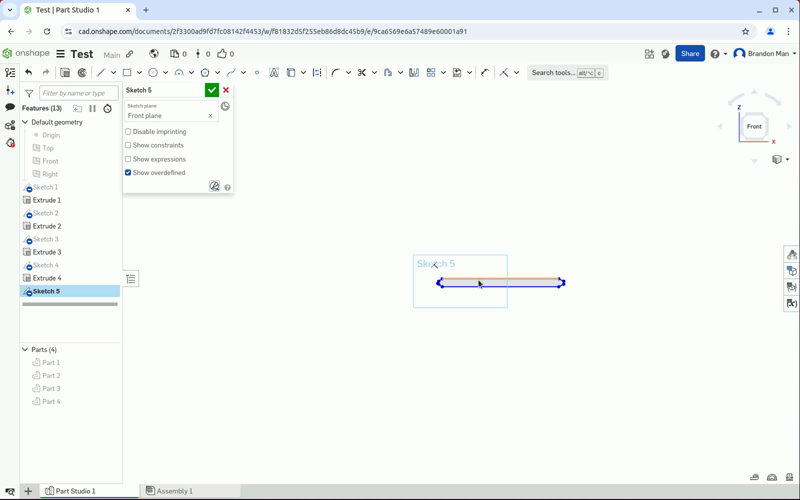
scroll(6)
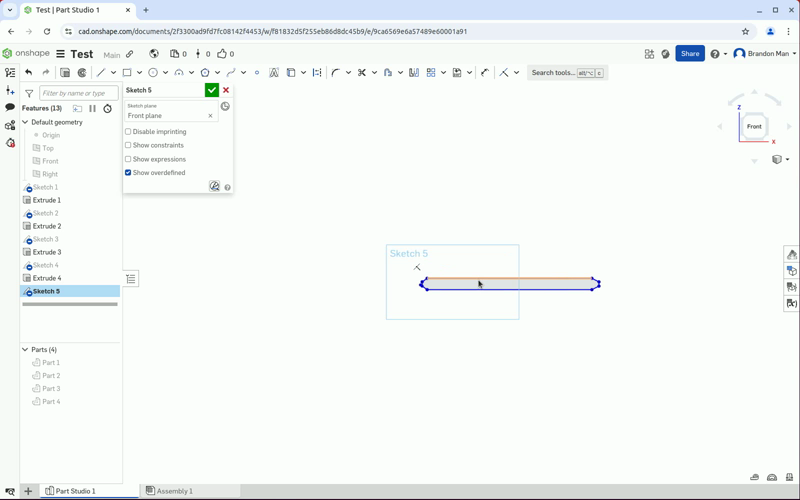
scroll(6)
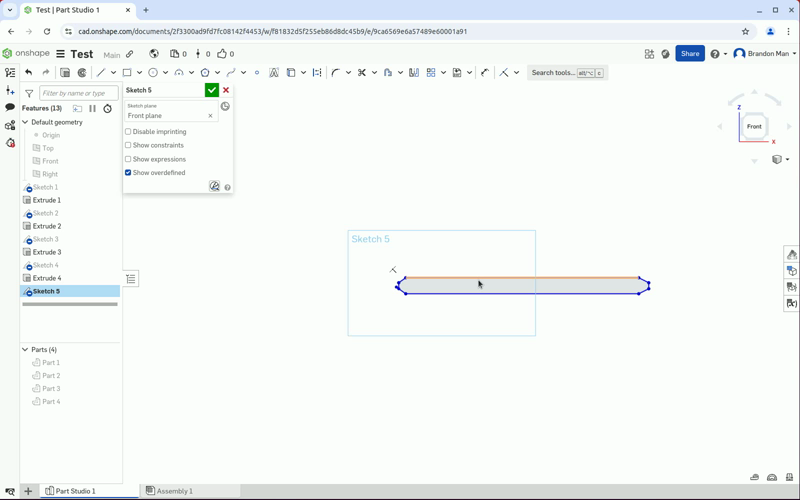
scroll(6)
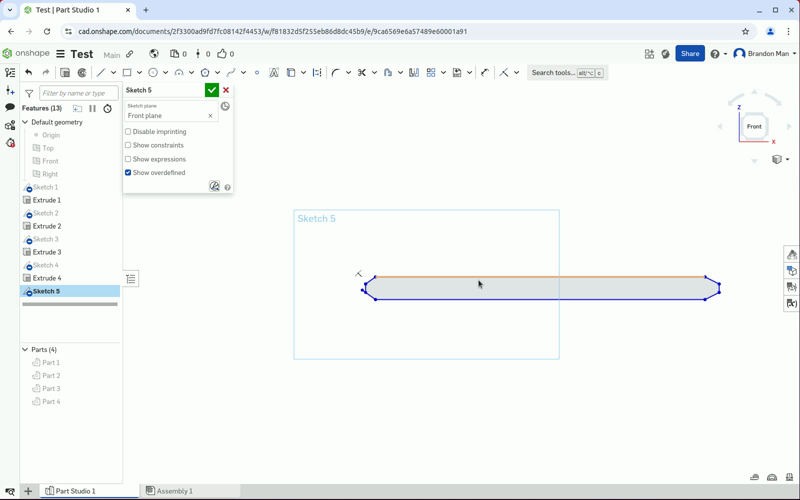
scroll(6)
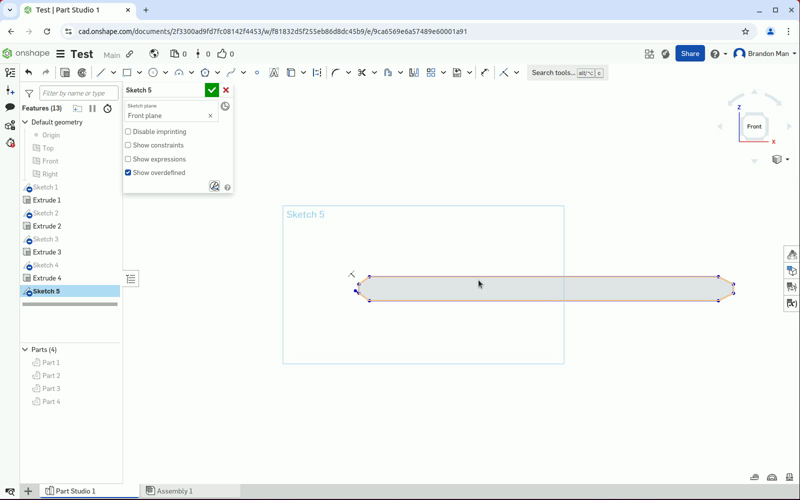
scroll(6)
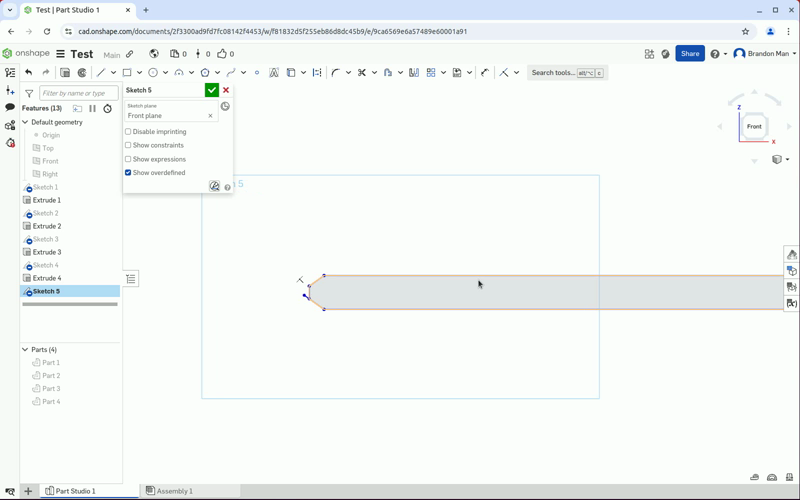
scroll(6)
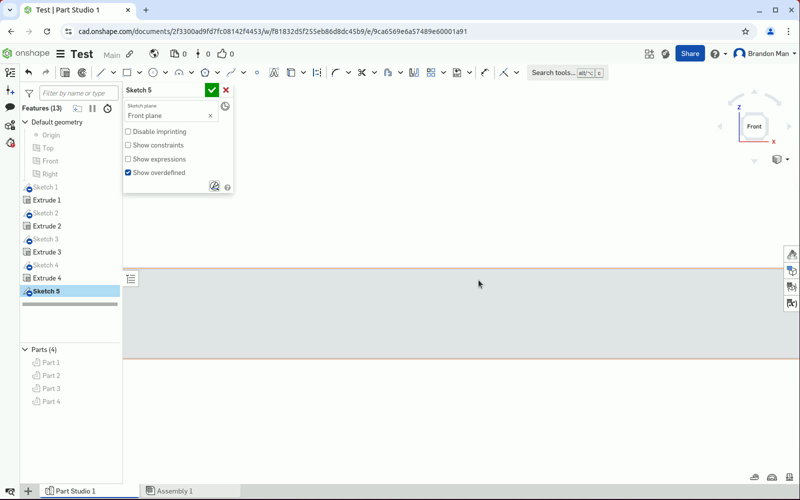
click(478, 279)
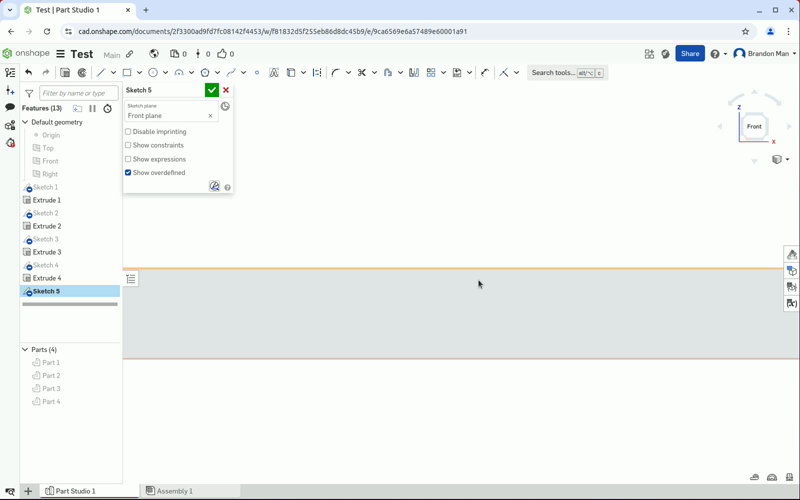
scroll(-6)
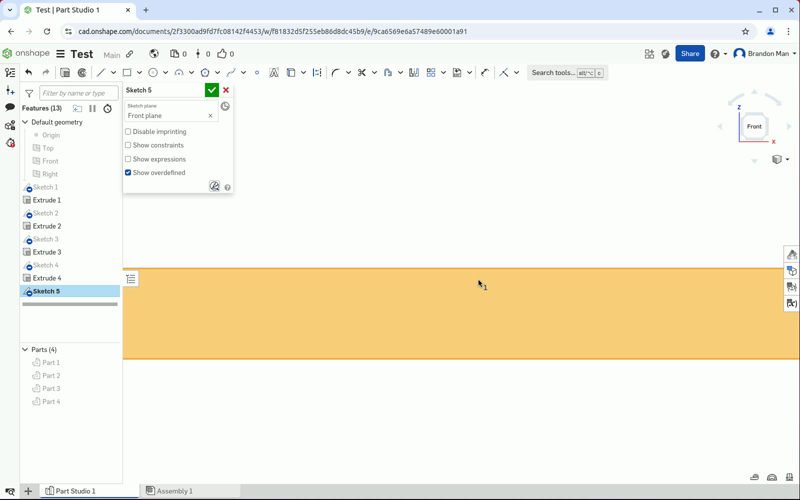
scroll(-6)
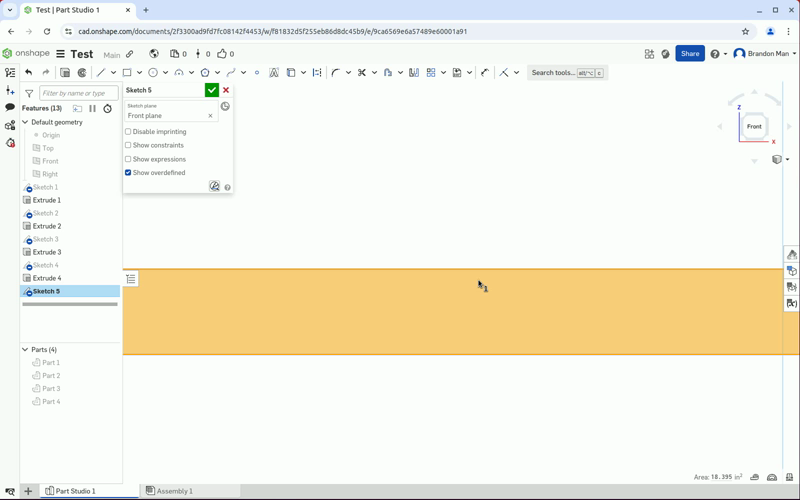
scroll(-6)
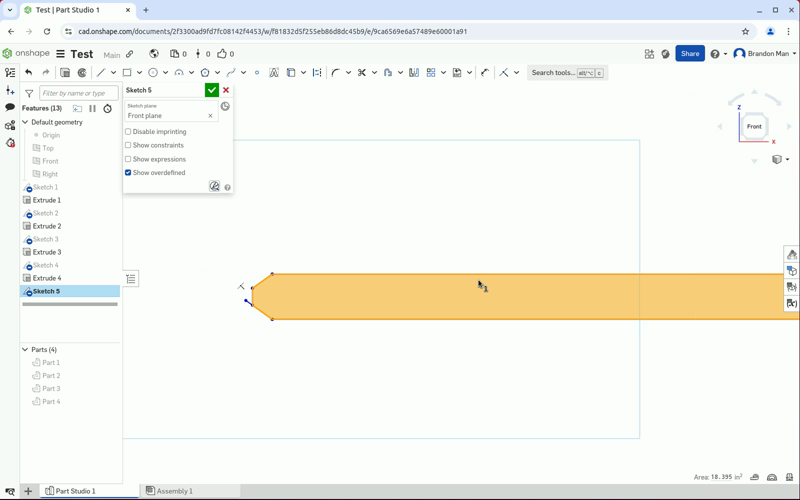
scroll(-6)
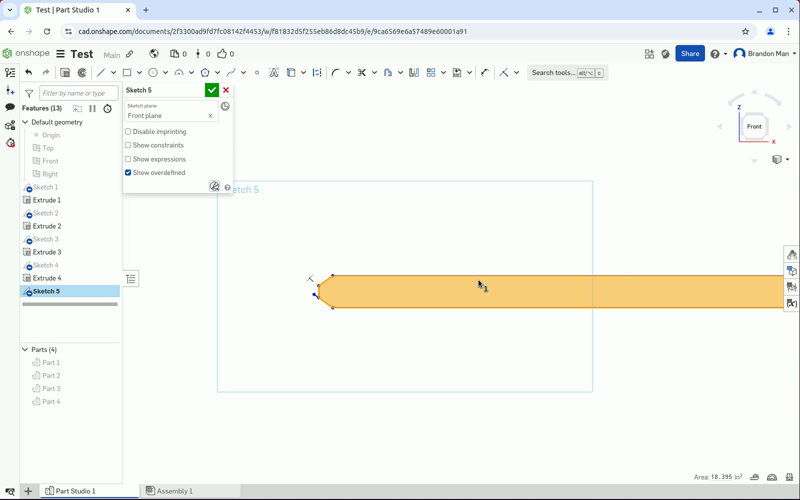
scroll(-6)
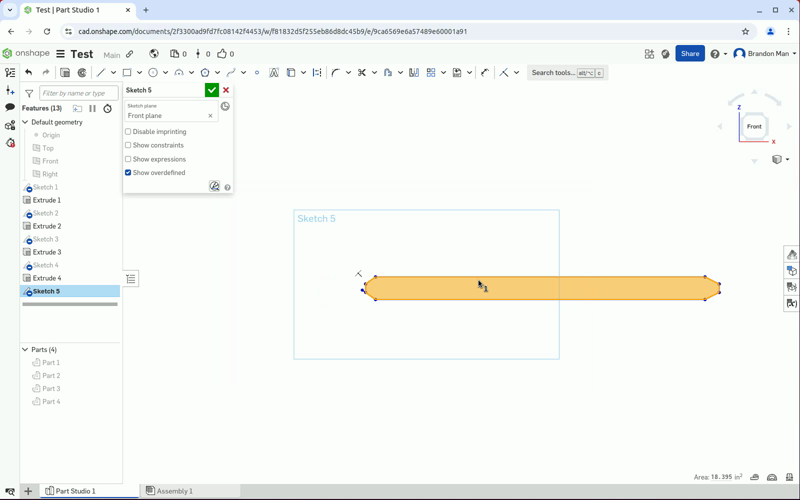
scroll(-6)
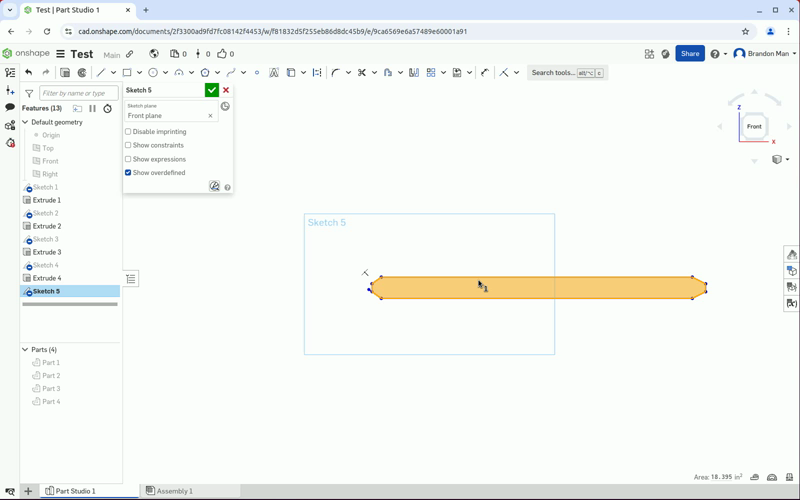
scroll(-6)
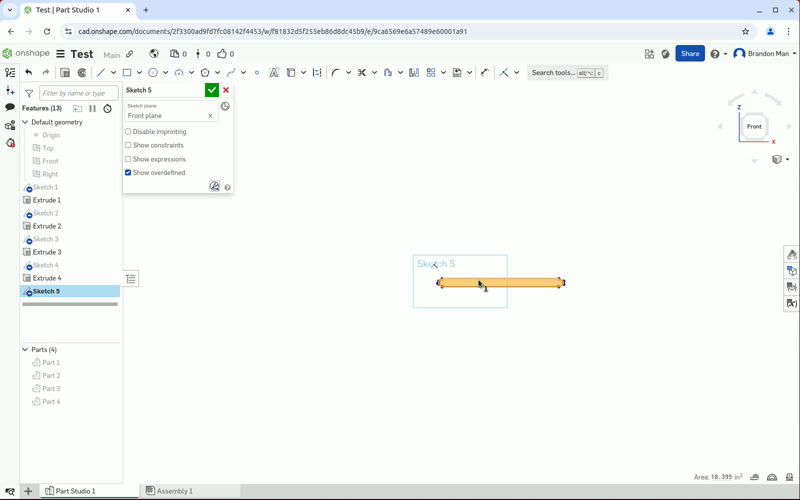
mouse_move(73, 352)
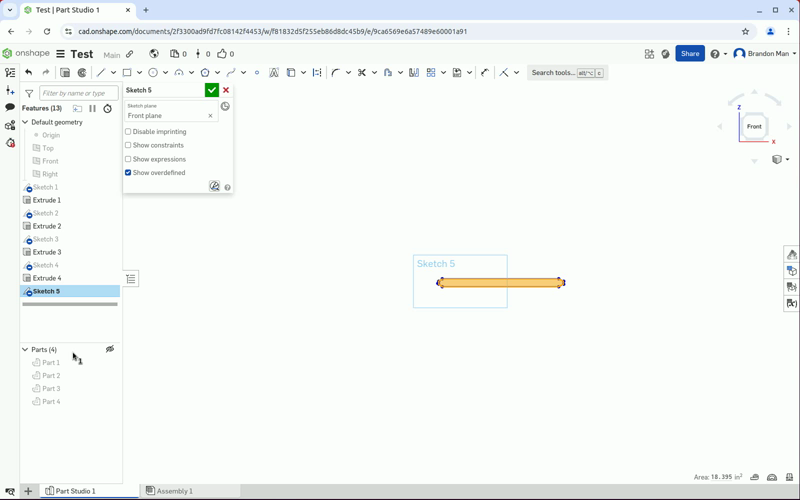
key(shift+y)
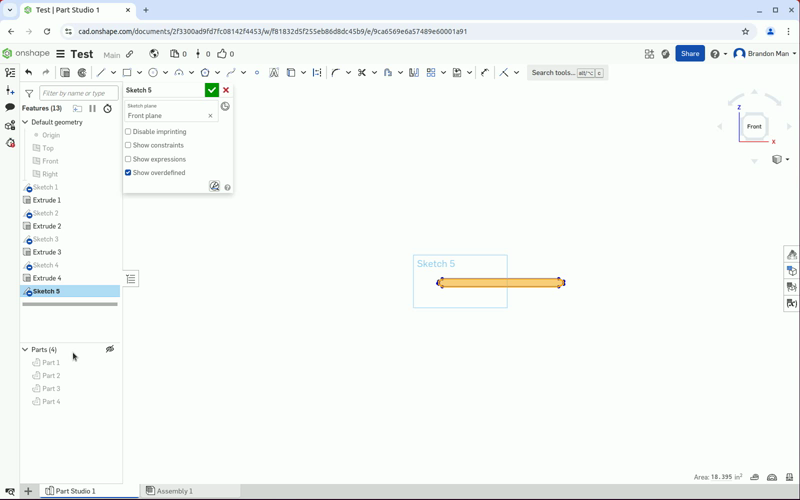
key(shift+e)
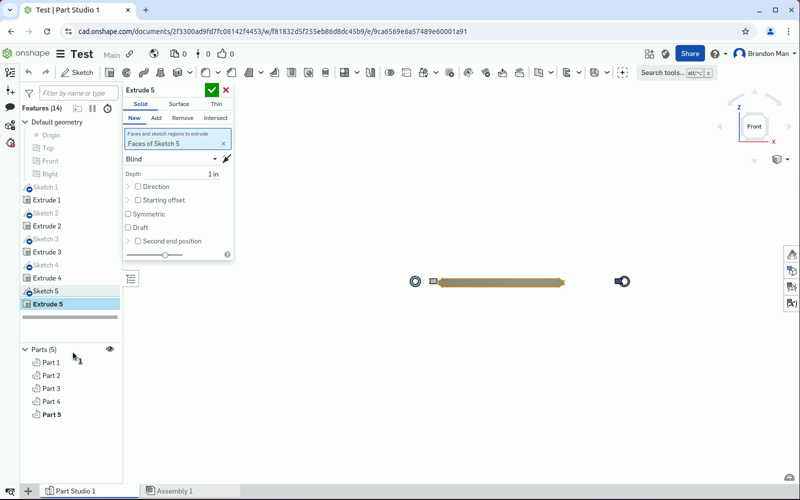
mouse_move(143, 106)
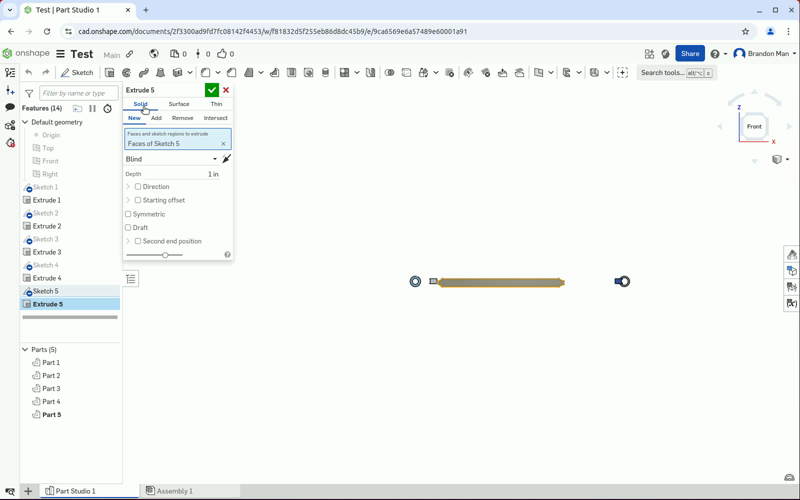
click(143, 106)
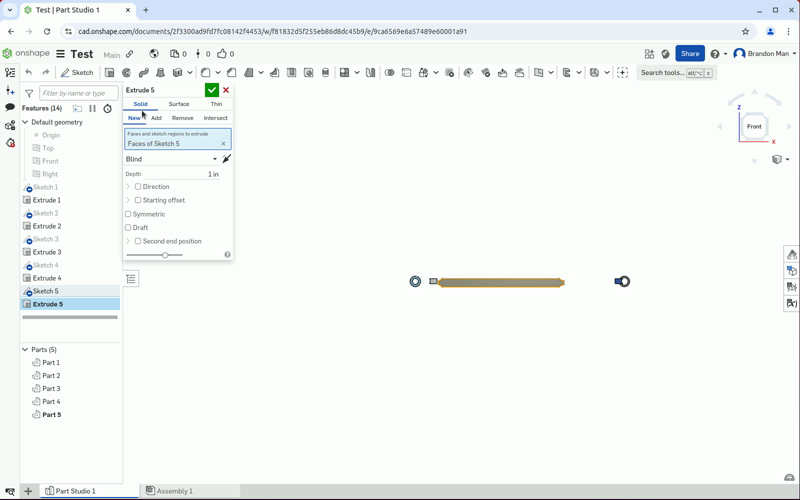
mouse_move(137, 120)
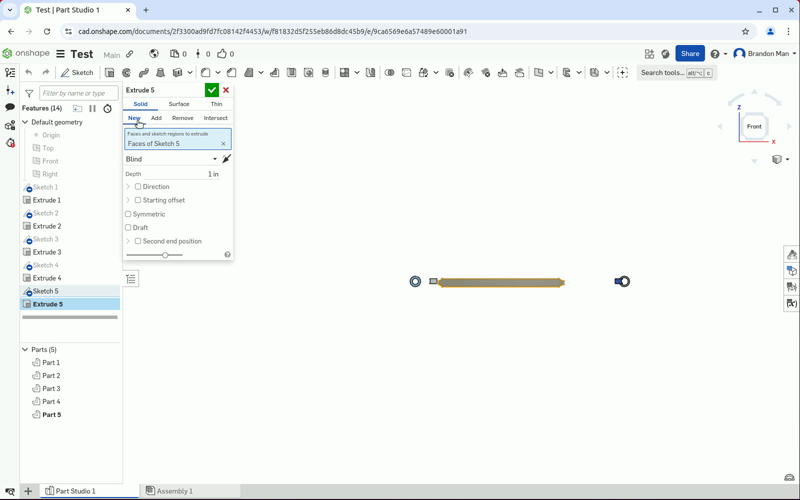
click(137, 120)
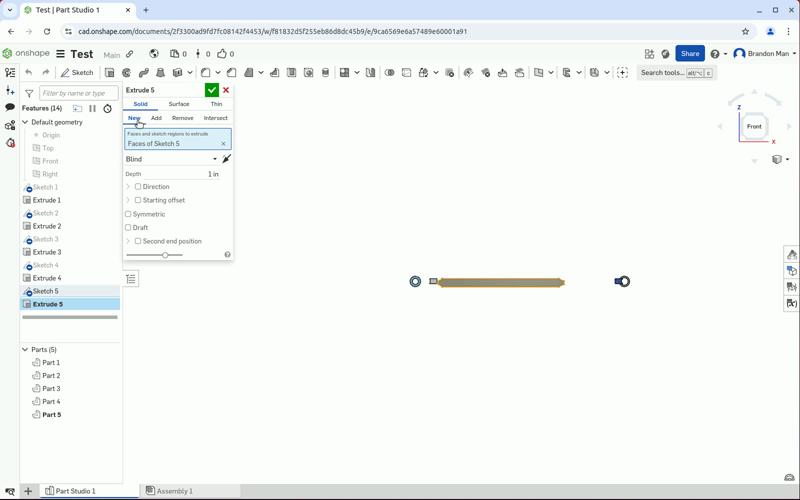
key(tab, 4)
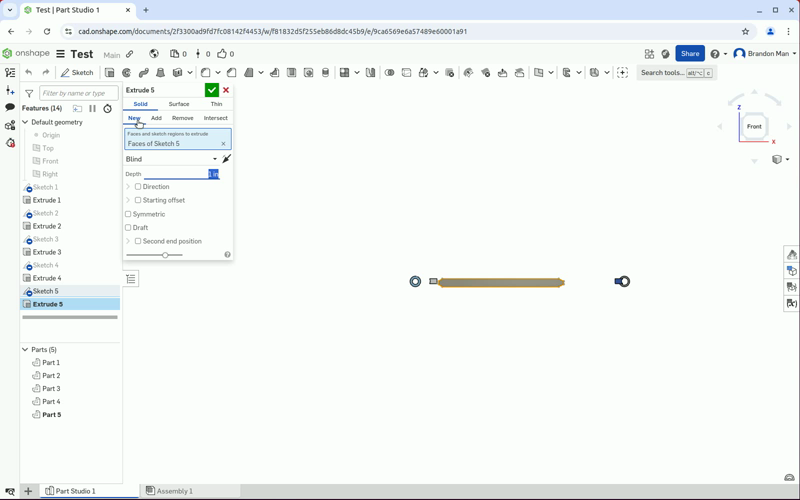
text(0.241)
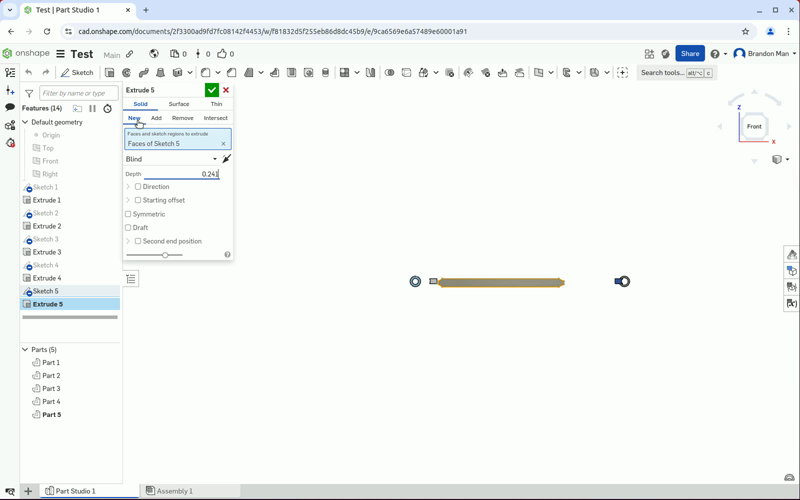
key(enter)
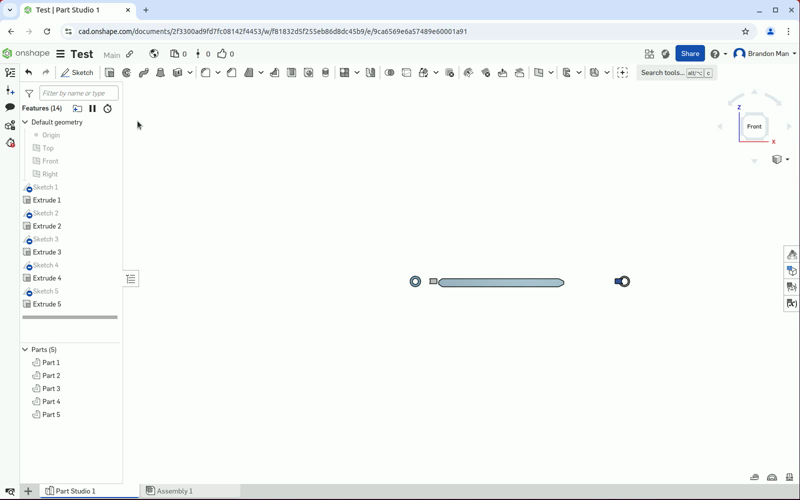
key(shift+h)
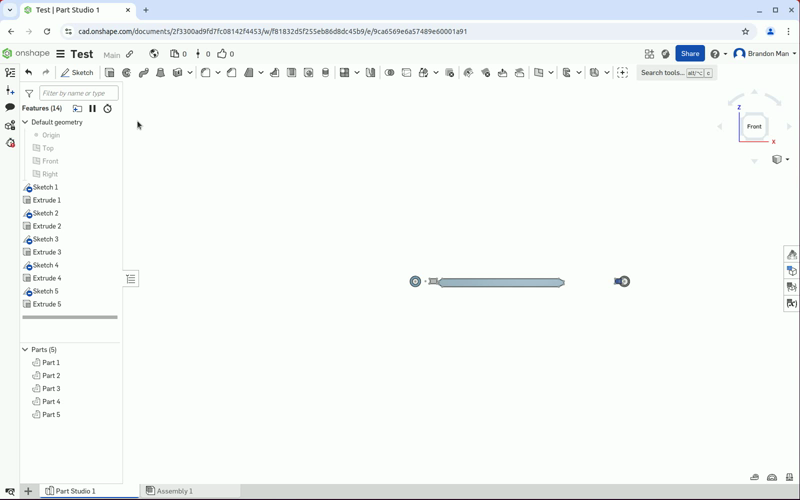
key(shift+h)
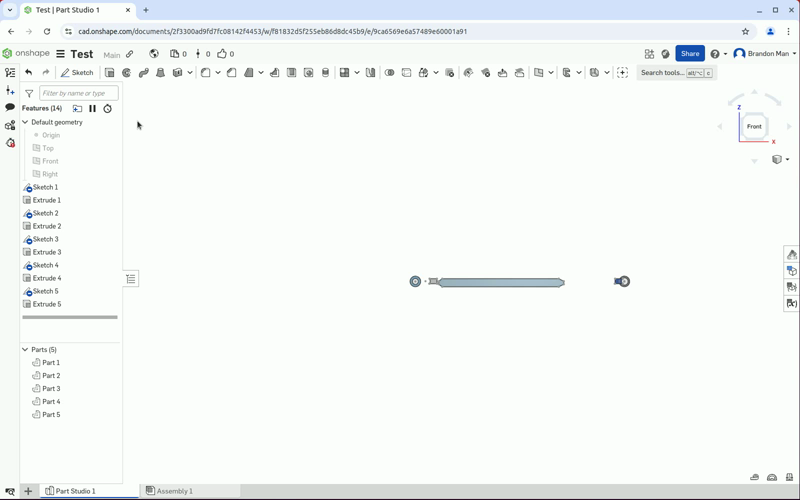
key(shift+7)
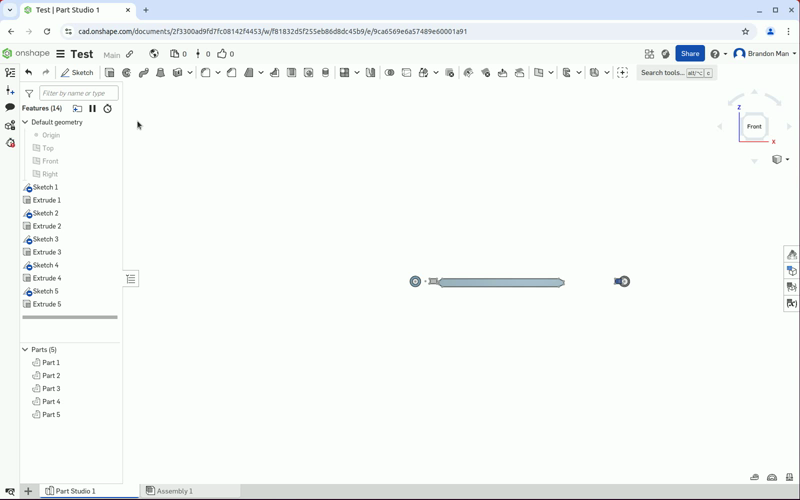
key(left, 2)
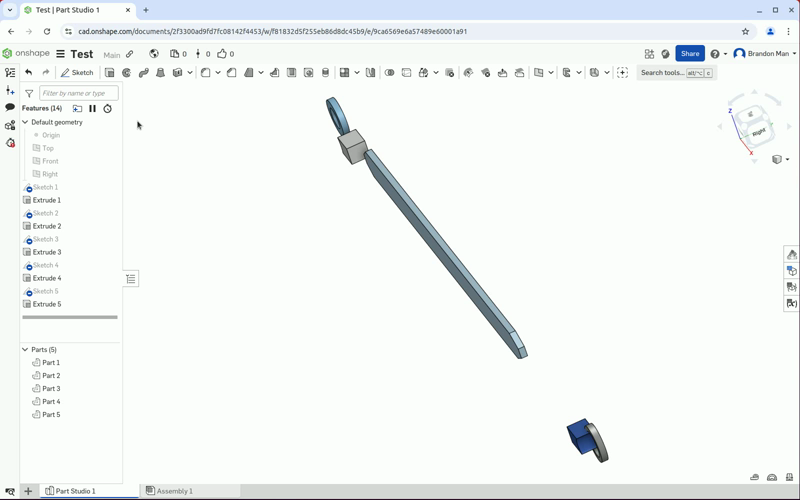
key(down, 2)
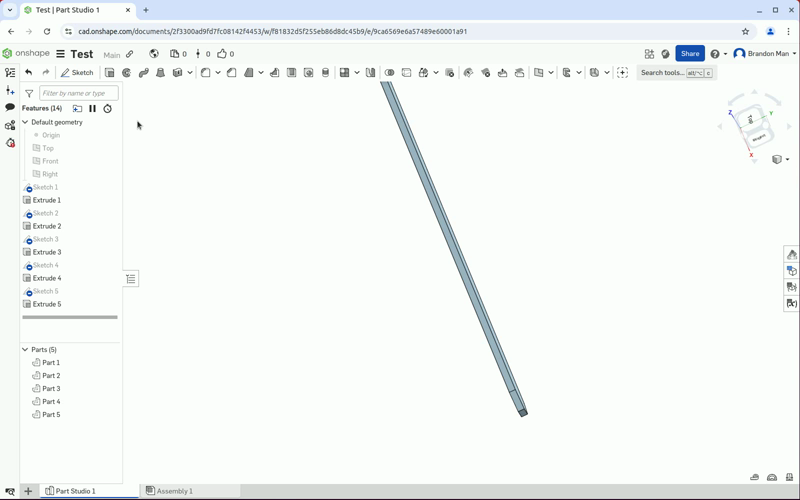
key(up, 2)
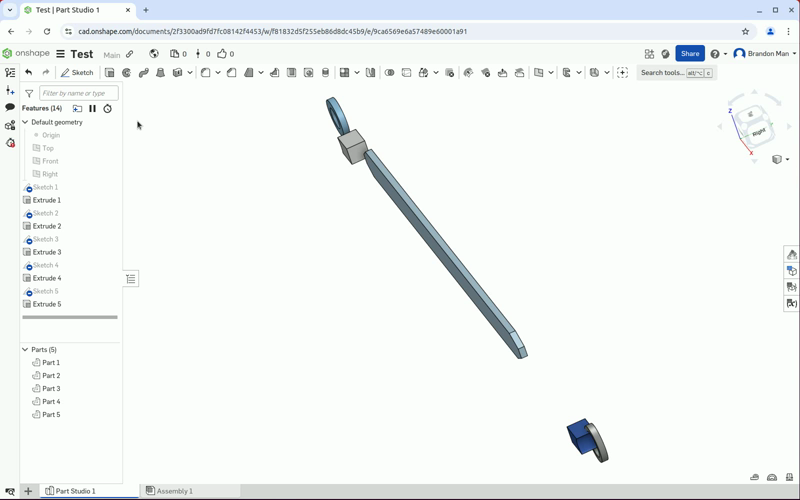
key(right, 2)
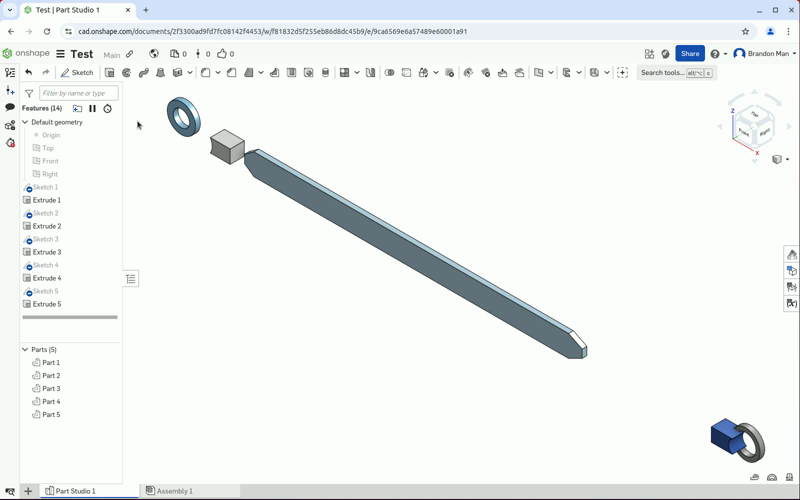
mouse_move(73, 189)
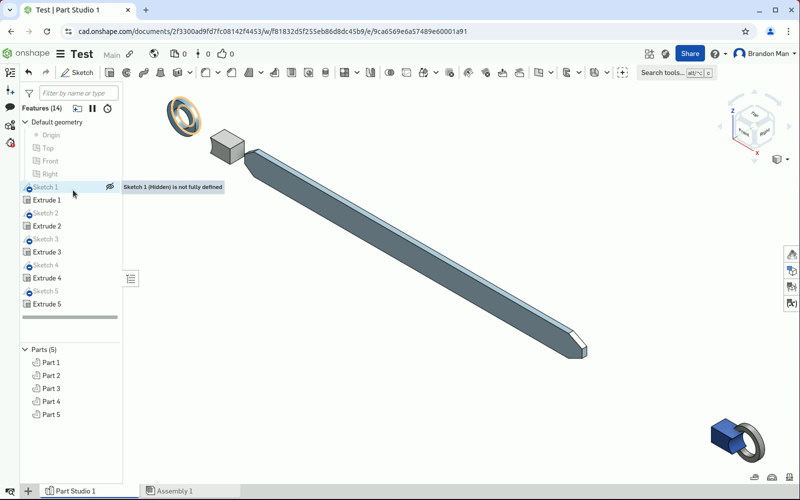
click(73, 189)